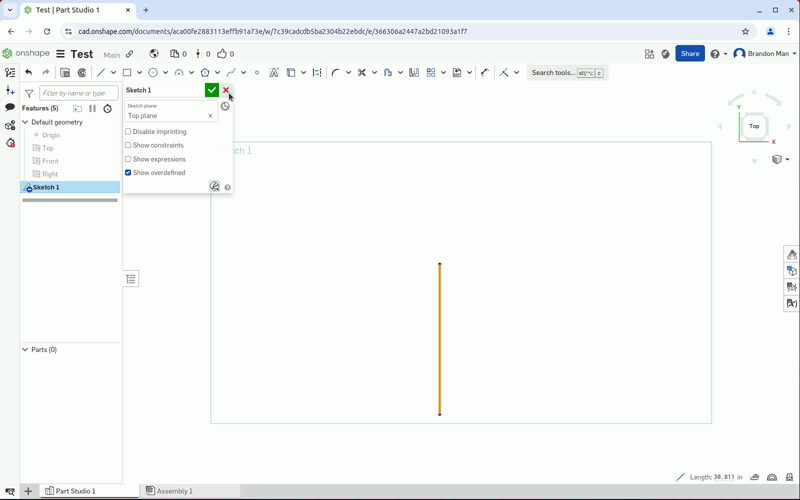
key(shift+h)
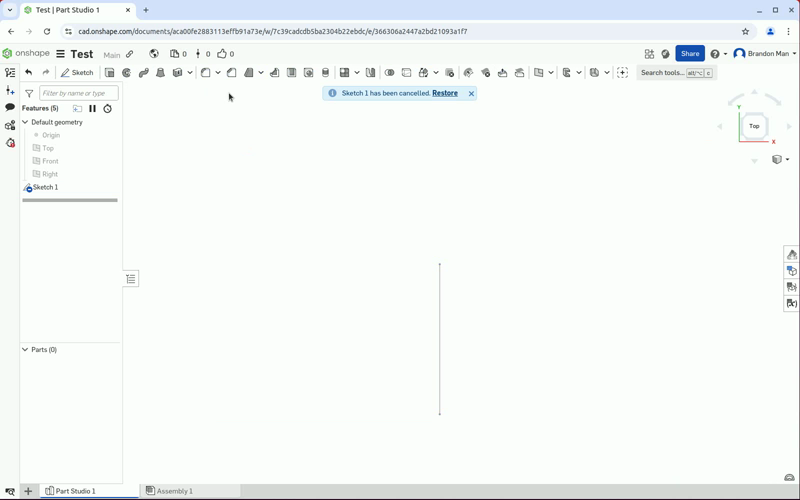
key(shift+s)
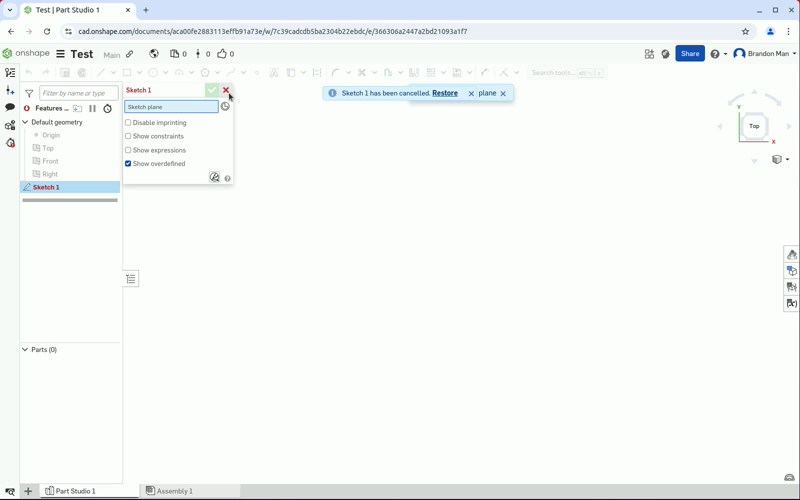
mouse_move(73, 150)
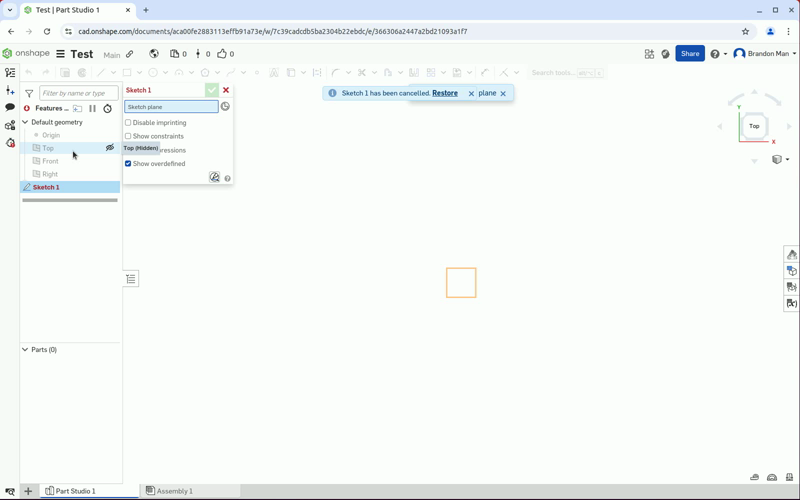
click(73, 150)
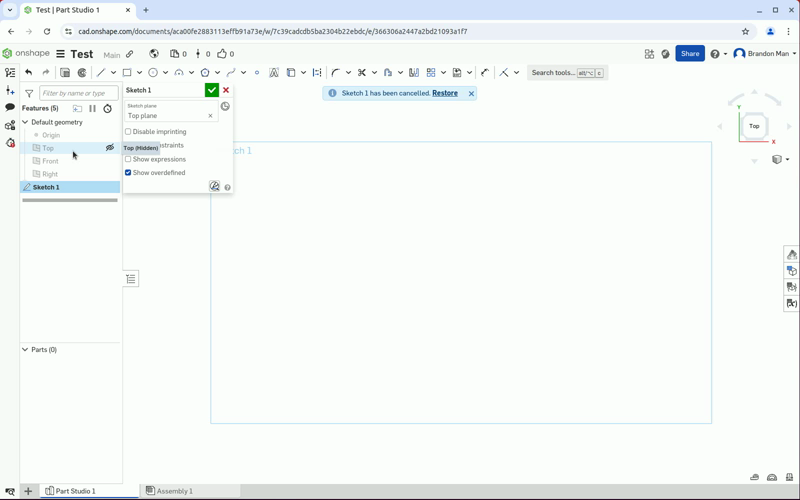
mouse_move(73, 352)
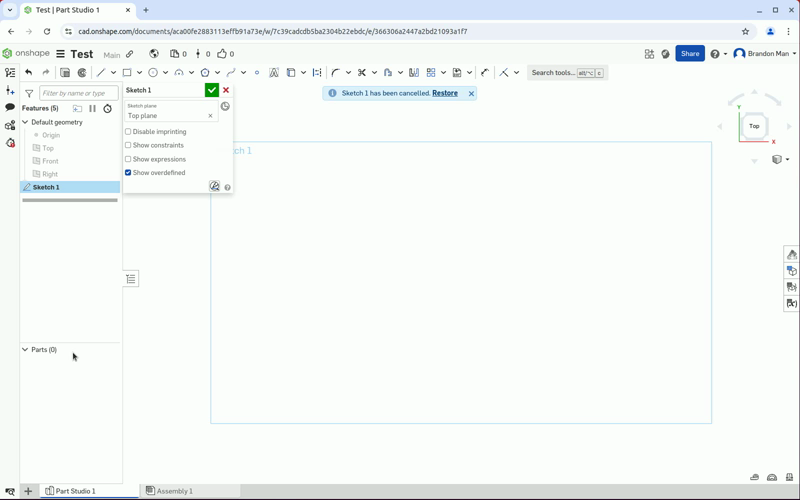
key(y)
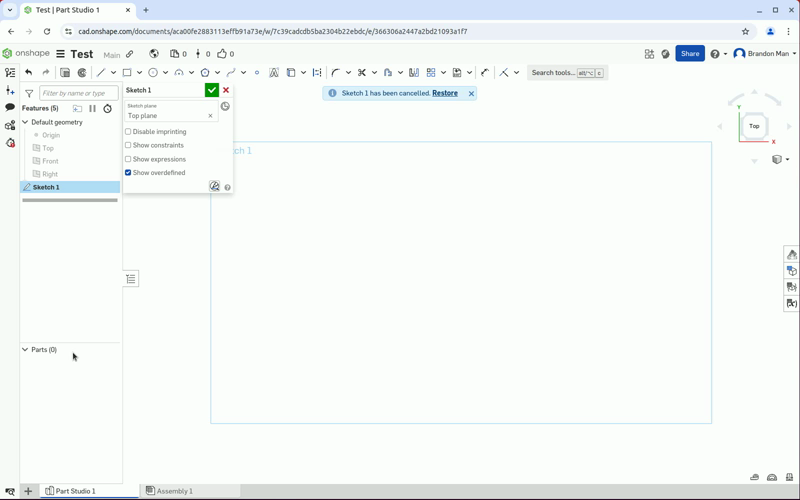
key(l)
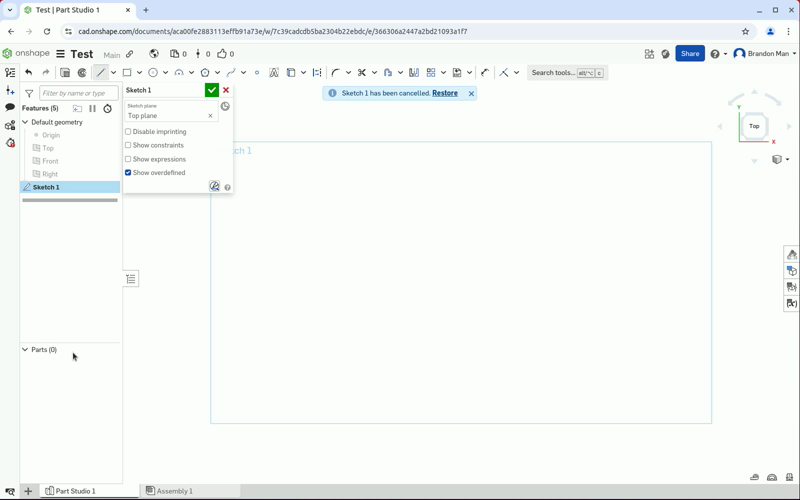
key_down(shift)
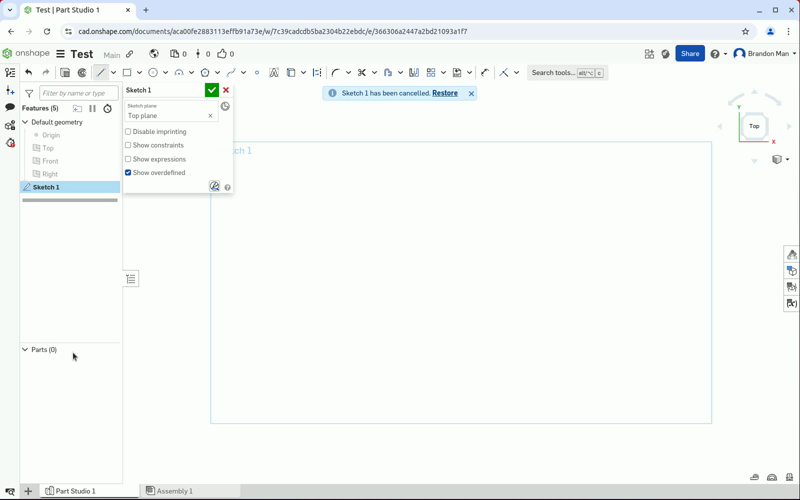
mouse_move(525, 333)
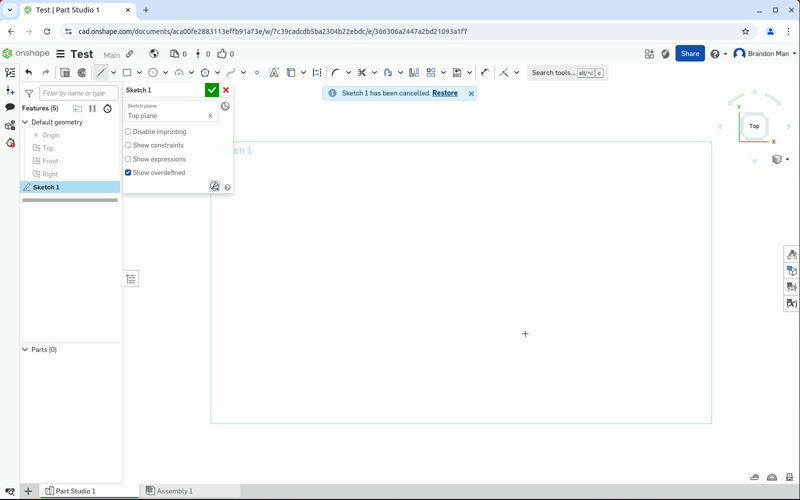
click(525, 333)
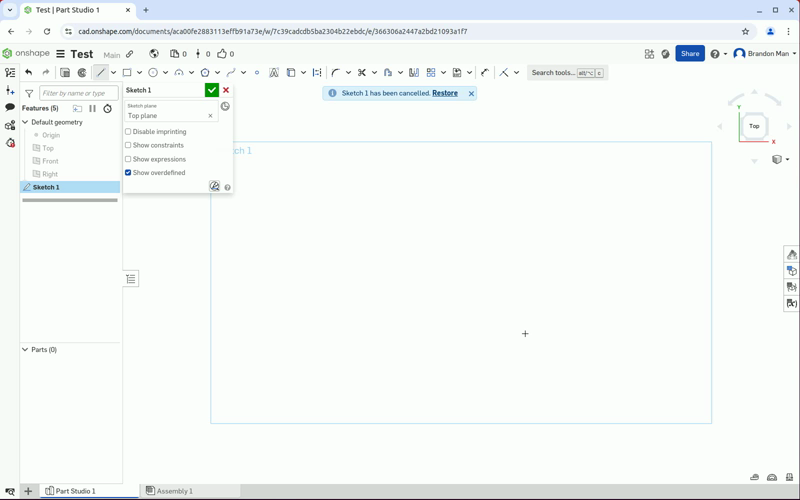
key_up(shift)
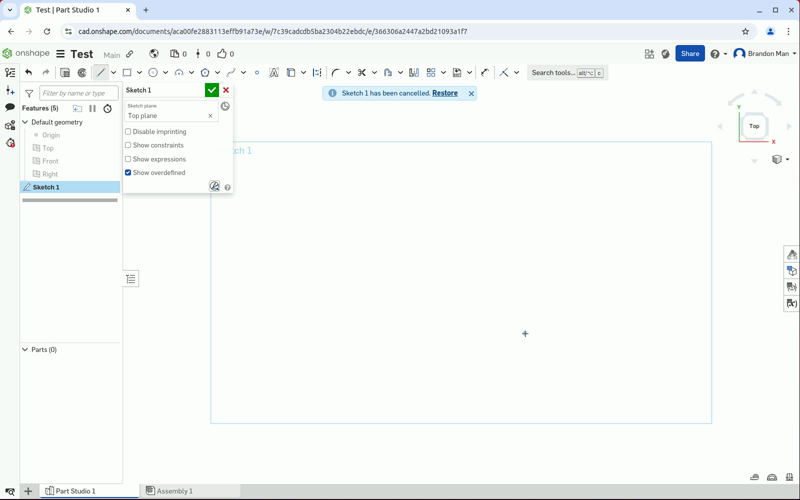
key_down(shift)
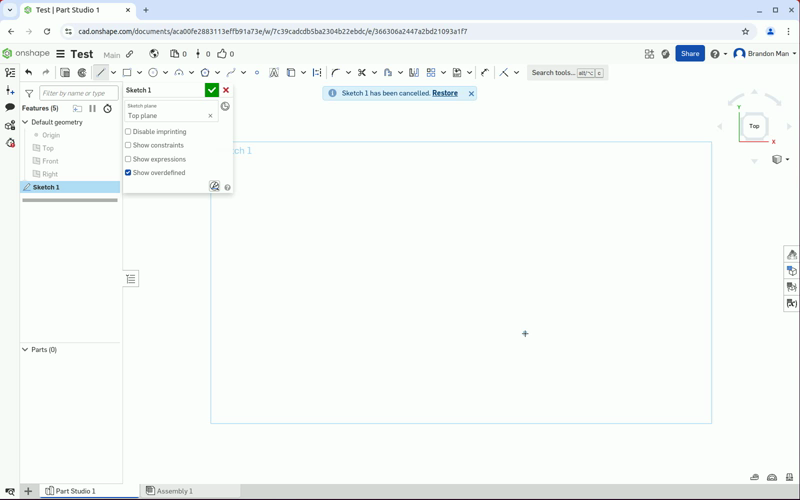
mouse_move(555, 333)
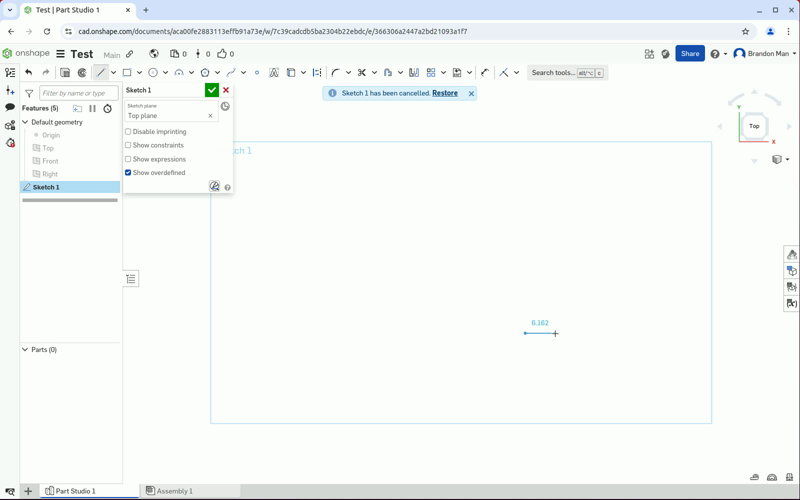
mouse_move(574, 333)
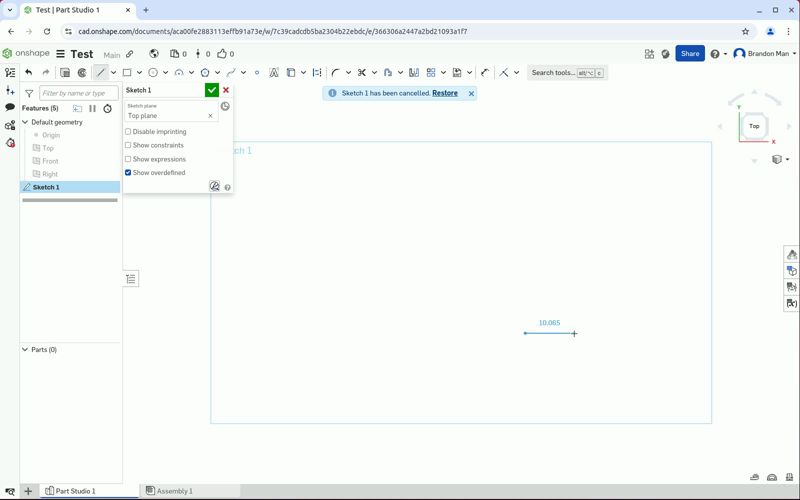
click(574, 333)
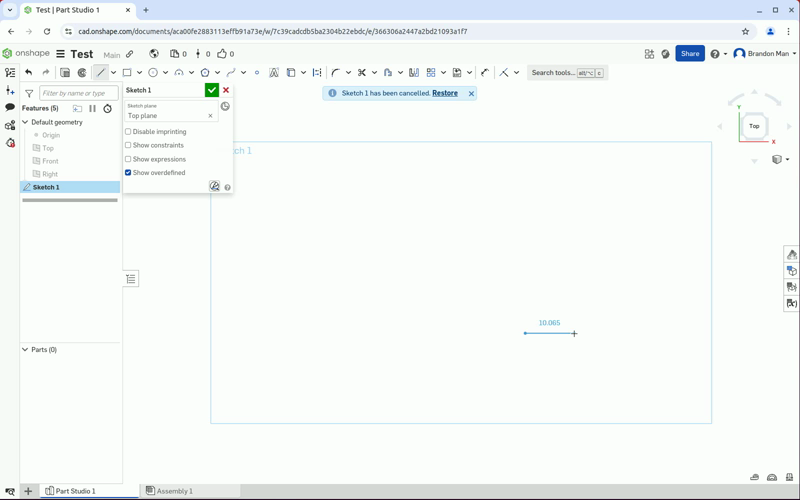
key_up(shift)
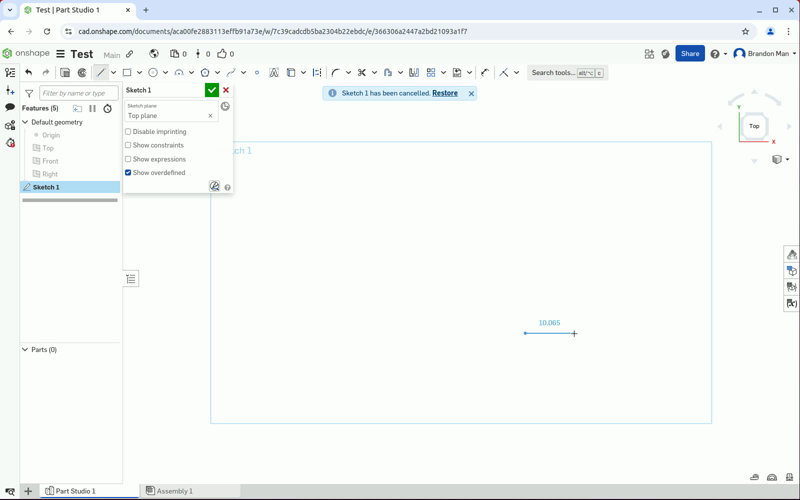
key_down(shift)
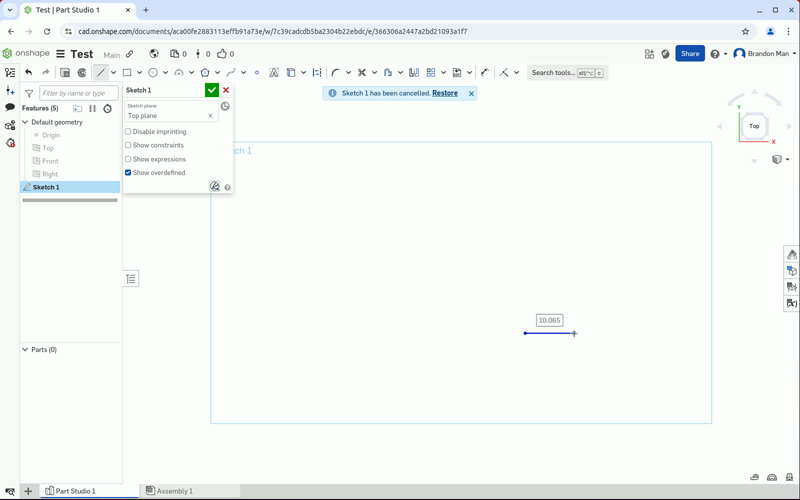
mouse_move(574, 234)
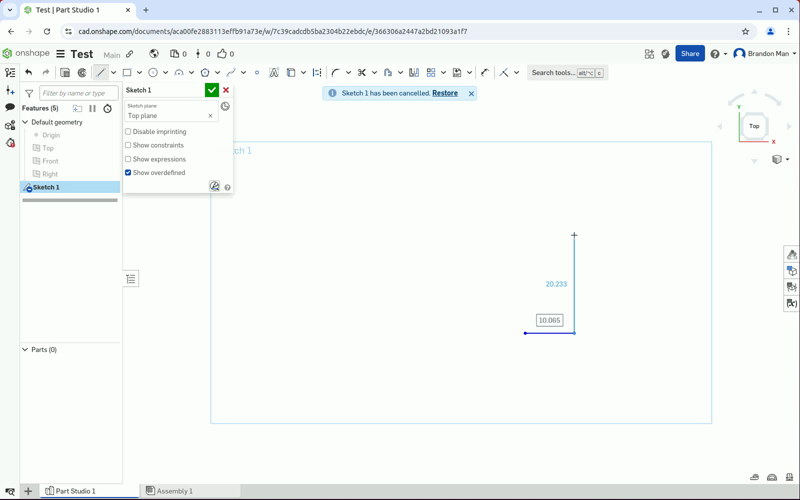
click(574, 234)
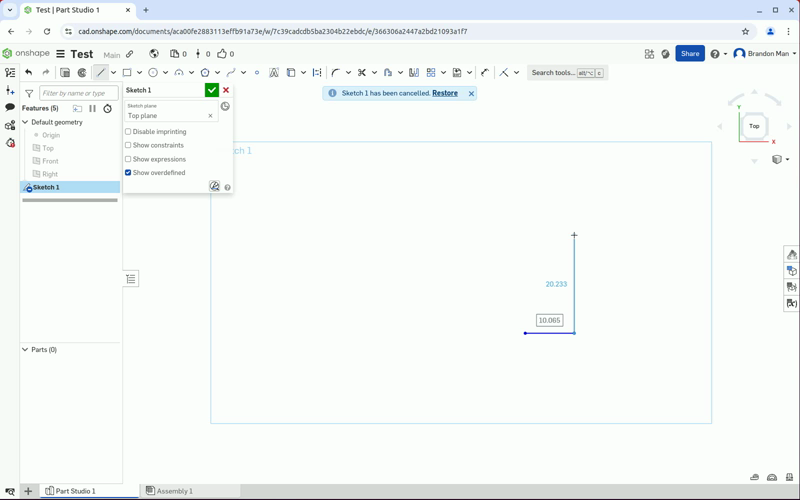
key_up(shift)
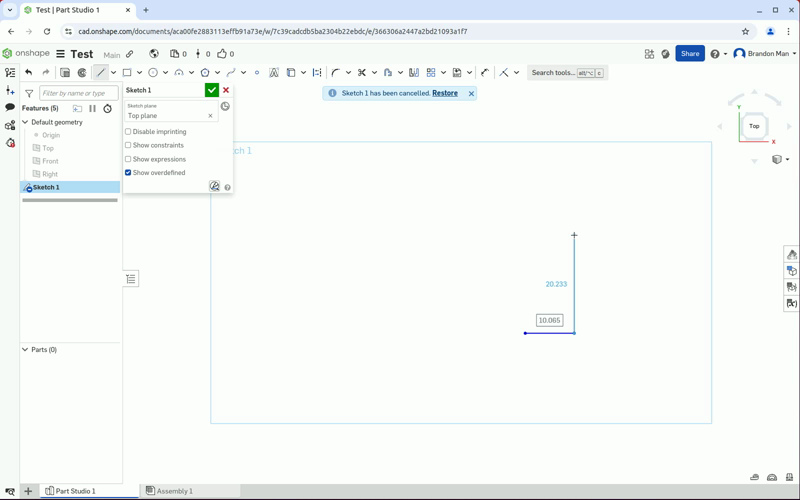
key_down(shift)
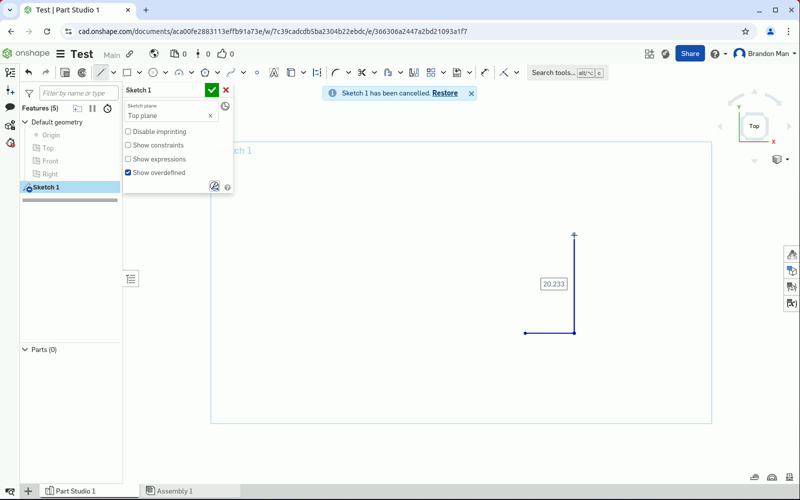
mouse_move(589, 234)
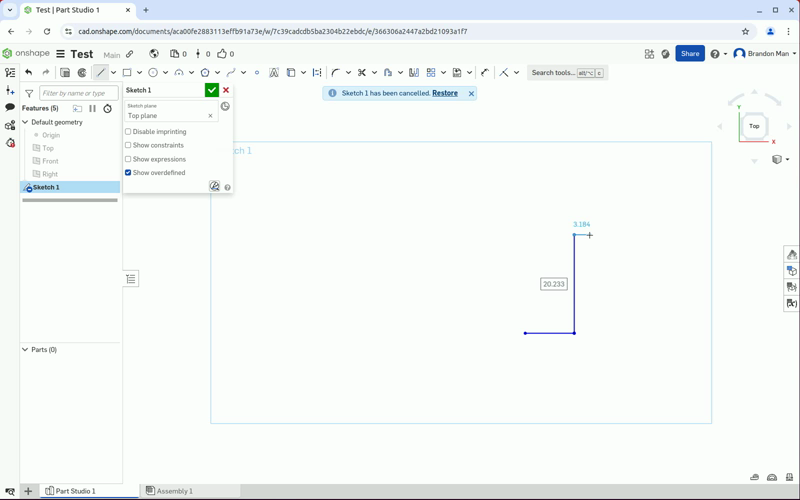
mouse_move(525, 234)
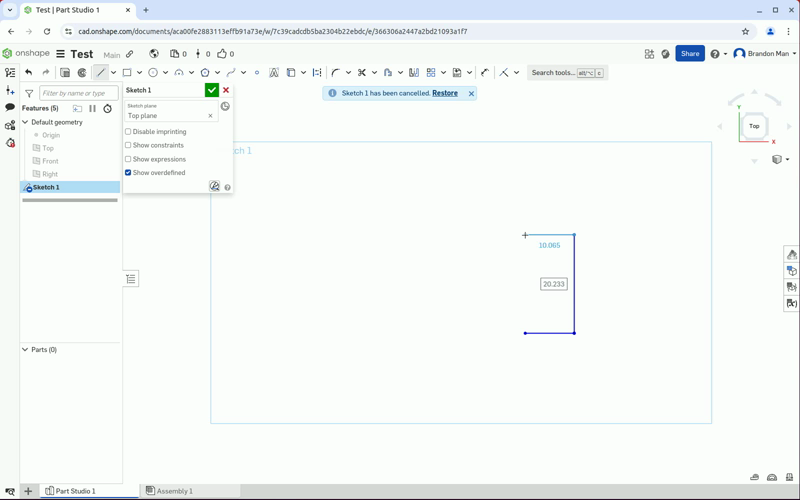
click(525, 234)
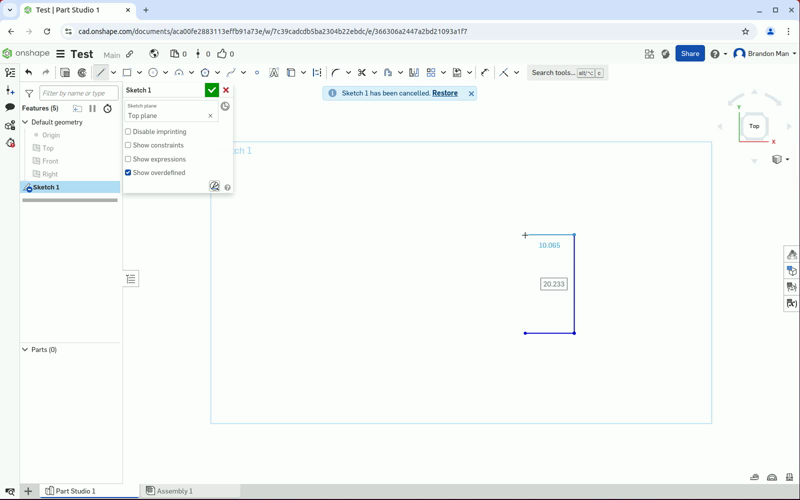
key_up(shift)
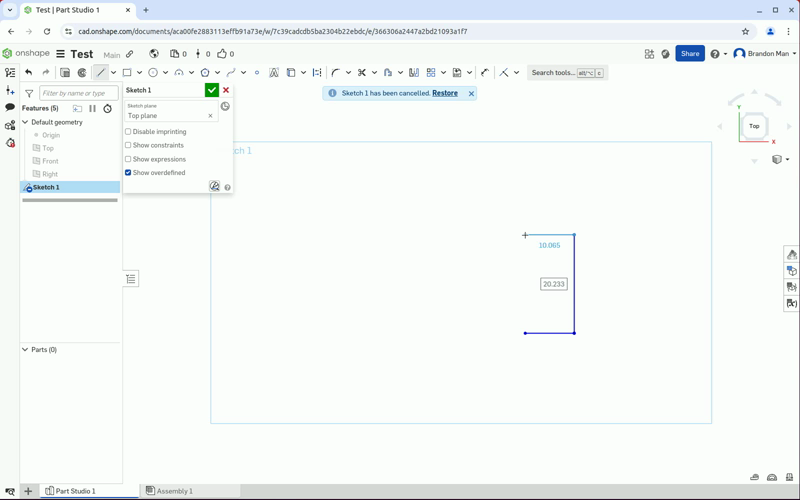
key_down(shift)
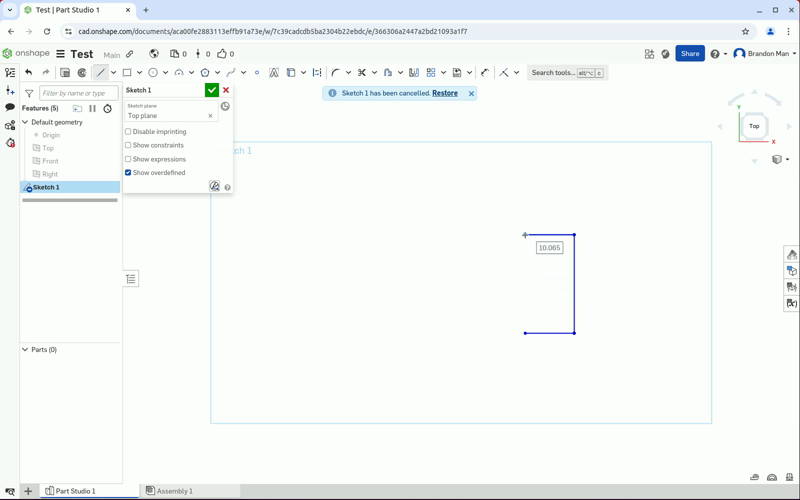
mouse_move(525, 333)
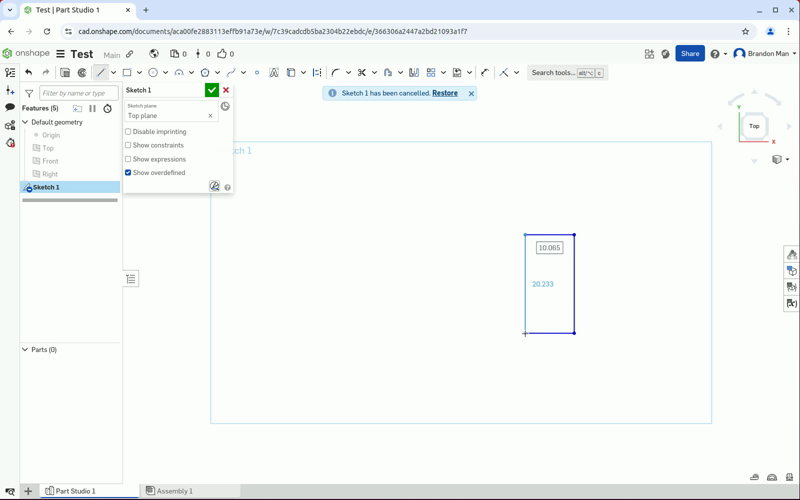
key_up(shift)
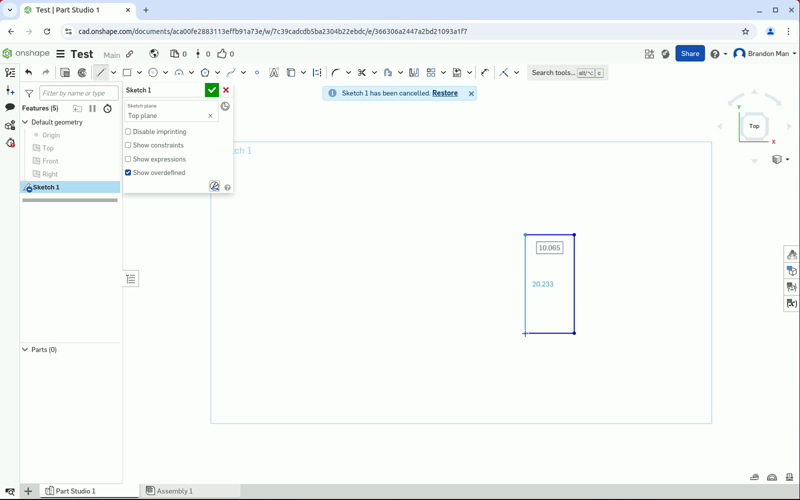
click(525, 333)
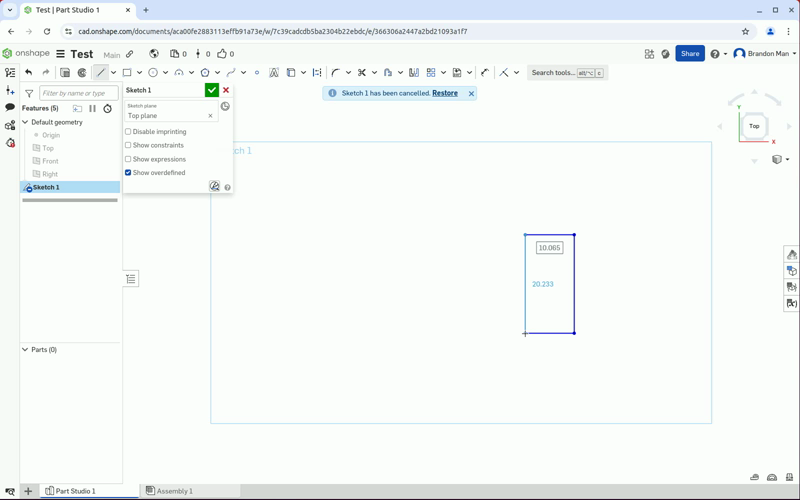
key(esc)
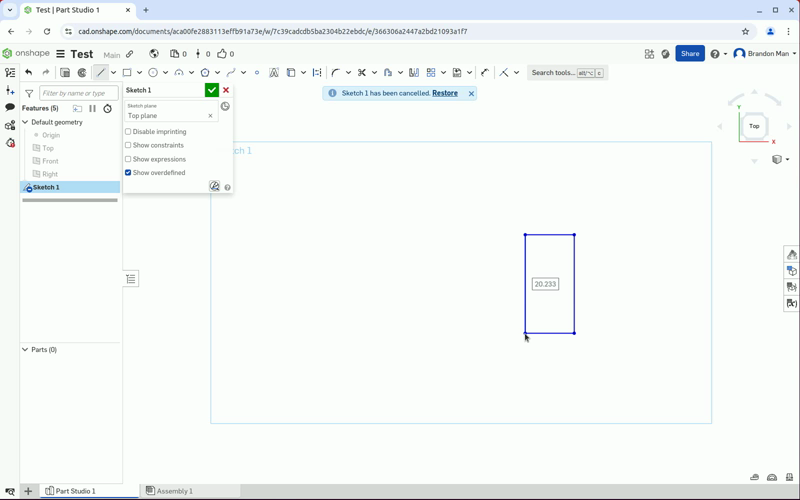
mouse_move(565, 314)
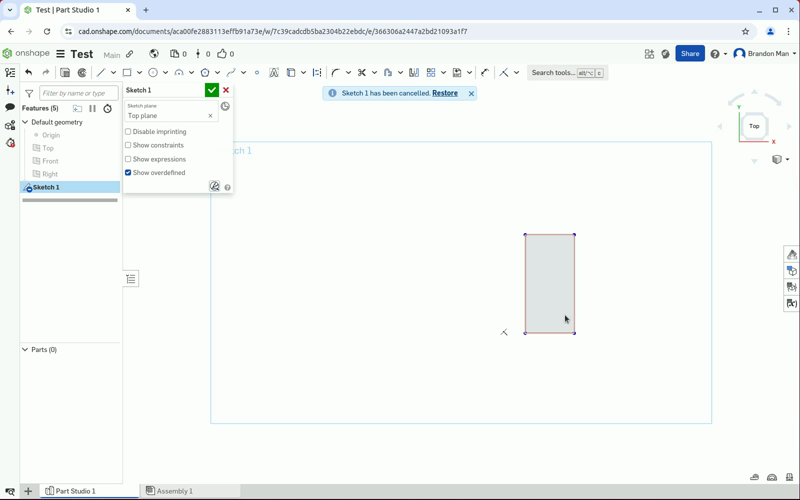
click(565, 314)
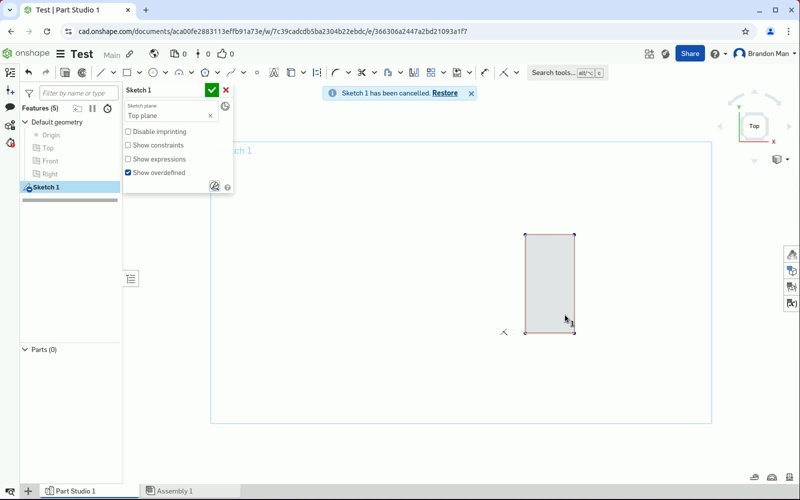
mouse_move(73, 352)
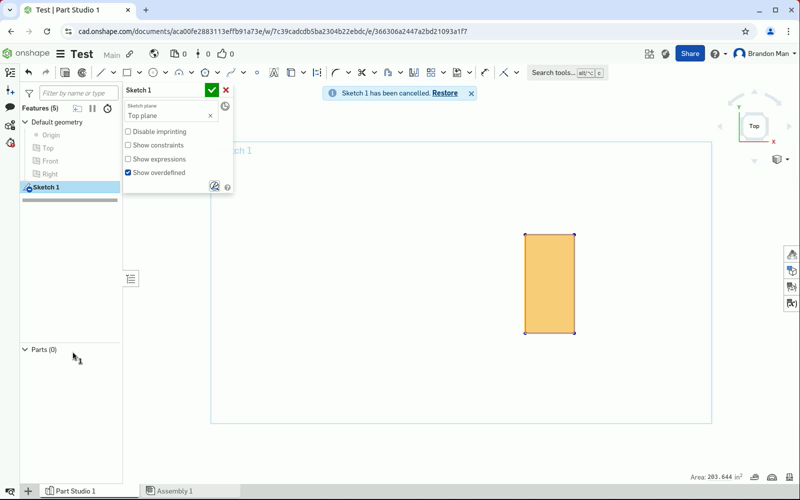
key(shift+y)
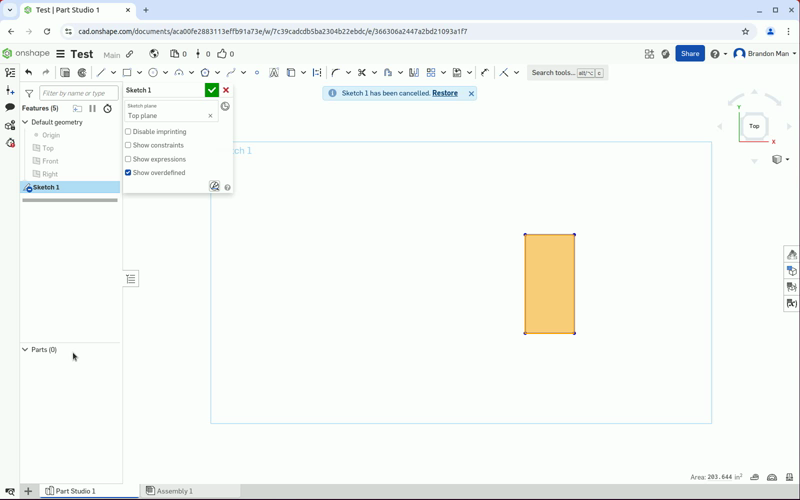
key(shift+e)
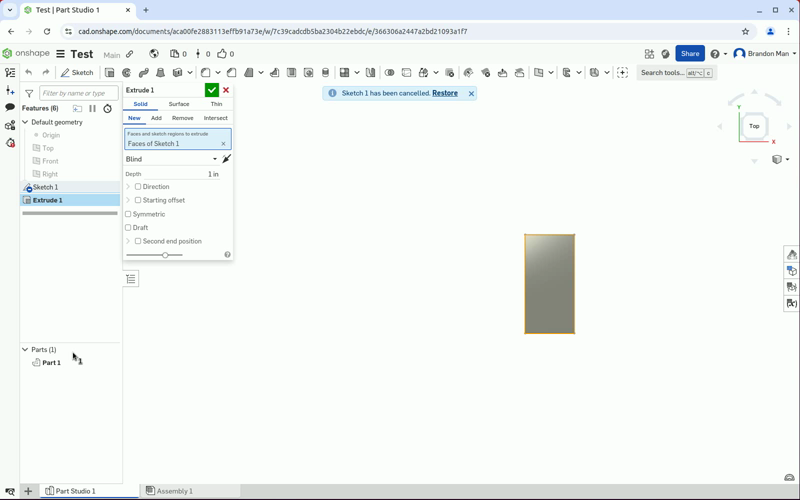
mouse_move(143, 106)
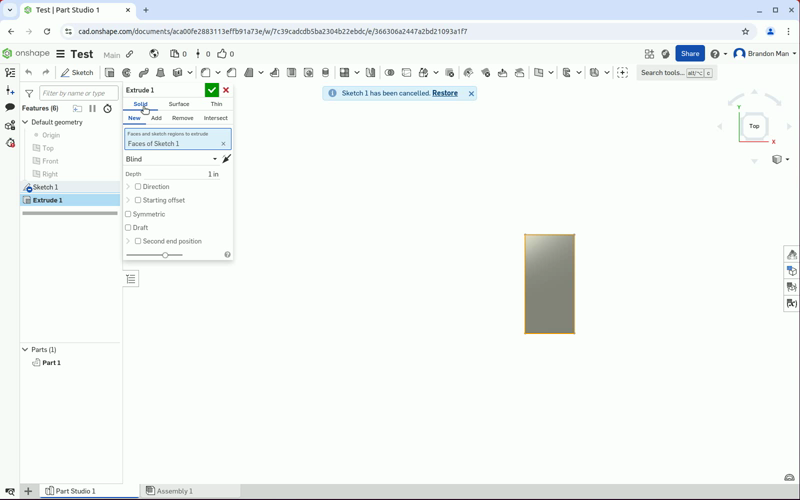
click(143, 106)
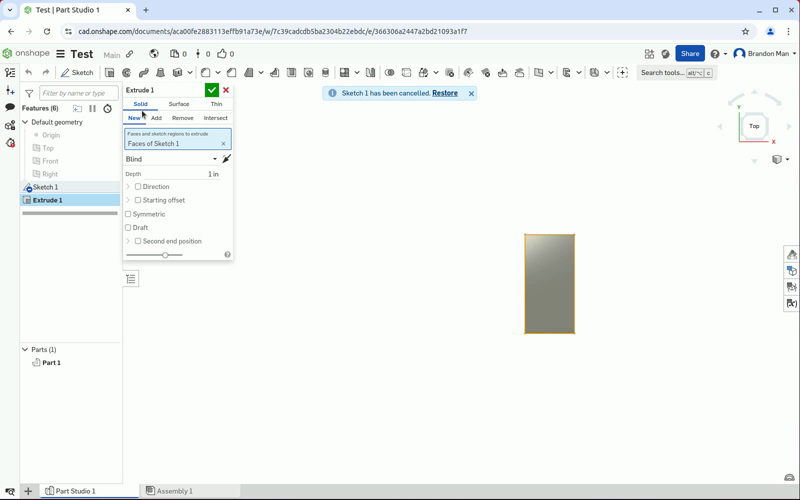
mouse_move(137, 120)
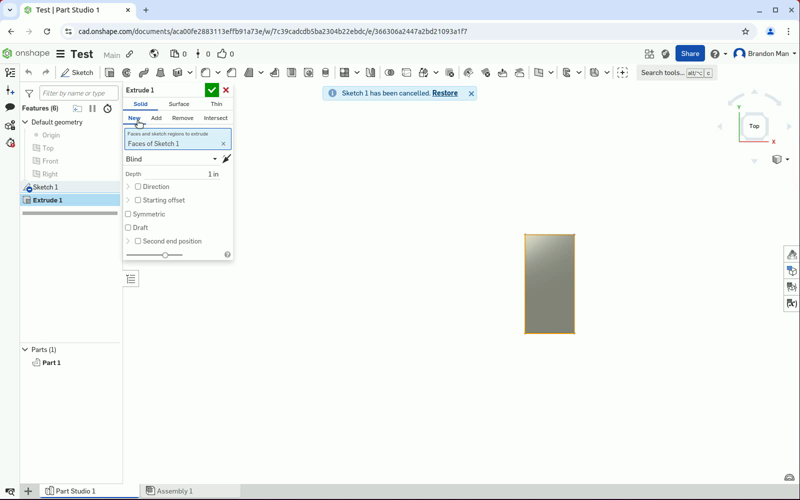
click(137, 120)
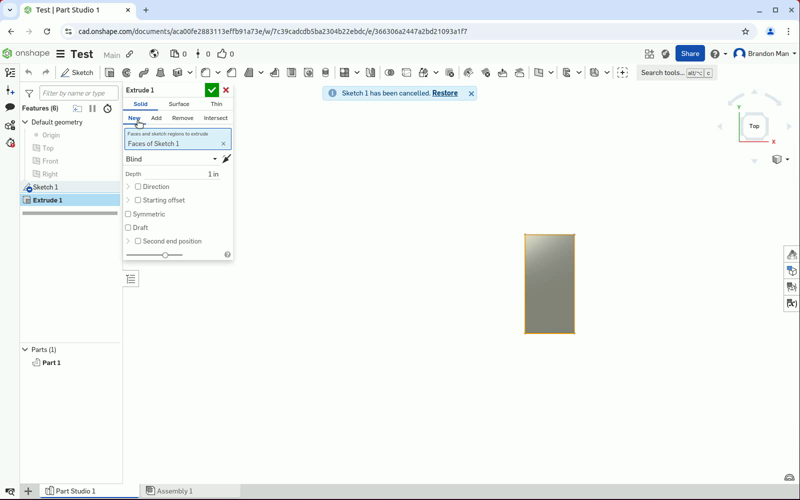
key(tab, 4)
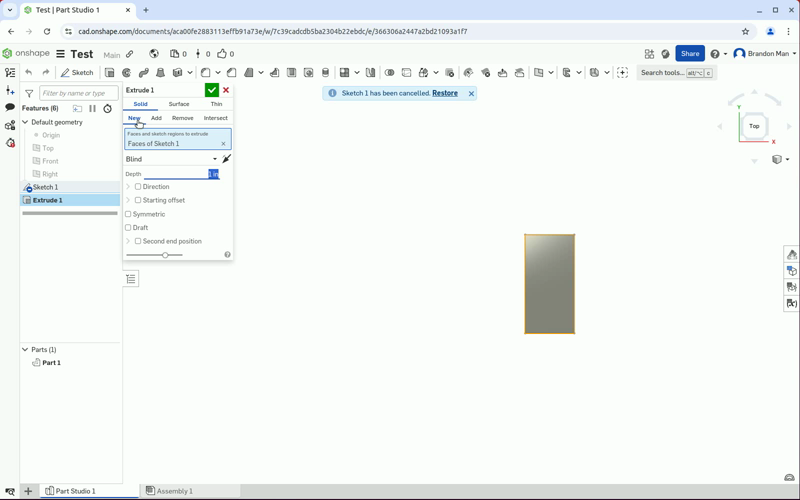
text(9.869)
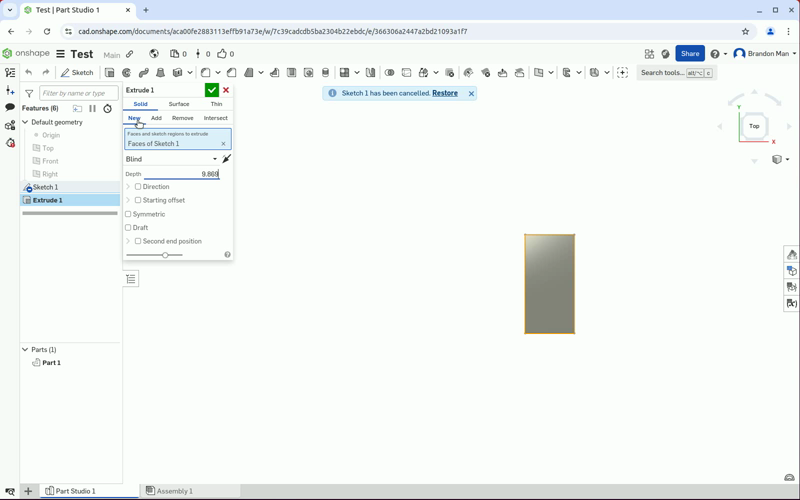
key(enter)
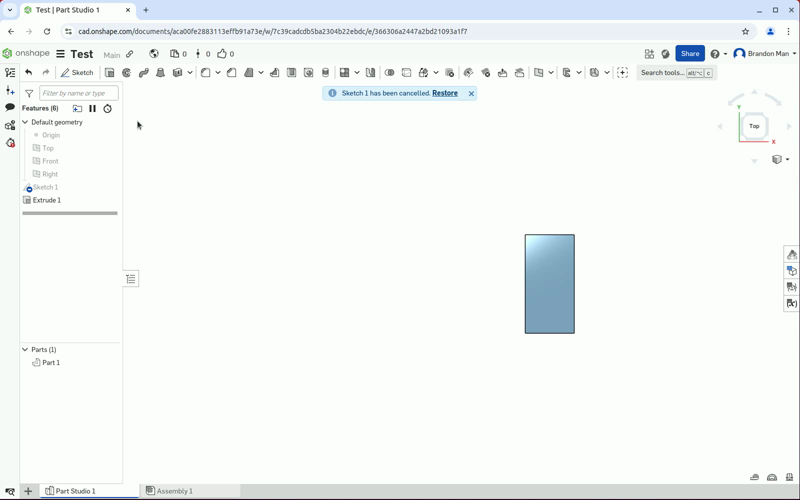
key(shift+h)
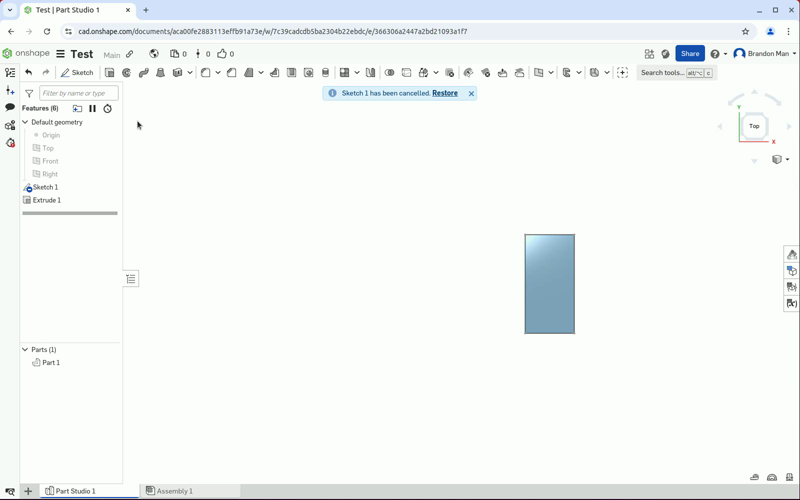
key(shift+h)
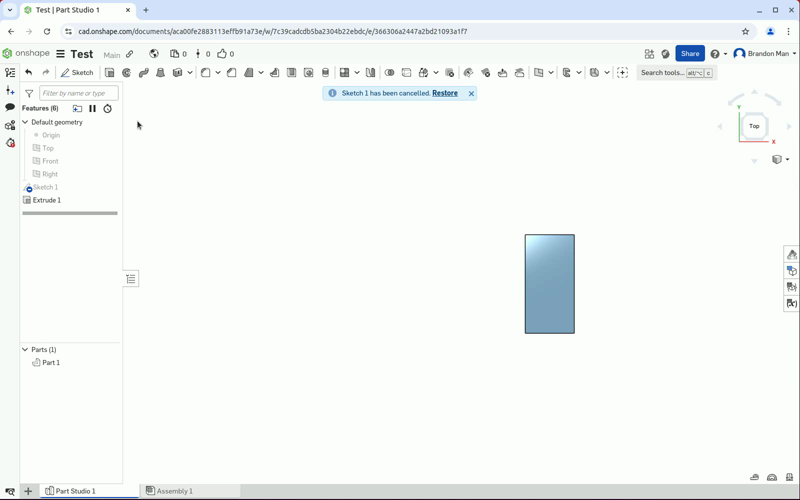
mouse_move(73, 189)
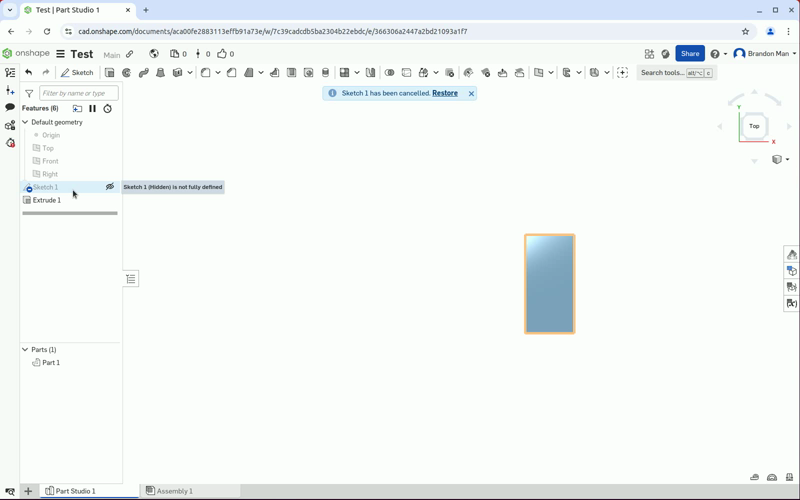
click(73, 189)
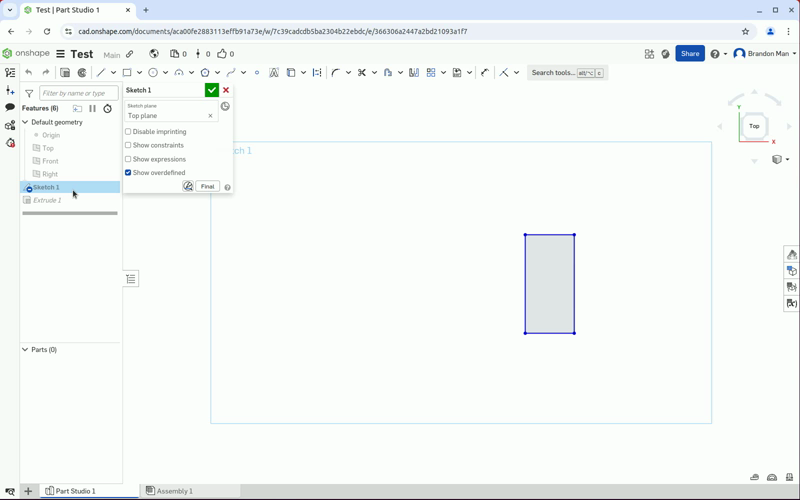
mouse_move(229, 92)
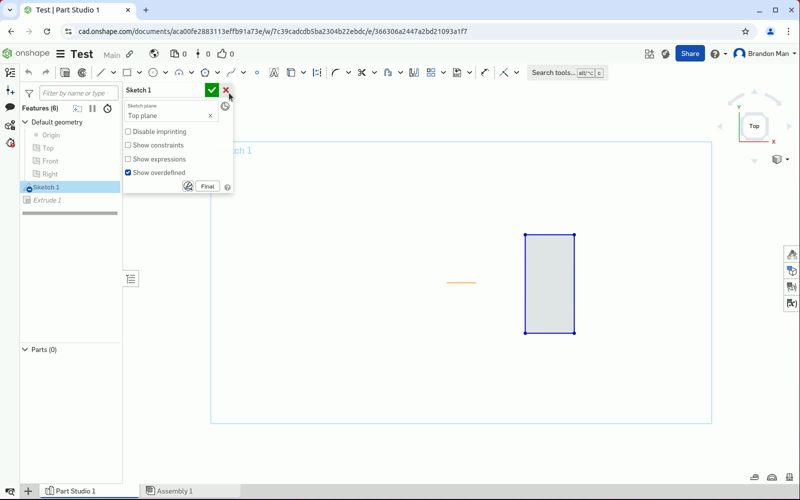
click(229, 92)
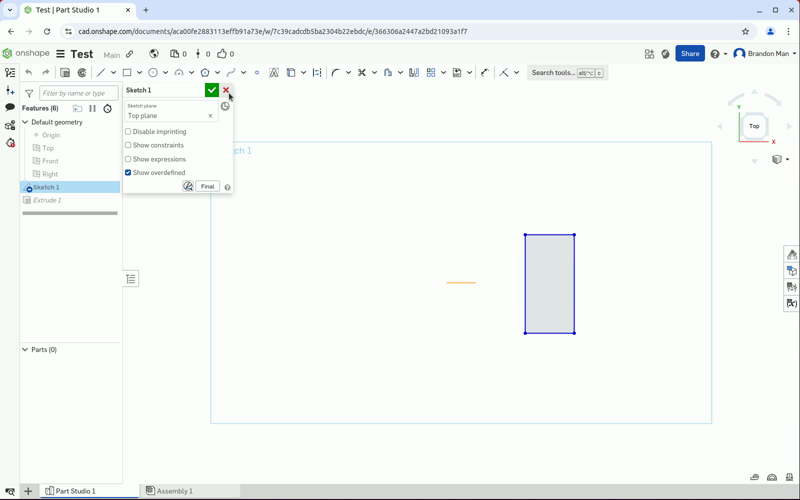
key(shift+s)
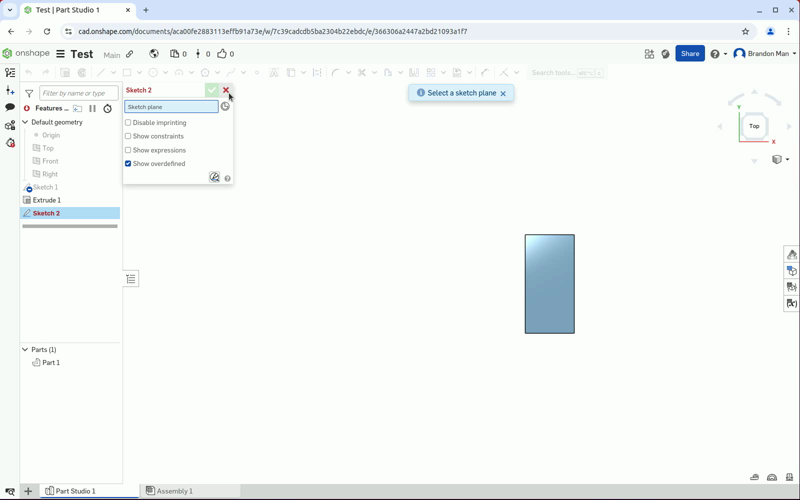
mouse_move(73, 150)
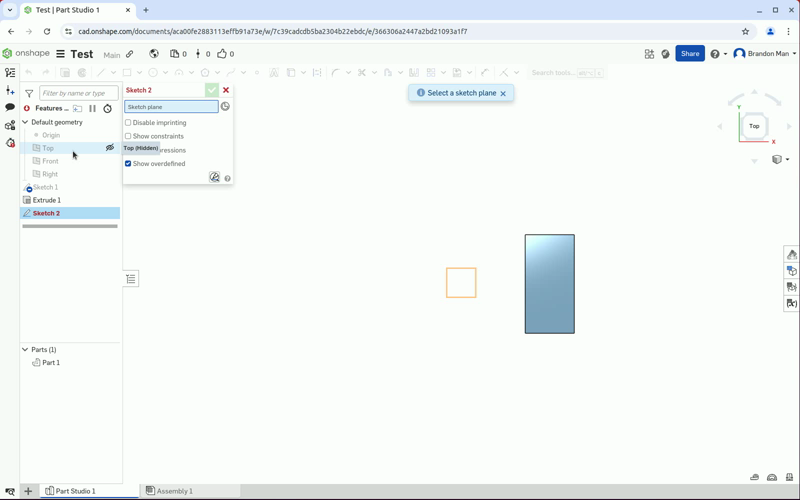
click(73, 150)
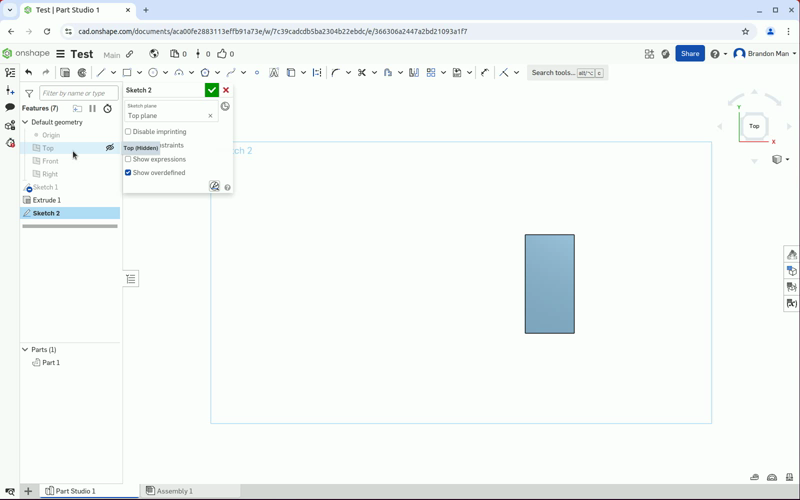
mouse_move(73, 352)
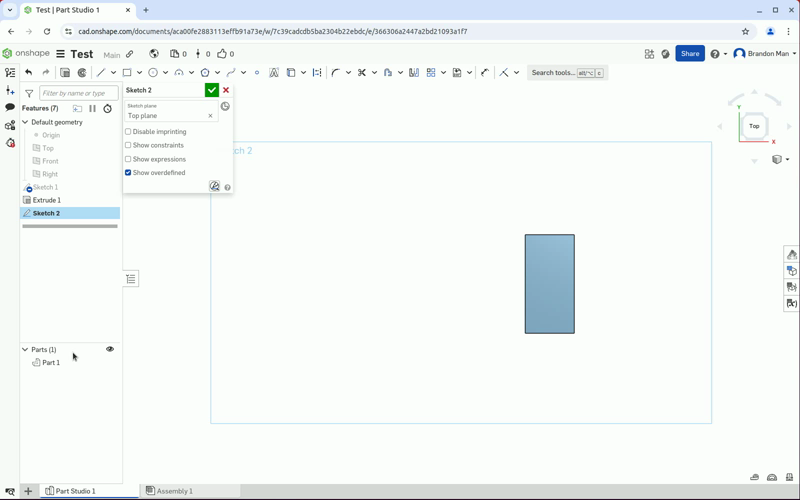
key(y)
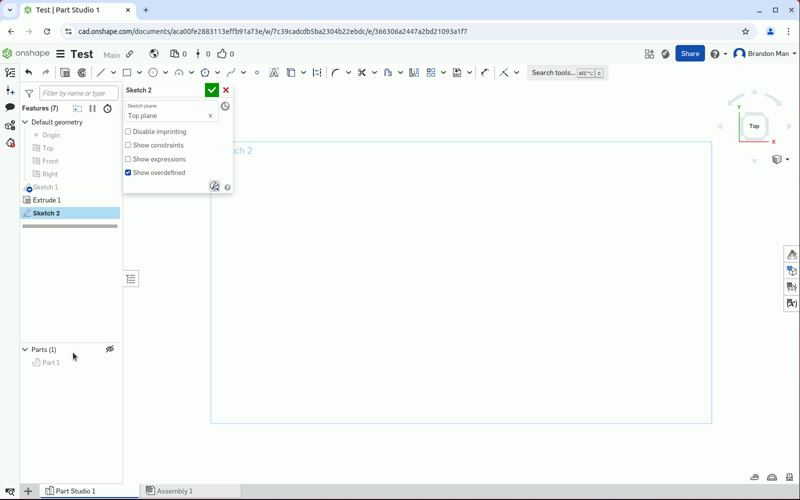
key(l)
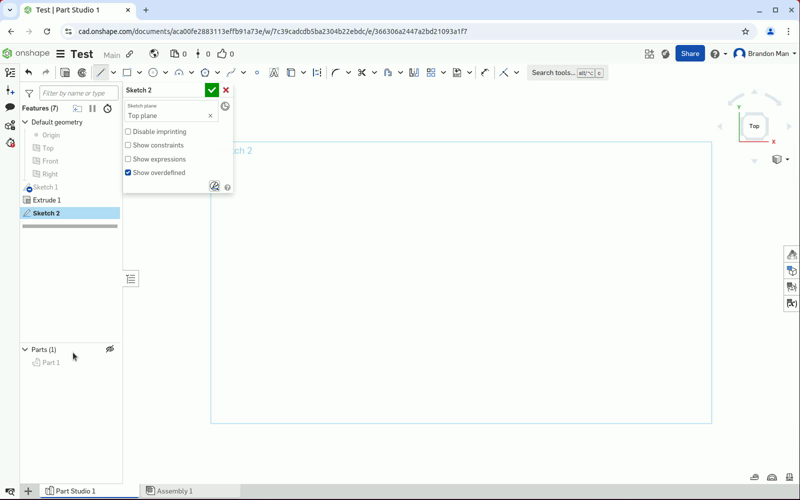
key_down(shift)
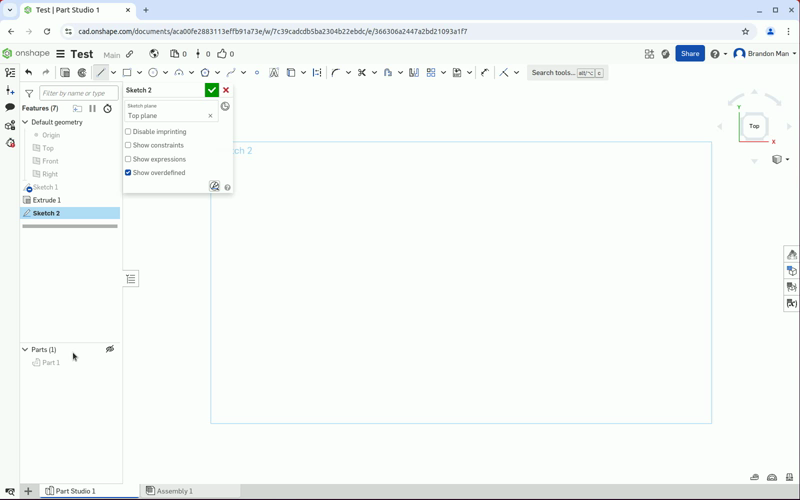
mouse_move(460, 333)
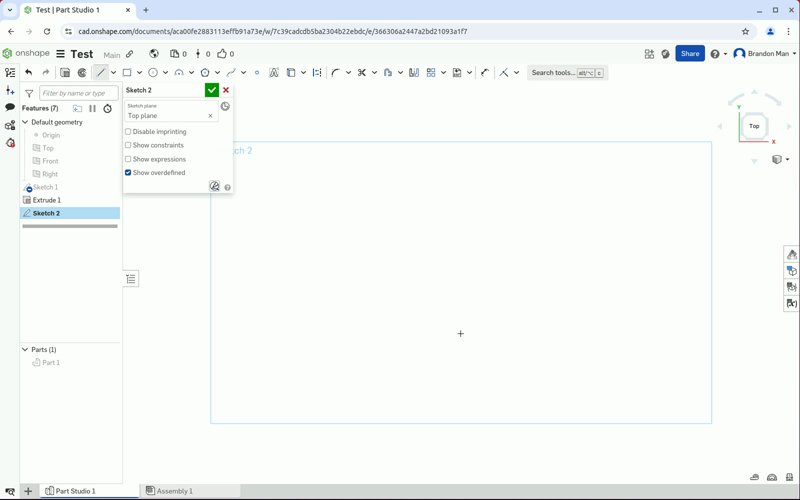
click(460, 333)
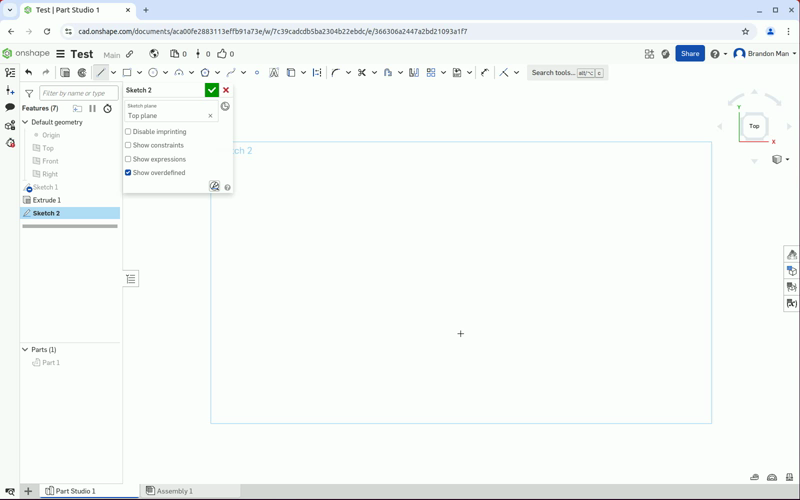
key_up(shift)
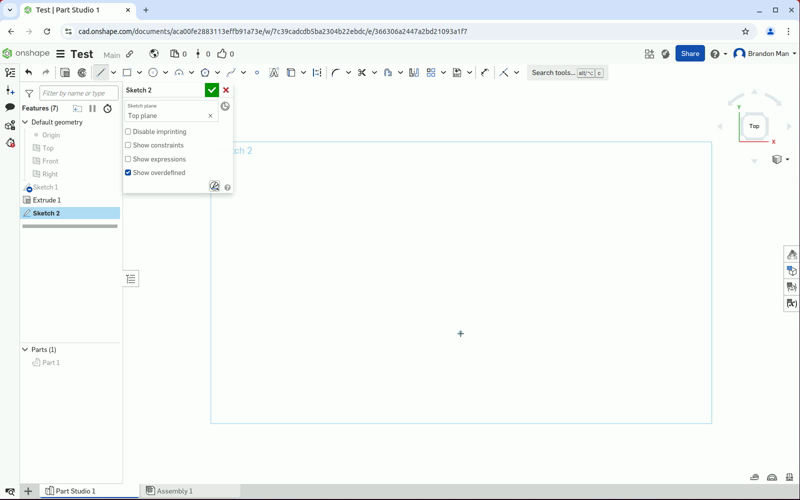
key_down(shift)
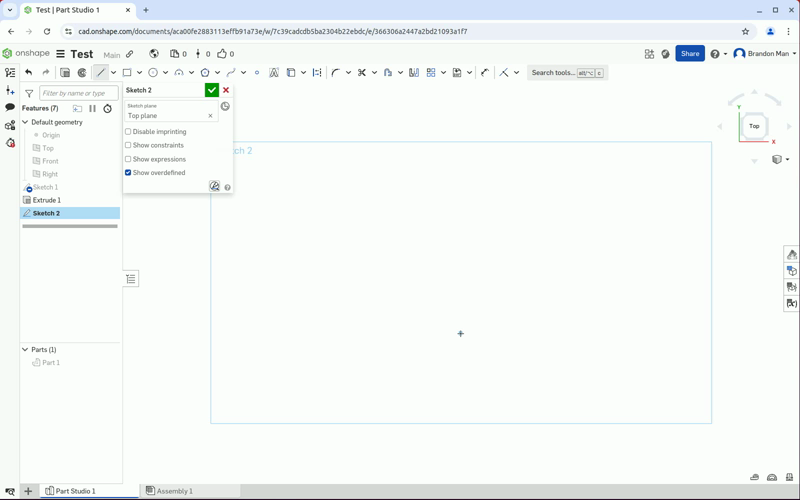
mouse_move(525, 333)
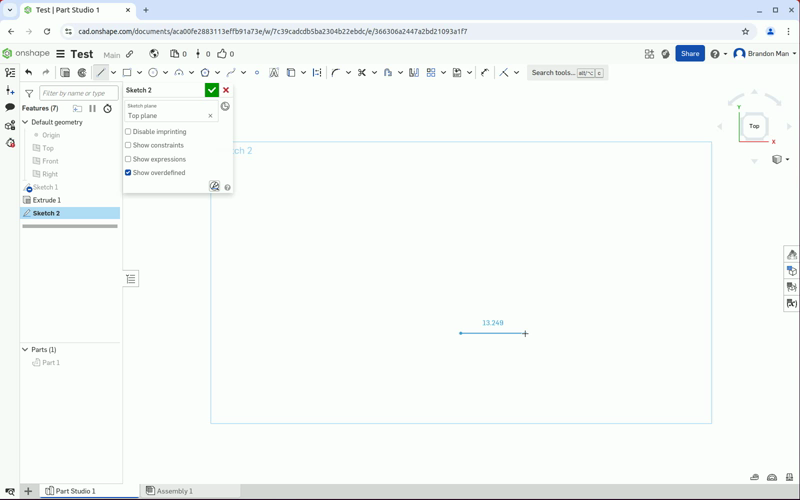
click(525, 333)
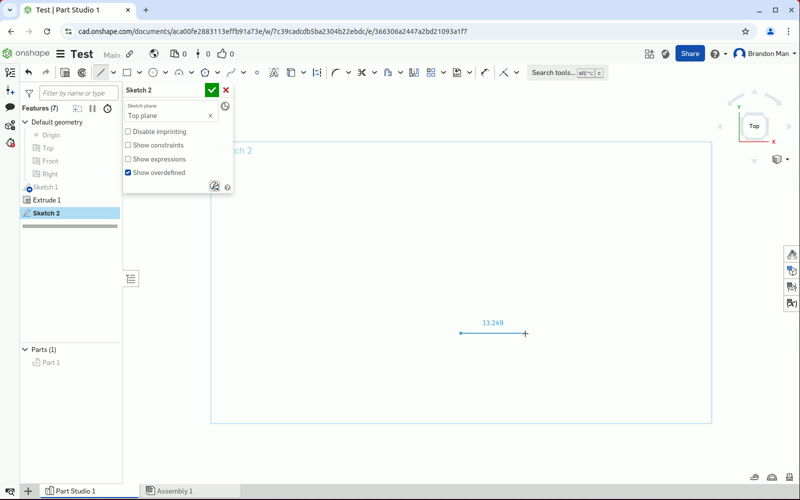
key_up(shift)
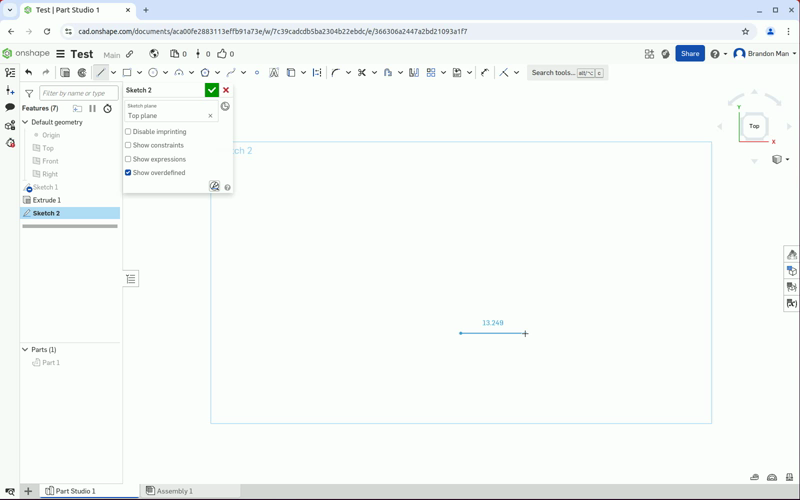
key_down(shift)
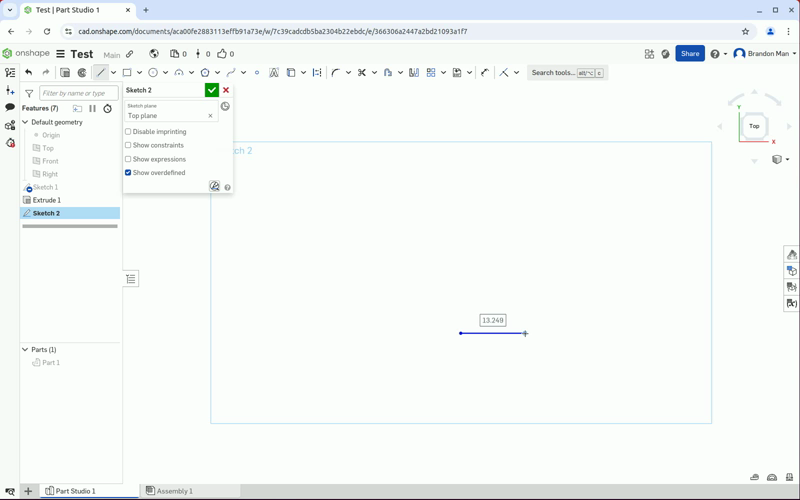
mouse_move(525, 234)
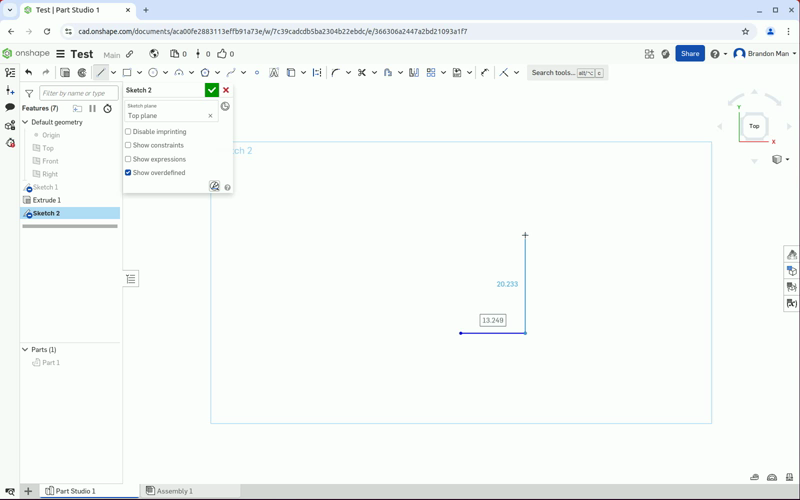
click(525, 234)
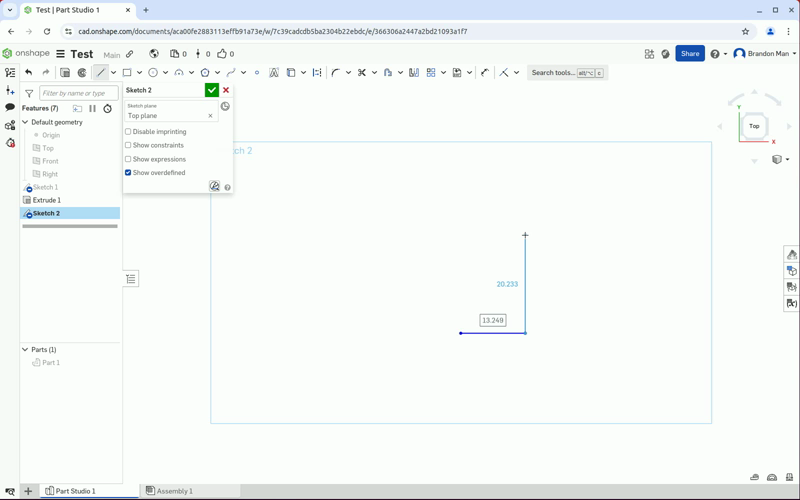
key_up(shift)
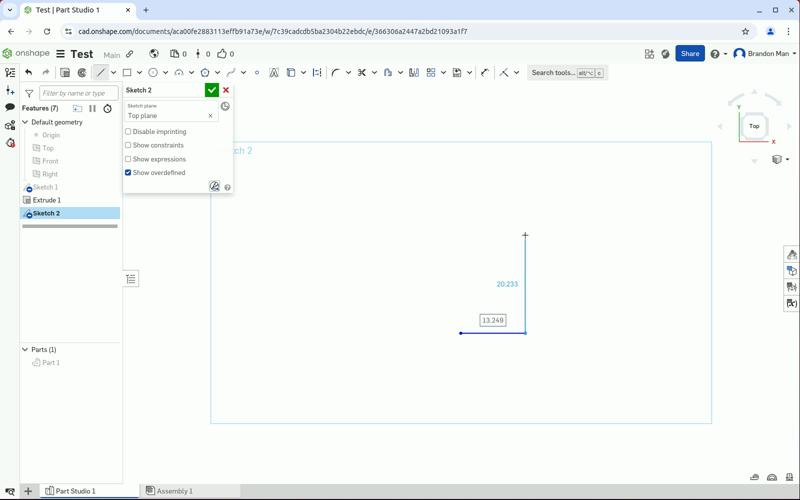
key_down(shift)
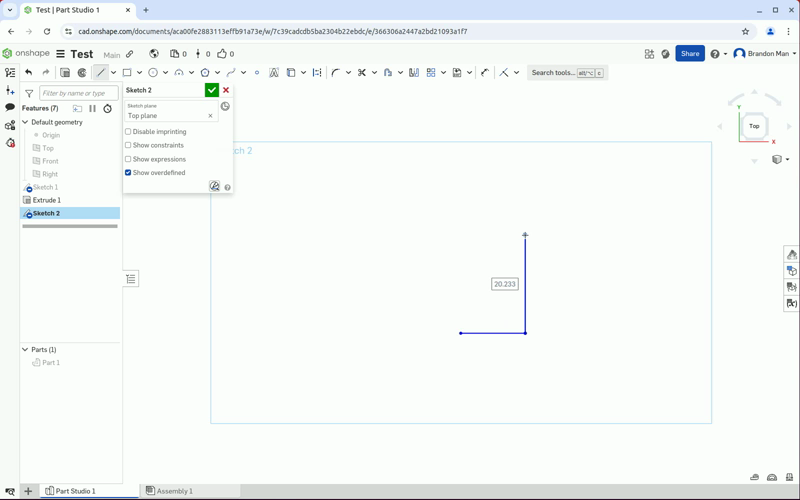
mouse_move(460, 234)
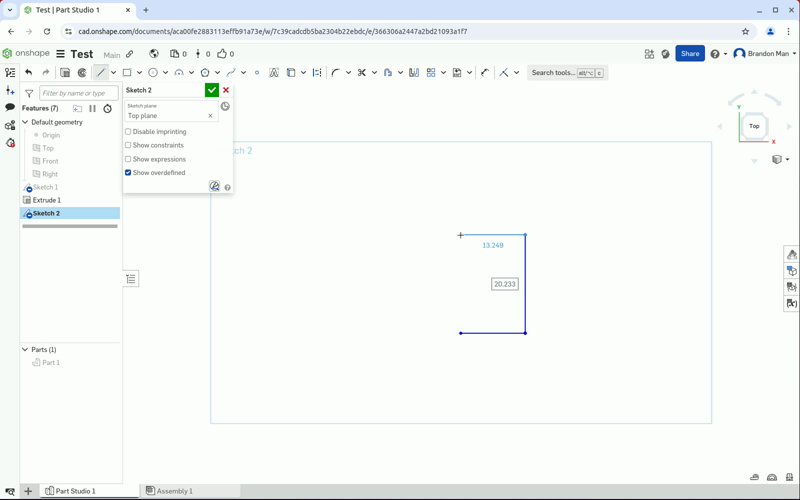
click(460, 234)
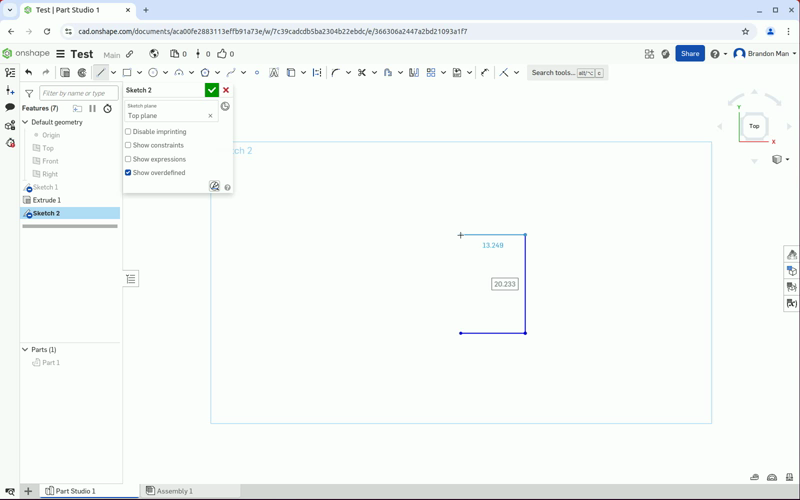
key_up(shift)
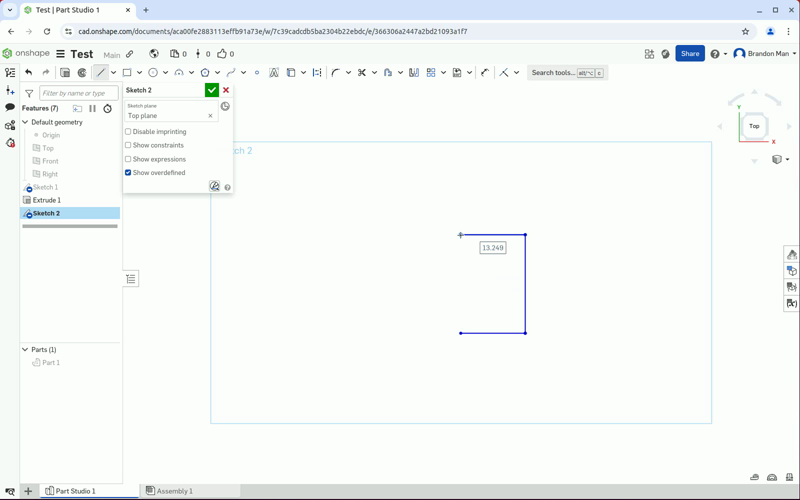
key_down(shift)
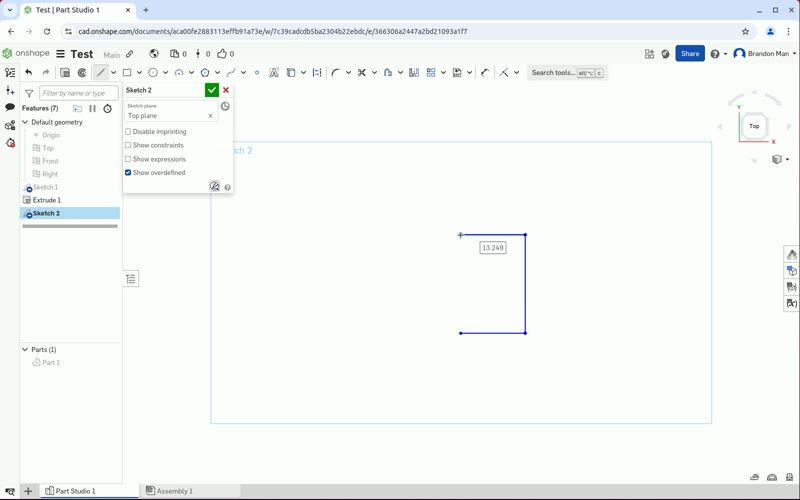
mouse_move(460, 333)
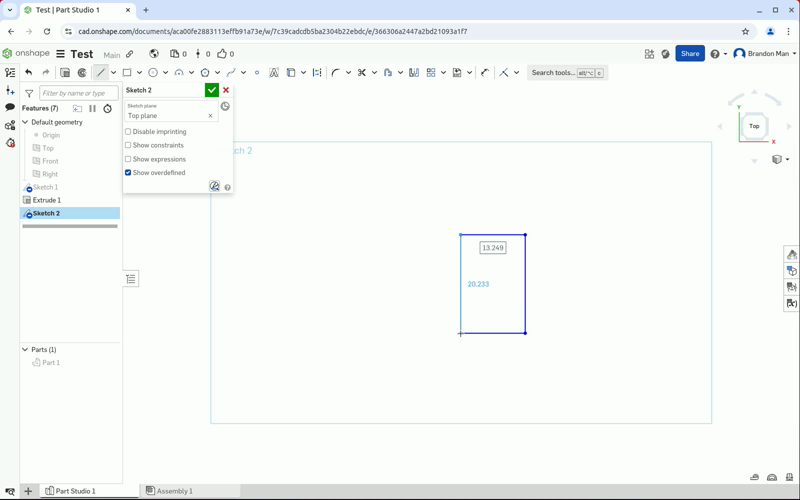
key_up(shift)
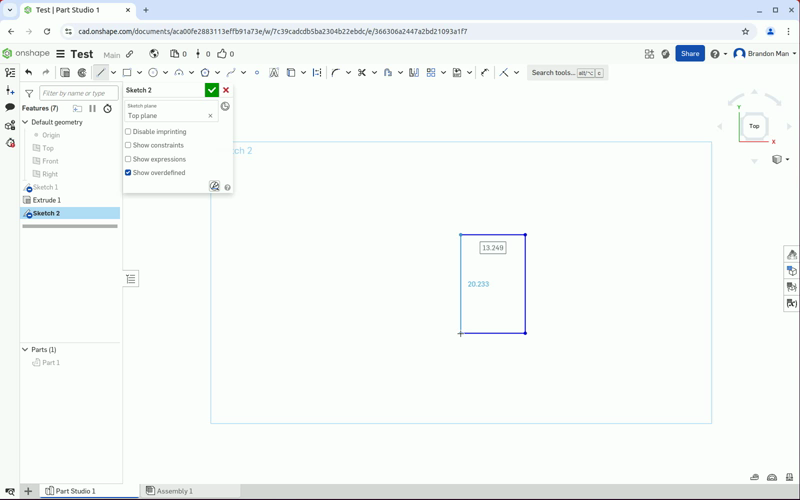
click(460, 333)
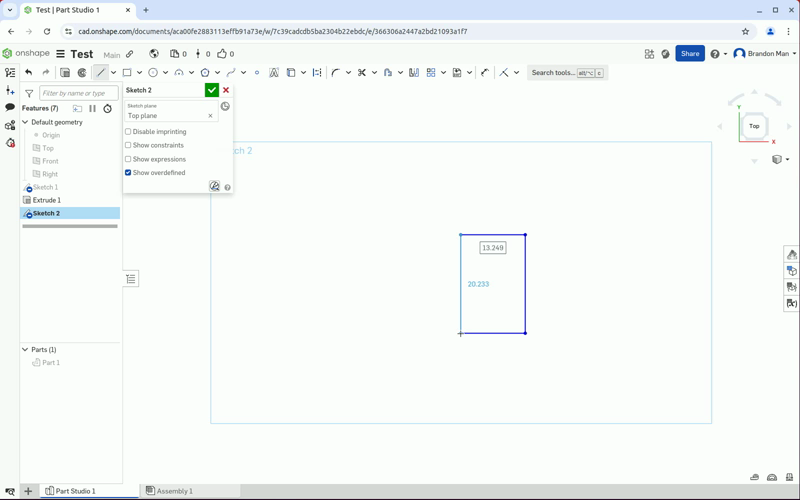
key(esc)
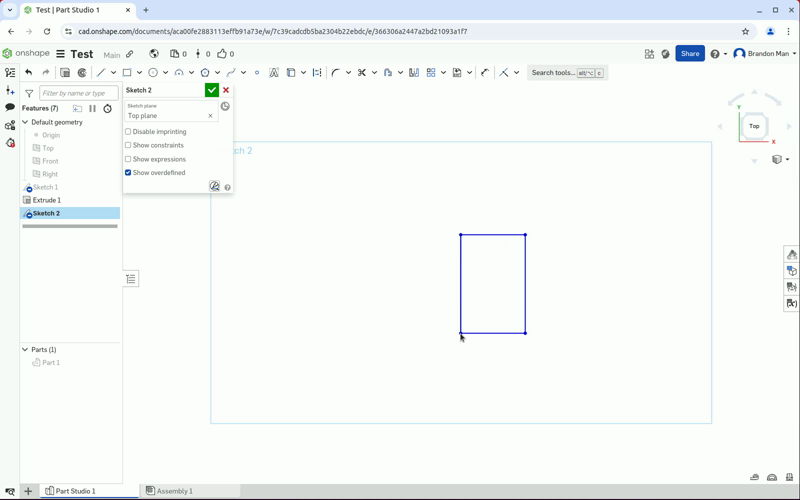
mouse_move(504, 256)
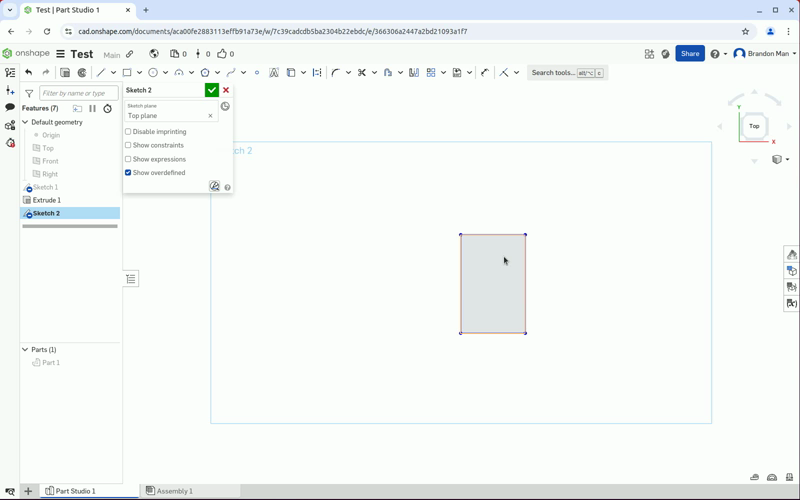
click(504, 256)
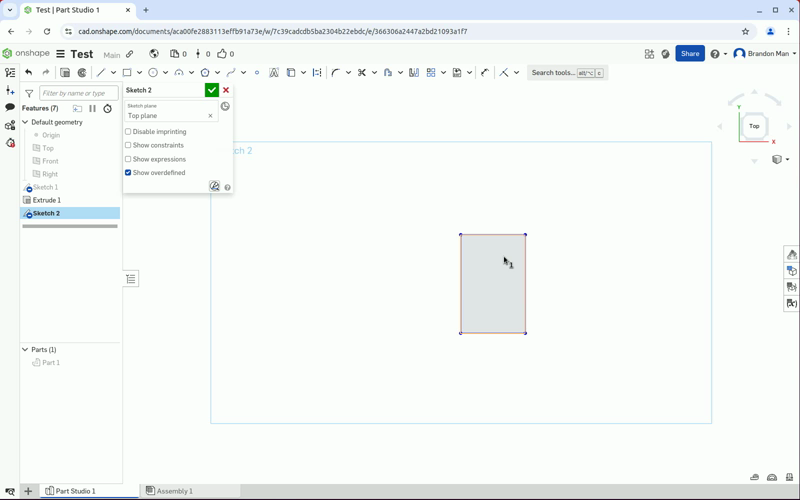
mouse_move(73, 352)
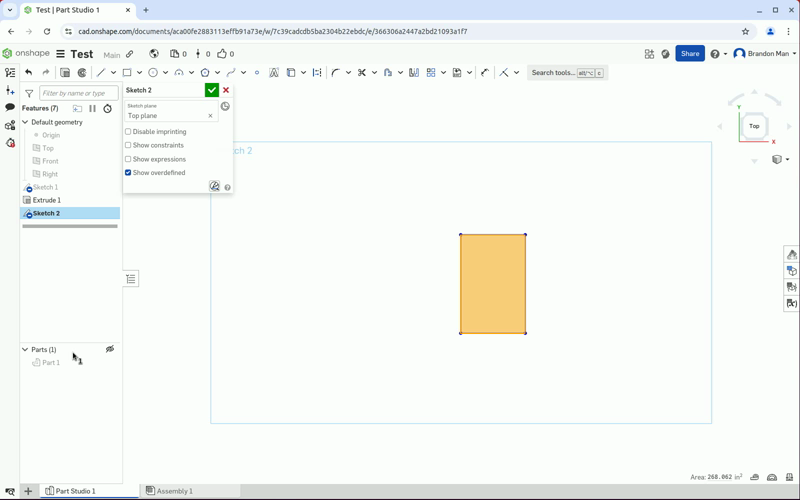
key(shift+y)
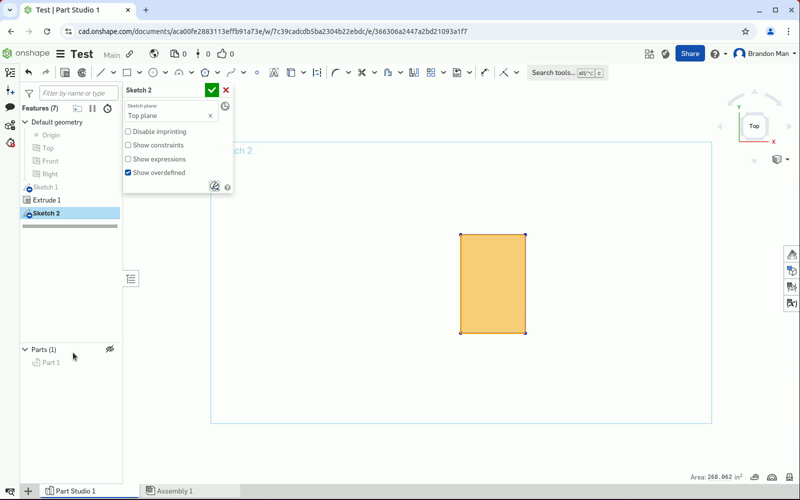
key(shift+e)
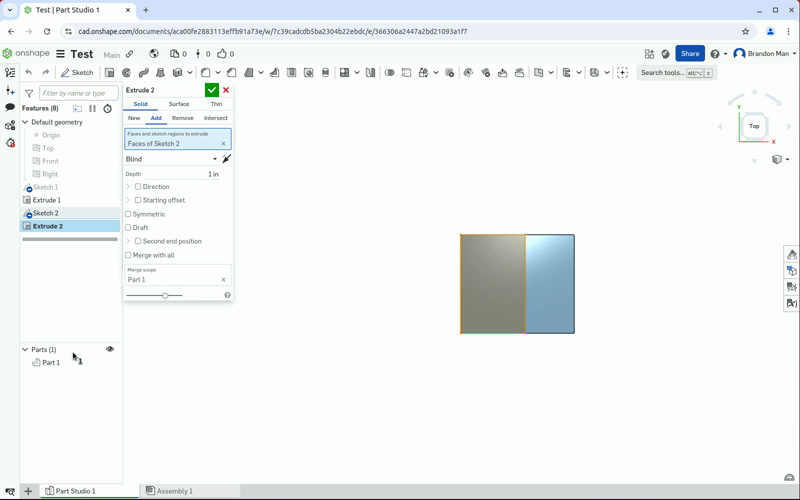
mouse_move(143, 106)
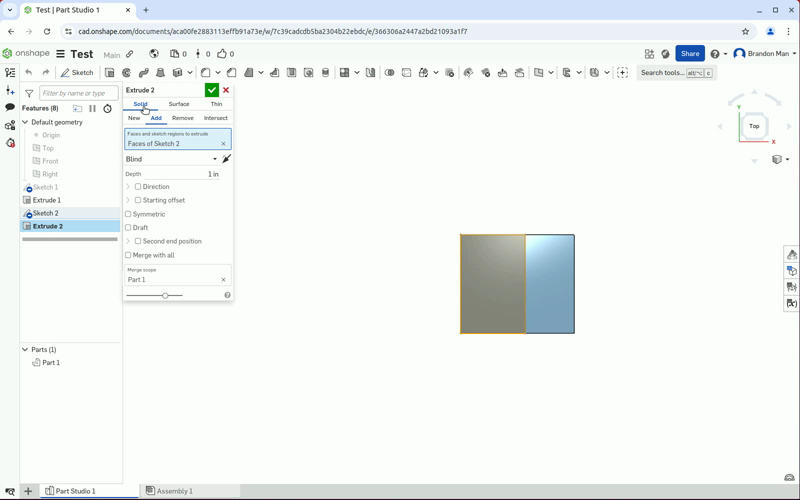
click(143, 106)
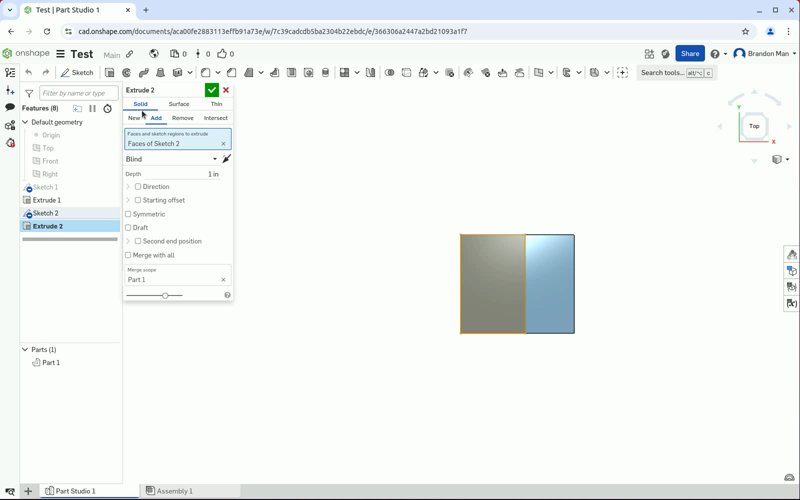
mouse_move(137, 120)
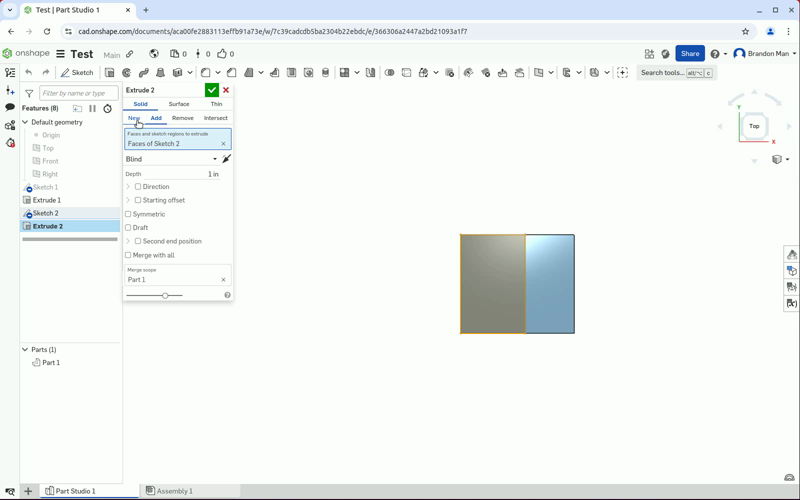
click(137, 120)
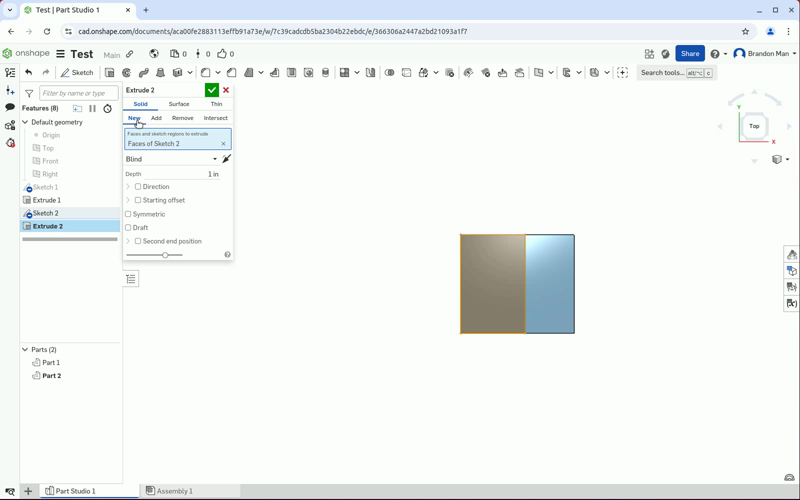
key(tab, 4)
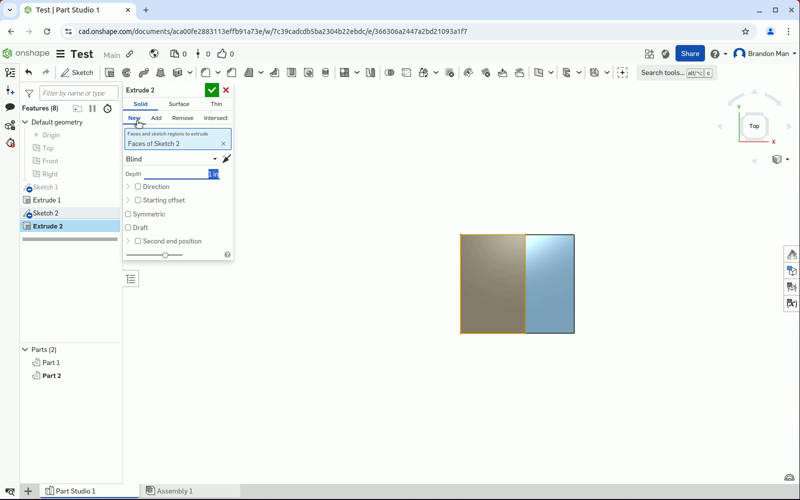
text(9.869)
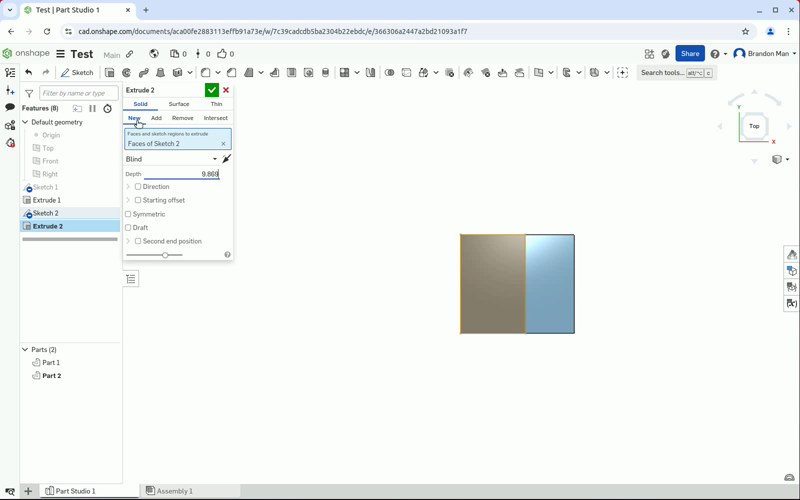
key(enter)
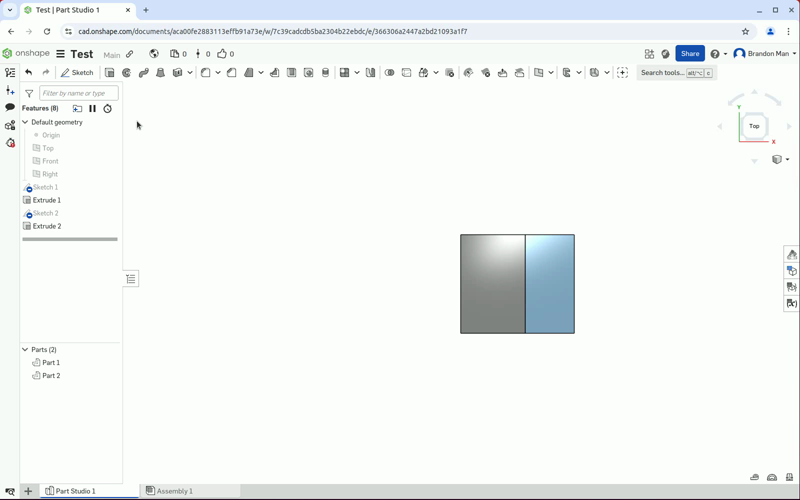
key(shift+h)
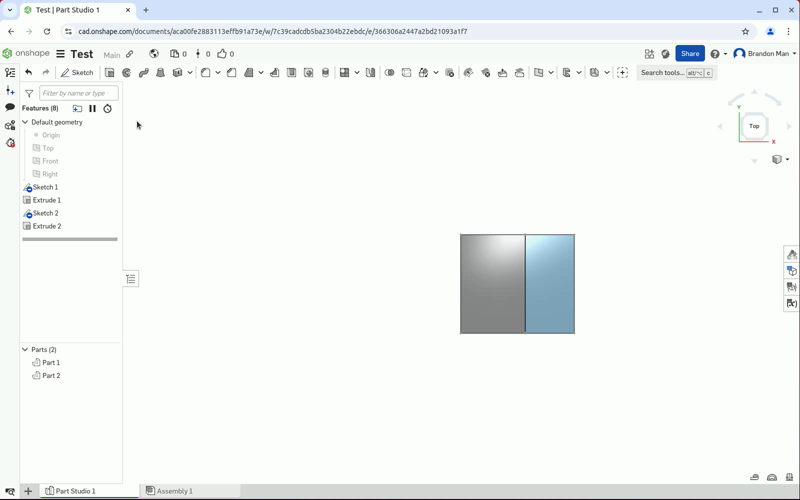
key(shift+h)
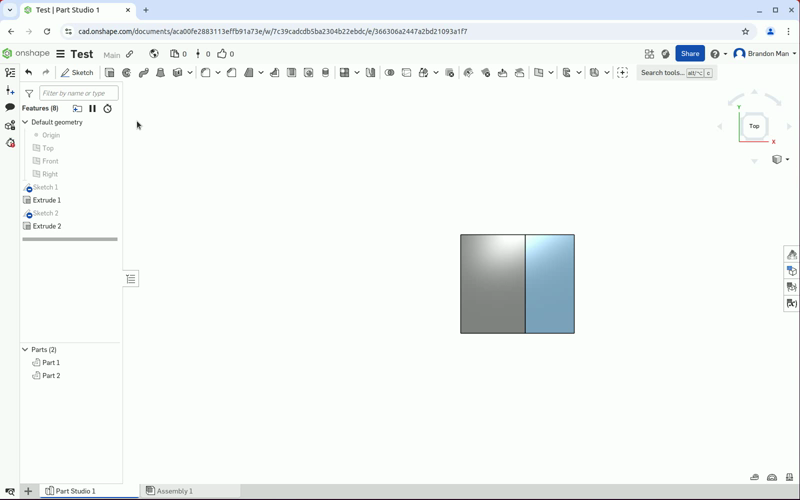
mouse_move(73, 189)
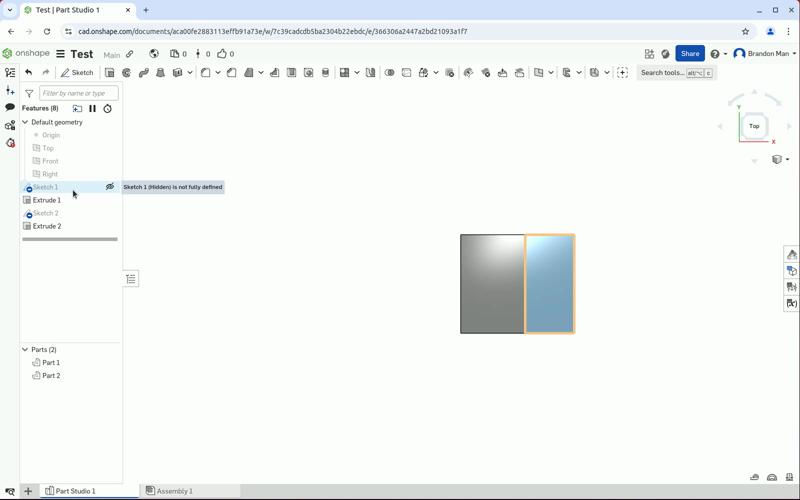
click(73, 189)
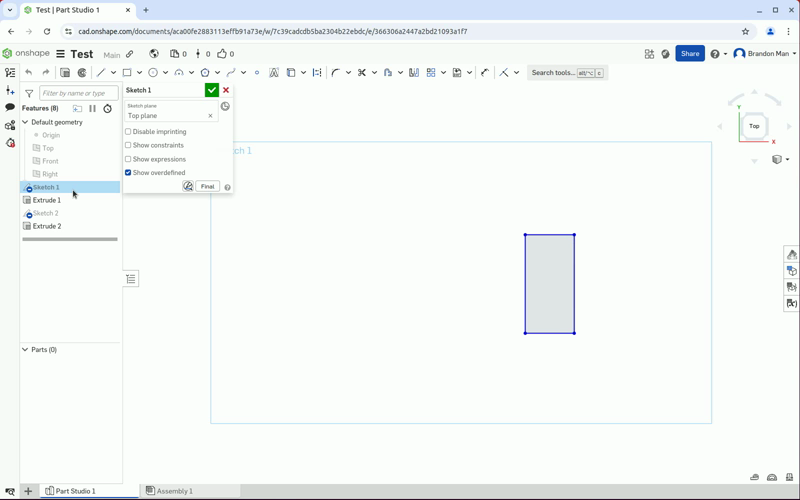
mouse_move(229, 92)
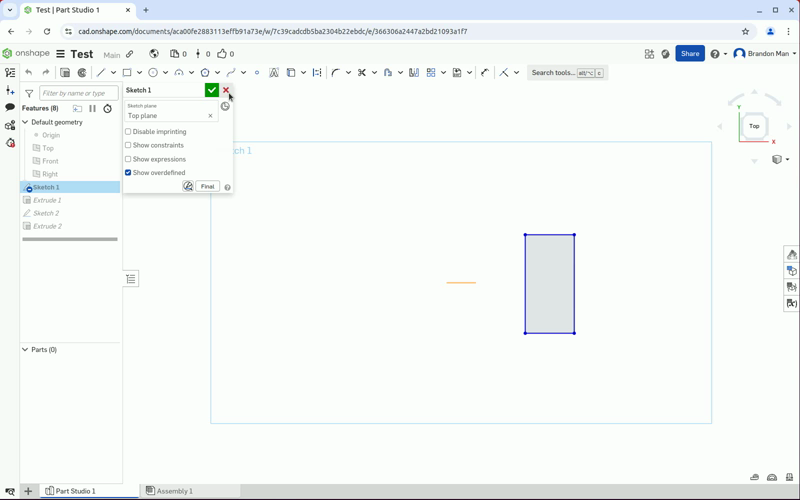
click(229, 92)
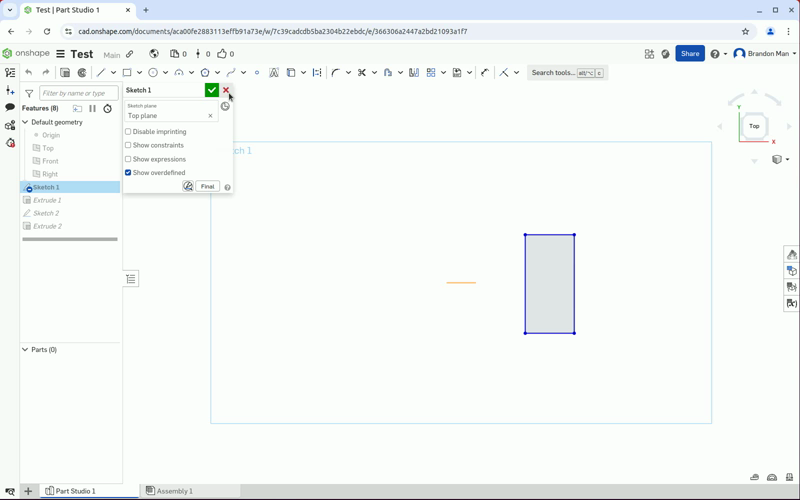
key(shift+s)
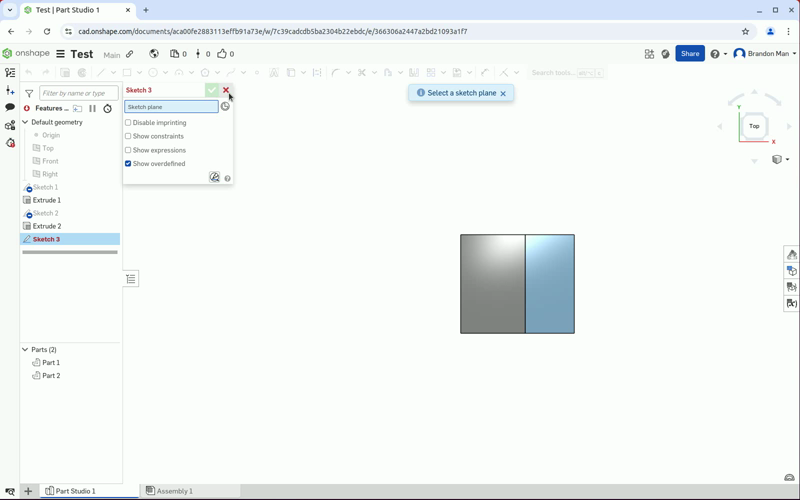
mouse_move(73, 150)
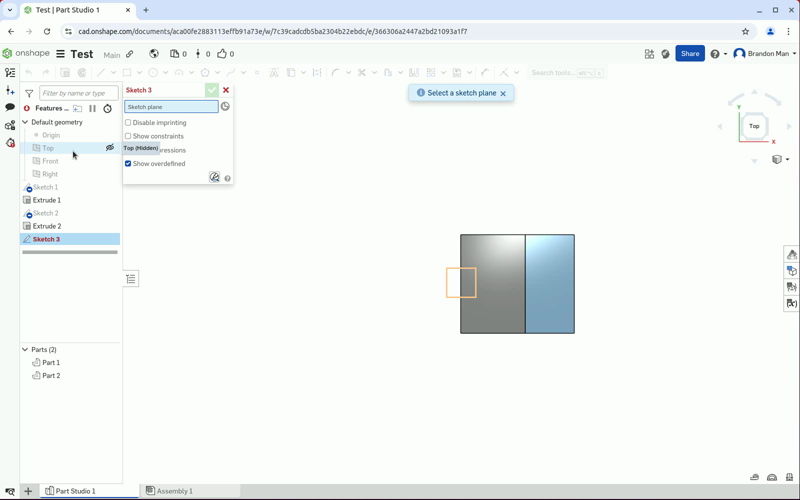
click(73, 150)
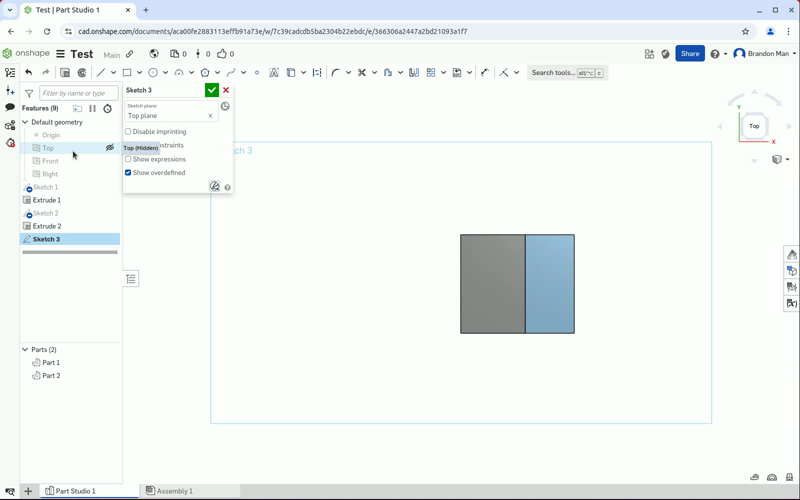
mouse_move(73, 352)
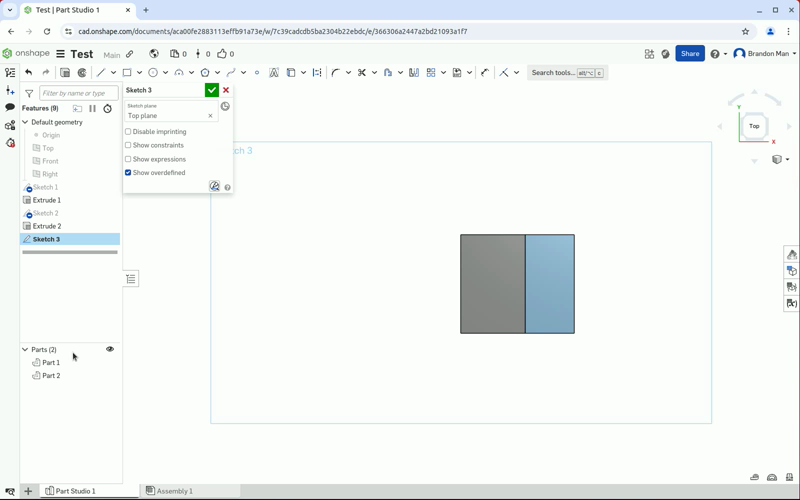
key(y)
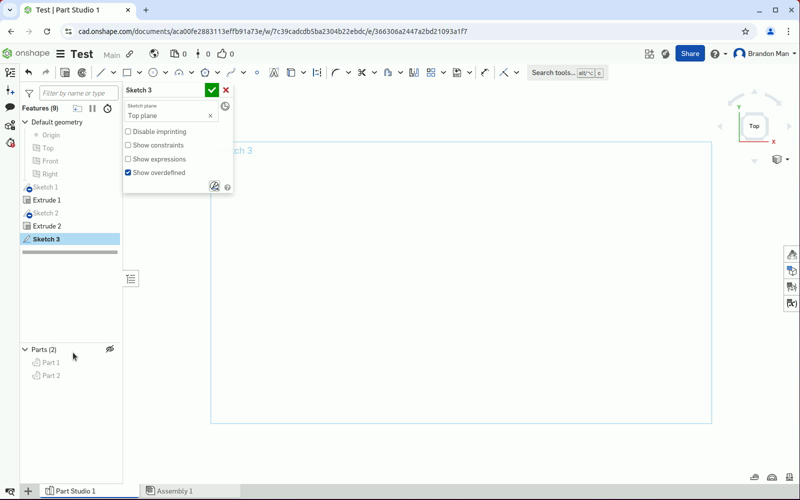
key(l)
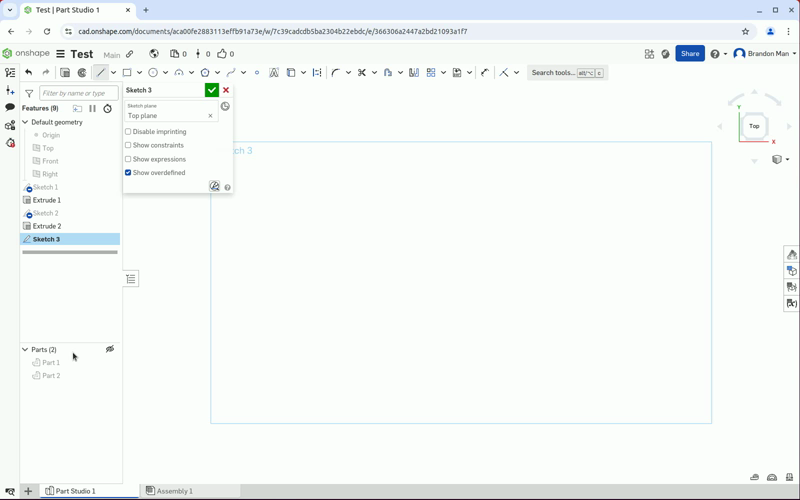
key_down(shift)
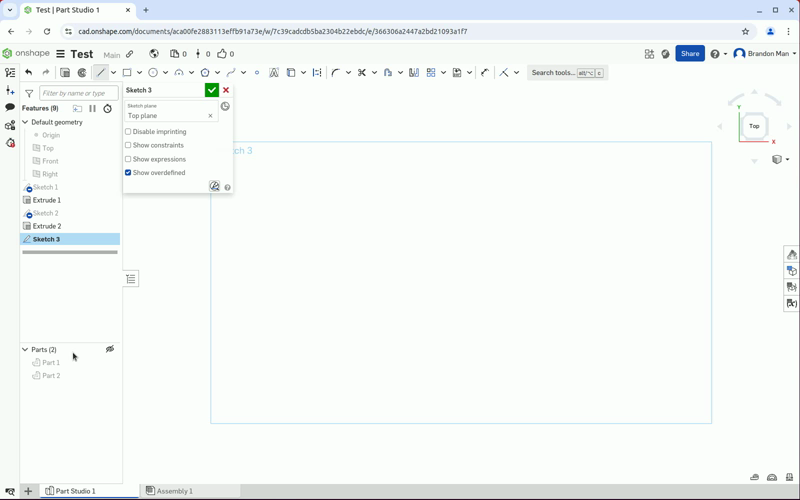
mouse_move(525, 333)
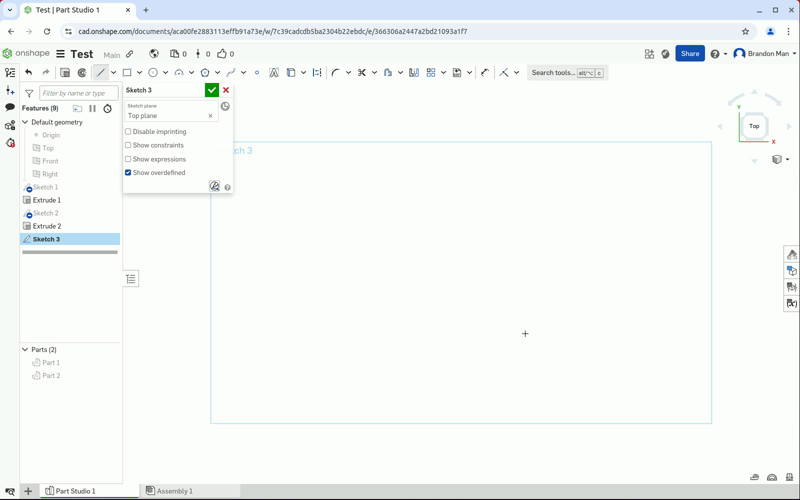
click(525, 333)
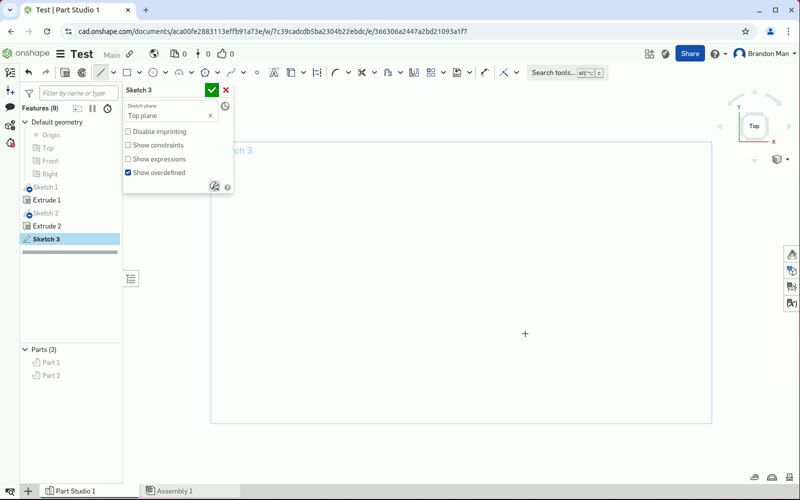
key_up(shift)
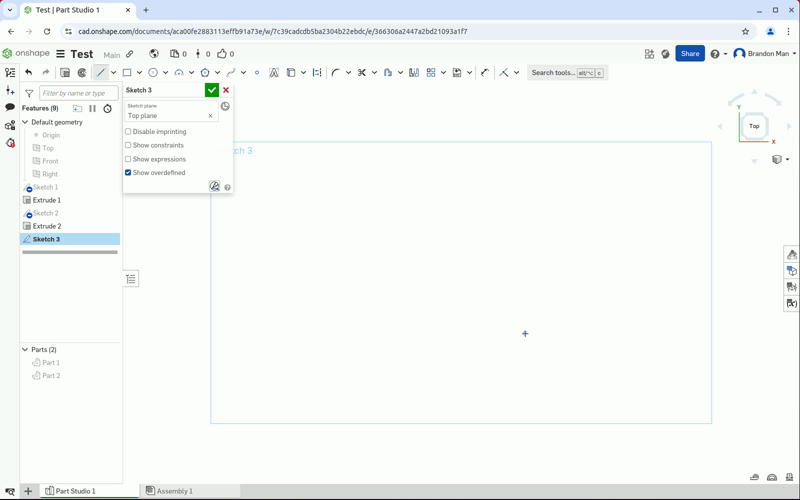
key_down(shift)
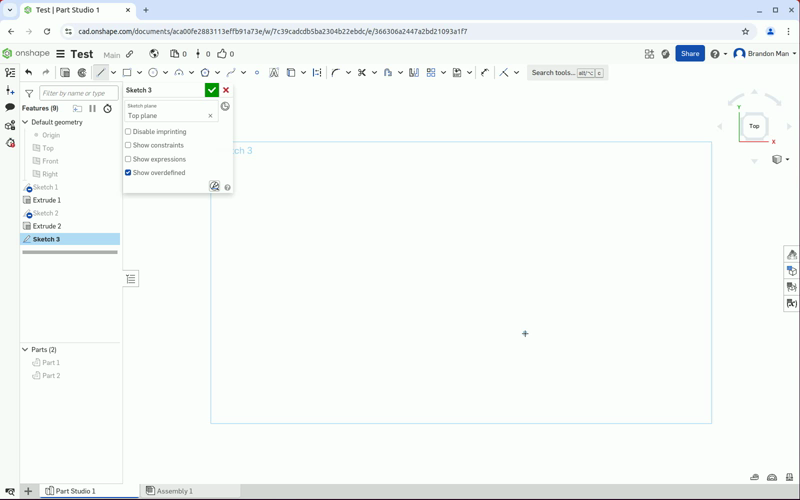
mouse_move(555, 333)
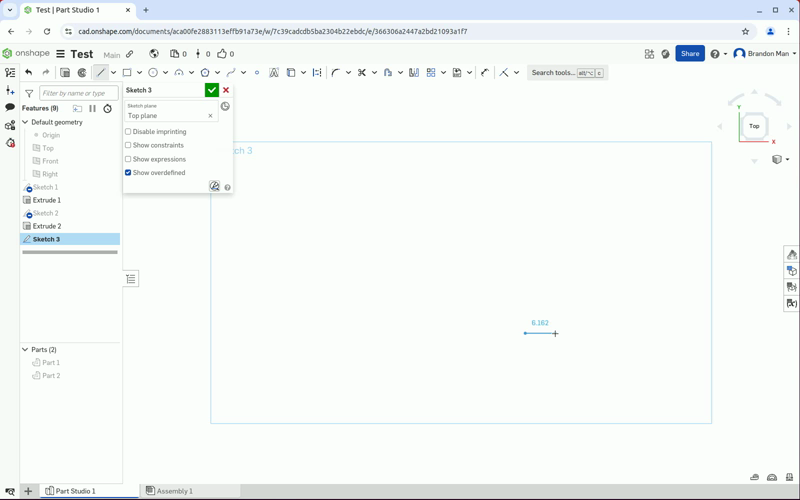
mouse_move(574, 333)
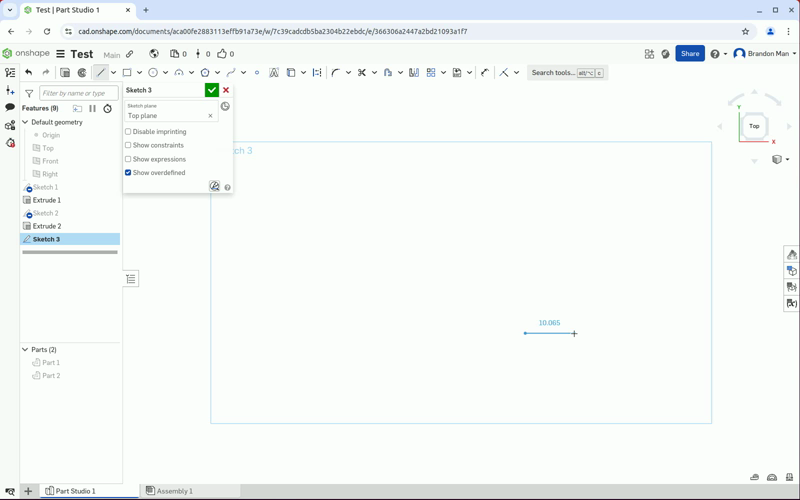
click(574, 333)
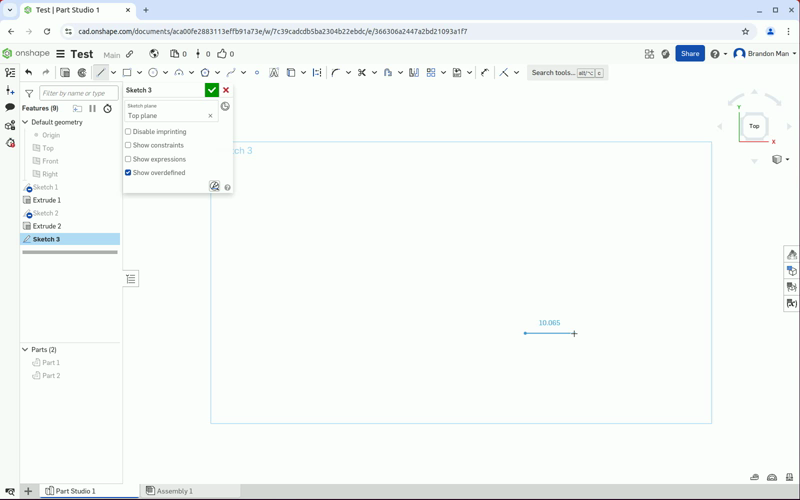
key_up(shift)
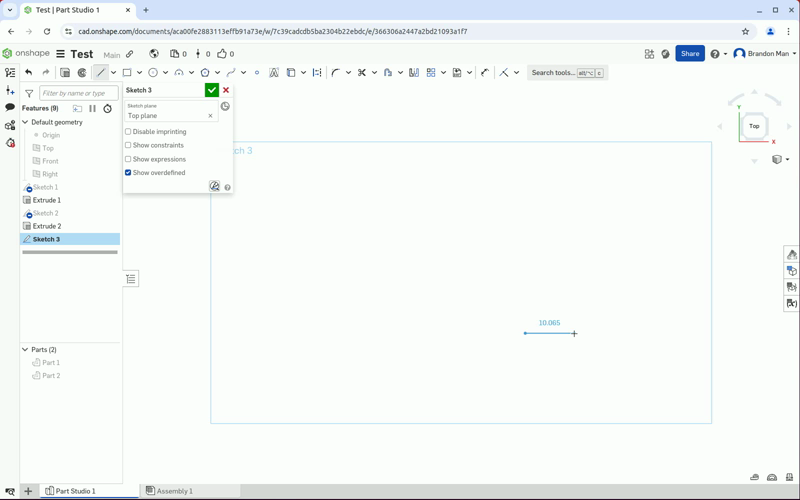
key_down(shift)
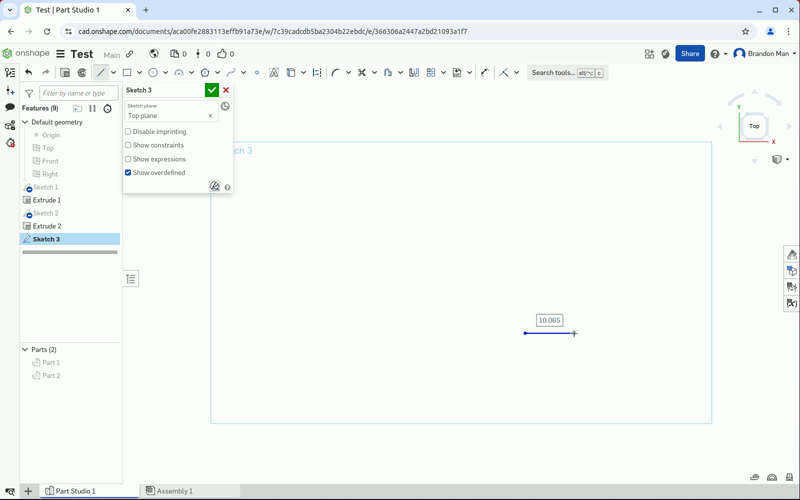
mouse_move(574, 234)
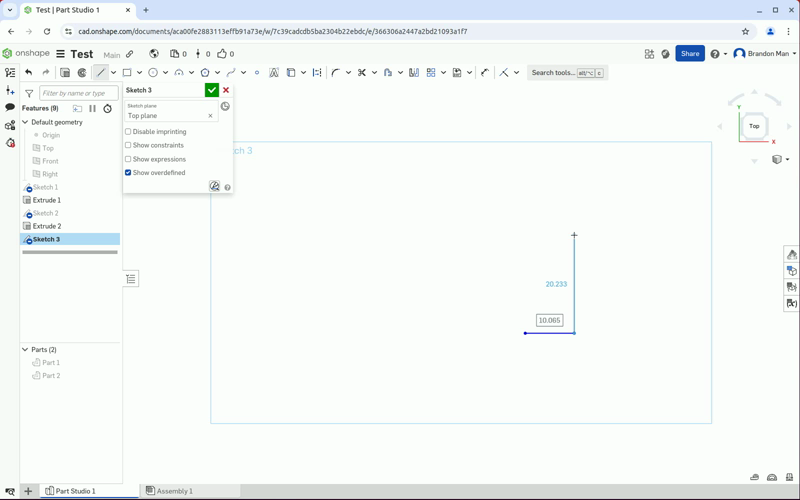
click(574, 234)
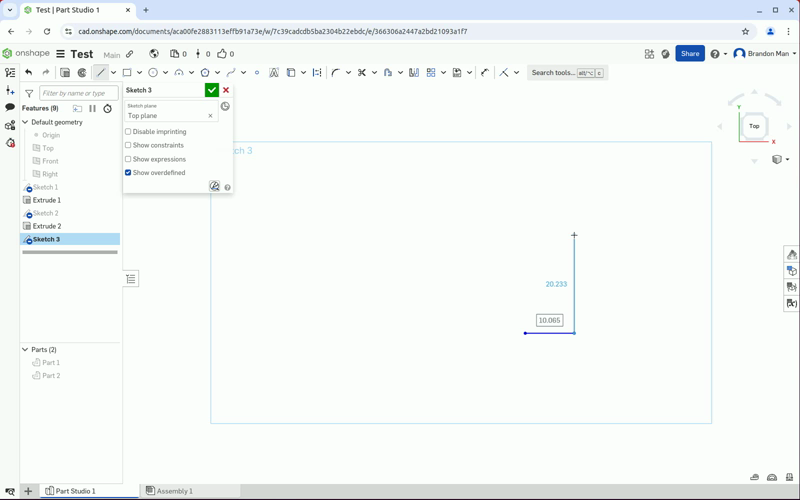
key_up(shift)
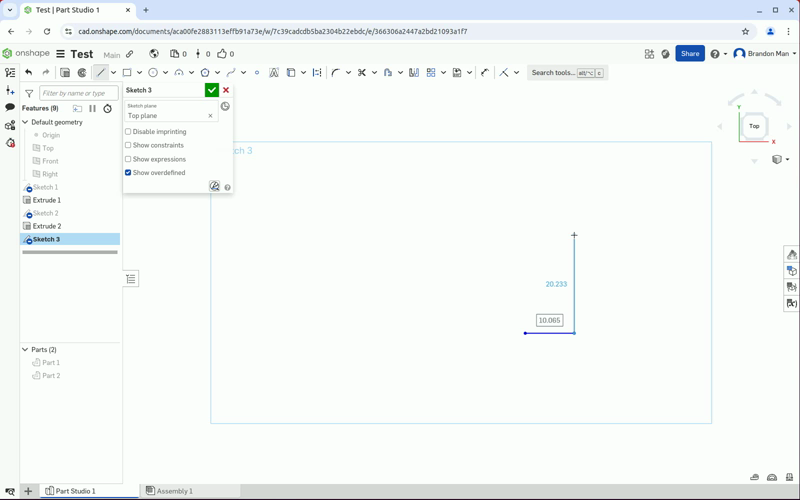
key_down(shift)
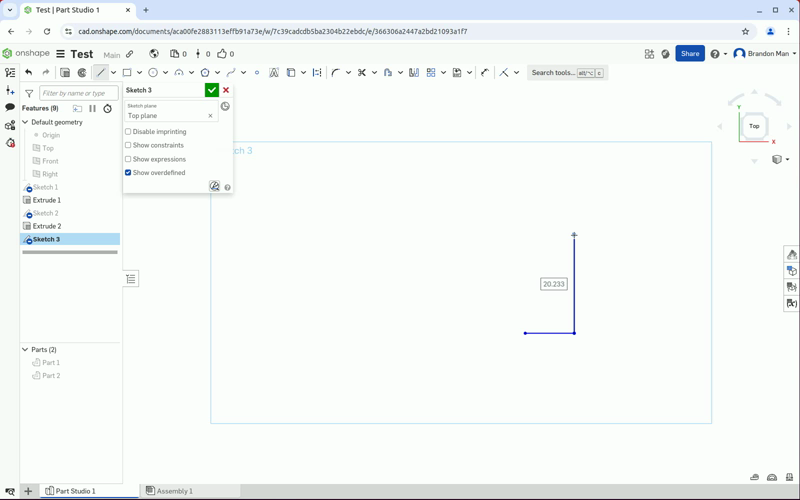
mouse_move(589, 234)
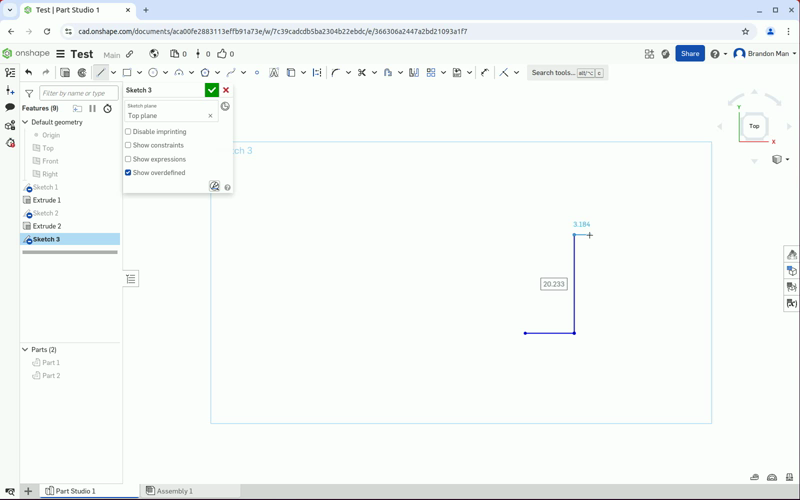
mouse_move(525, 234)
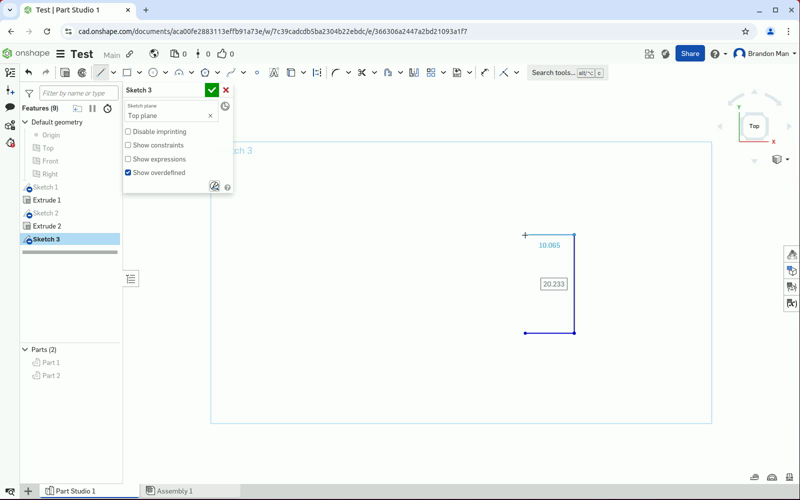
click(525, 234)
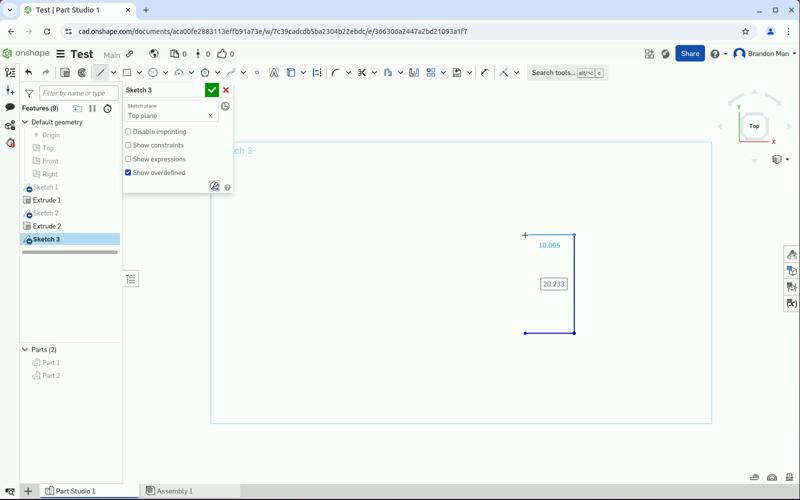
key_up(shift)
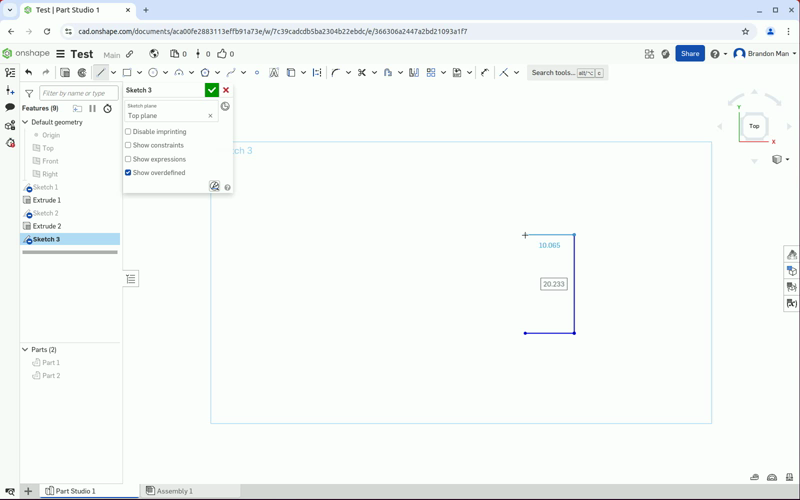
key_down(shift)
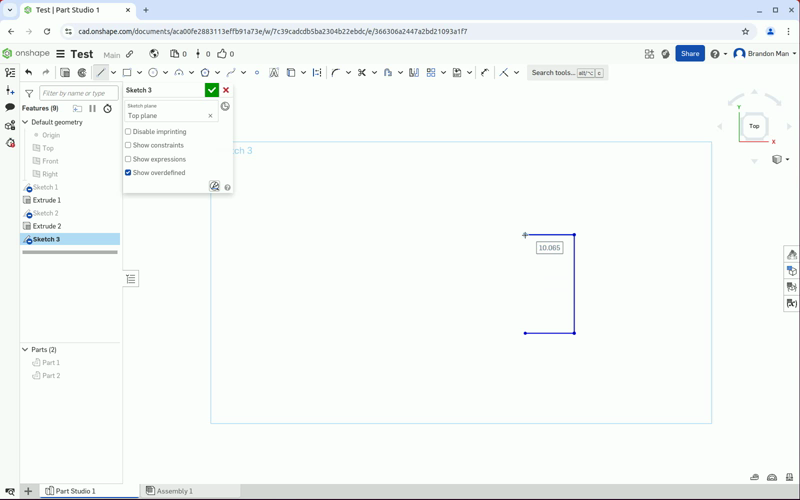
mouse_move(525, 333)
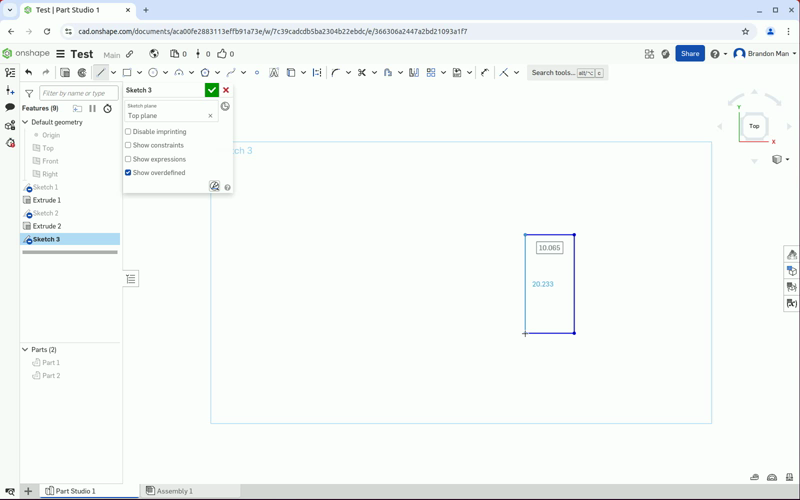
key_up(shift)
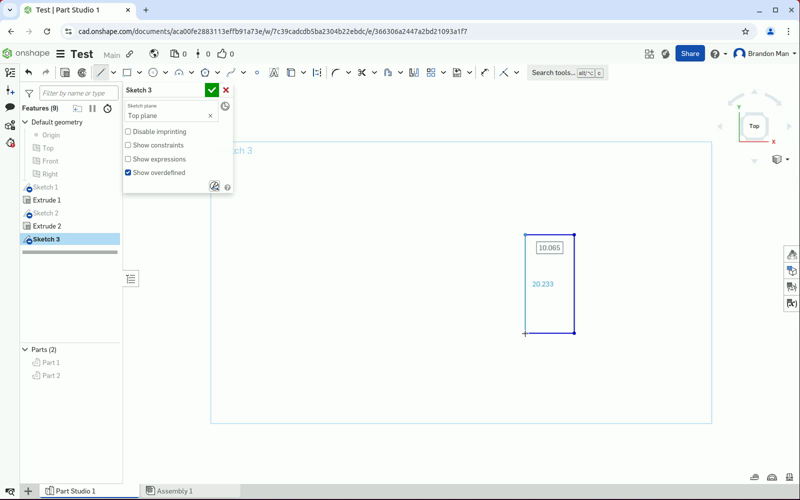
click(525, 333)
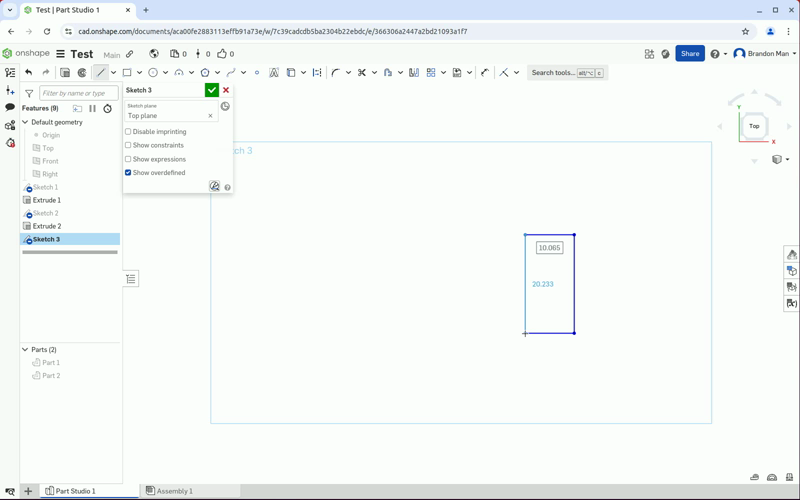
key(esc)
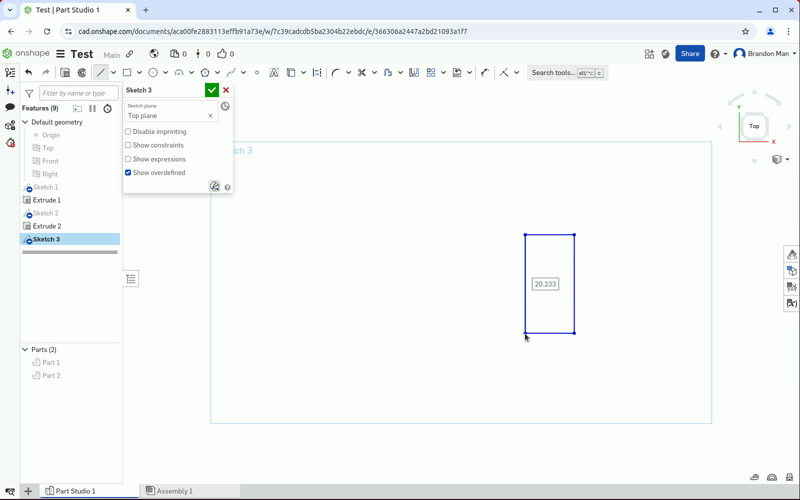
mouse_move(544, 303)
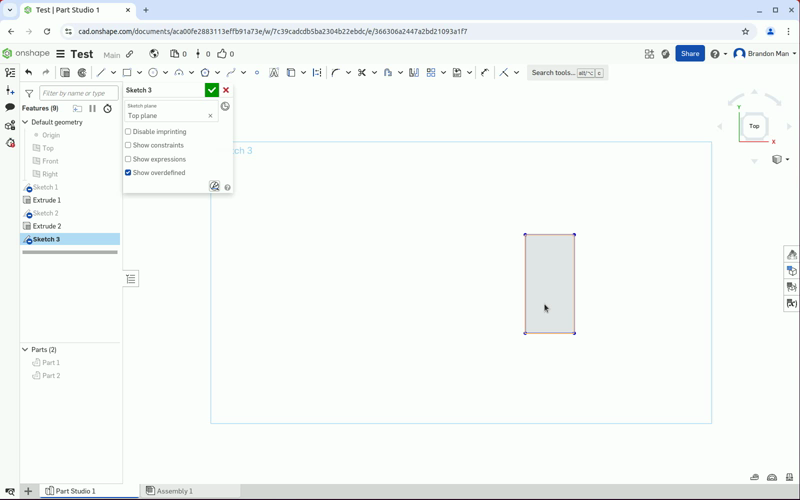
click(544, 303)
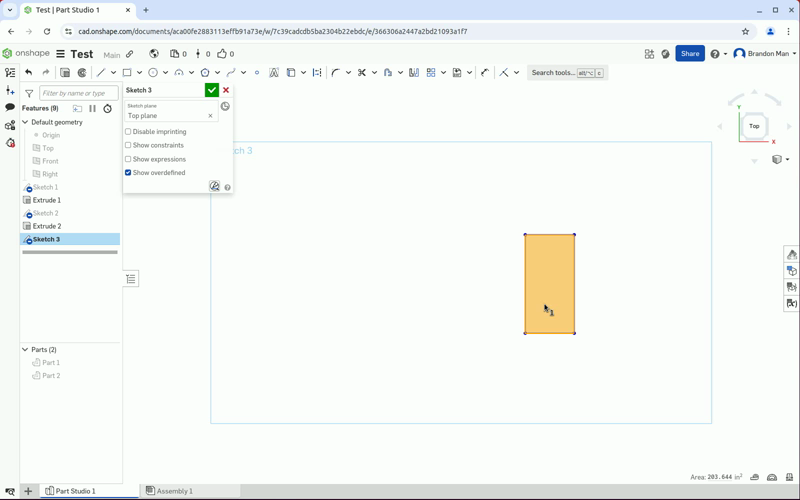
mouse_move(73, 352)
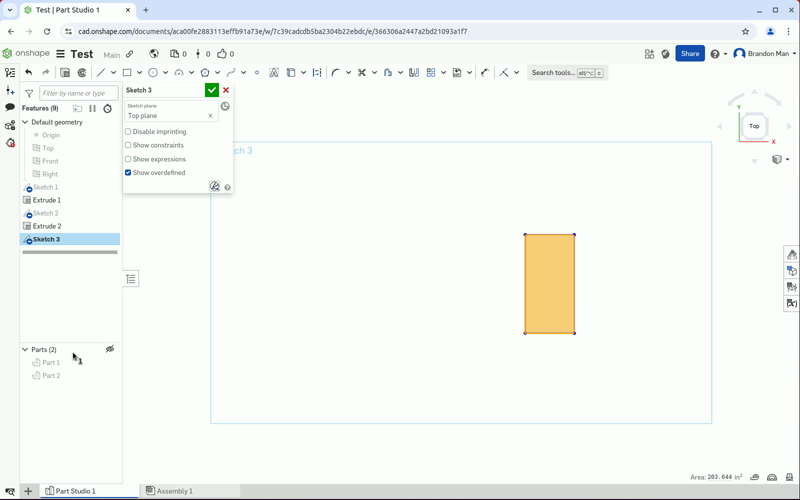
key(shift+y)
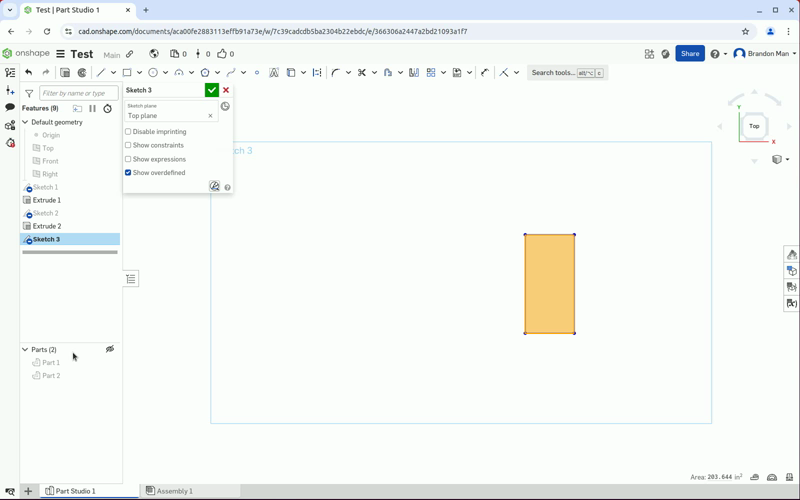
key(shift+e)
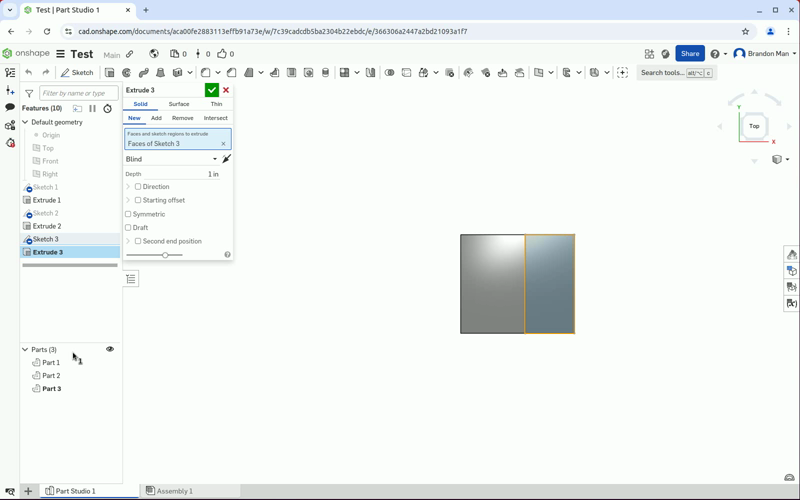
mouse_move(143, 106)
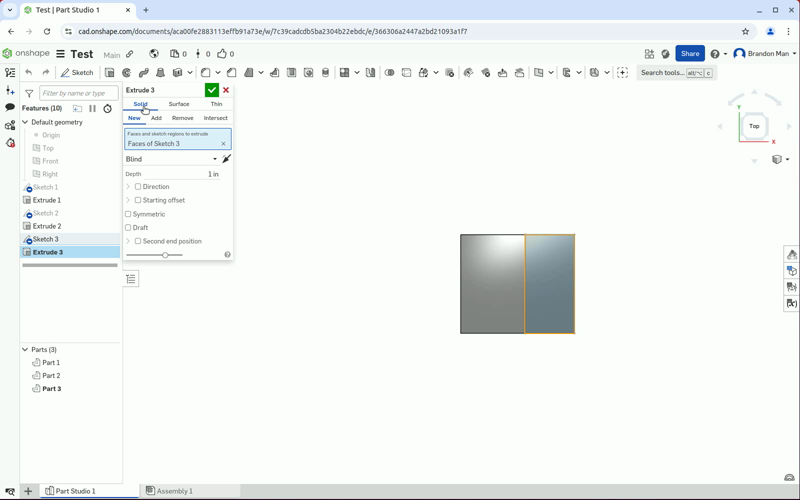
click(143, 106)
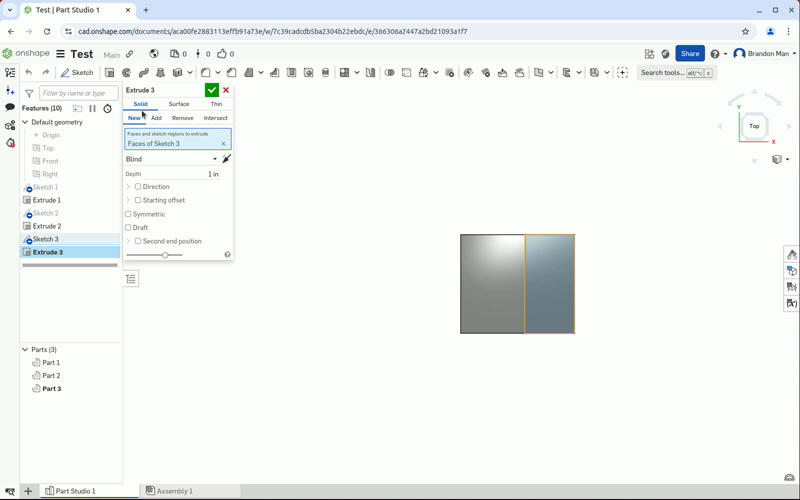
mouse_move(137, 120)
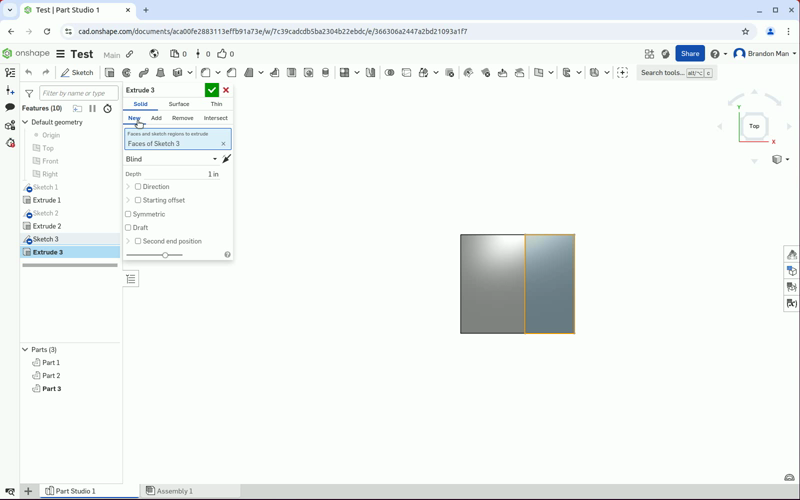
click(137, 120)
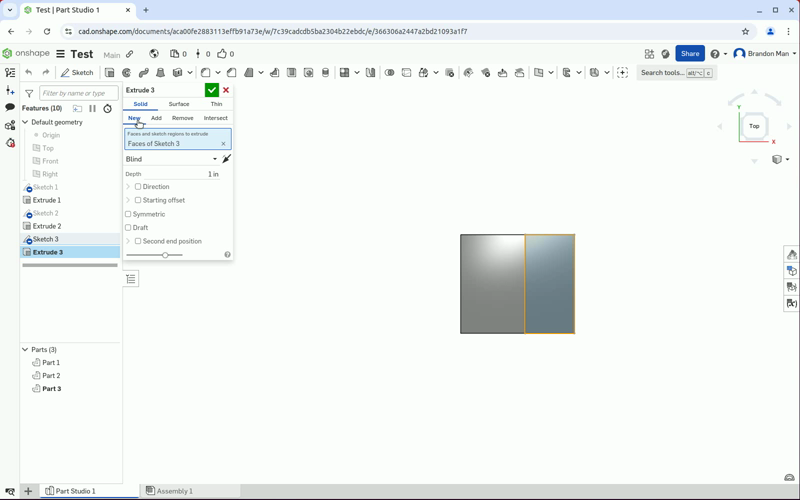
key(tab, 4)
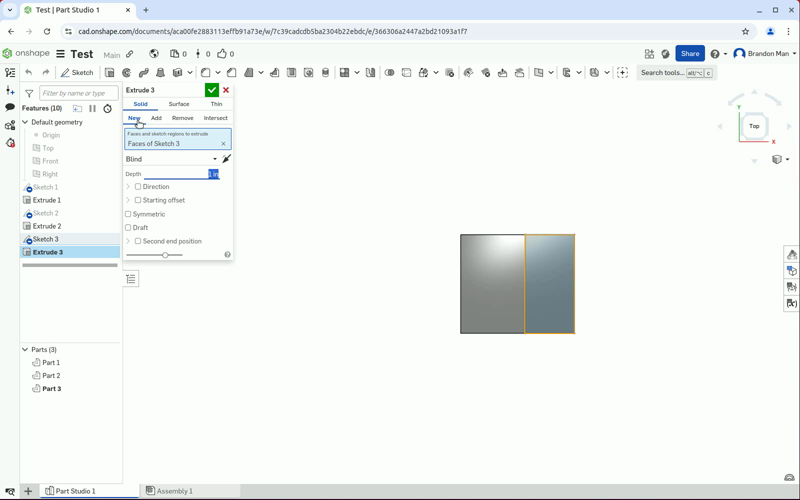
text(-1.926)
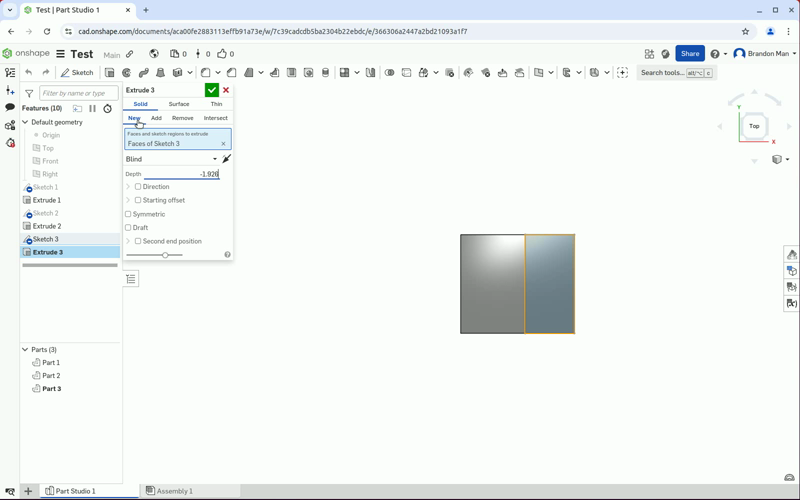
key(enter)
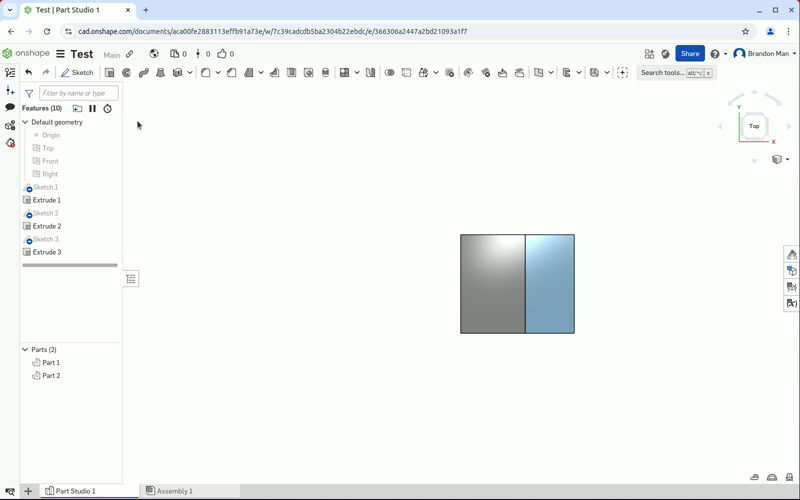
key(shift+h)
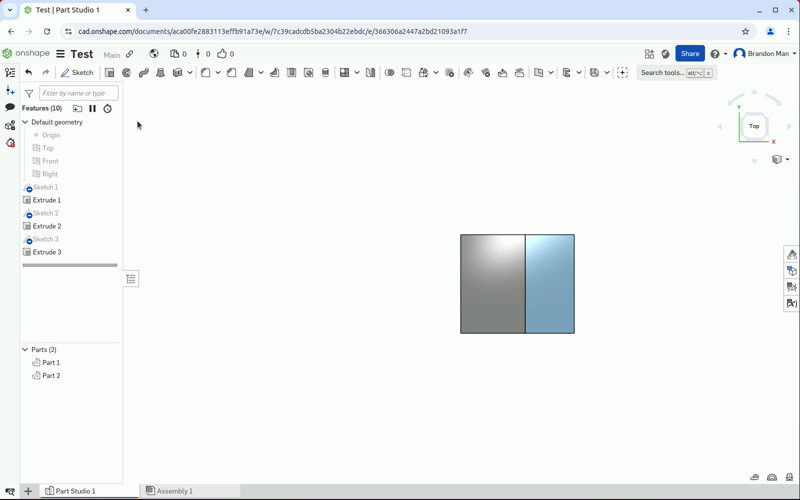
key(shift+h)
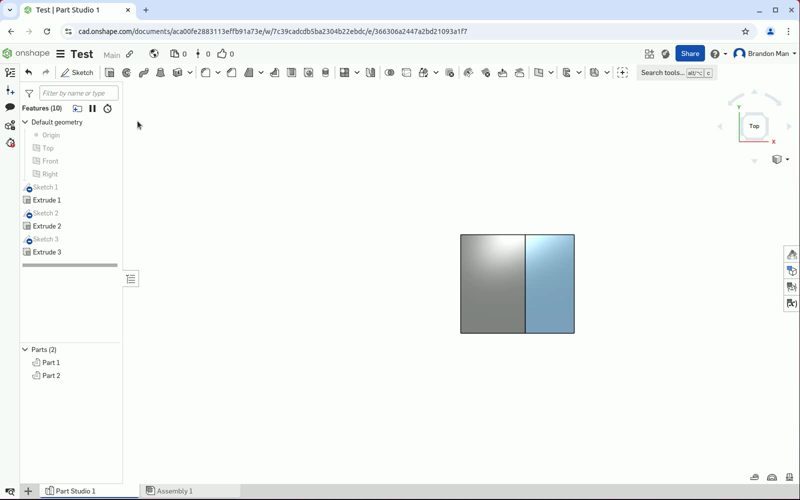
mouse_move(73, 189)
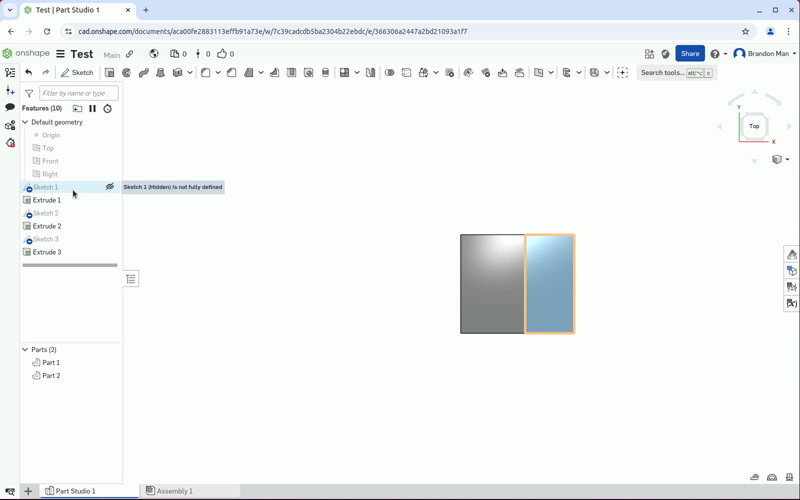
click(73, 189)
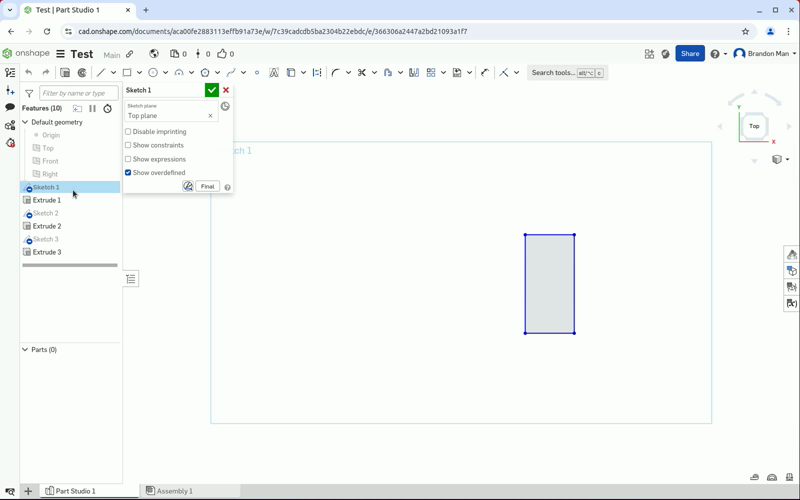
mouse_move(229, 92)
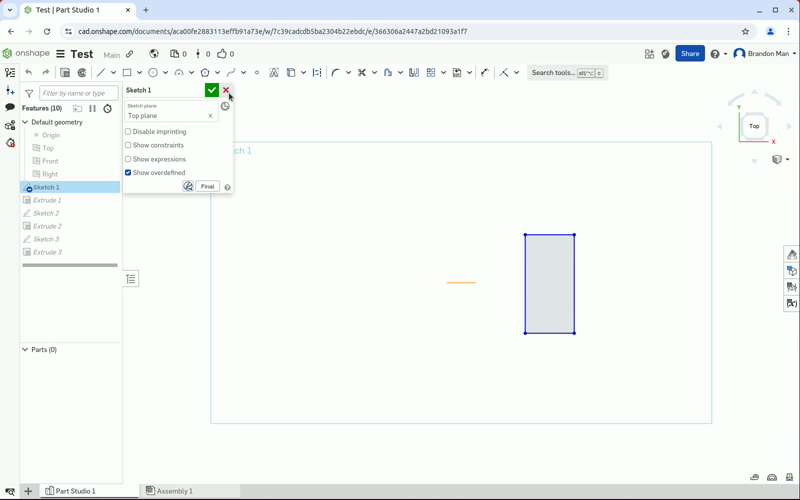
click(229, 92)
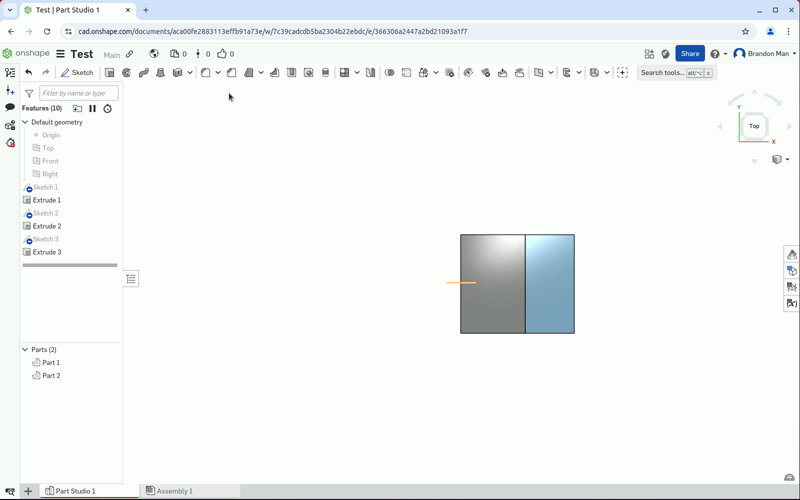
mouse_move(73, 352)
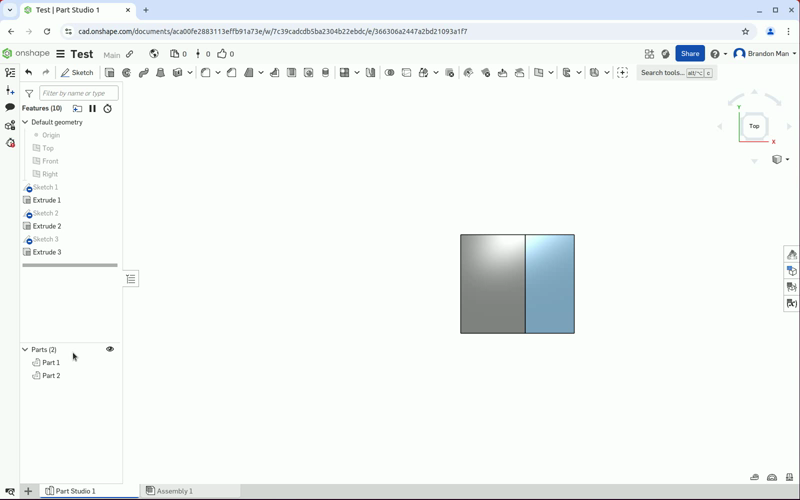
key(y)
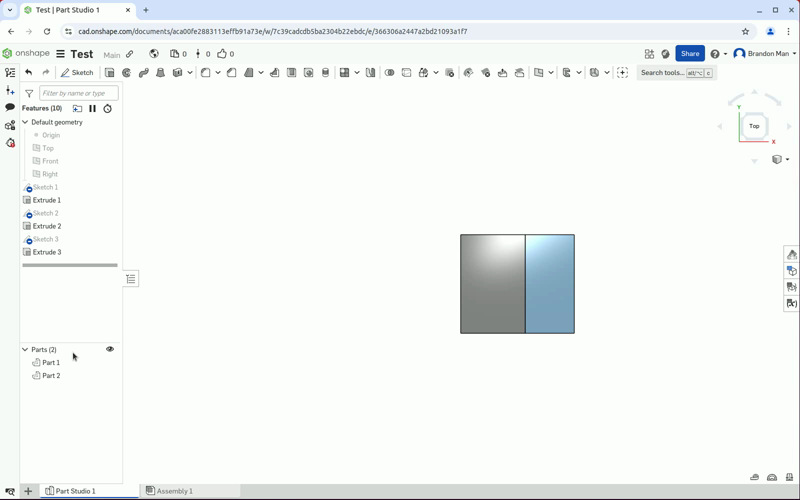
key(shift+p)
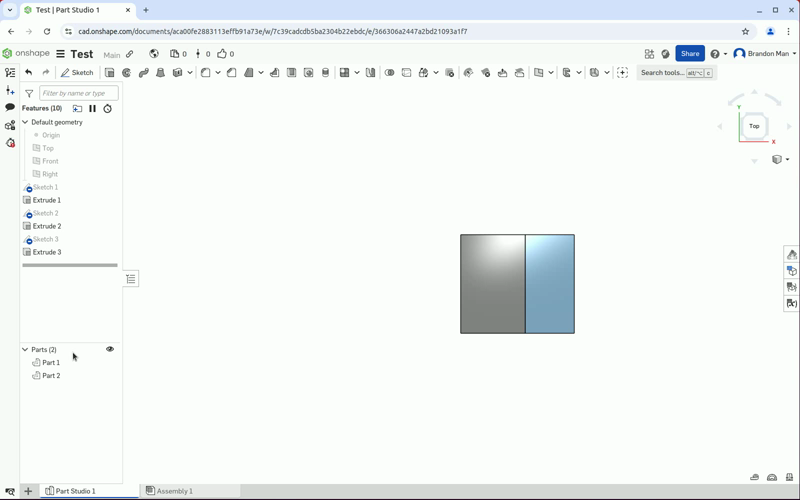
key(space)
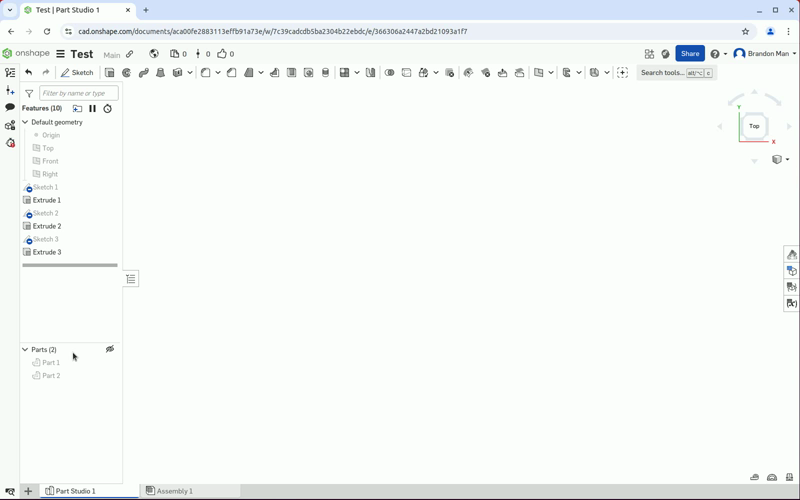
key_down(shift)
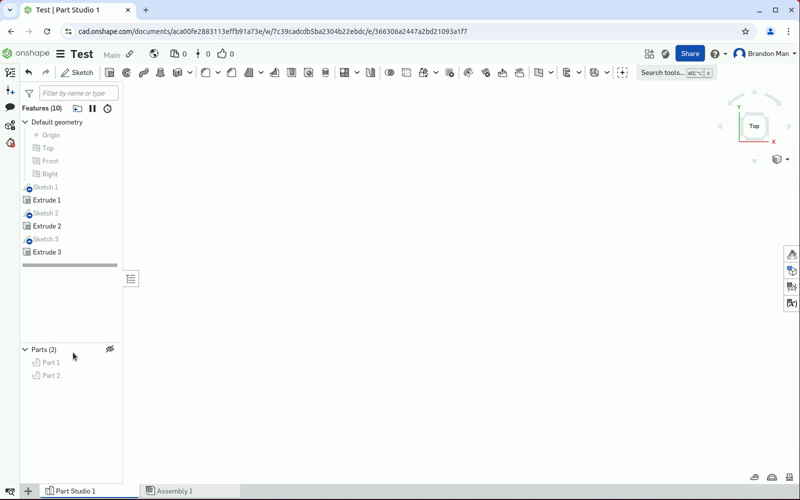
key(up)
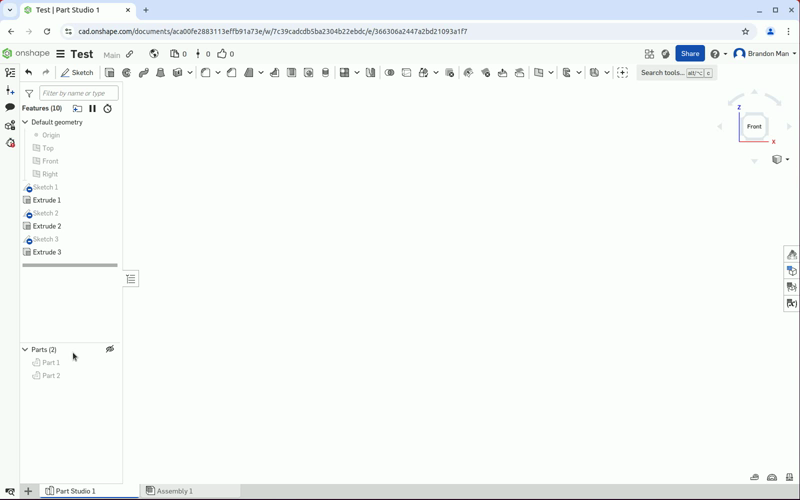
key_up(shift)
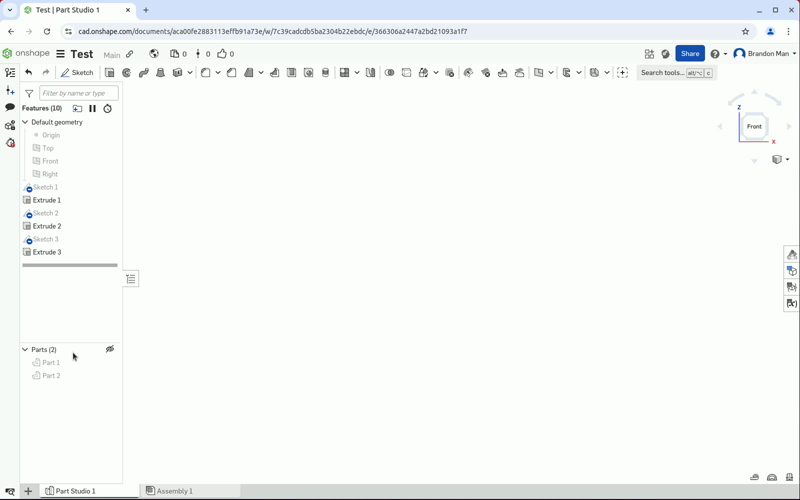
key(space)
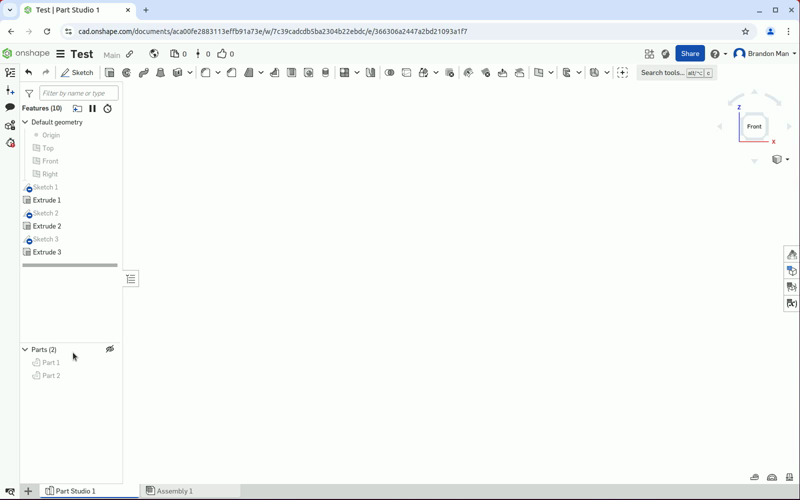
key_down(shift)
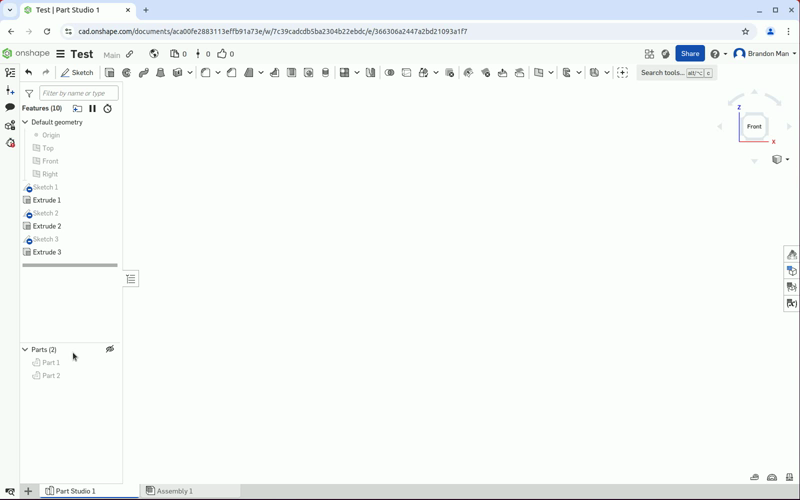
key(left)
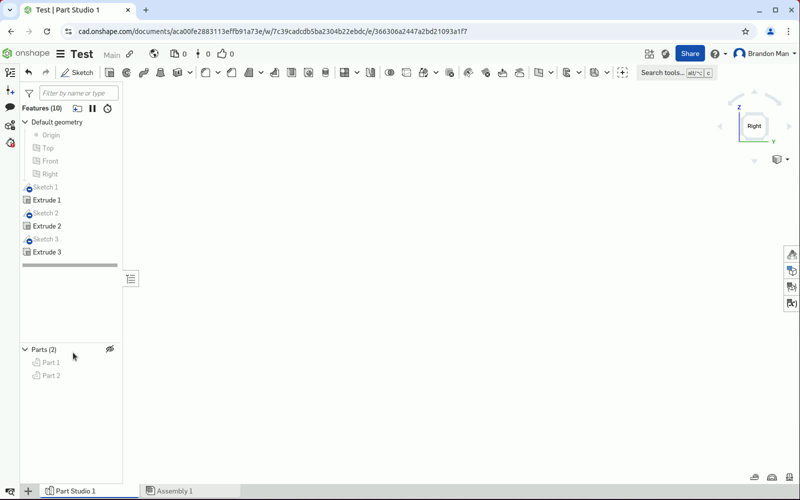
key_up(shift)
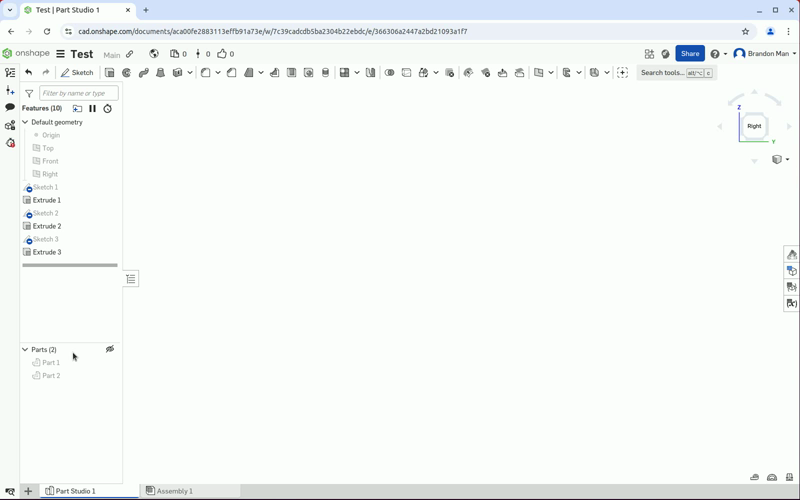
mouse_move(73, 352)
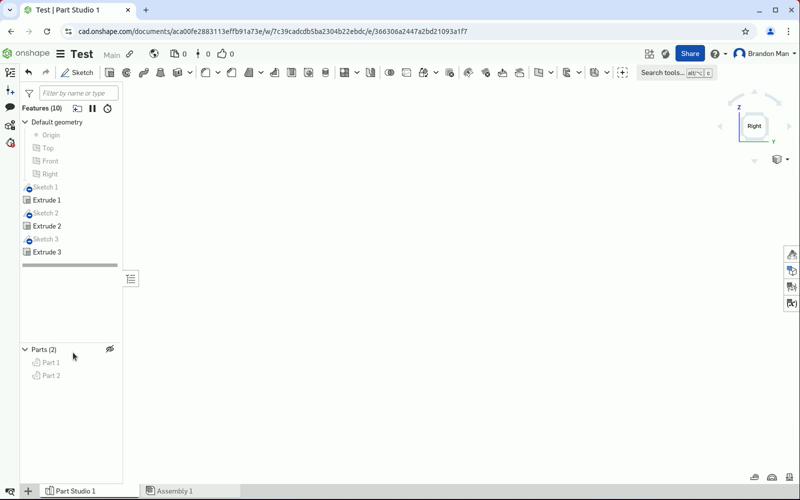
key(shift+y)
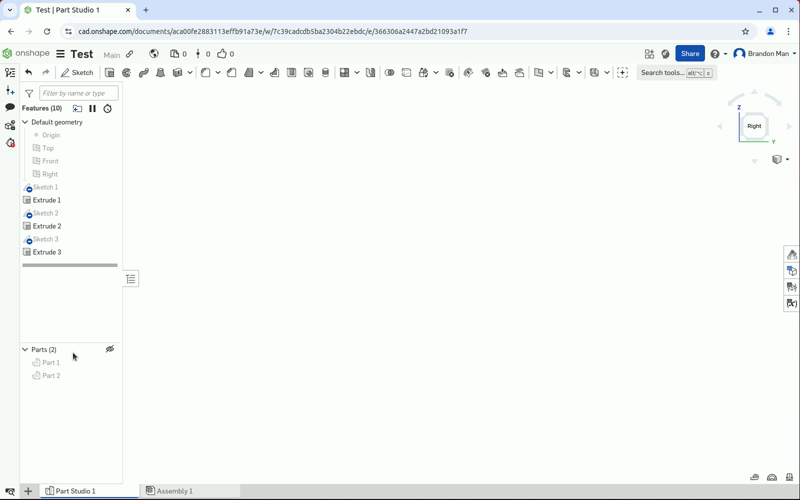
key(shift+s)
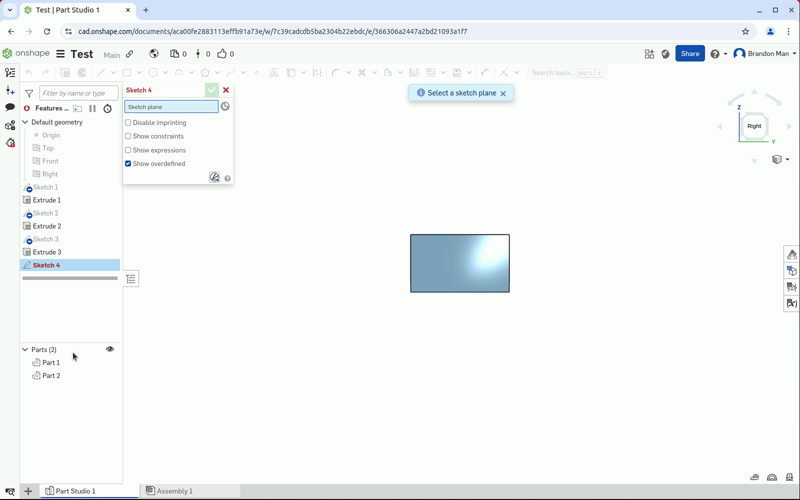
mouse_move(73, 176)
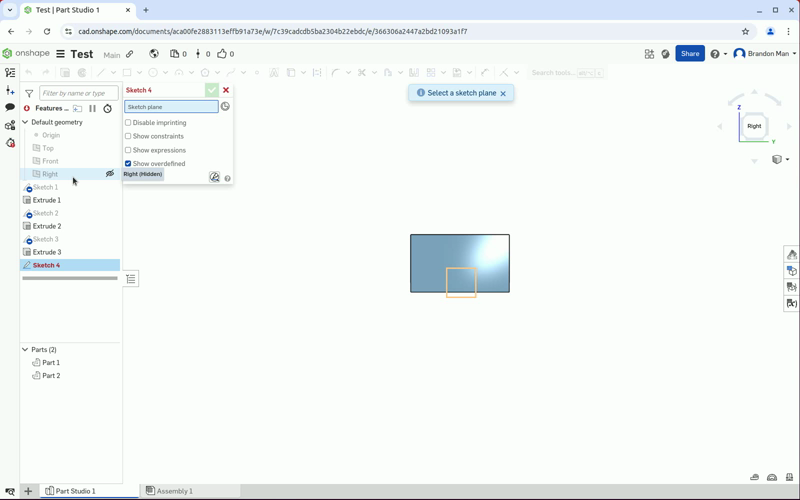
click(73, 176)
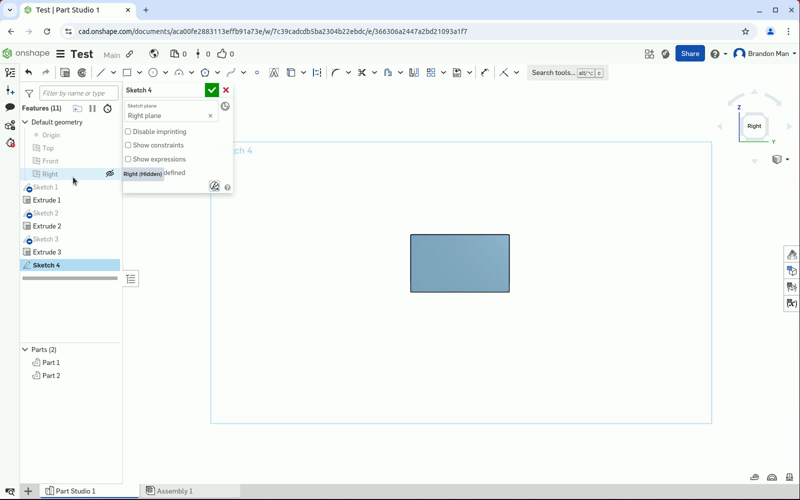
mouse_move(73, 352)
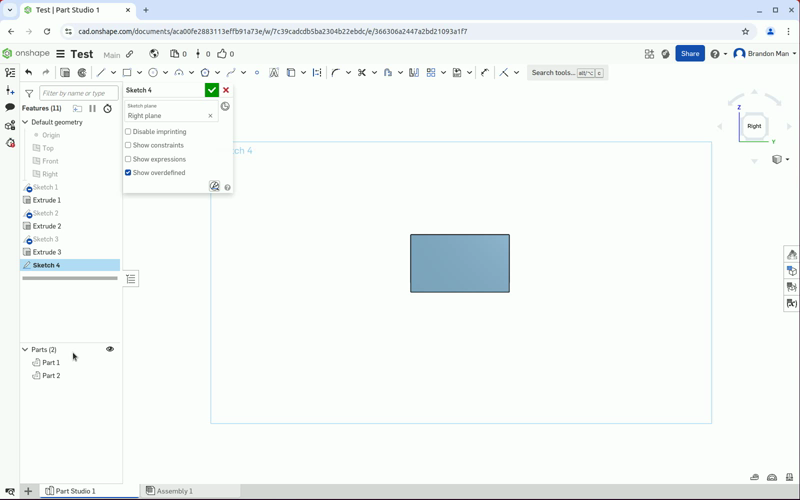
key(y)
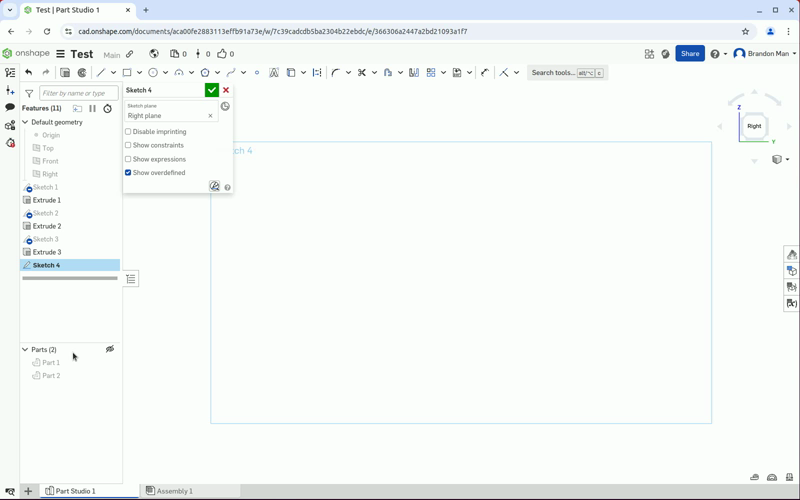
key(l)
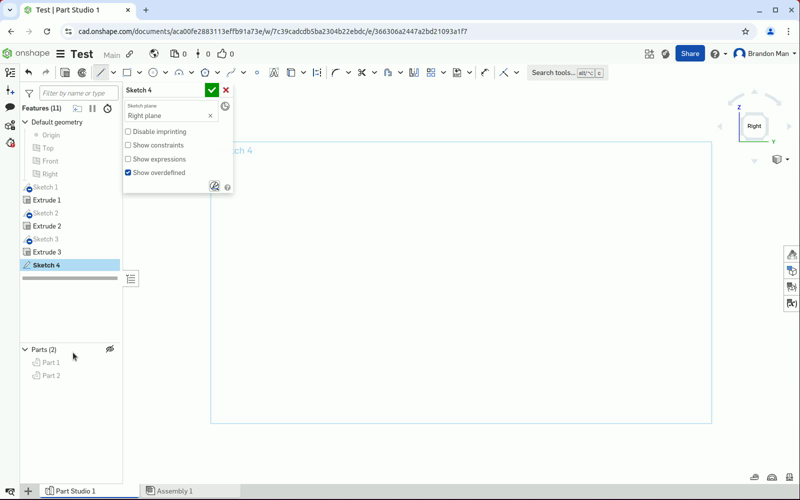
key_down(shift)
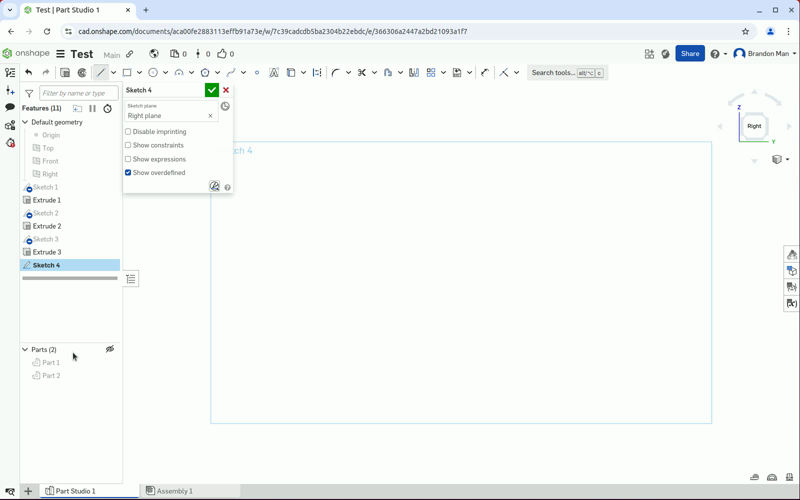
mouse_move(379, 282)
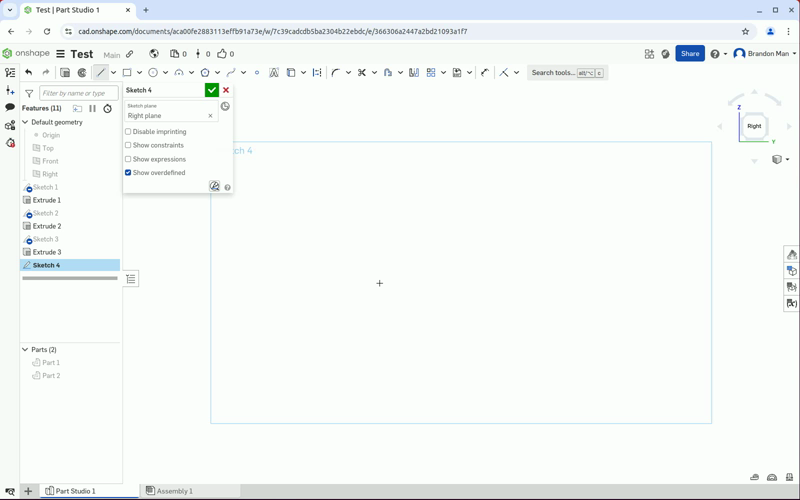
click(379, 282)
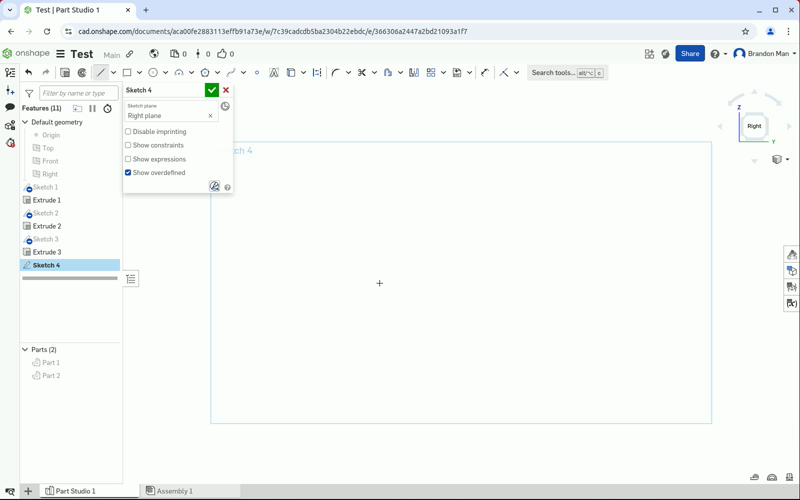
key_up(shift)
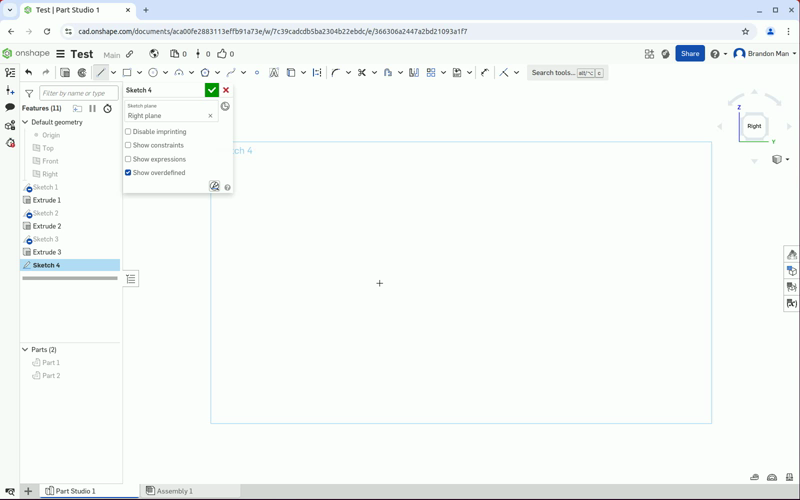
key_down(shift)
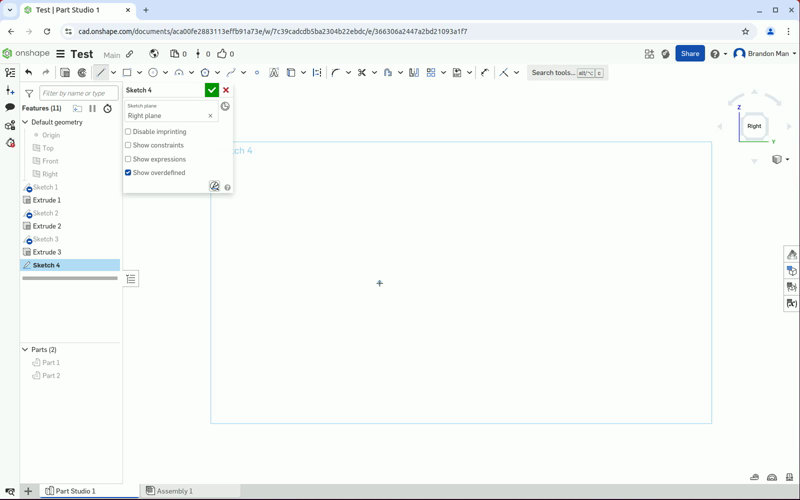
mouse_move(409, 282)
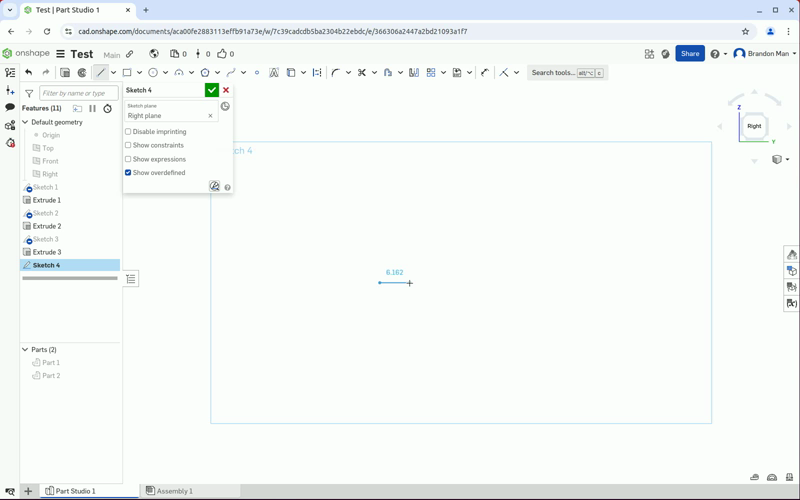
mouse_move(419, 282)
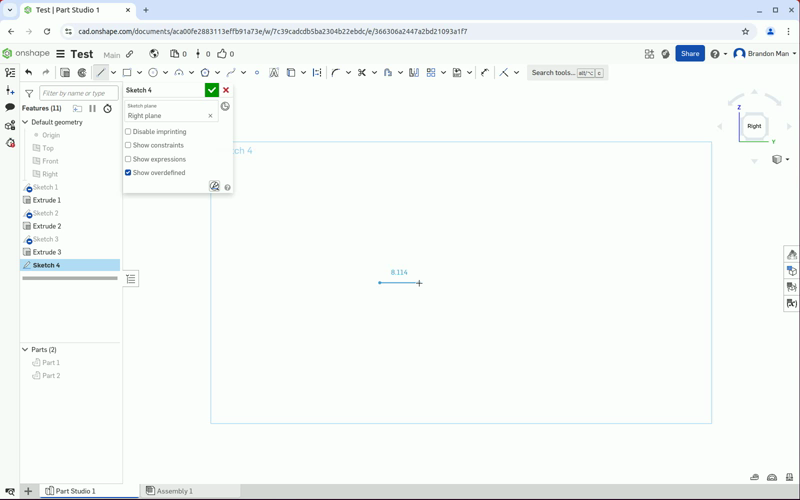
click(419, 282)
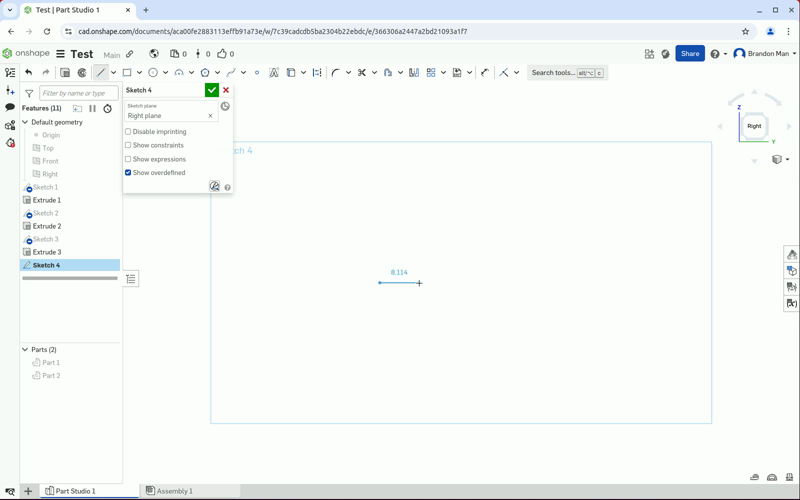
key_up(shift)
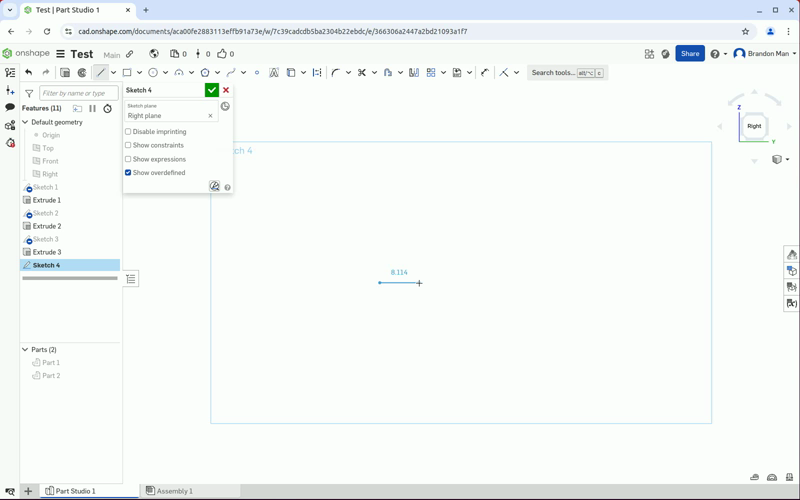
key(esc)
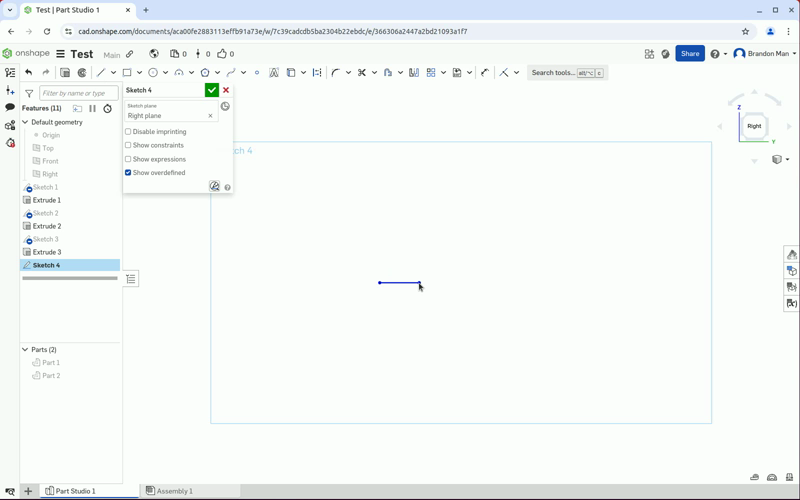
key(a)
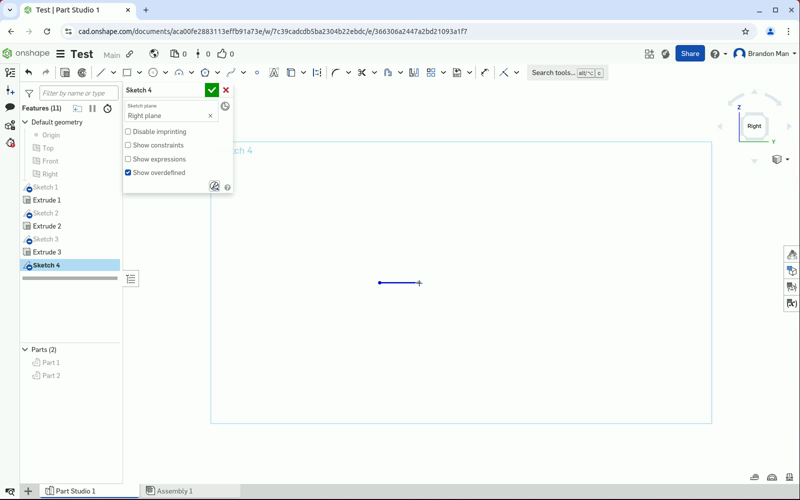
mouse_move(419, 282)
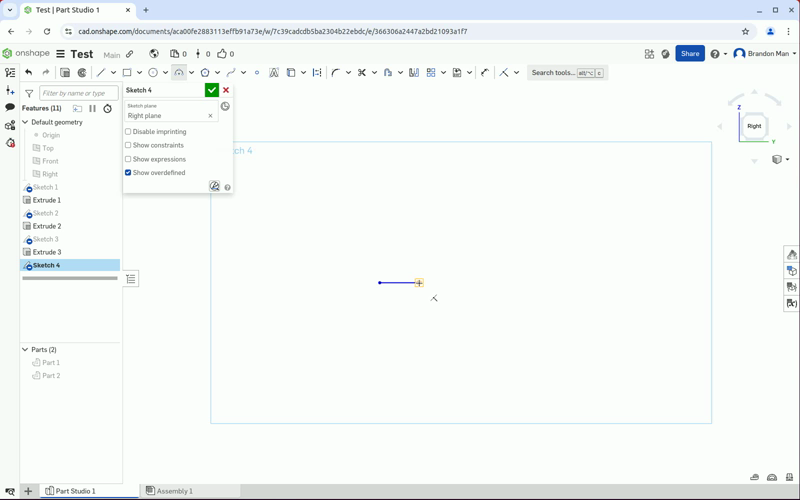
click(419, 282)
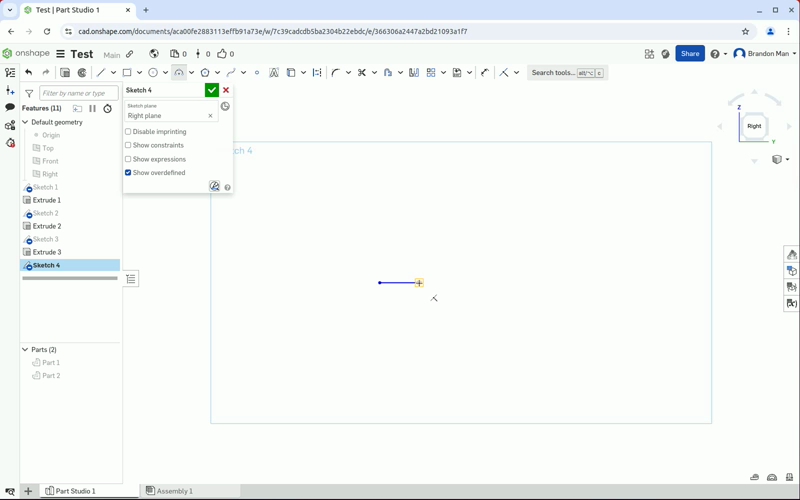
key_down(shift)
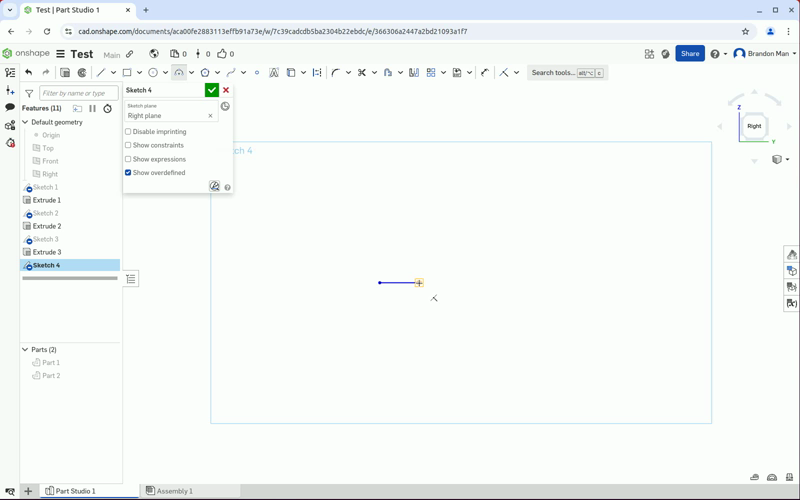
mouse_move(410, 234)
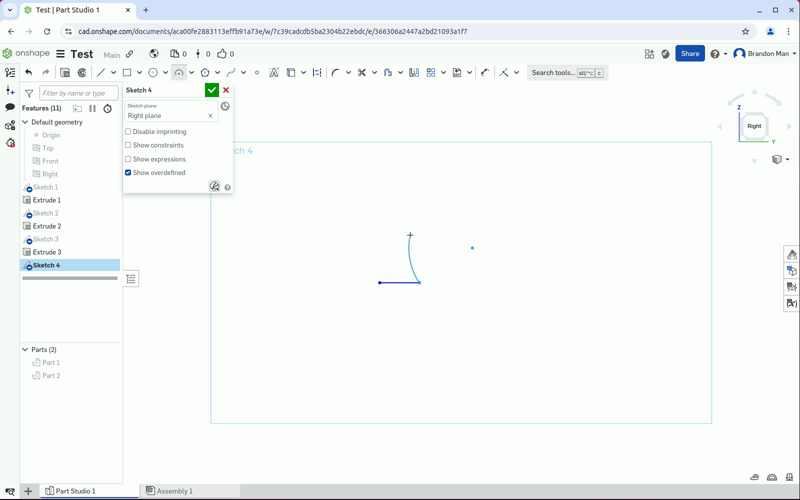
click(410, 234)
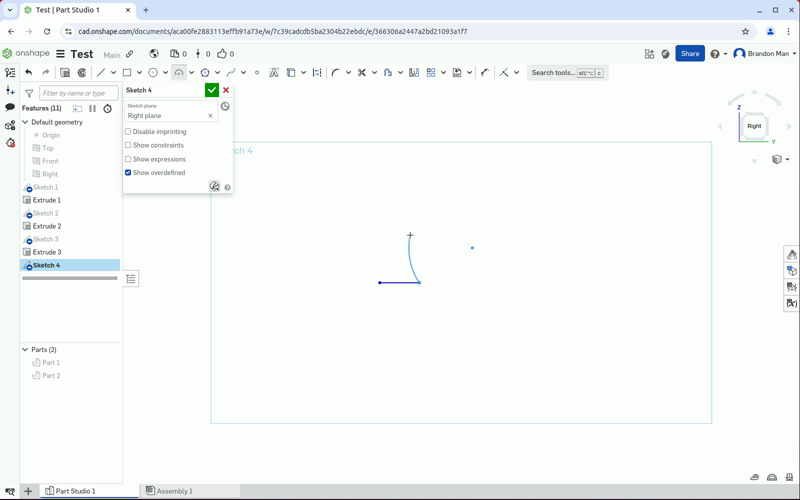
mouse_move(428, 256)
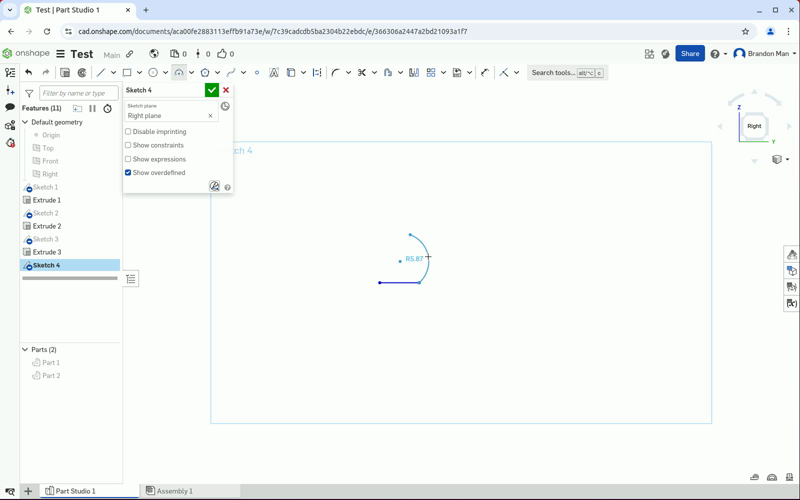
click(428, 256)
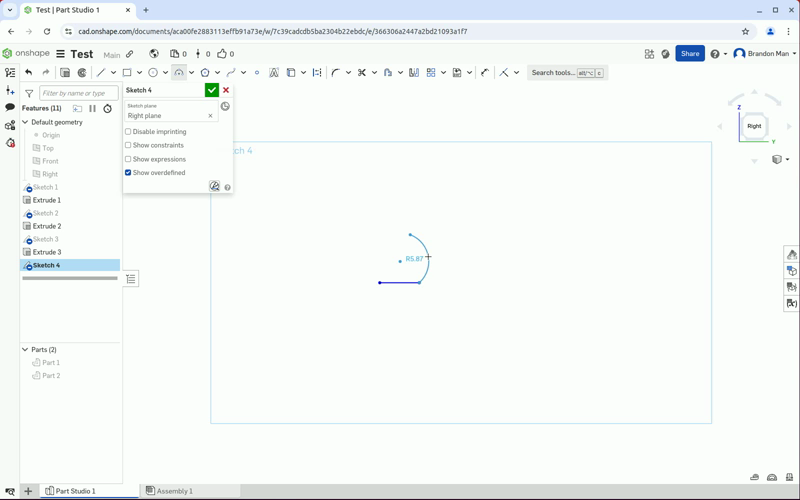
key_up(shift)
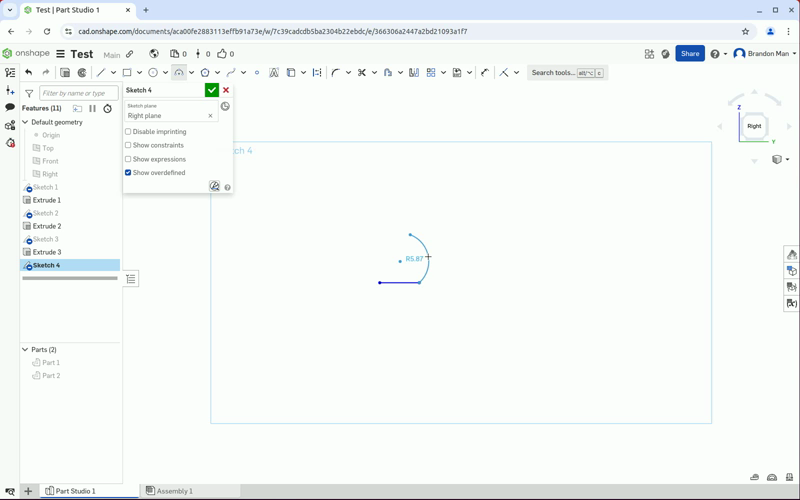
key(esc)
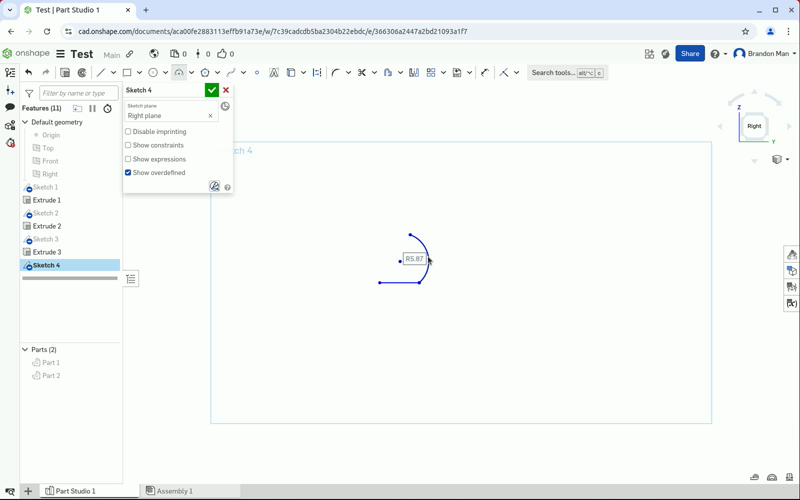
key(l)
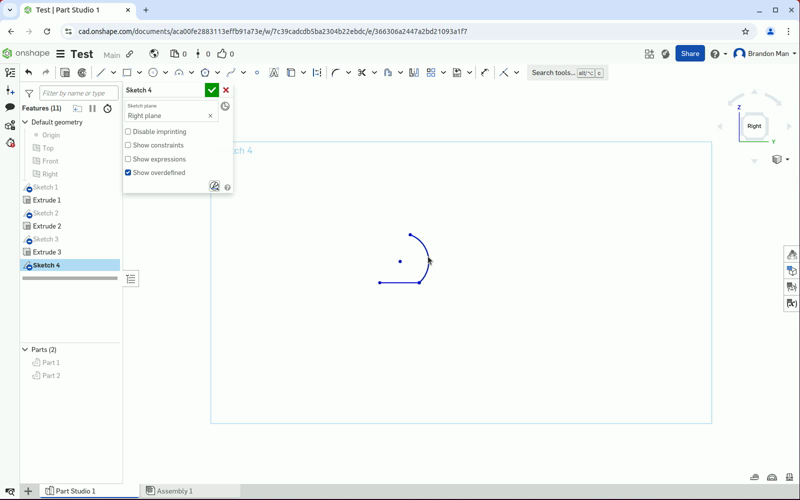
mouse_move(410, 234)
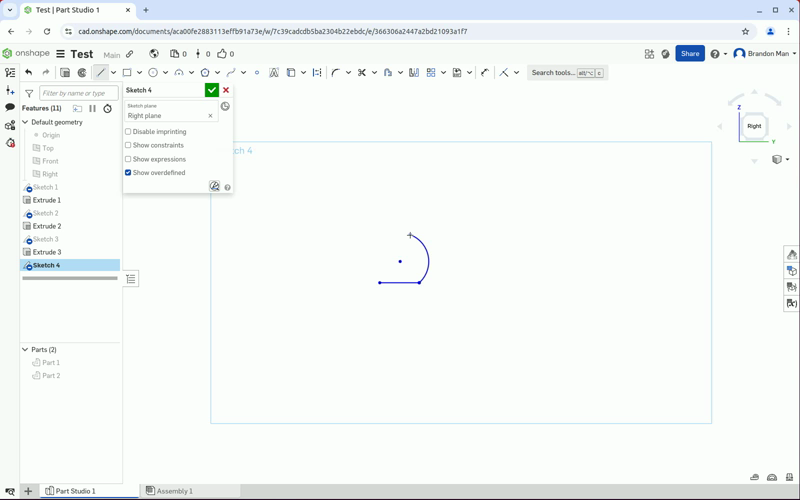
click(410, 234)
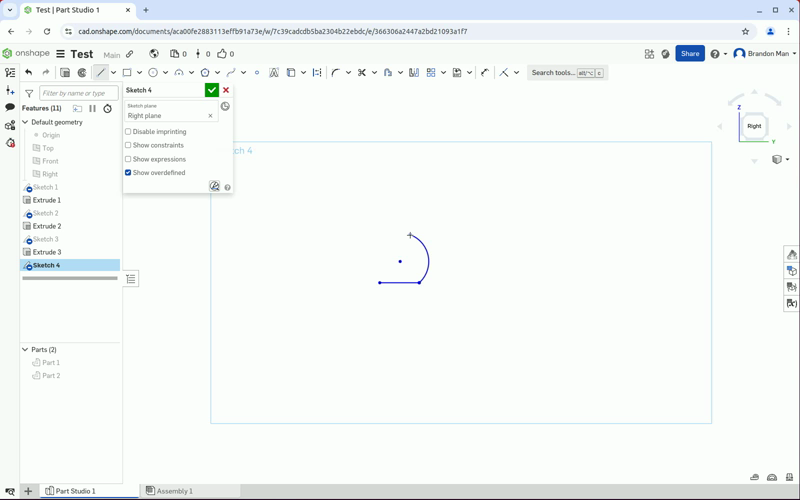
key_down(shift)
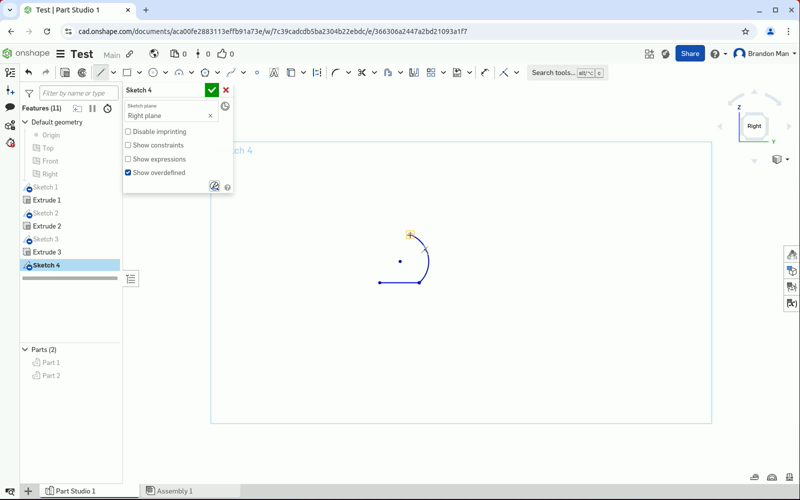
mouse_move(440, 234)
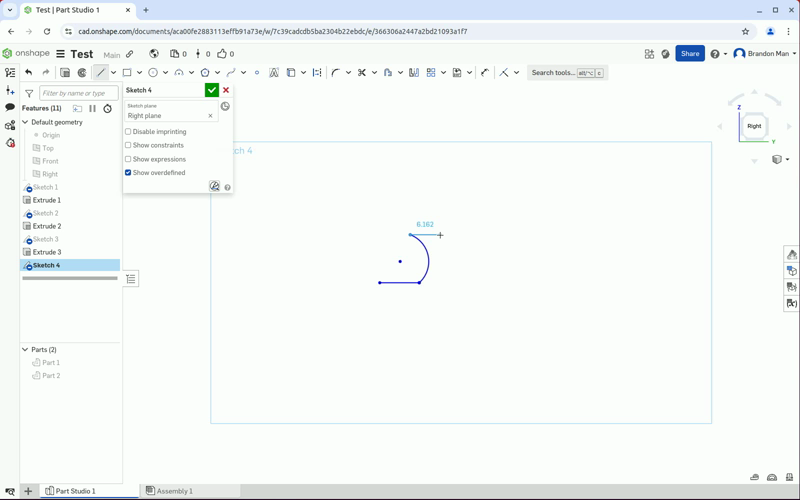
mouse_move(389, 234)
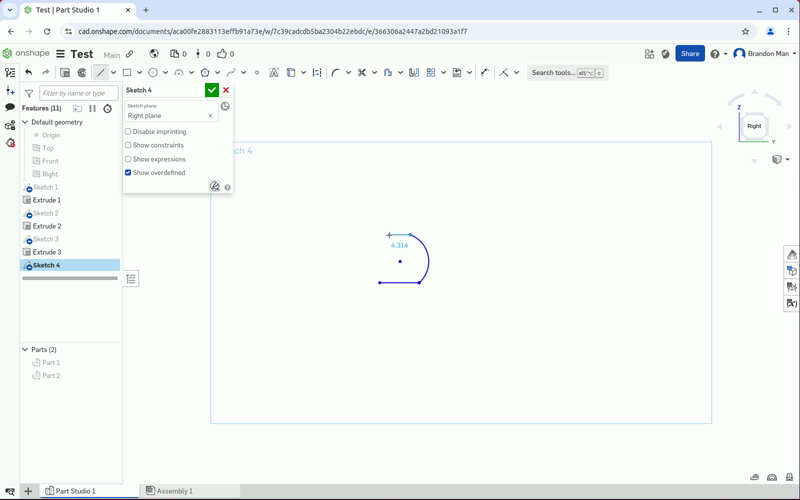
click(389, 234)
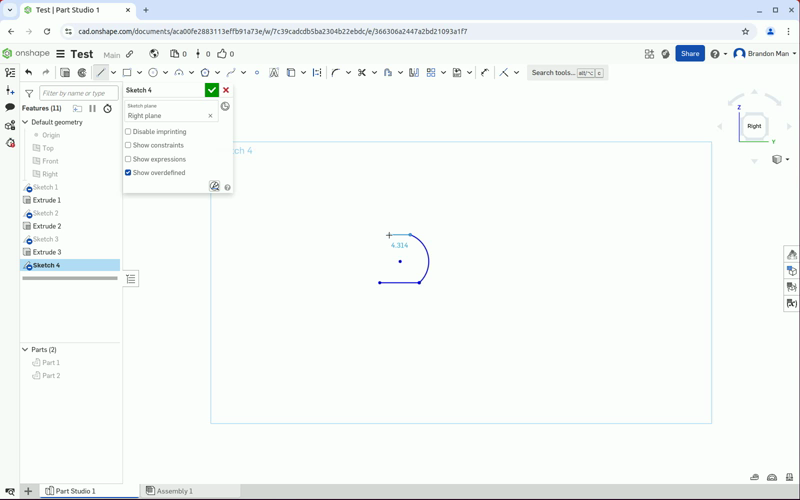
key_up(shift)
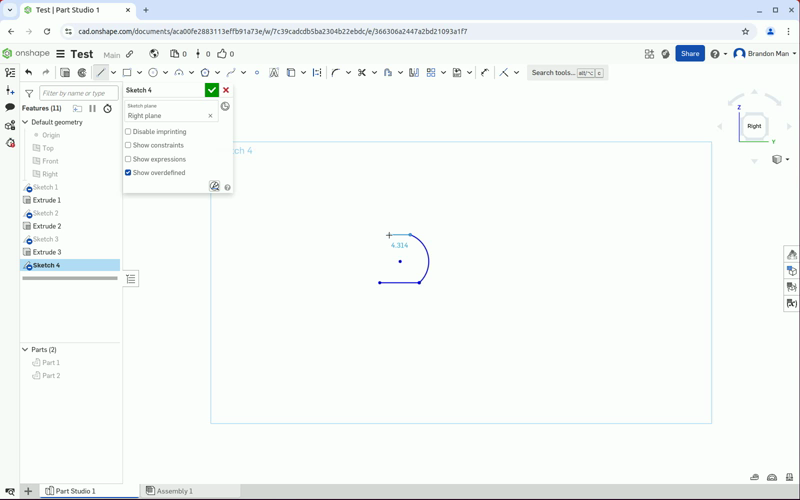
key(esc)
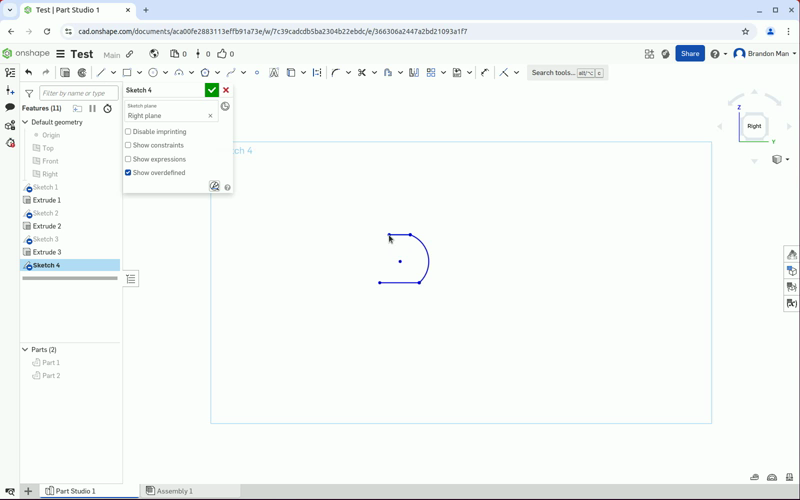
key(a)
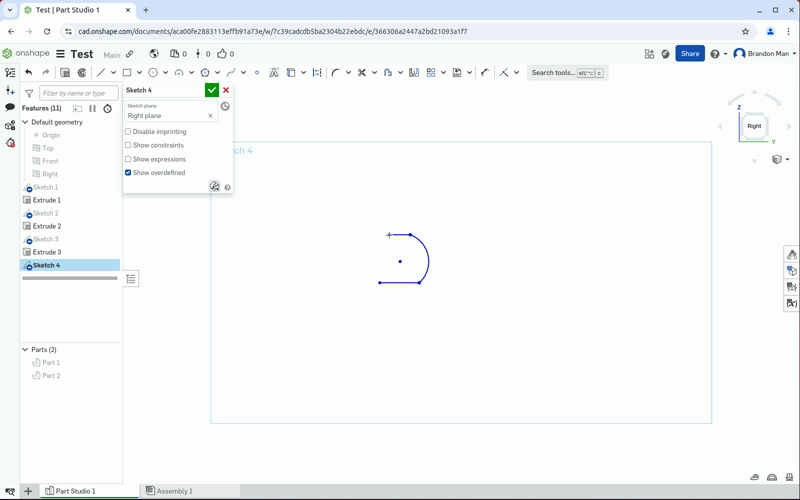
mouse_move(389, 234)
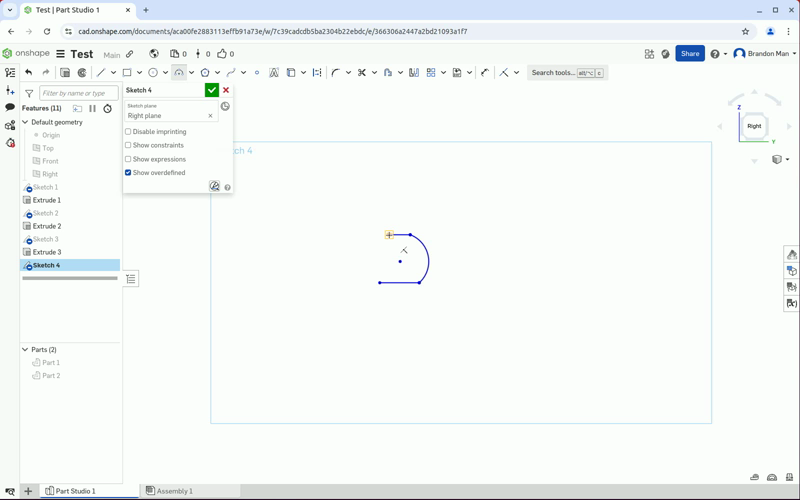
click(389, 234)
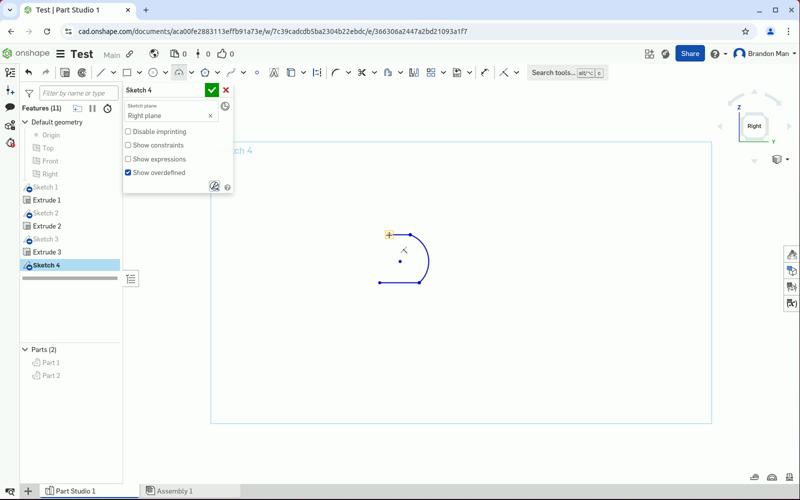
mouse_move(379, 282)
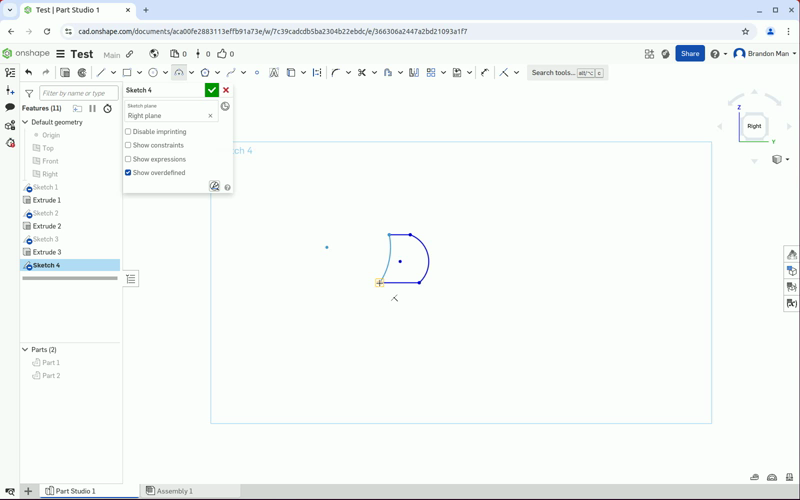
click(379, 282)
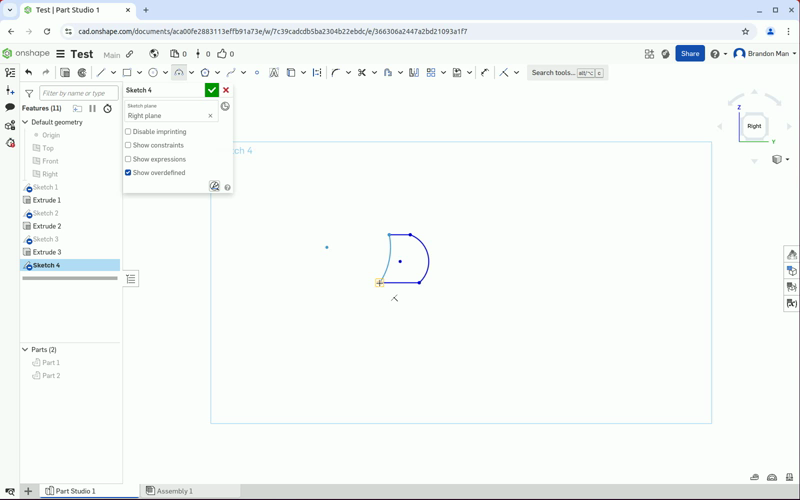
key_down(shift)
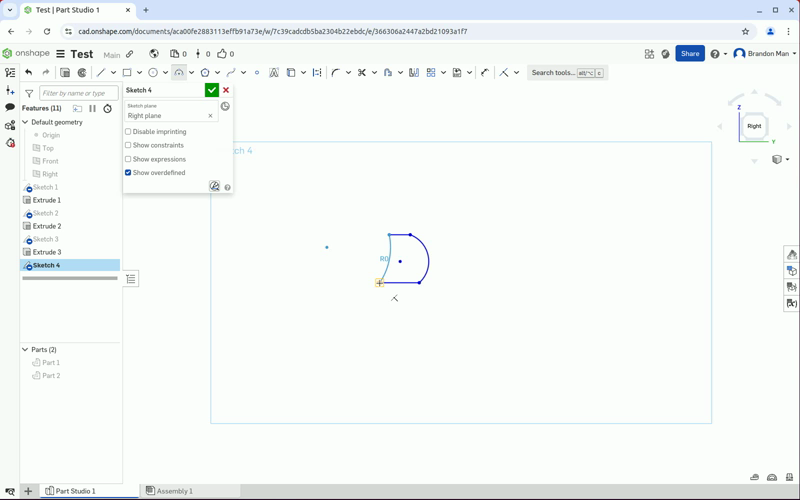
mouse_move(371, 256)
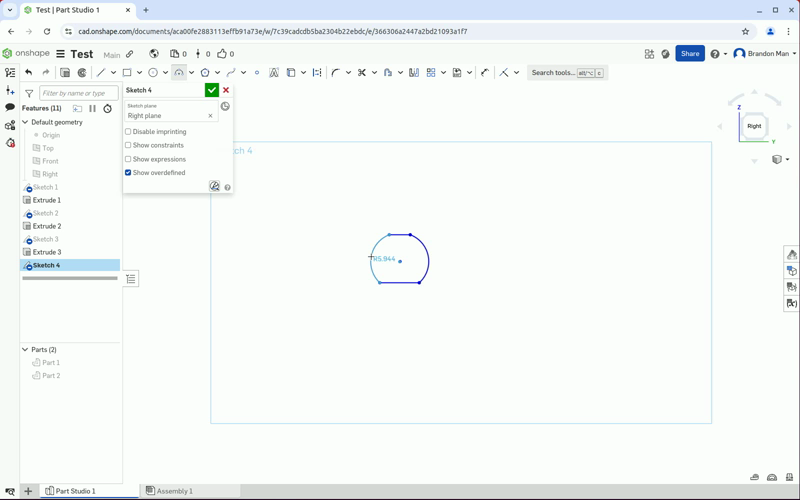
click(371, 256)
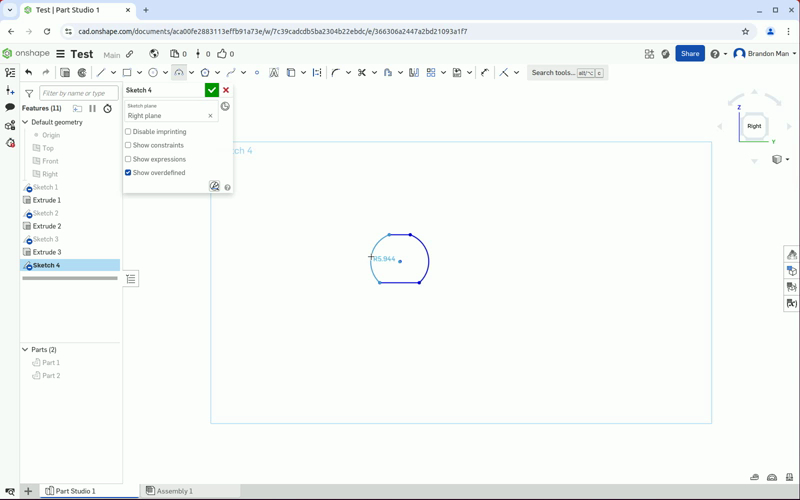
key_up(shift)
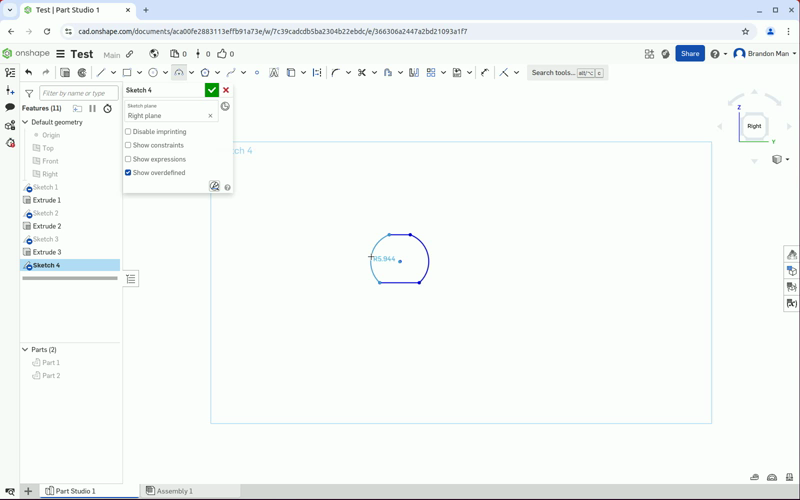
key(esc)
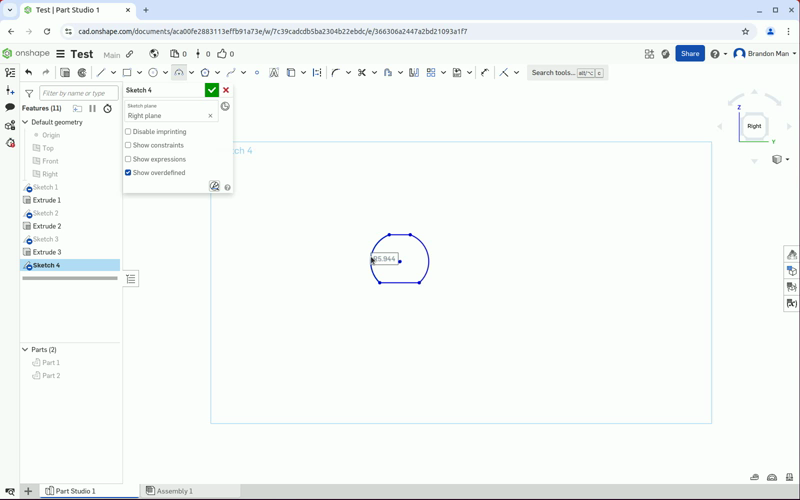
mouse_move(398, 257)
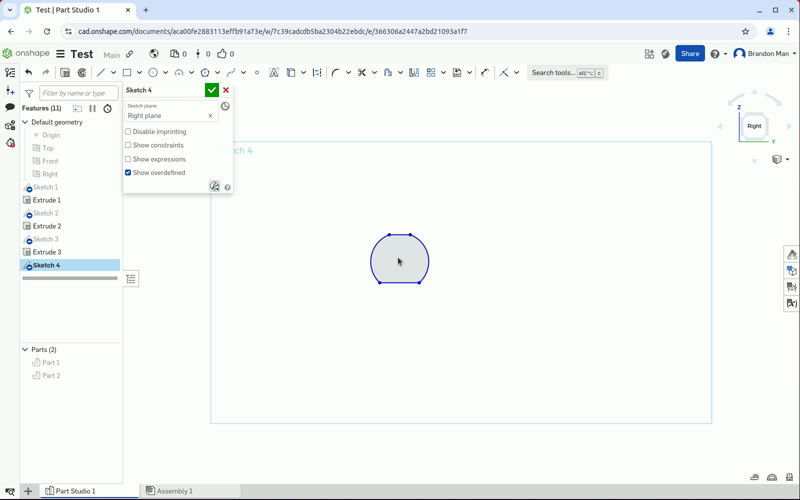
click(398, 257)
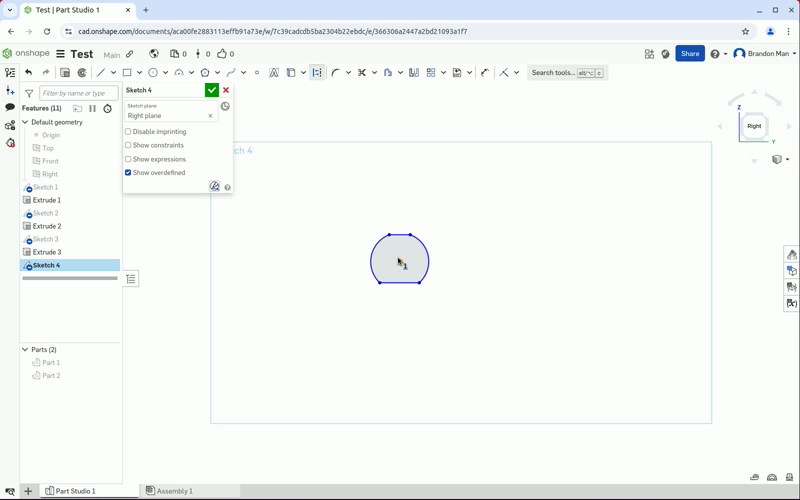
mouse_move(73, 352)
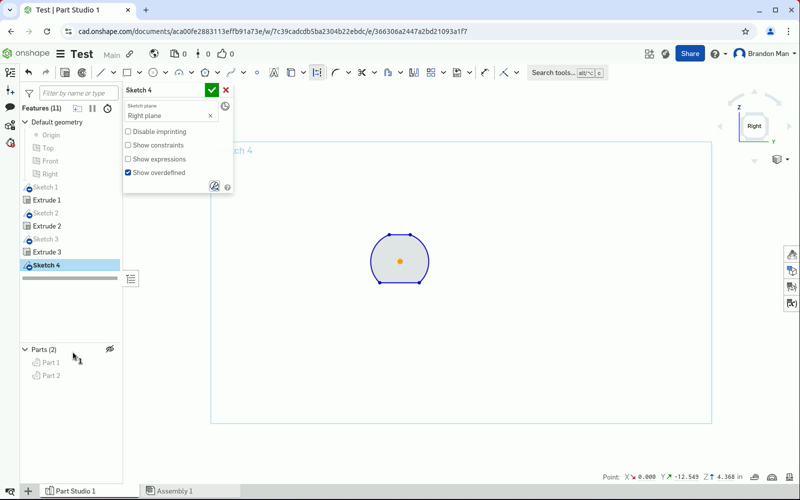
key(shift+y)
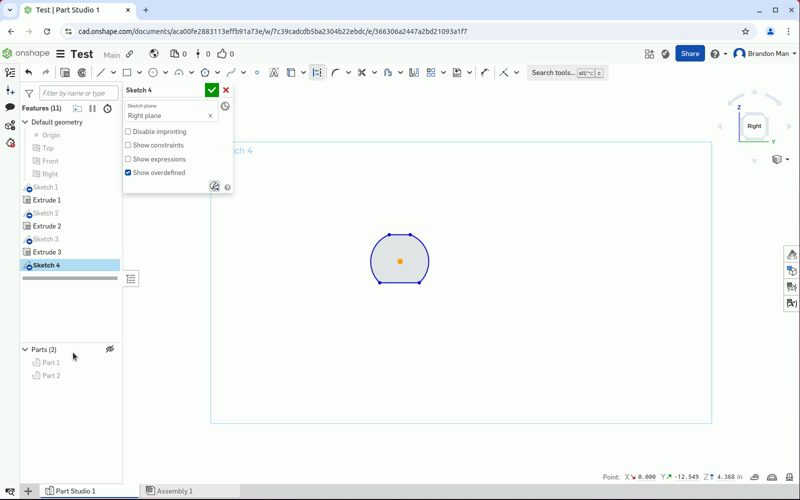
key(shift+e)
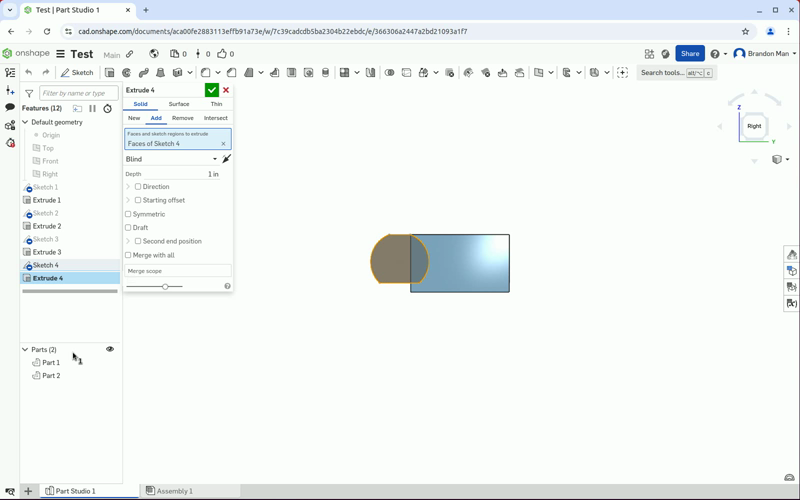
mouse_move(143, 106)
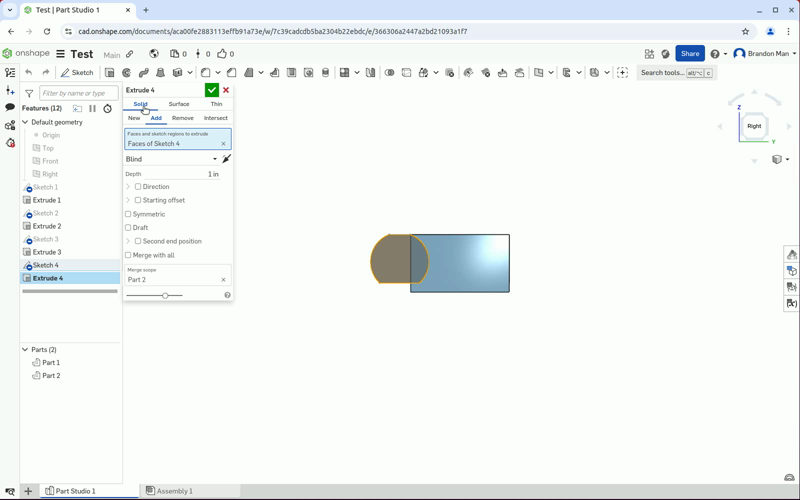
click(143, 106)
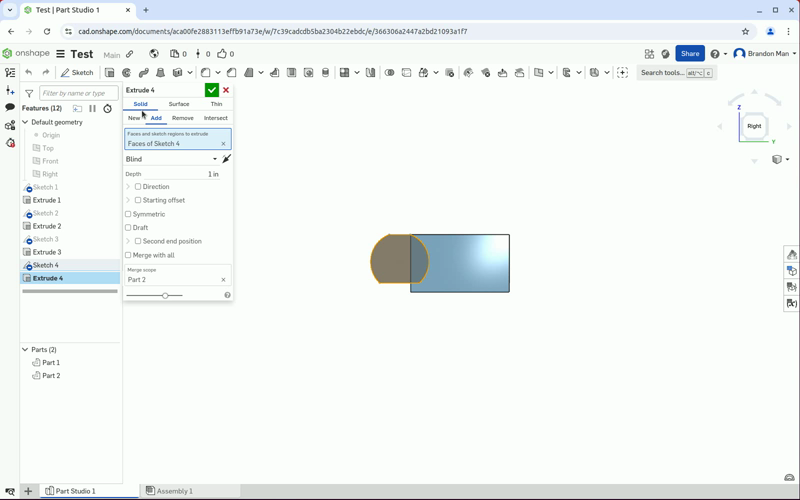
mouse_move(137, 120)
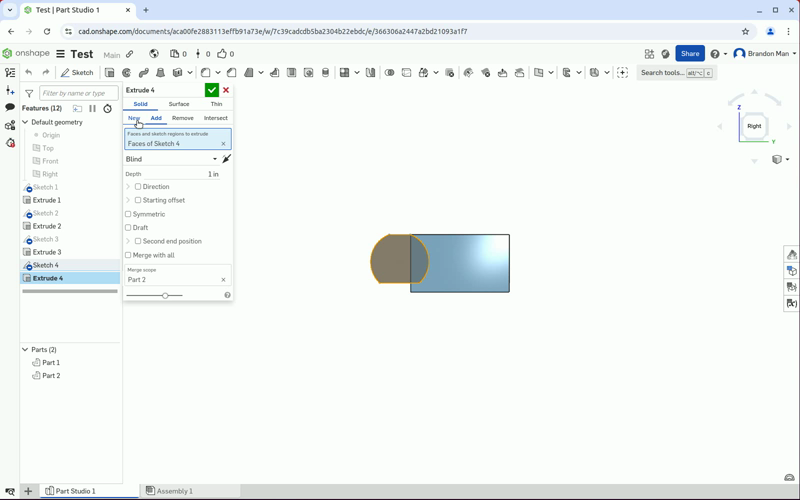
click(137, 120)
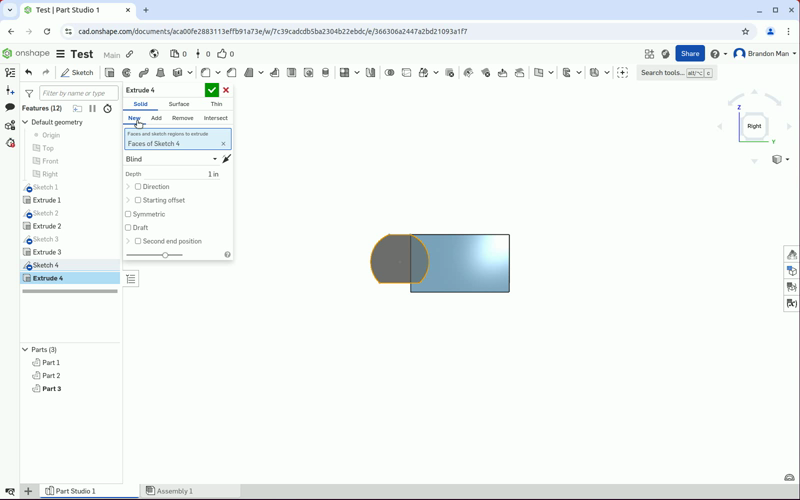
key(tab, 4)
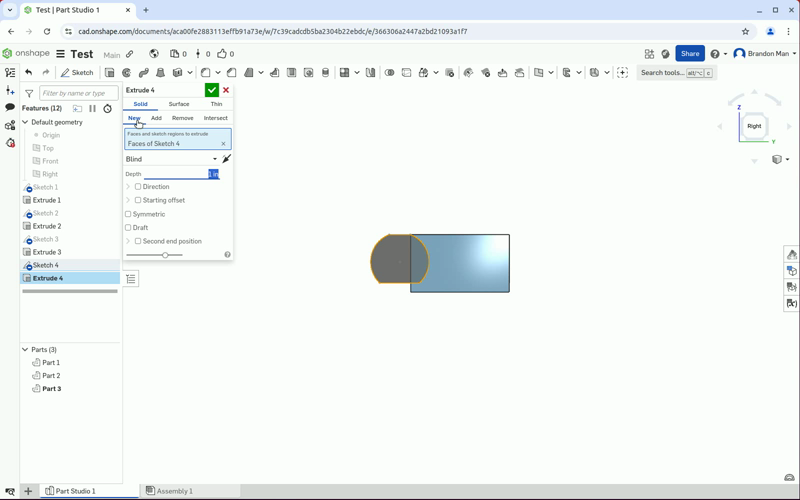
text(5.055)
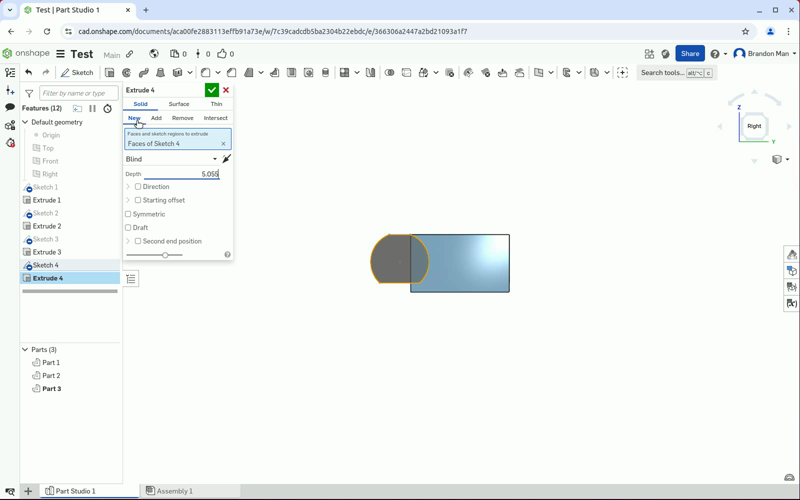
key(tab, 3)
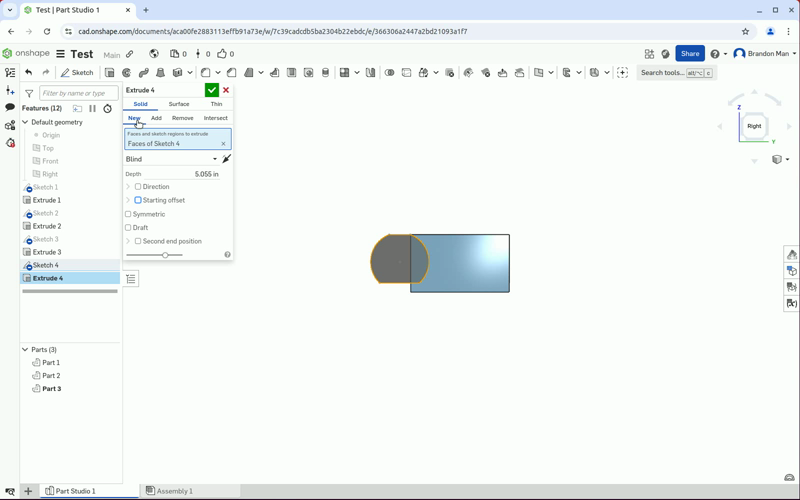
key(tab, 2)
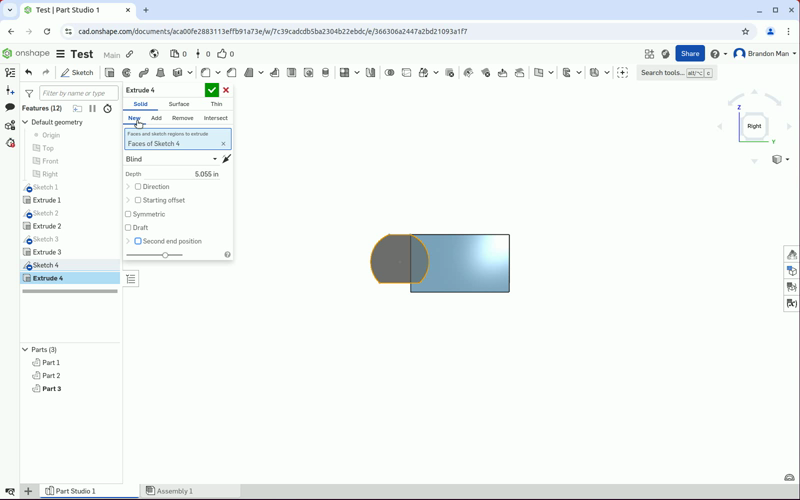
key(space)
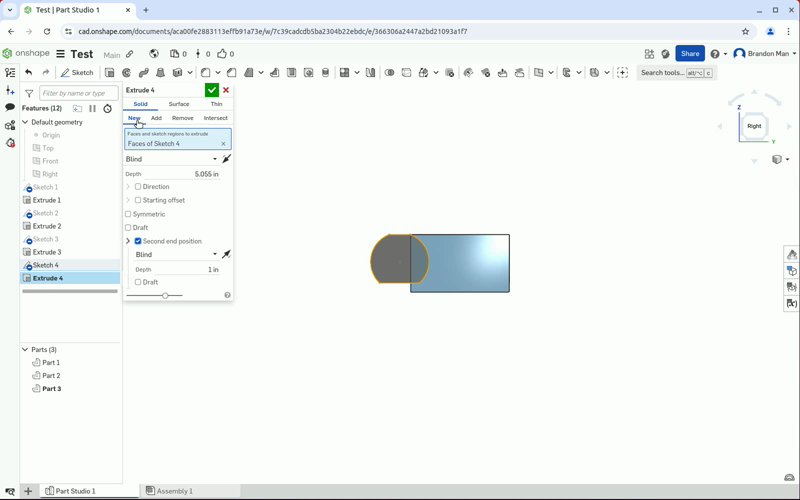
key(tab, 3)
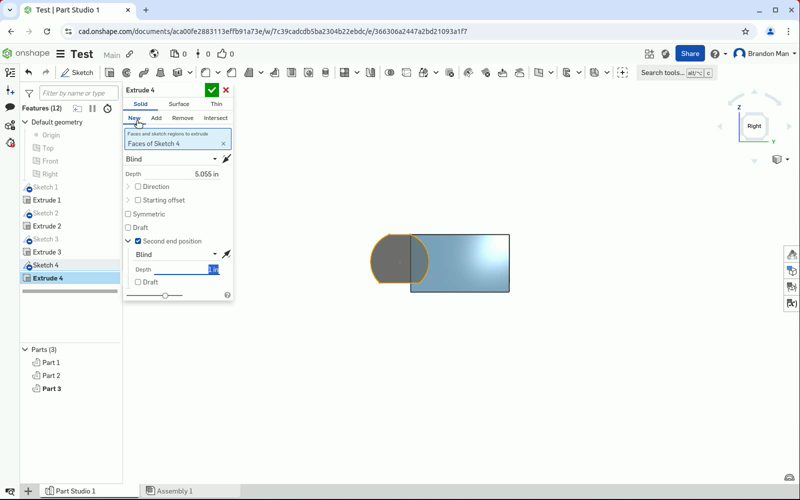
text(1.685)
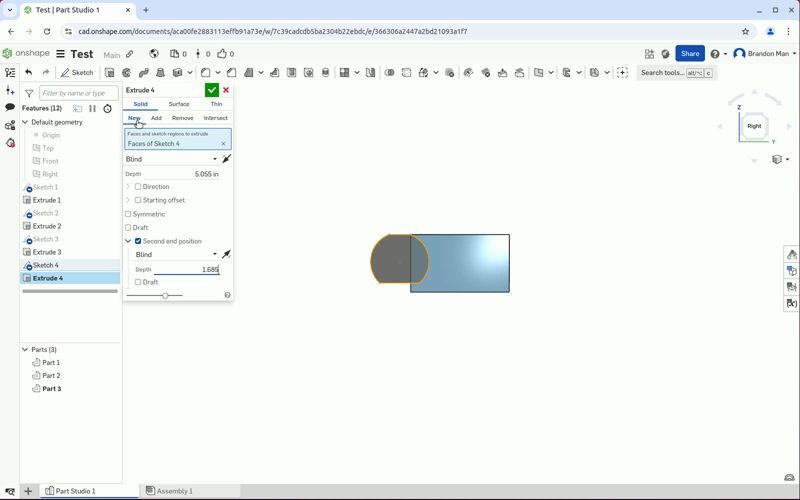
key(enter)
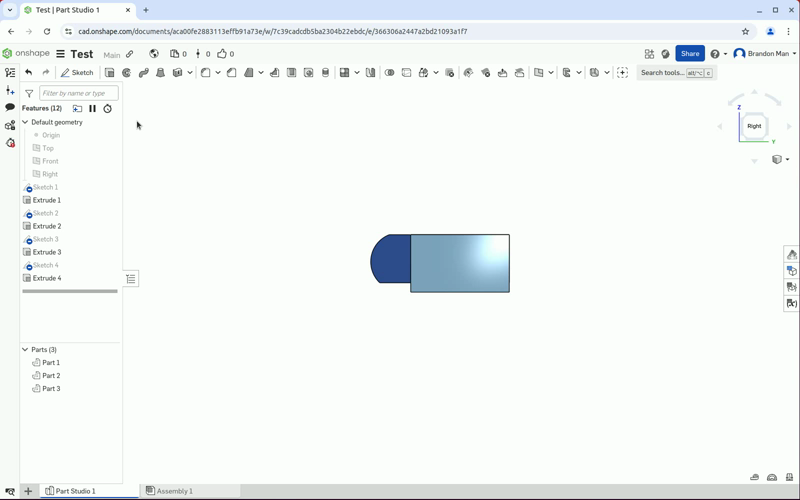
key(shift+h)
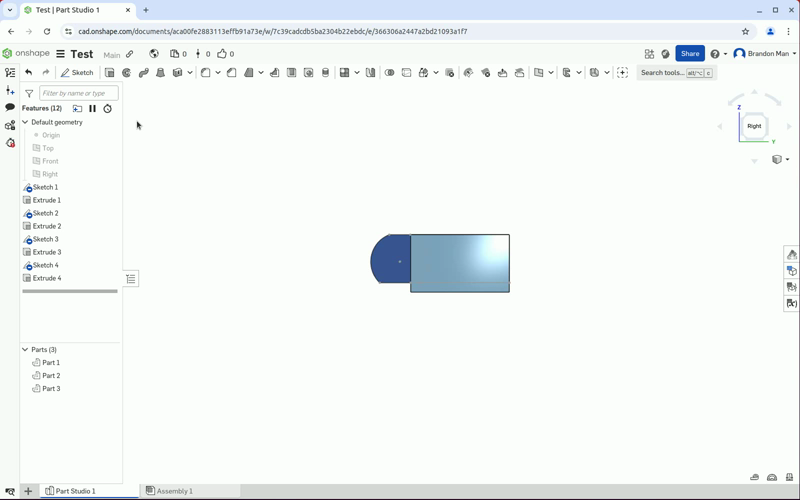
key(shift+h)
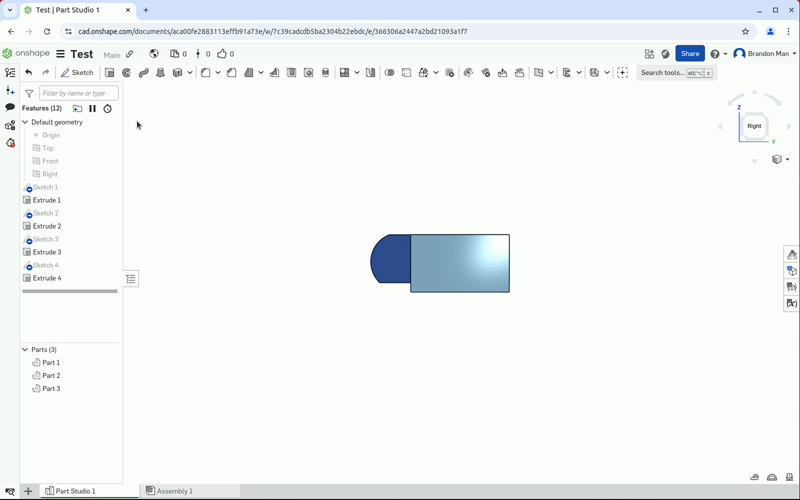
mouse_move(73, 189)
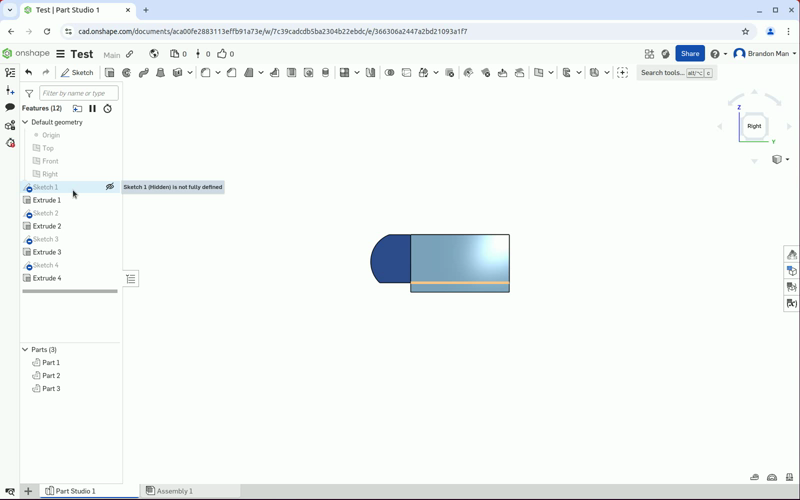
click(73, 189)
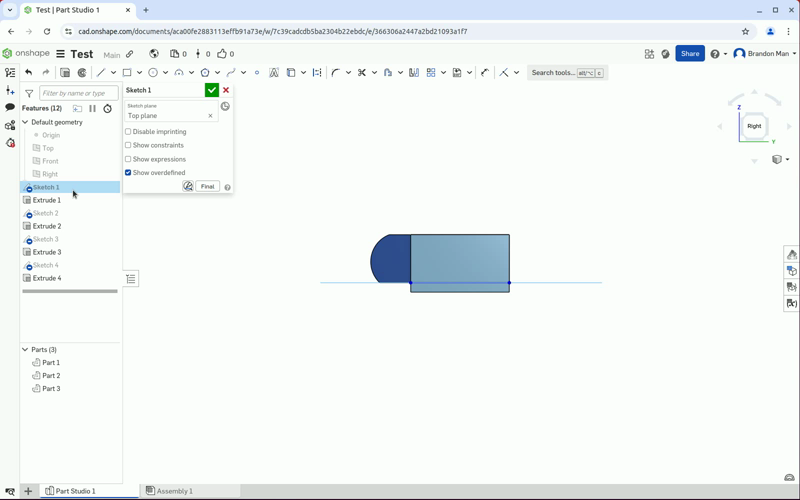
mouse_move(229, 92)
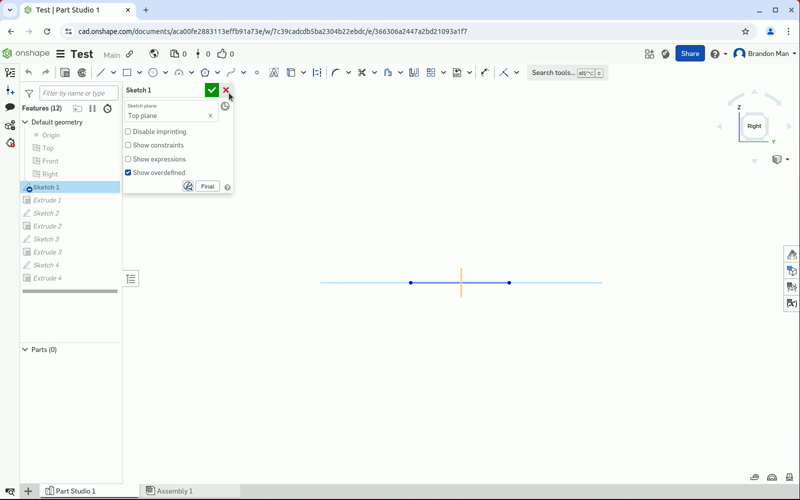
click(229, 92)
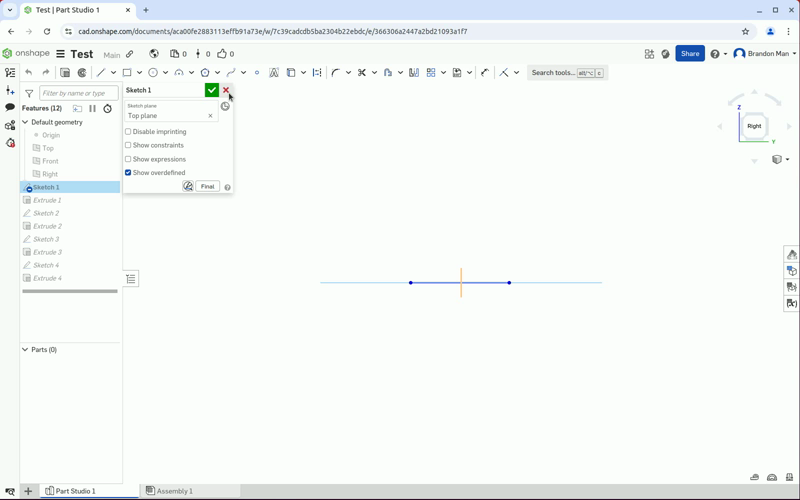
key(shift+s)
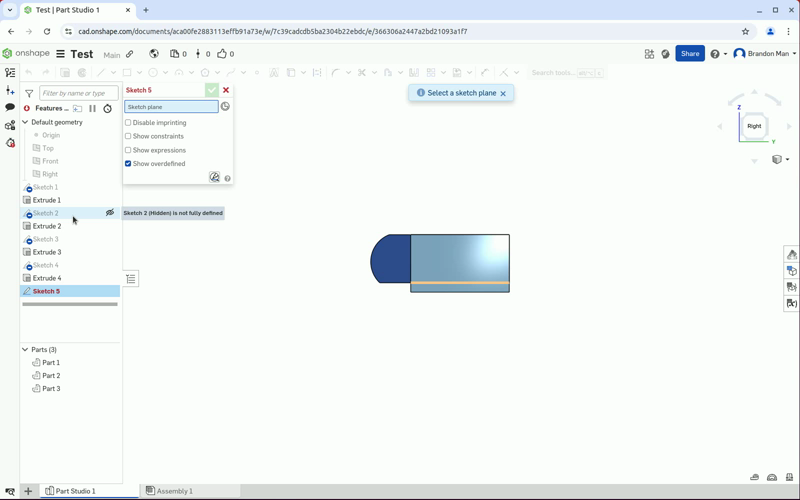
scroll(3)
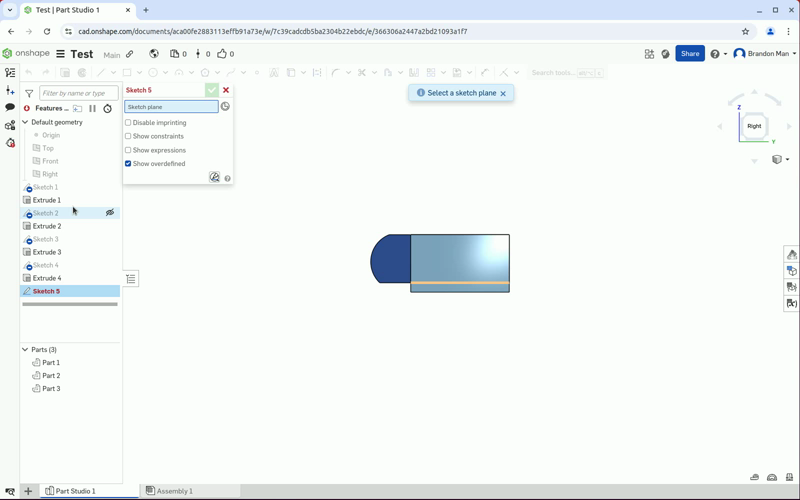
mouse_move(73, 176)
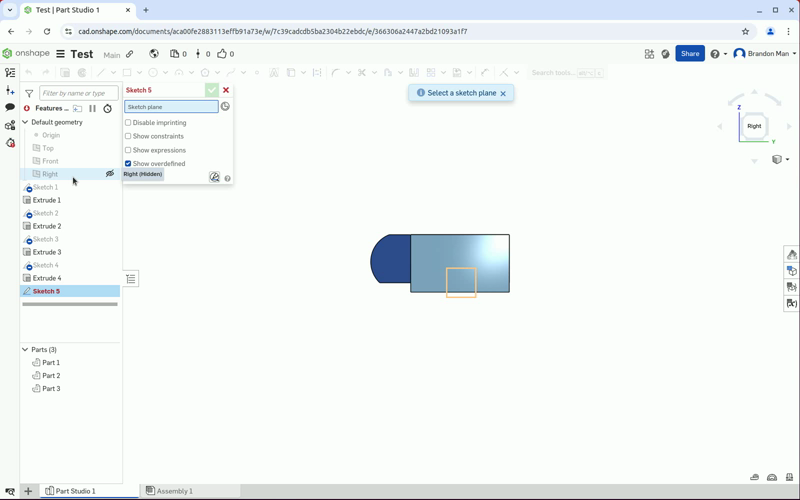
click(73, 176)
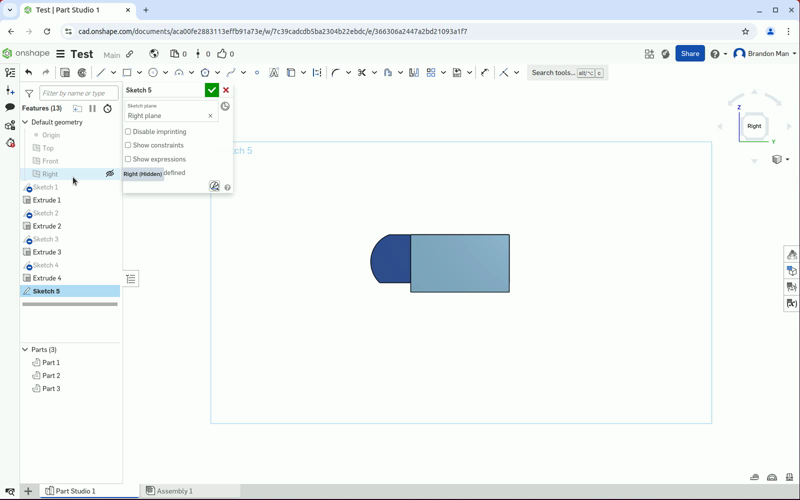
mouse_move(73, 352)
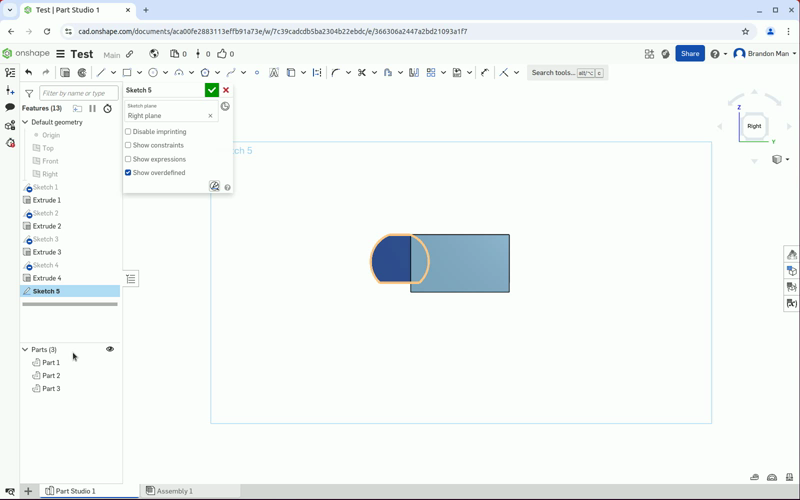
key(y)
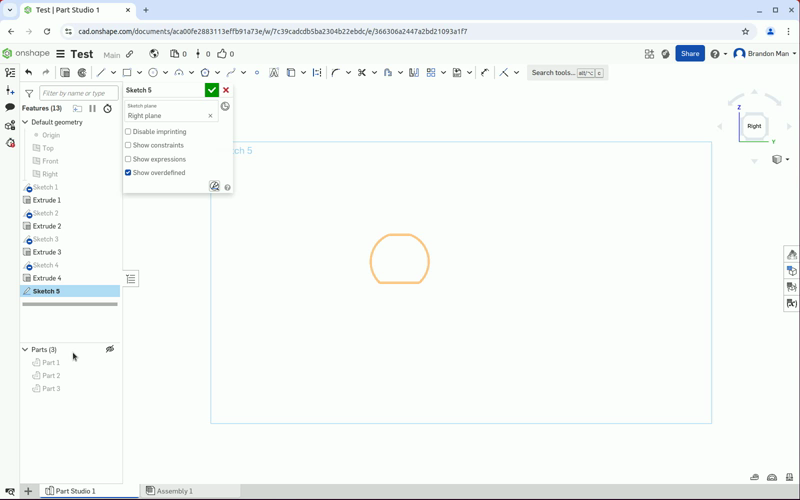
key(l)
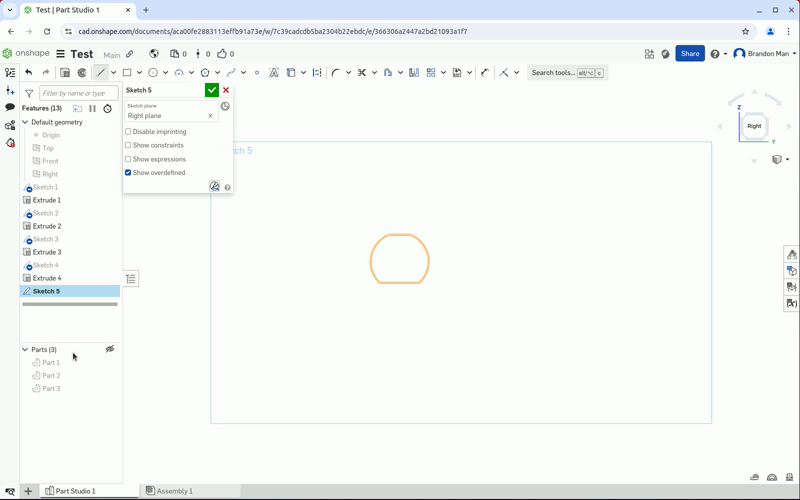
key_down(shift)
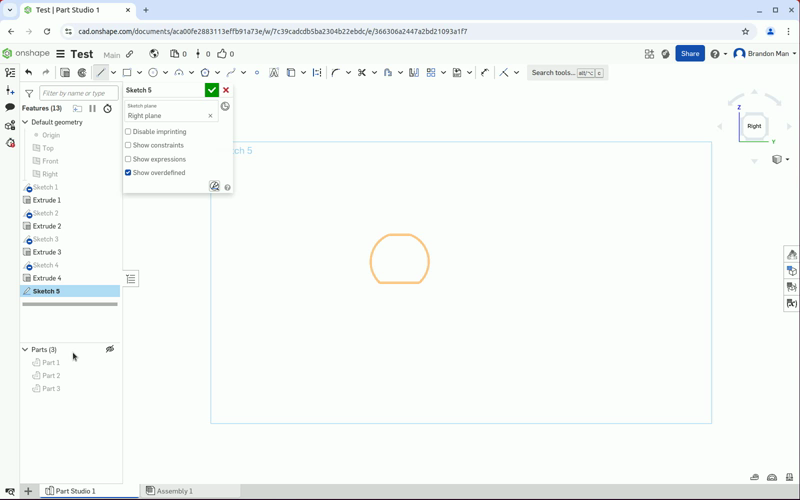
mouse_move(389, 234)
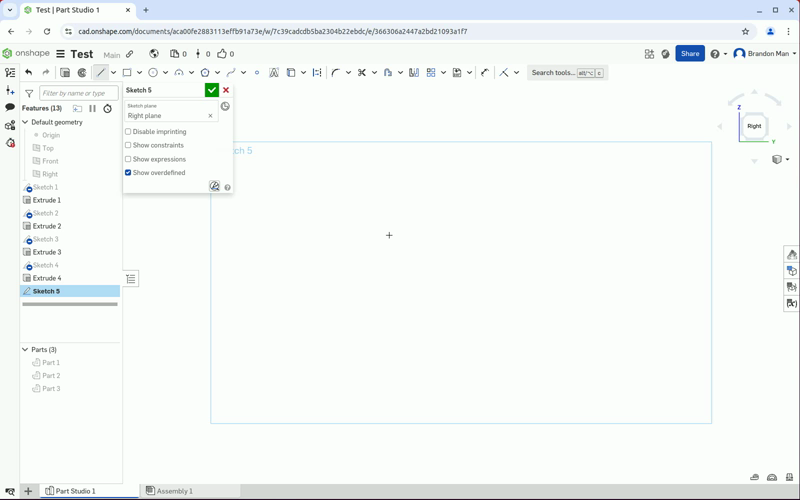
click(389, 234)
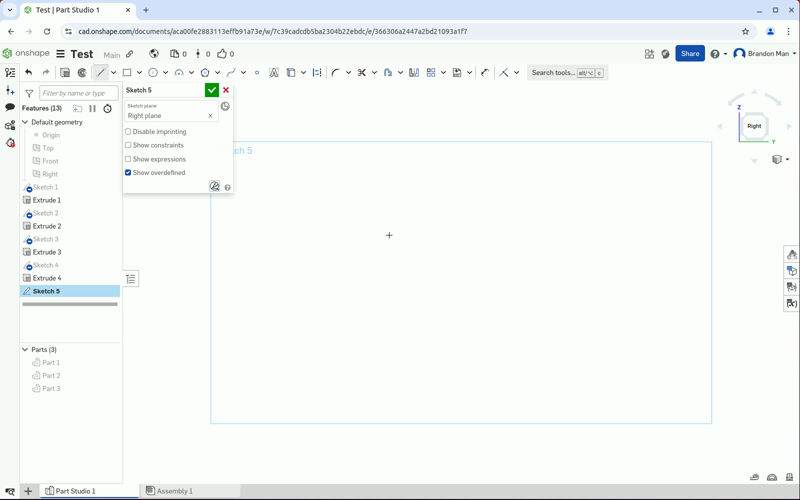
key_up(shift)
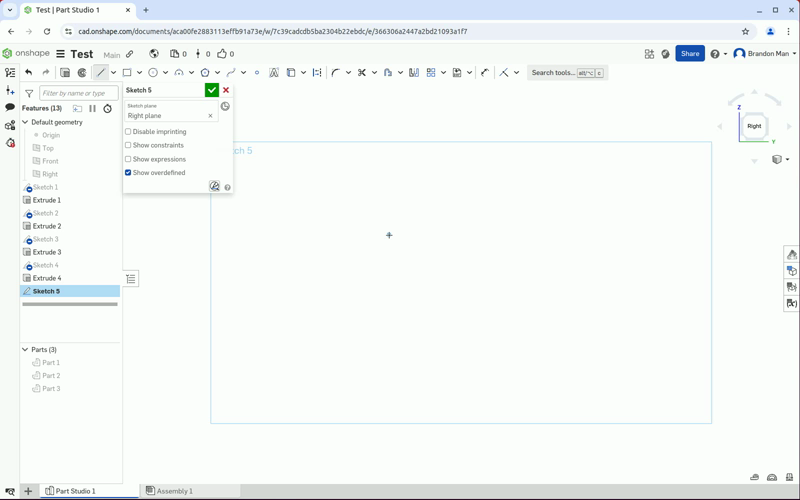
key_down(shift)
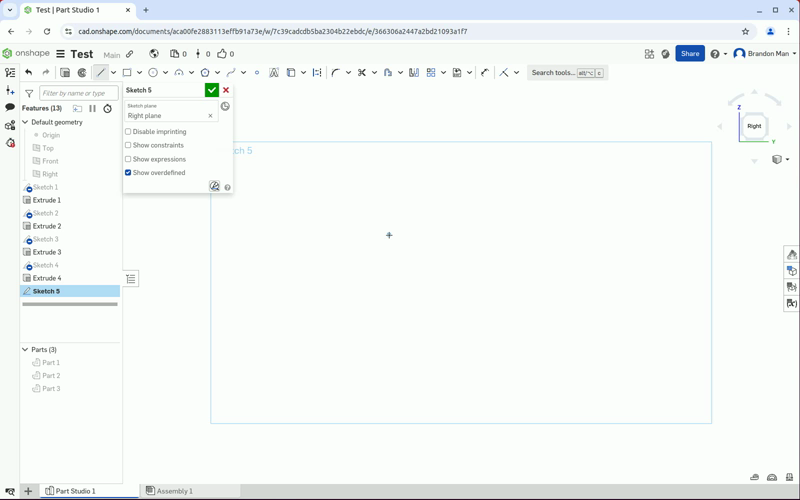
mouse_move(419, 234)
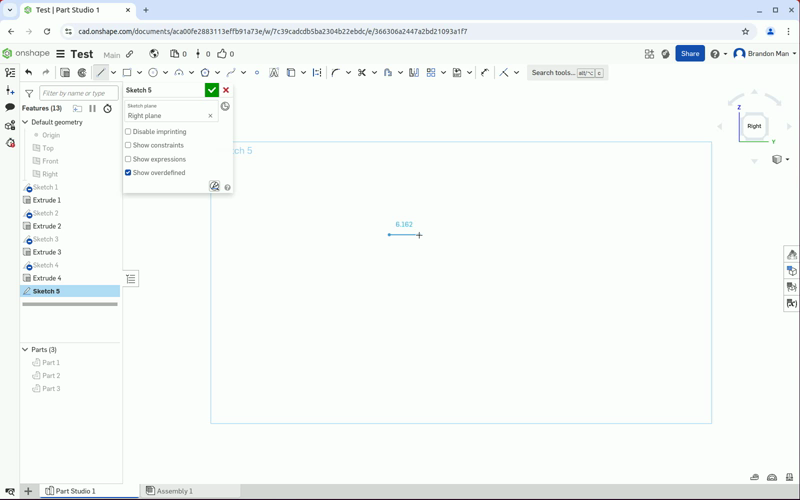
mouse_move(411, 234)
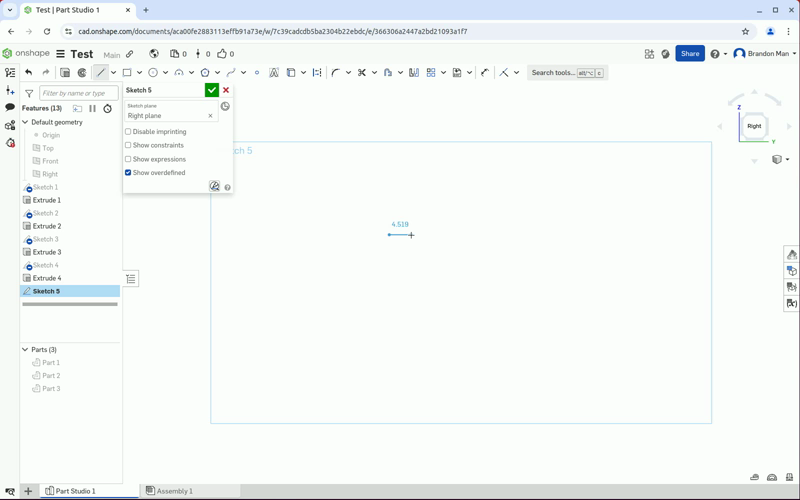
click(411, 234)
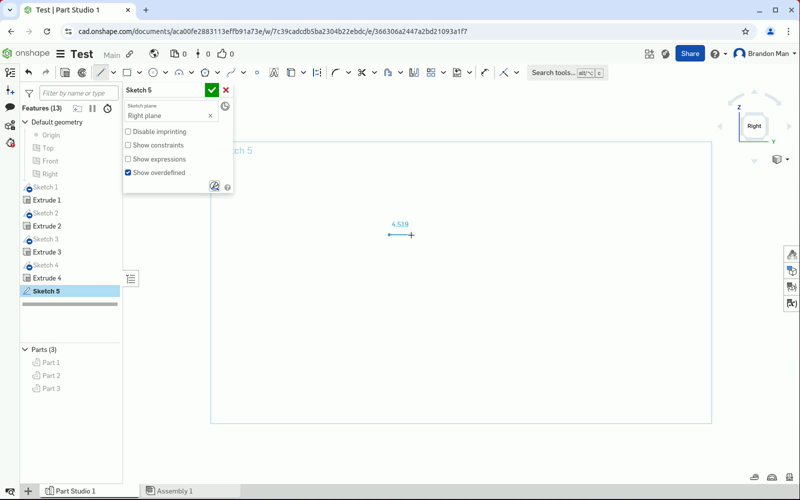
key_up(shift)
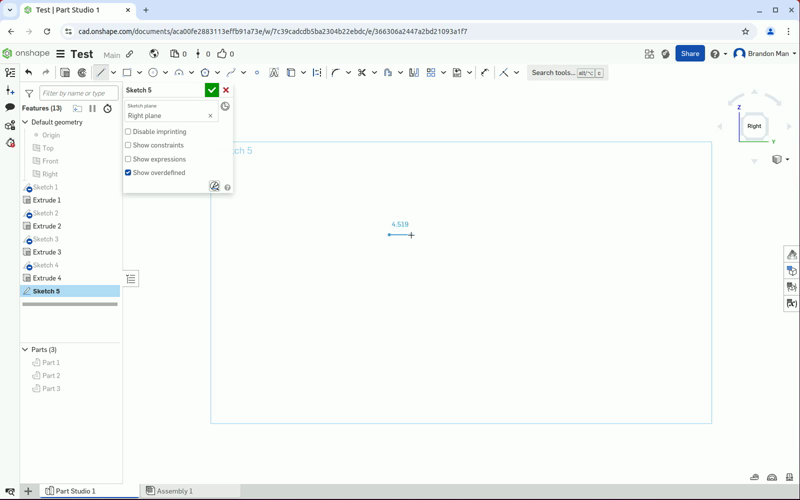
key(esc)
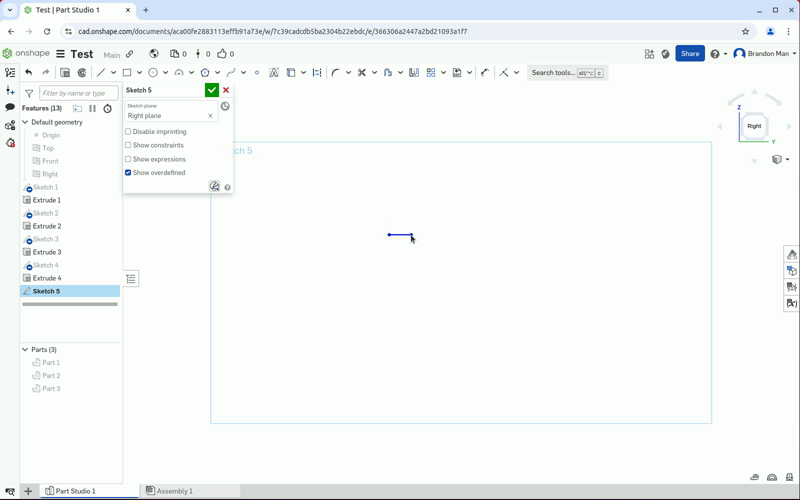
key(a)
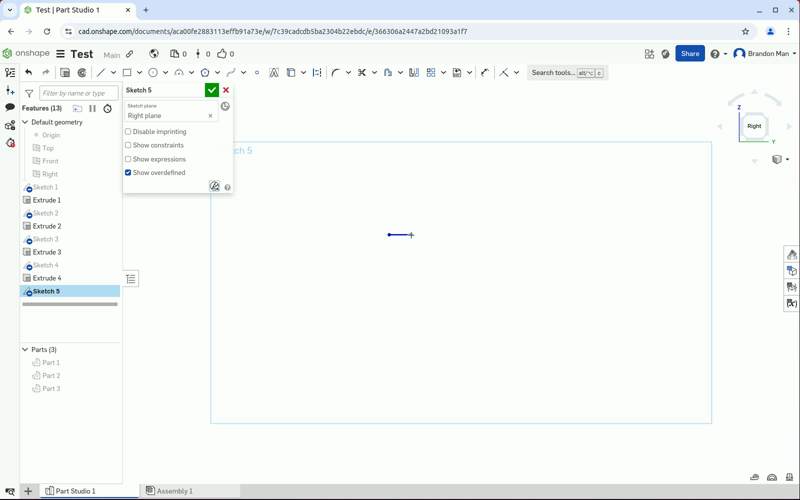
mouse_move(411, 234)
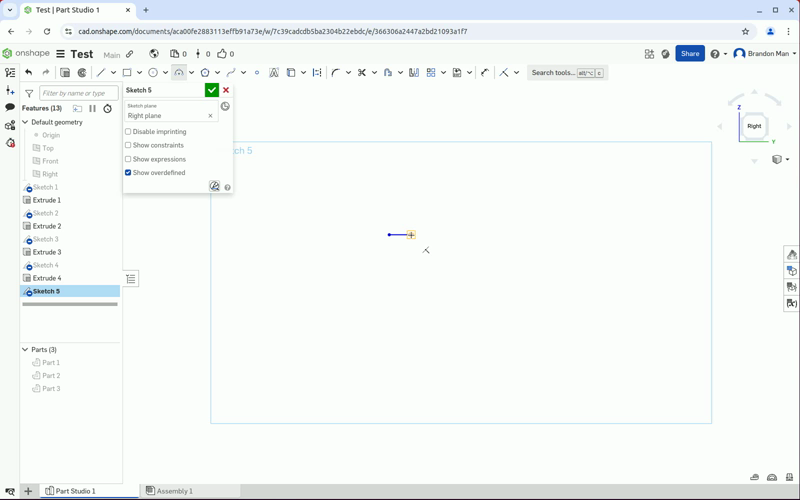
click(411, 234)
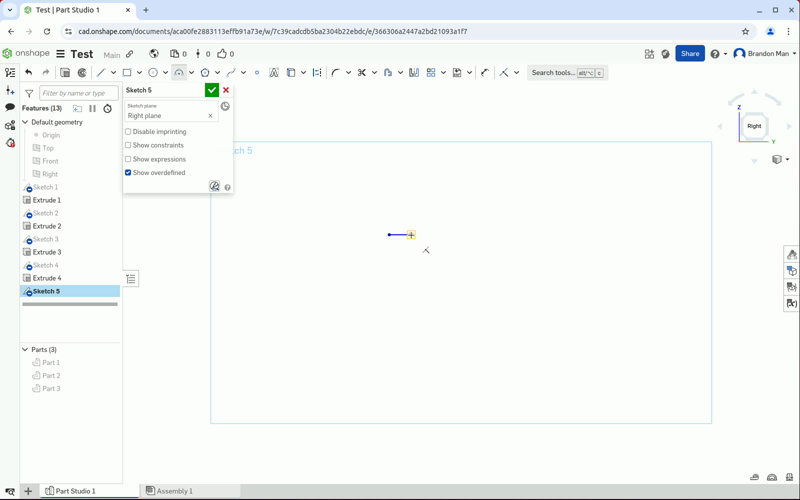
mouse_move(389, 234)
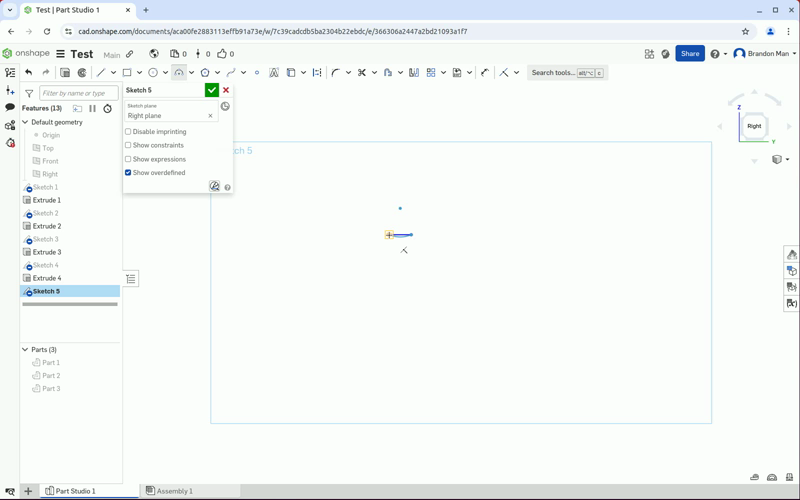
click(389, 234)
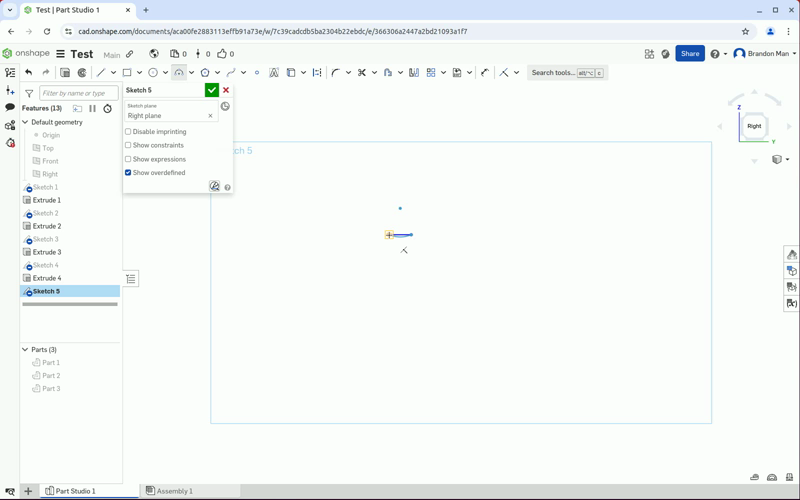
key_down(shift)
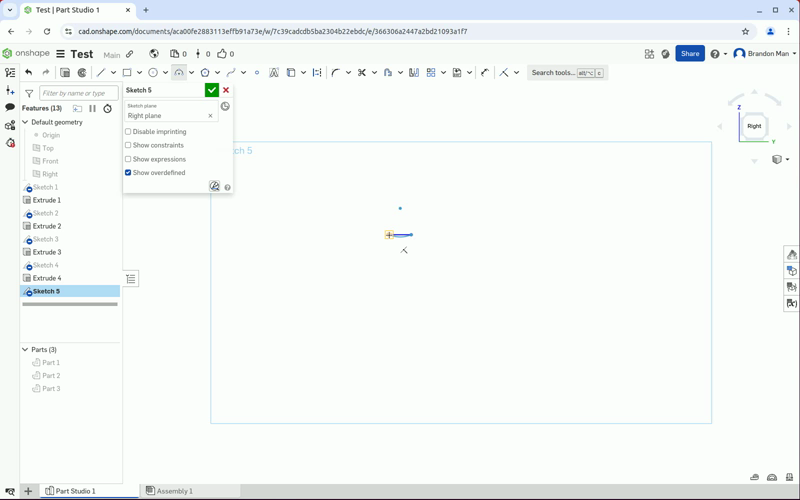
mouse_move(400, 232)
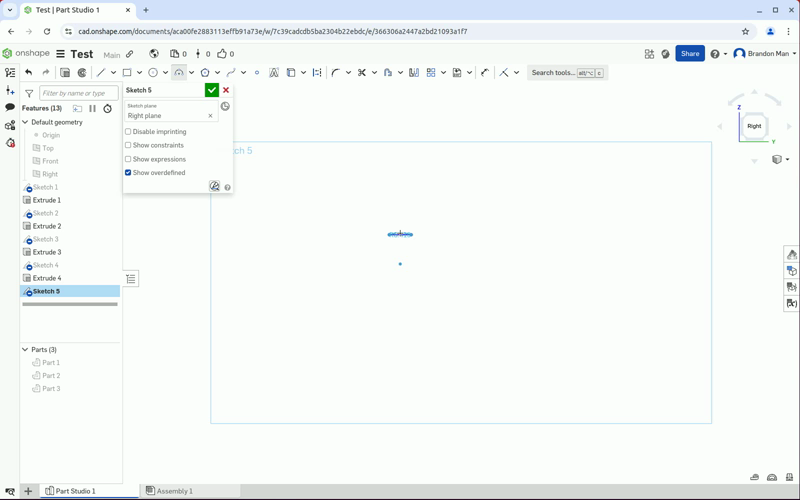
click(400, 232)
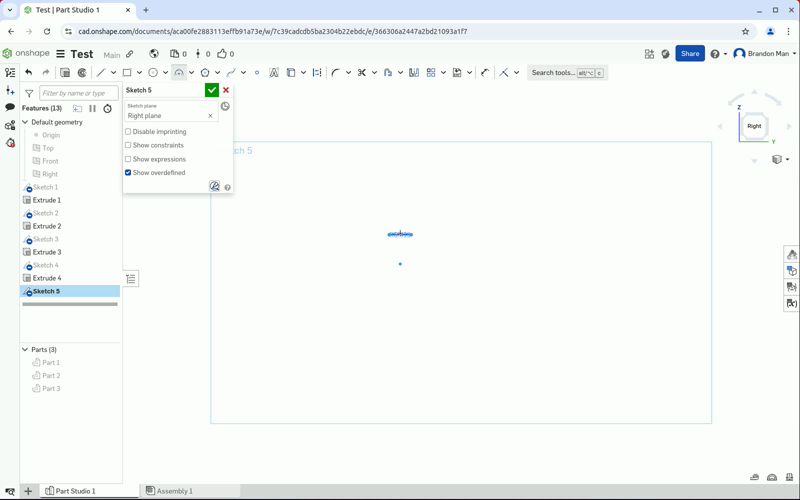
key_up(shift)
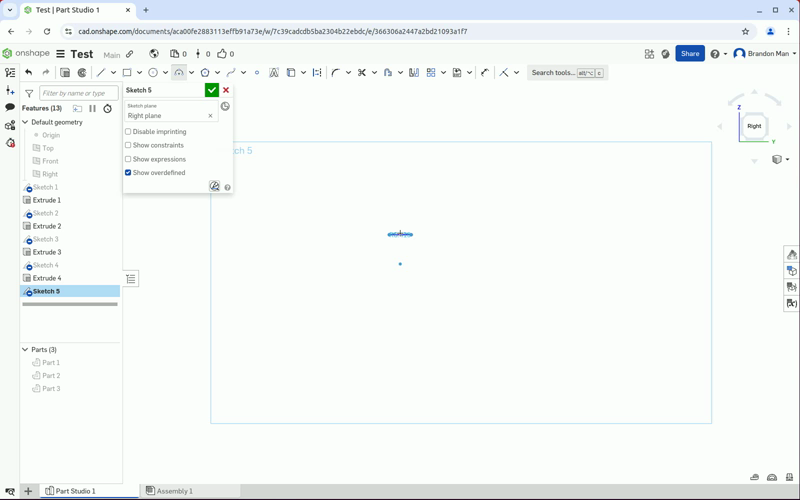
key(esc)
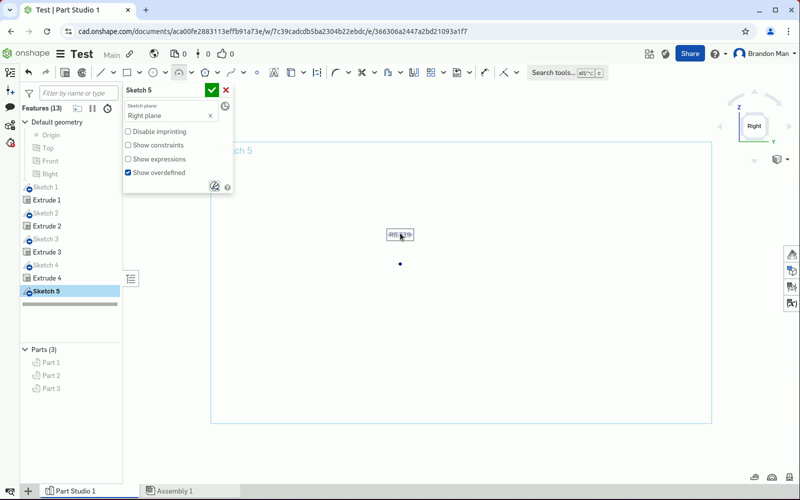
mouse_move(401, 234)
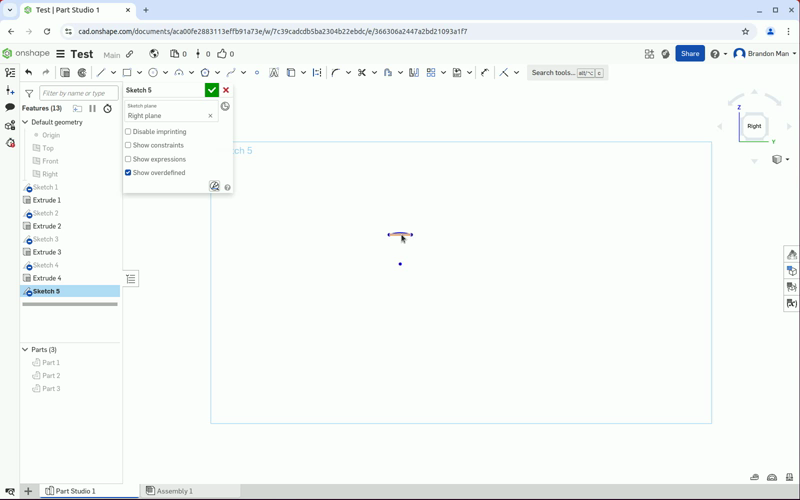
scroll(6)
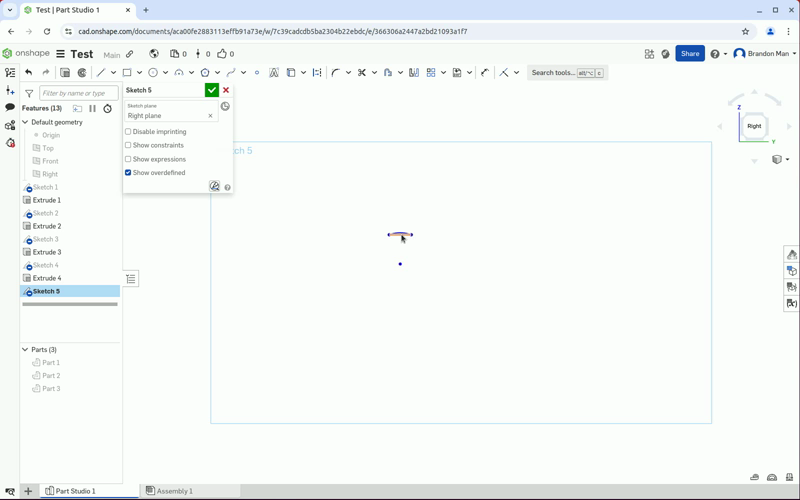
scroll(6)
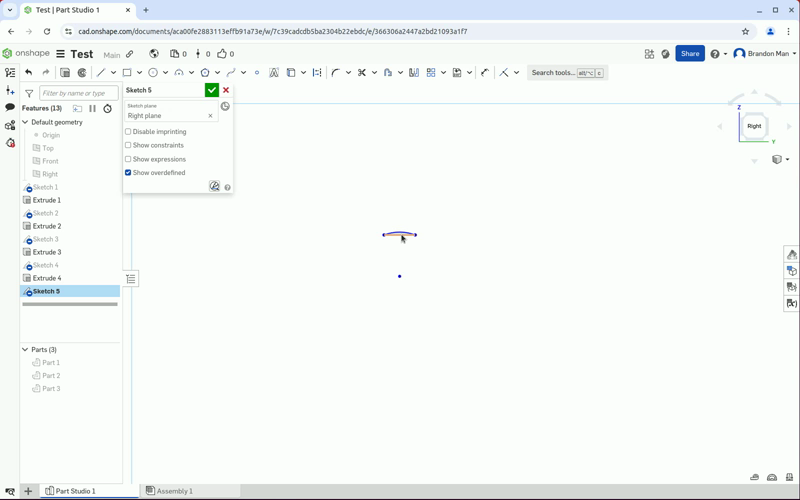
scroll(6)
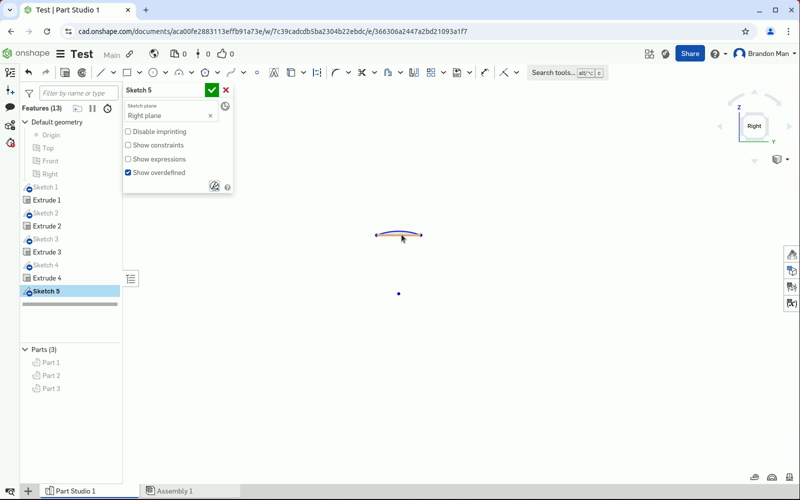
scroll(6)
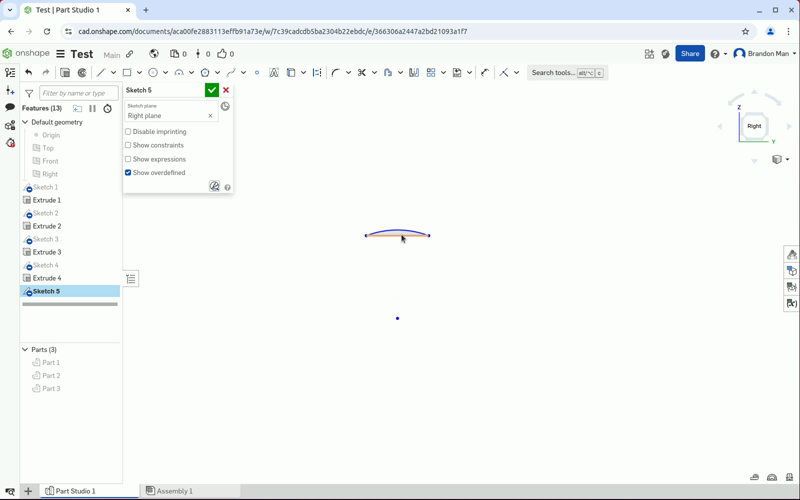
scroll(6)
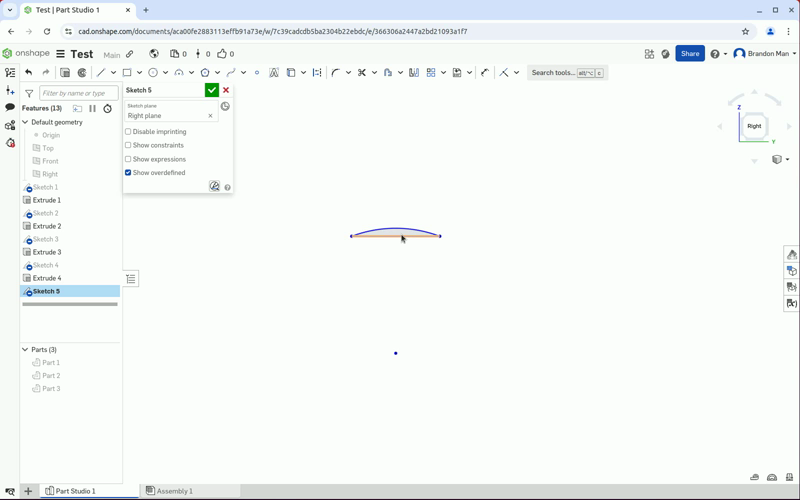
scroll(6)
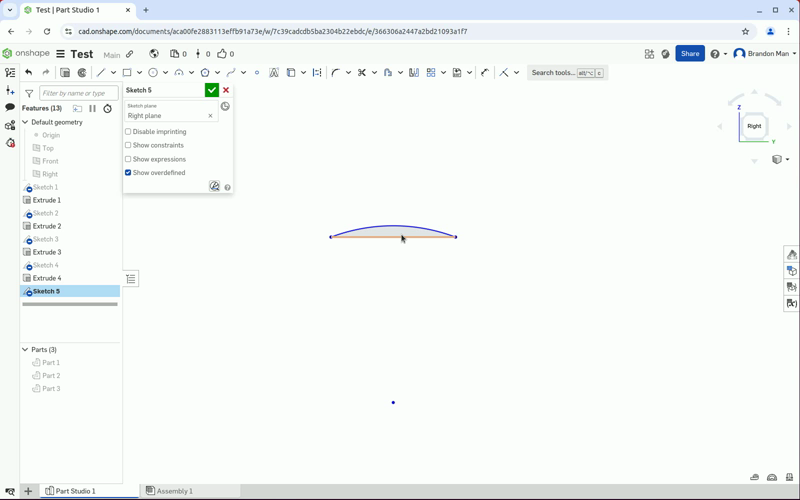
scroll(6)
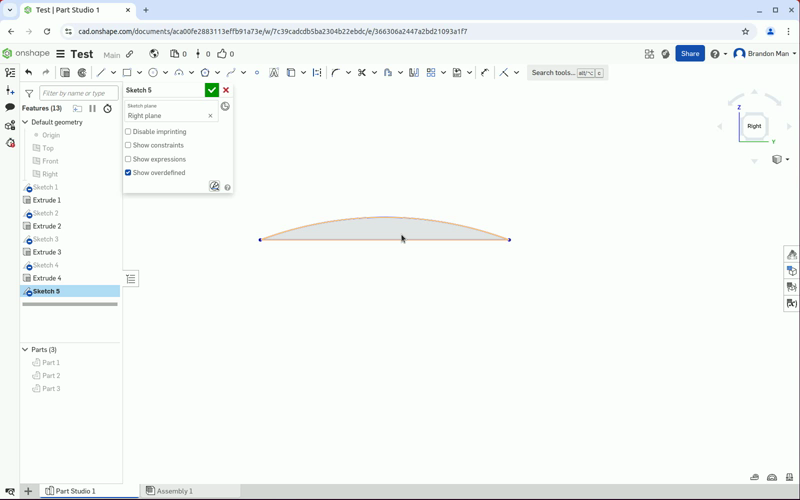
click(401, 234)
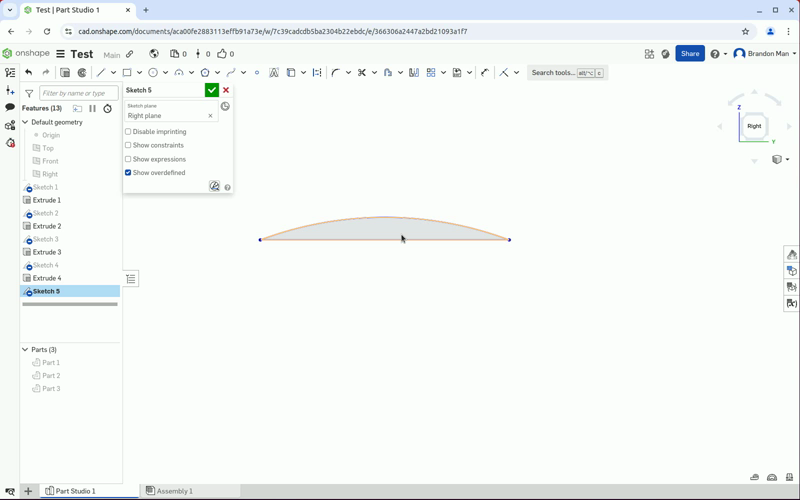
scroll(-6)
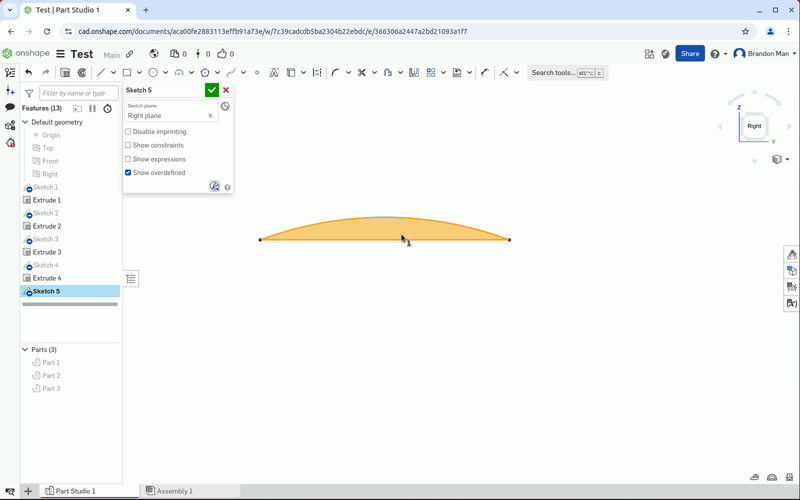
scroll(-6)
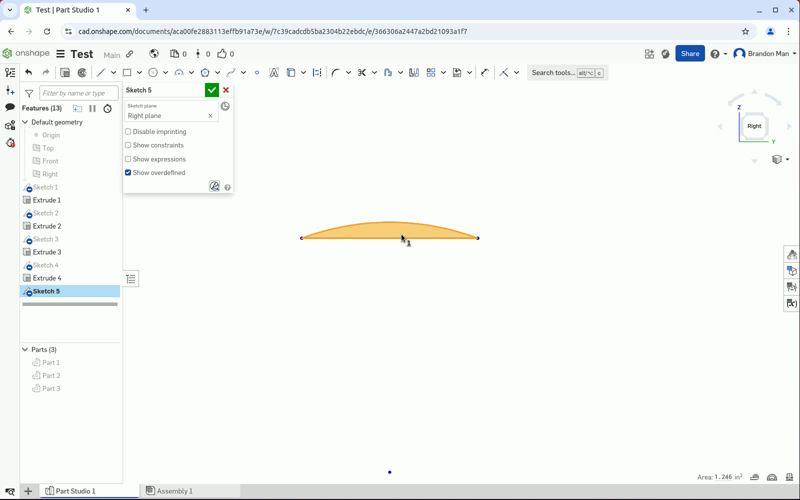
scroll(-6)
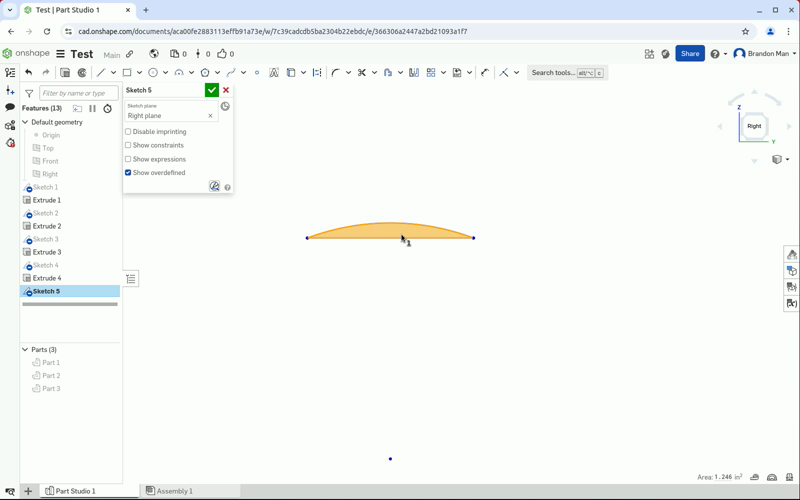
scroll(-6)
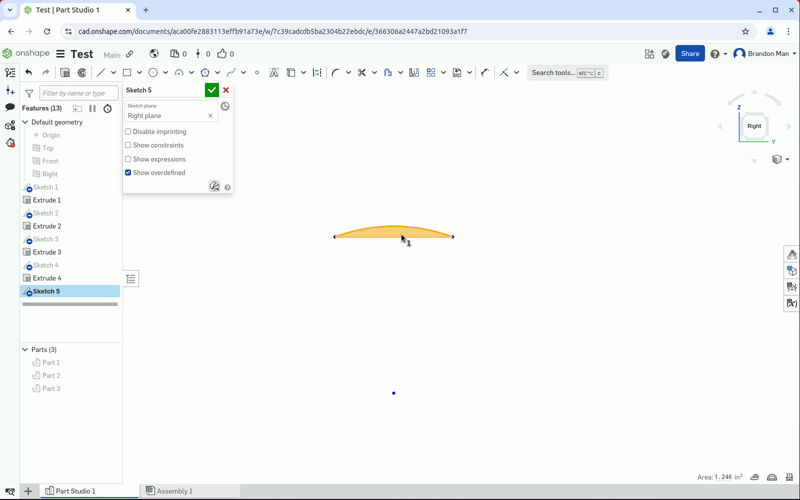
scroll(-6)
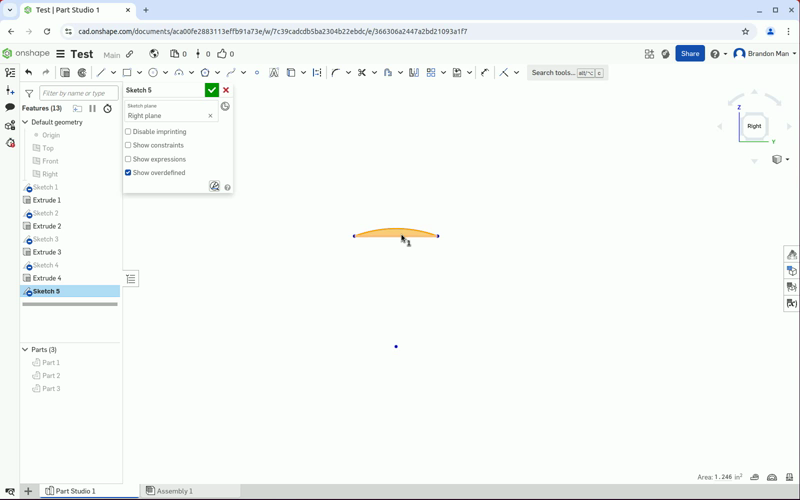
scroll(-6)
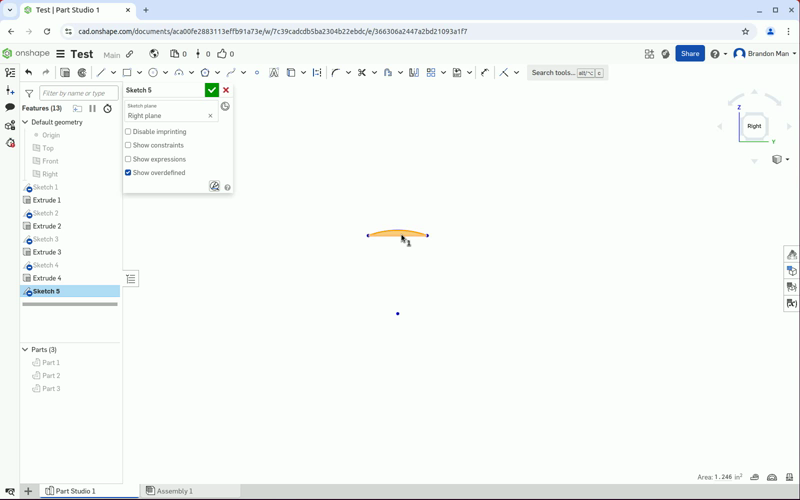
scroll(-6)
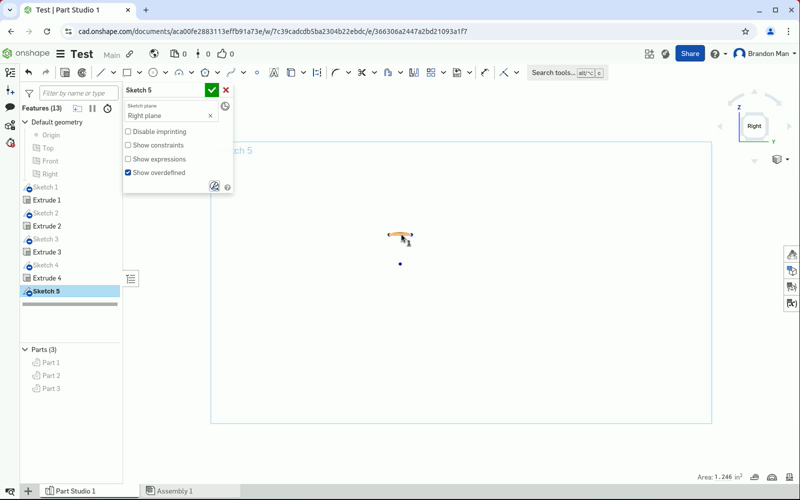
mouse_move(73, 352)
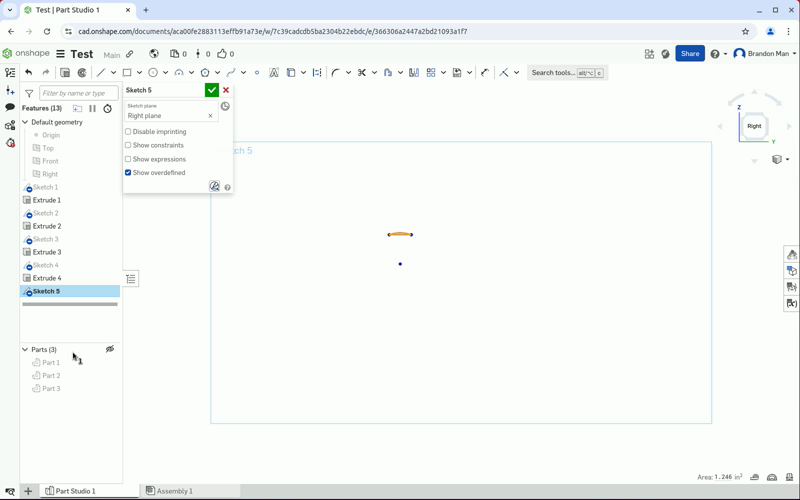
key(shift+y)
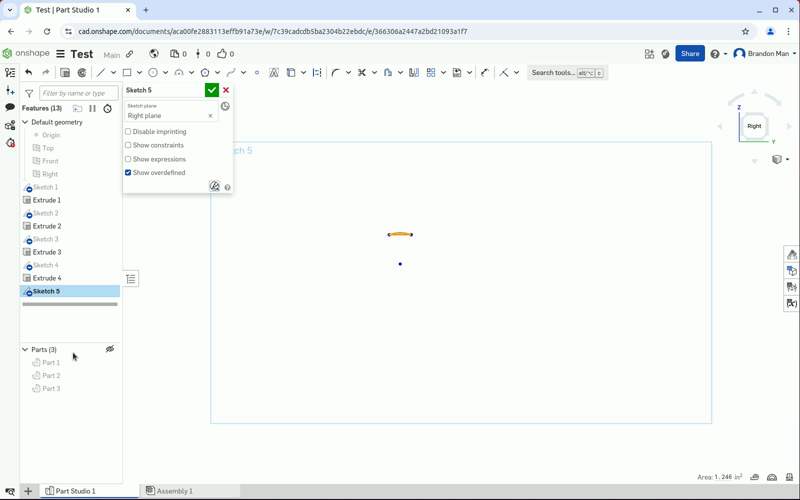
key(shift+e)
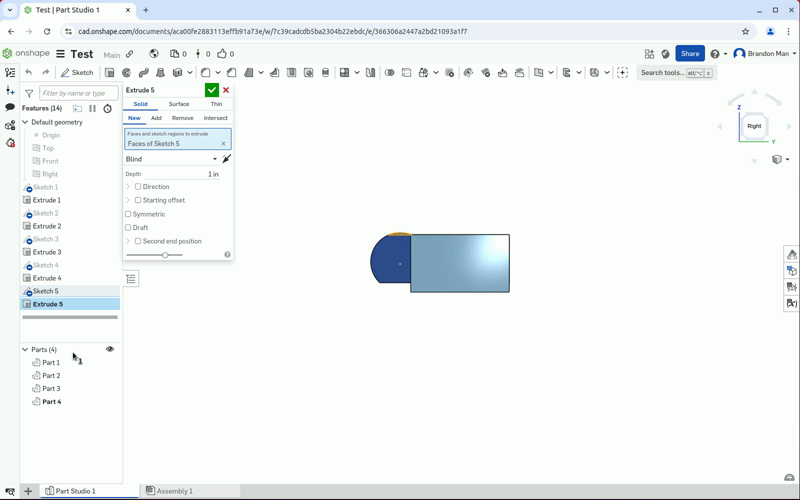
mouse_move(143, 106)
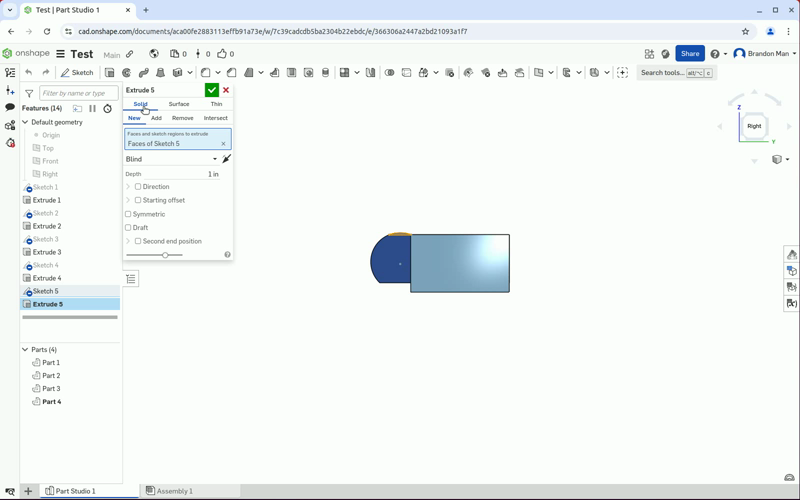
click(143, 106)
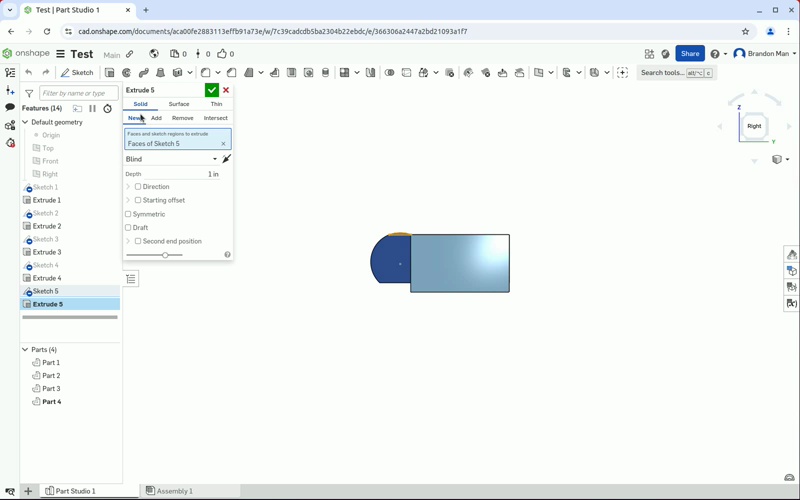
mouse_move(137, 120)
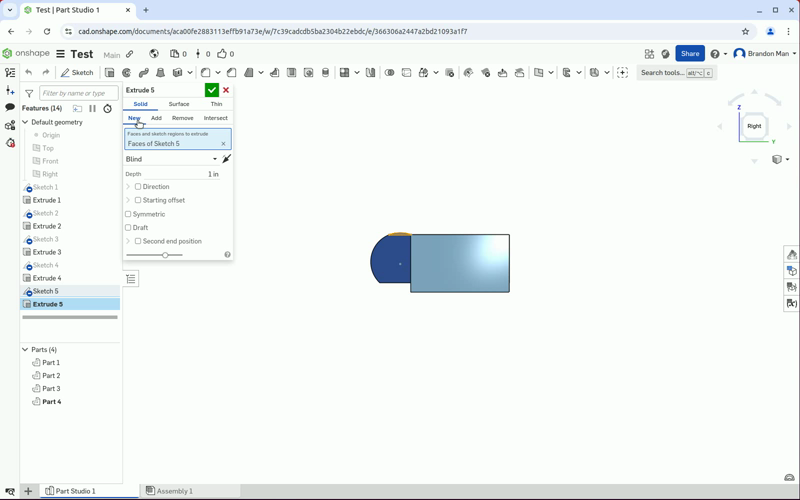
click(137, 120)
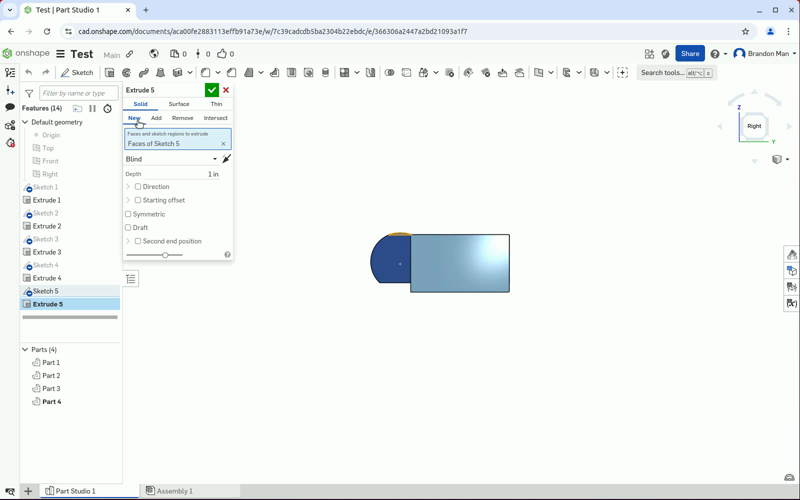
key(tab, 4)
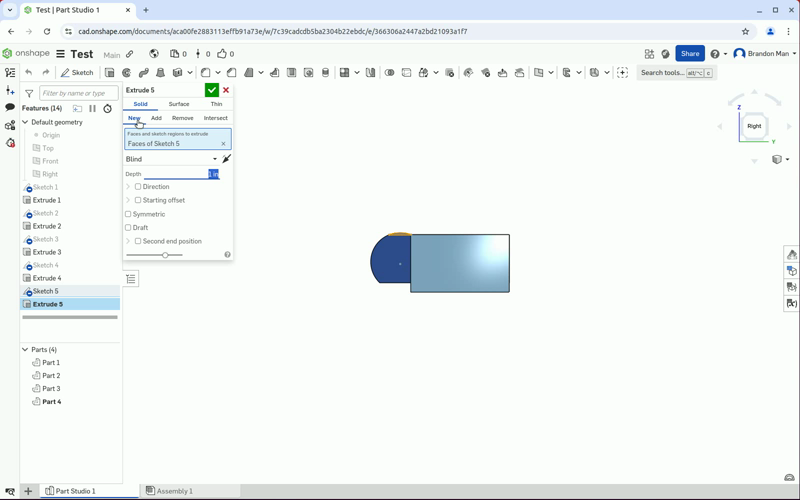
text(5.055)
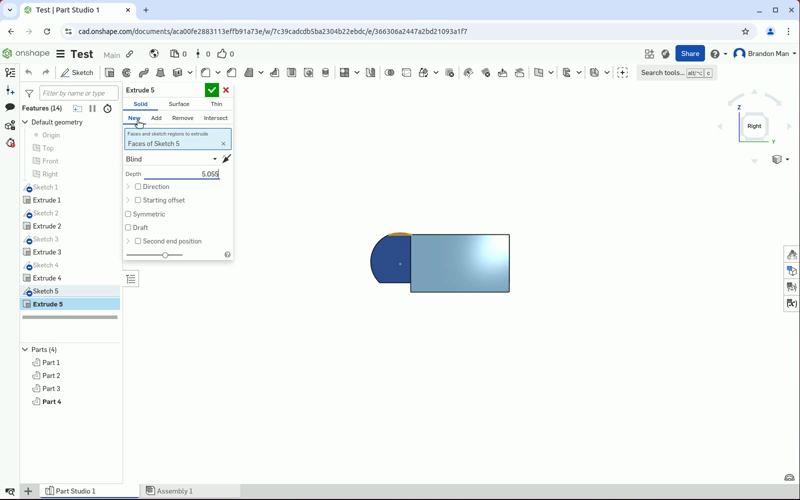
key(tab, 3)
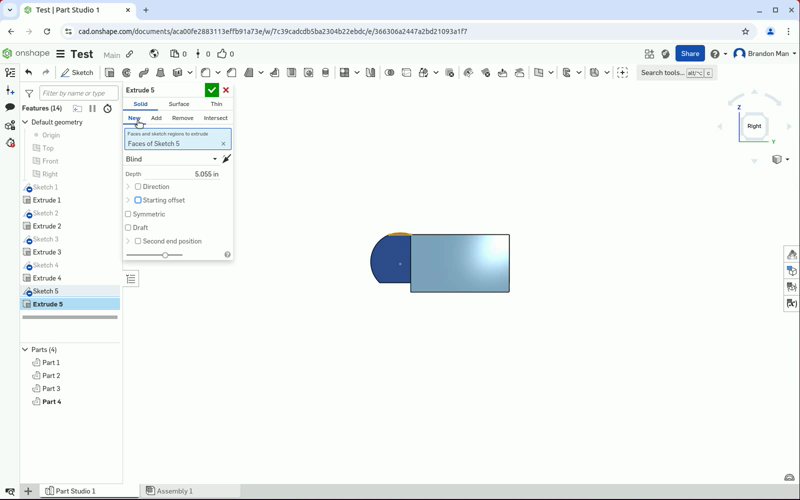
key(tab, 2)
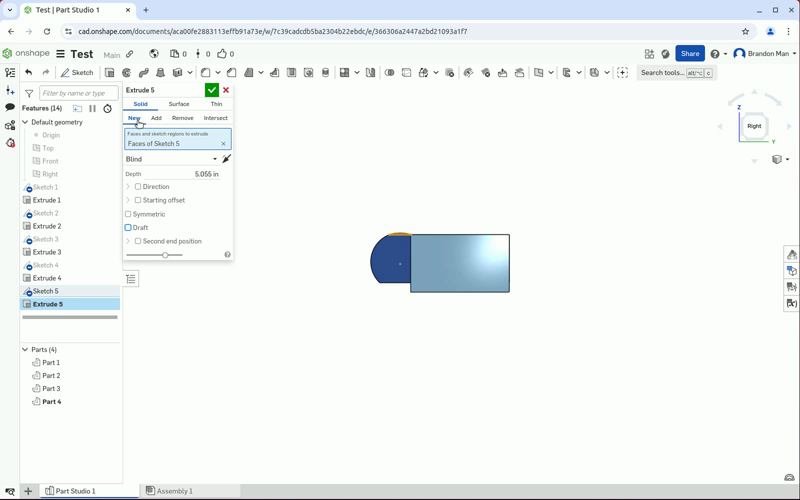
key(space)
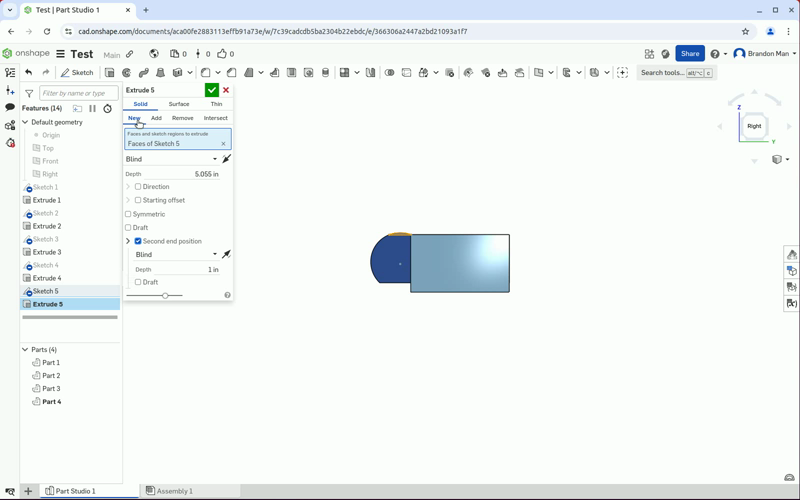
key(tab, 3)
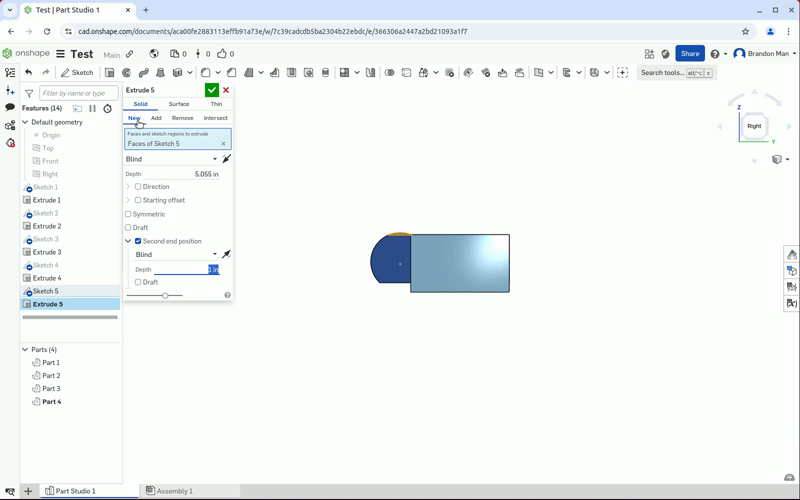
text(1.685)
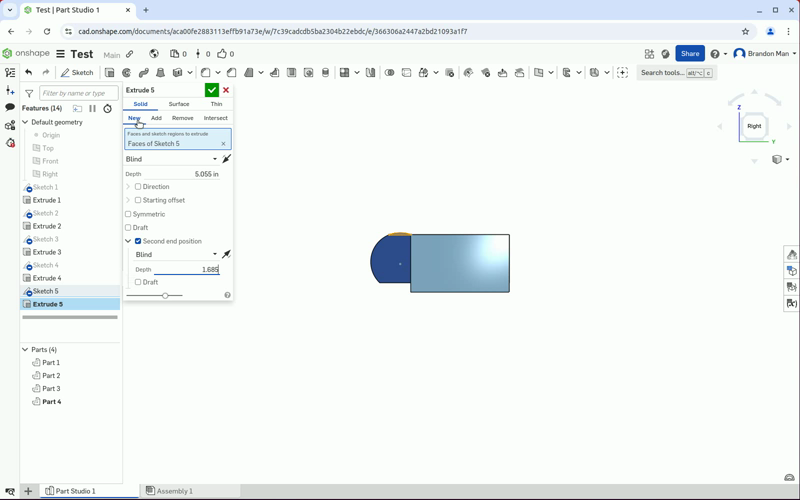
key(enter)
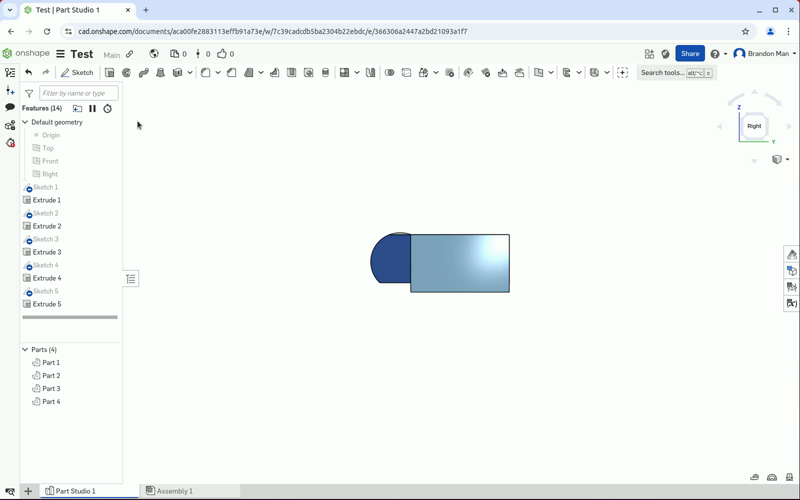
key(shift+h)
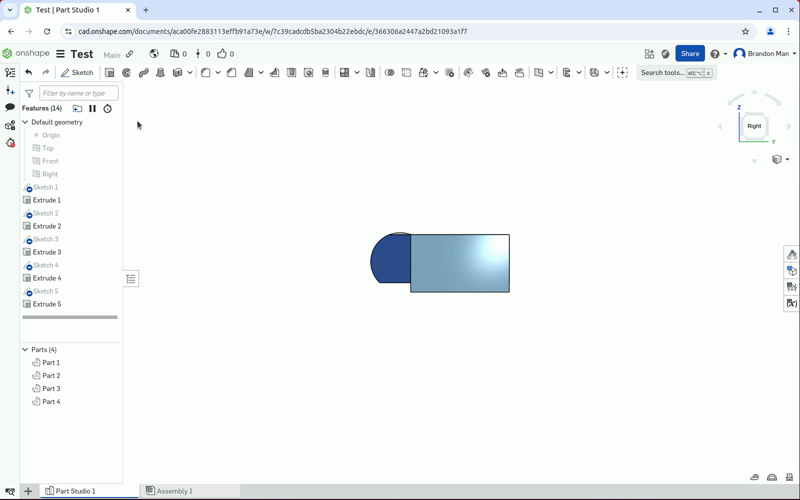
key(shift+h)
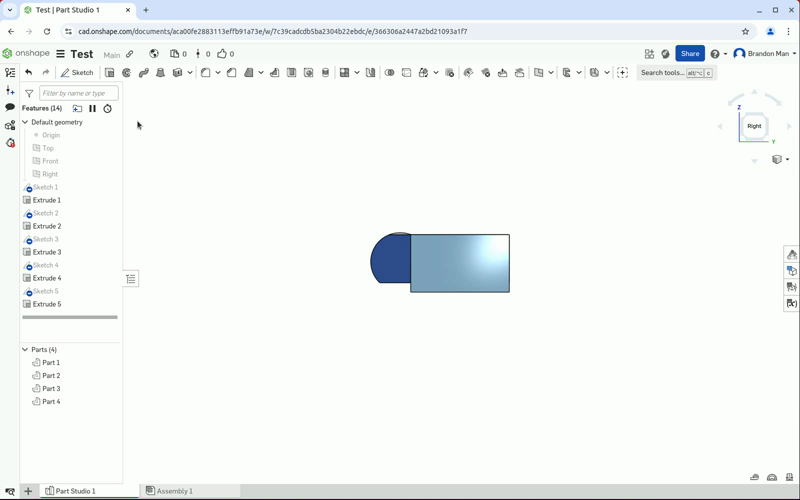
mouse_move(73, 189)
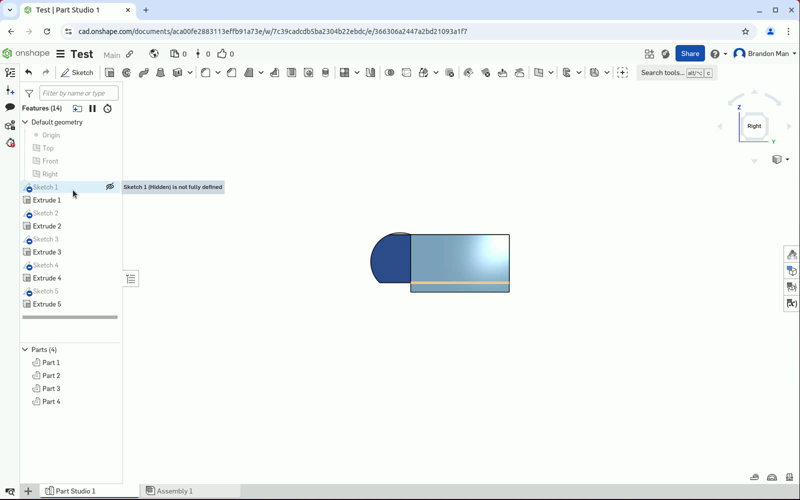
click(73, 189)
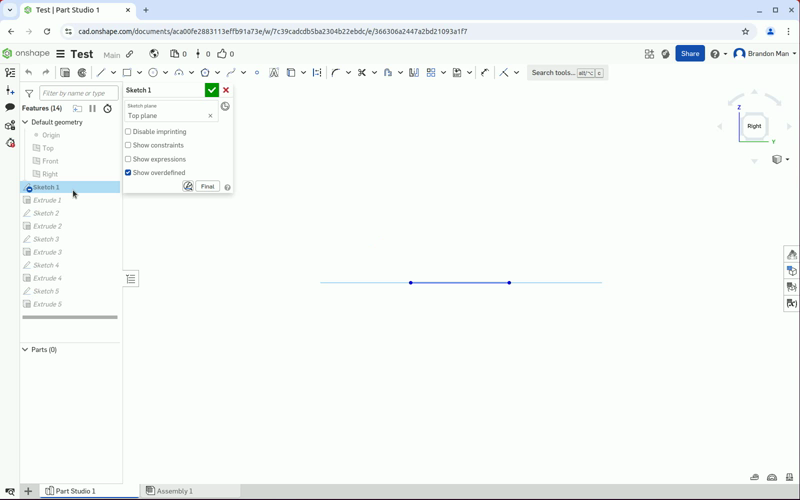
mouse_move(229, 92)
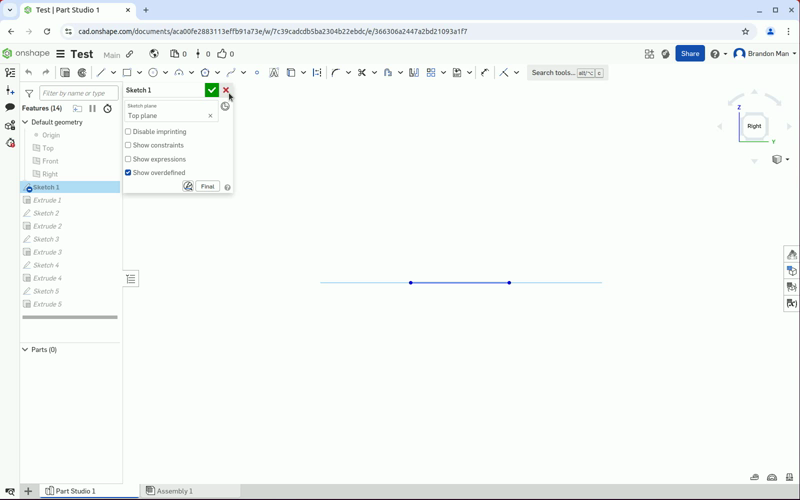
click(229, 92)
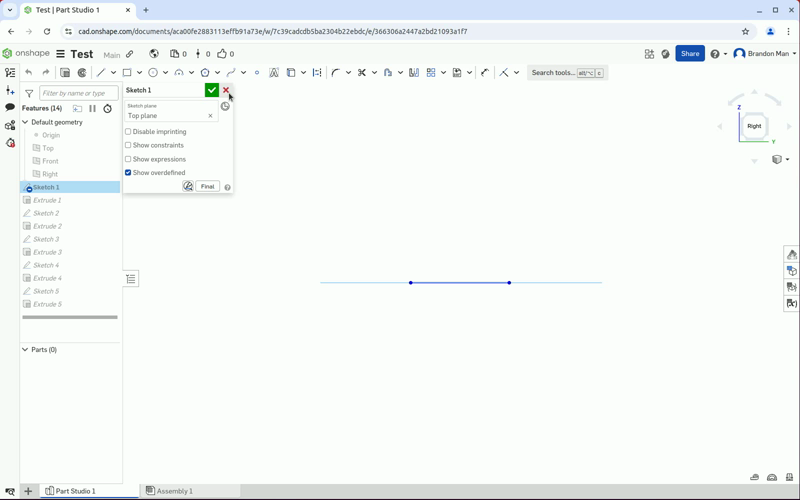
key(shift+s)
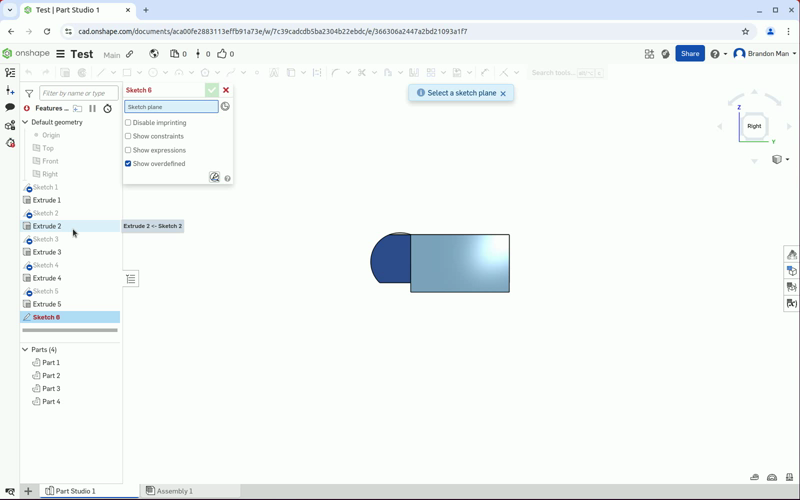
scroll(3)
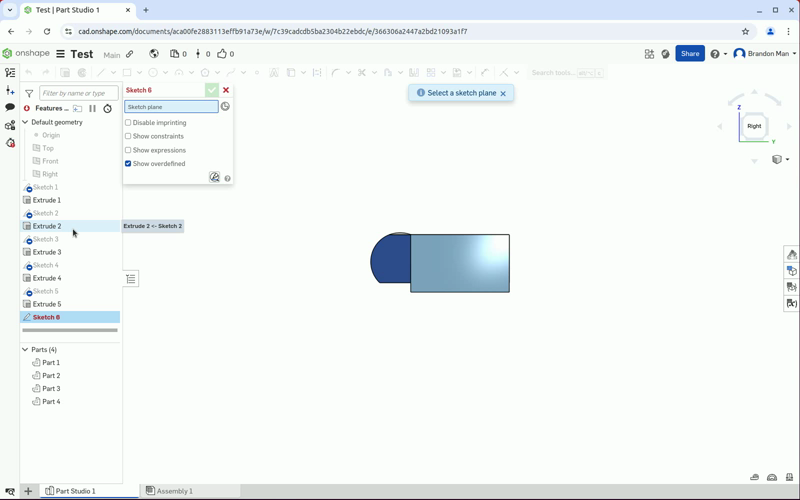
mouse_move(73, 176)
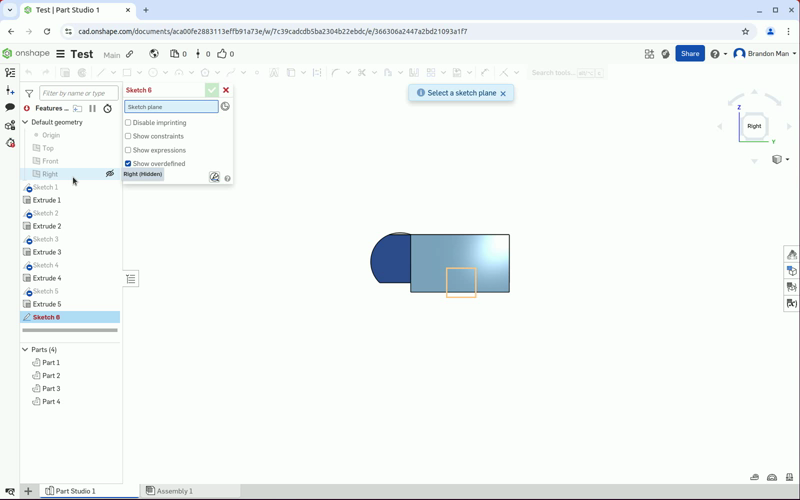
click(73, 176)
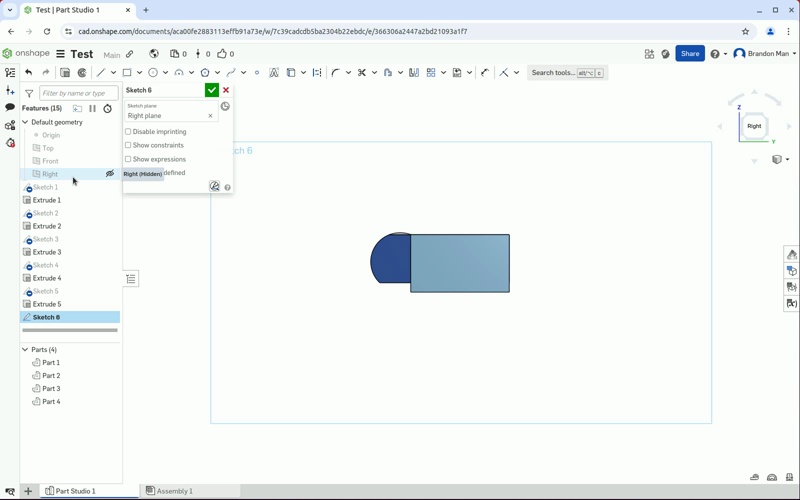
mouse_move(73, 352)
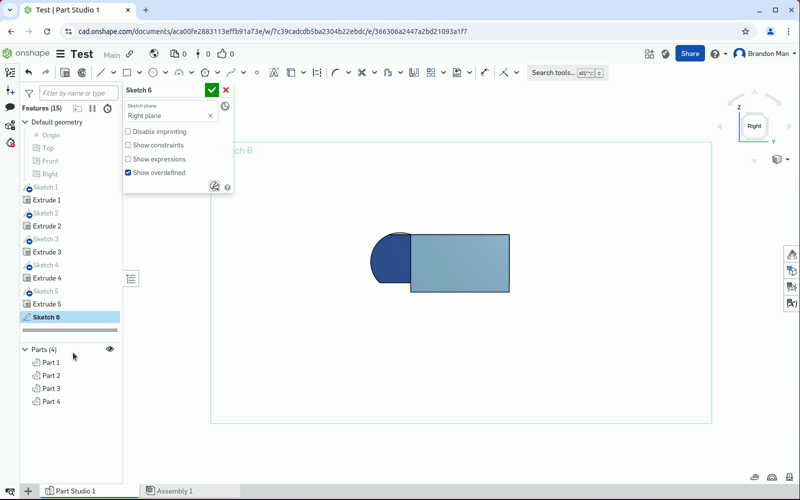
key(y)
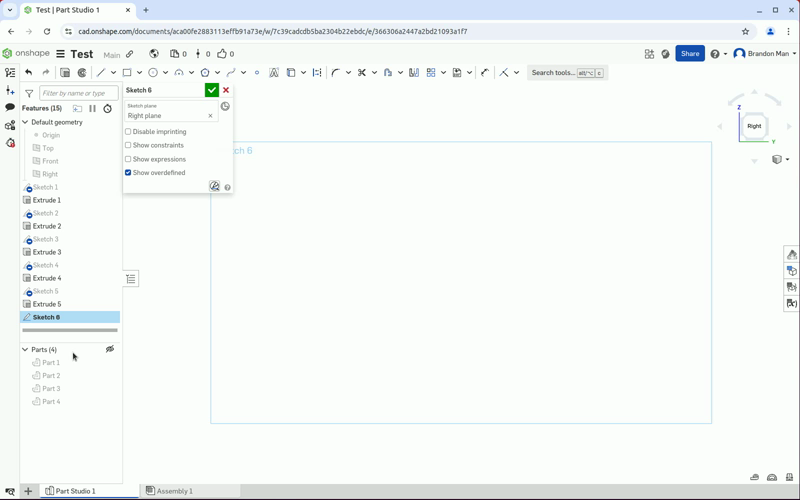
key(a)
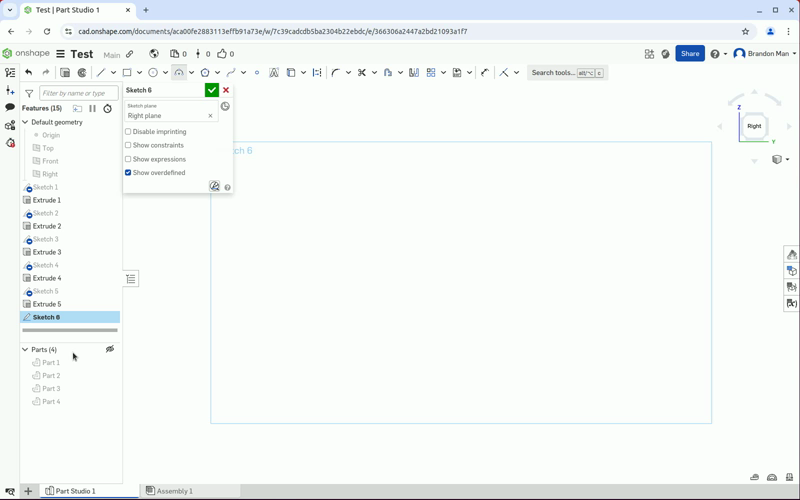
key_down(shift)
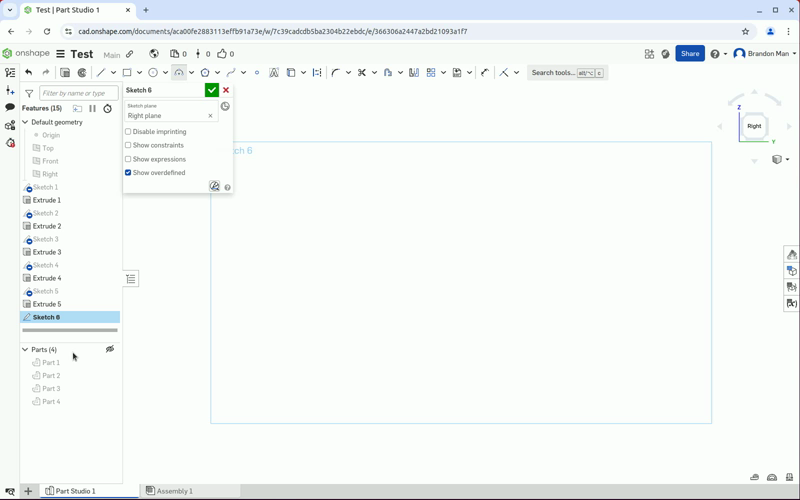
mouse_move(379, 282)
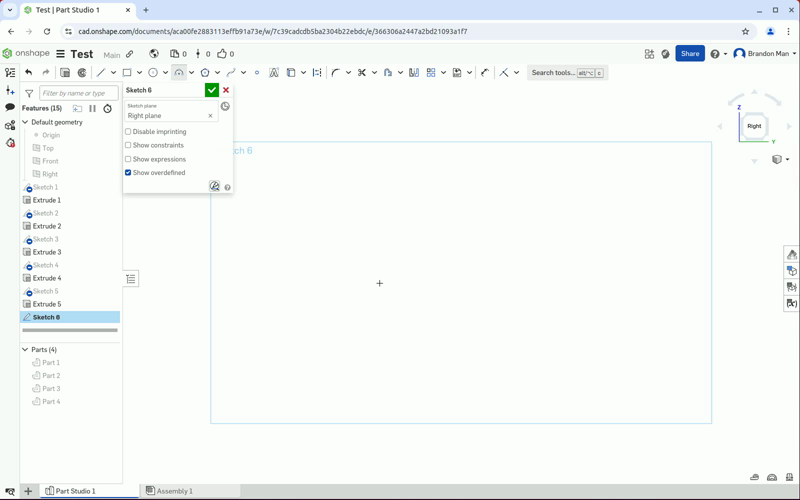
click(379, 282)
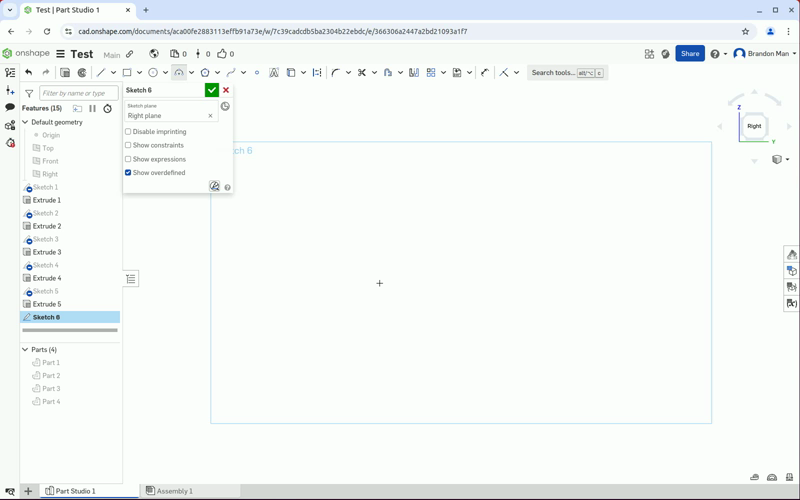
key_up(shift)
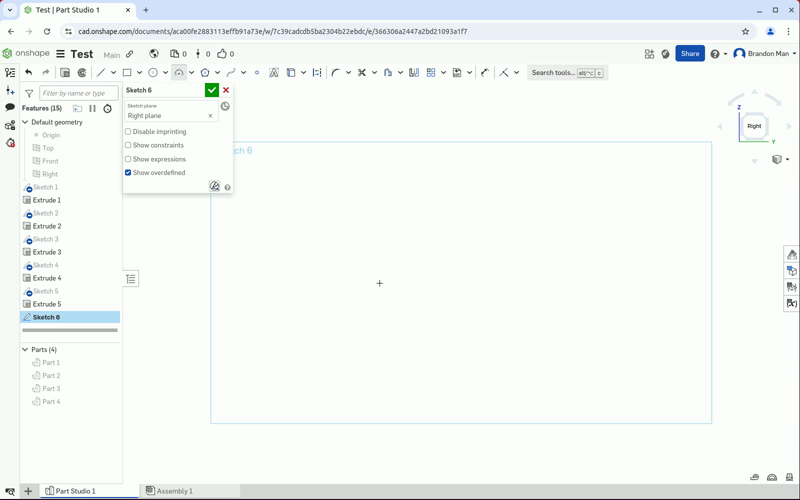
key_down(shift)
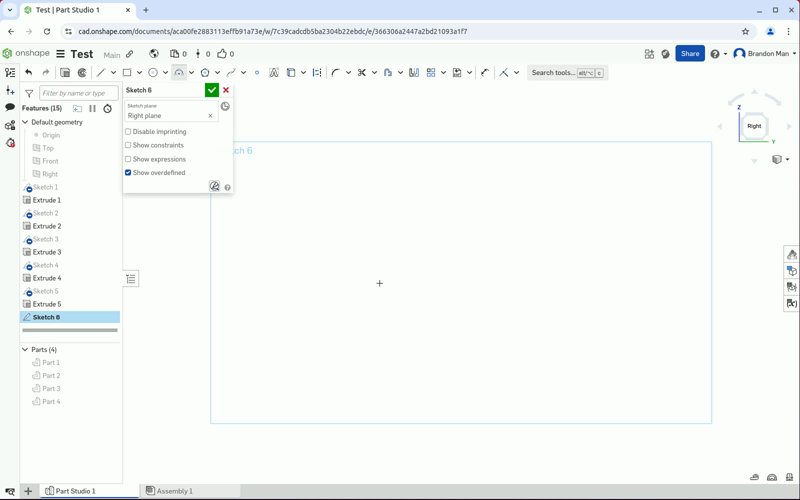
mouse_move(419, 282)
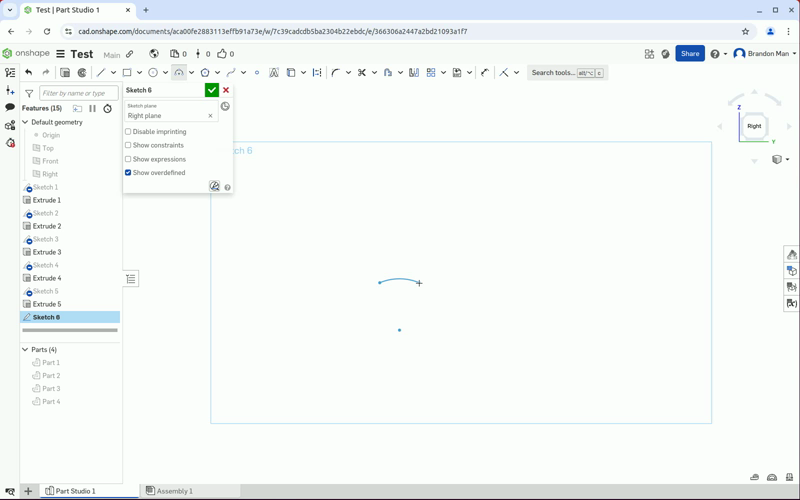
click(419, 282)
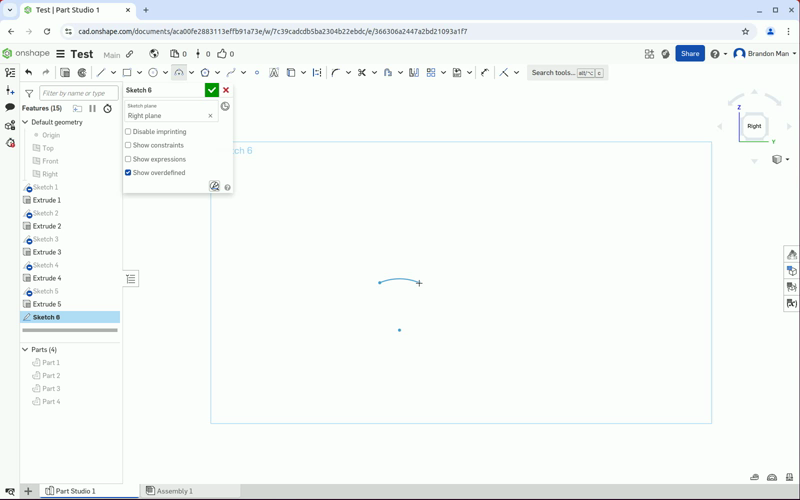
mouse_move(399, 290)
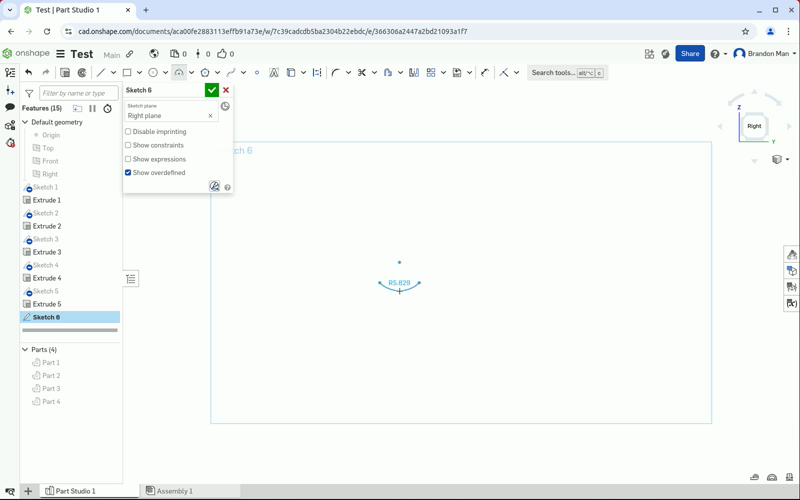
click(399, 290)
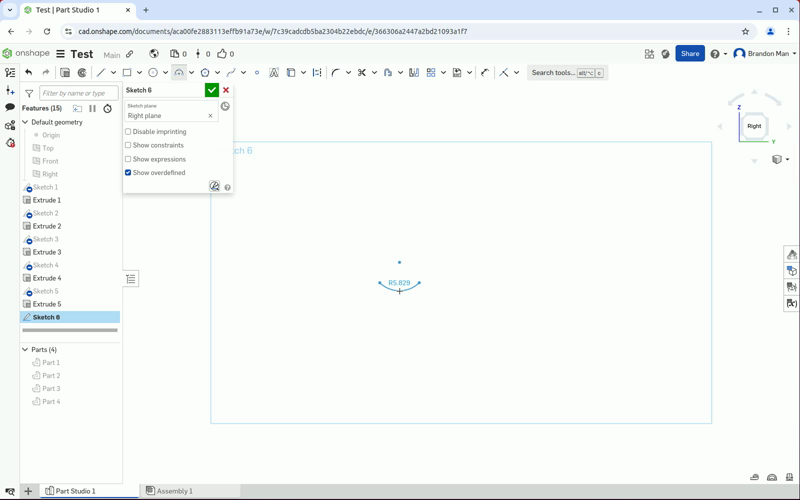
key_up(shift)
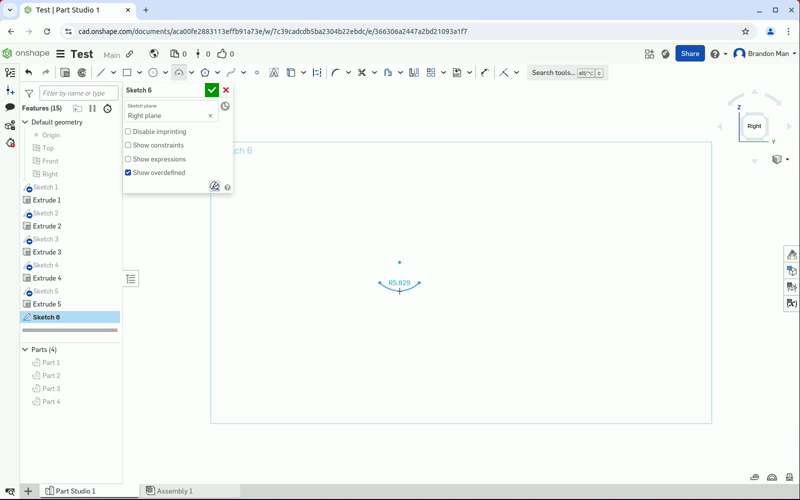
key(esc)
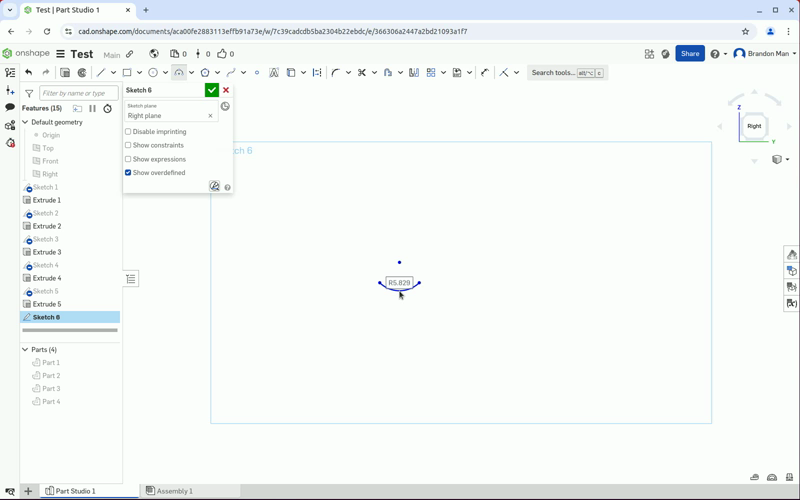
key(l)
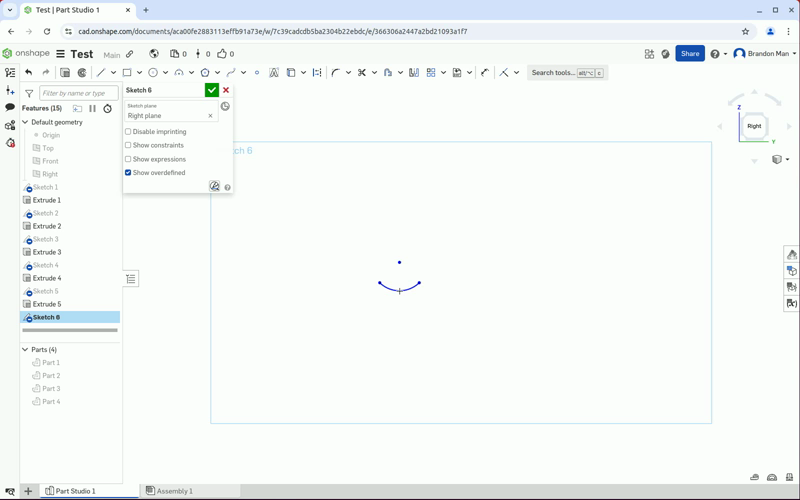
mouse_move(419, 282)
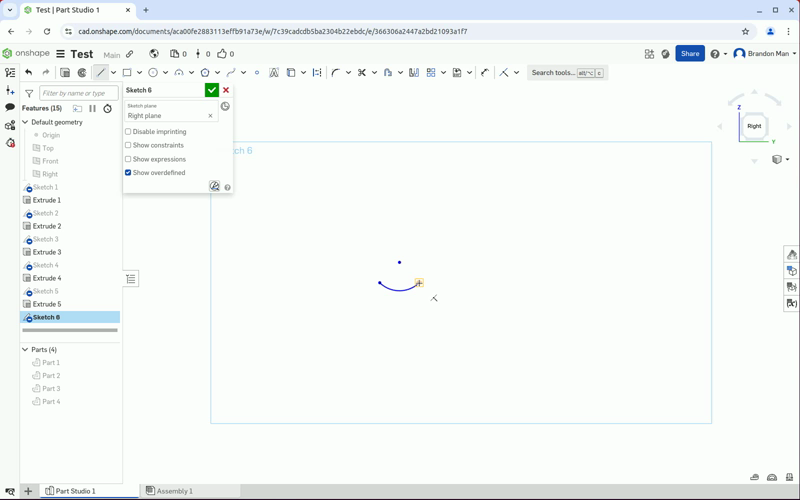
click(419, 282)
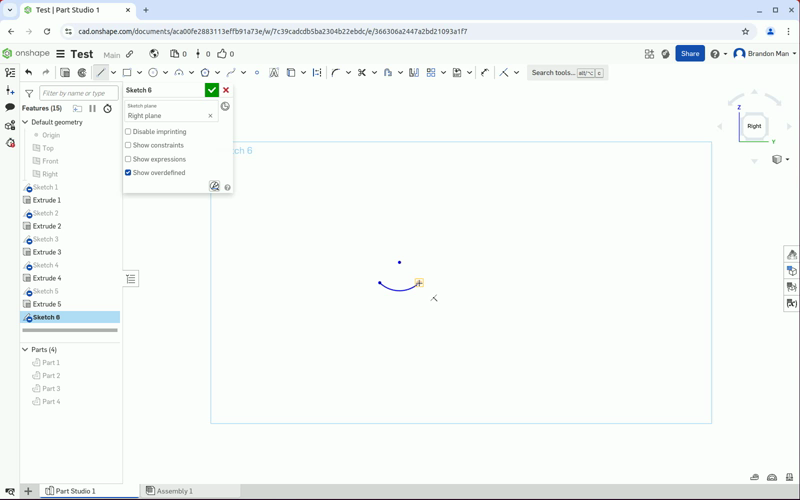
mouse_move(449, 282)
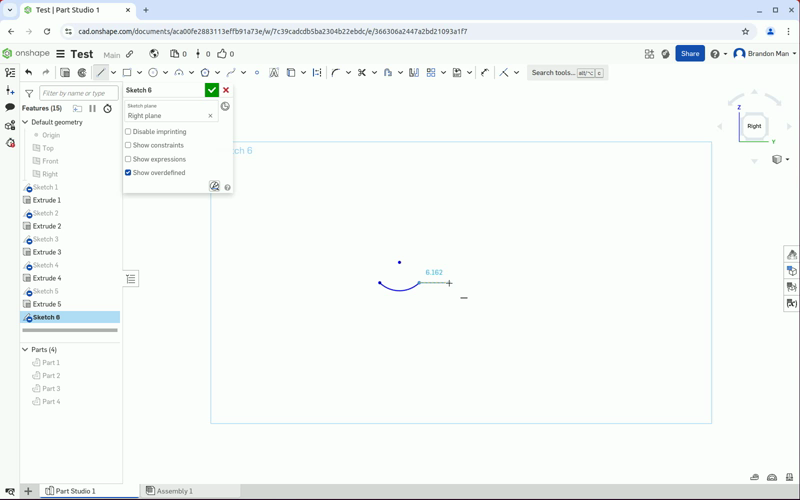
key_down(shift)
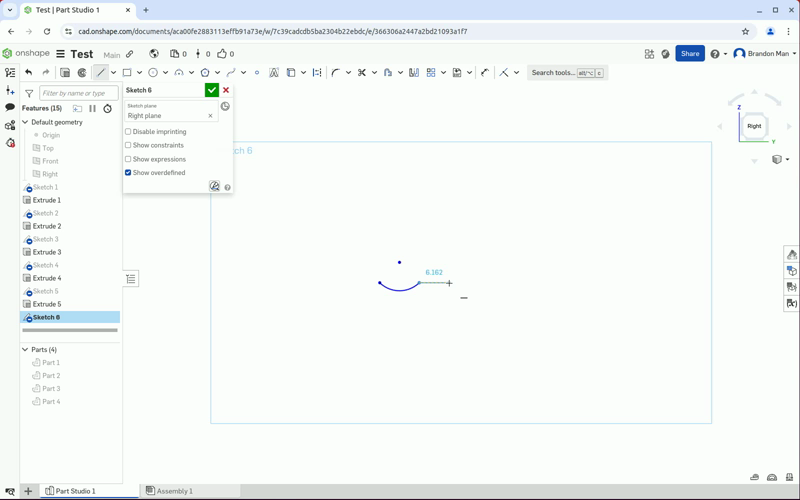
mouse_move(379, 282)
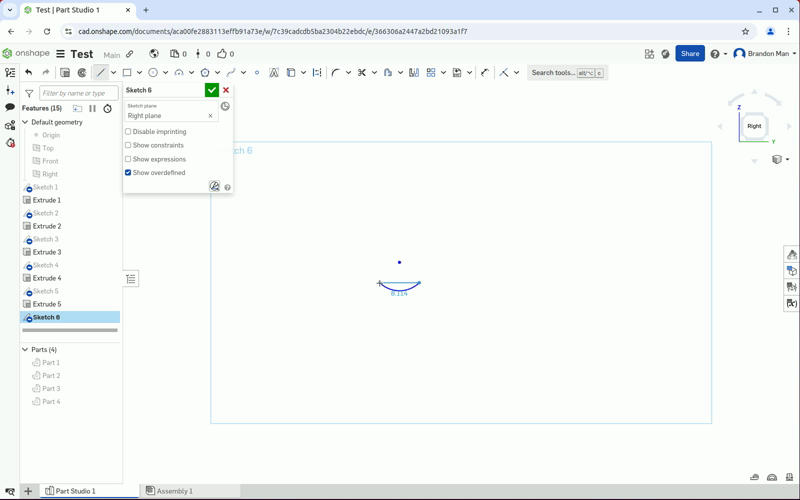
key_up(shift)
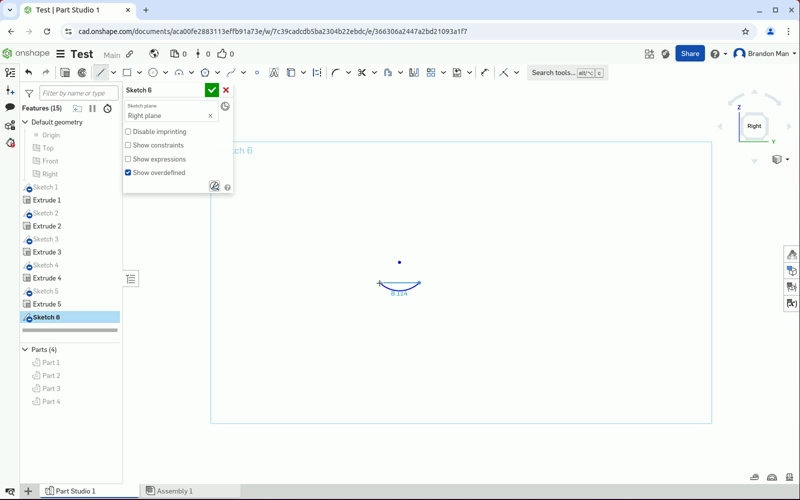
click(379, 282)
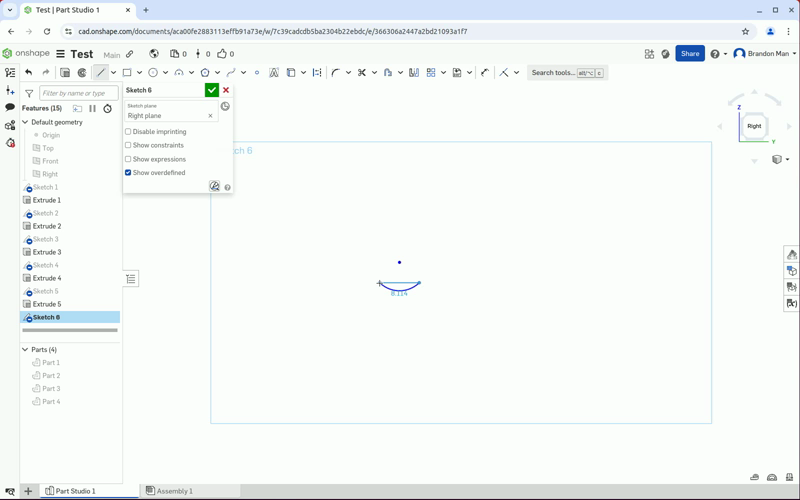
key(esc)
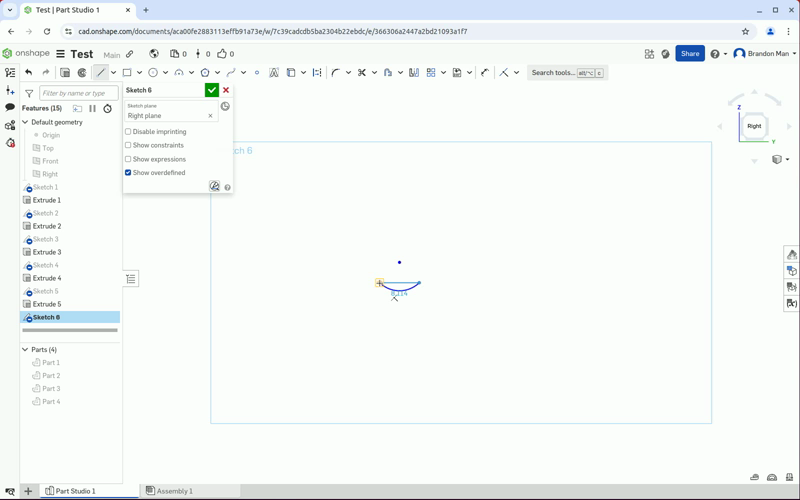
mouse_move(409, 287)
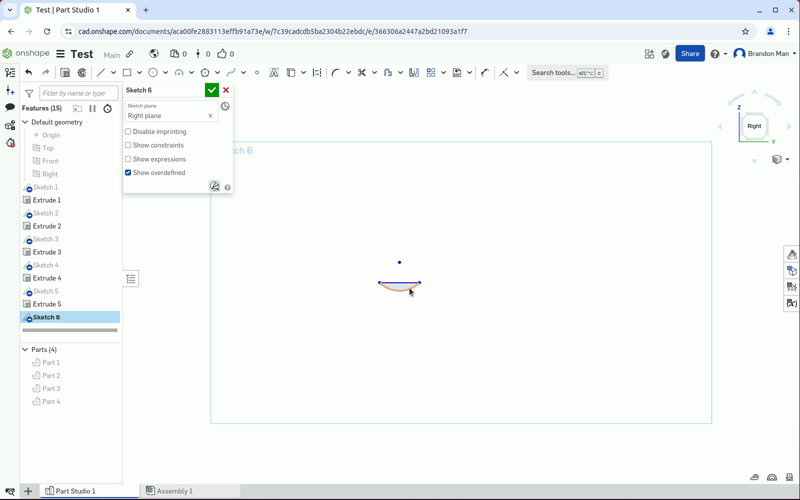
scroll(6)
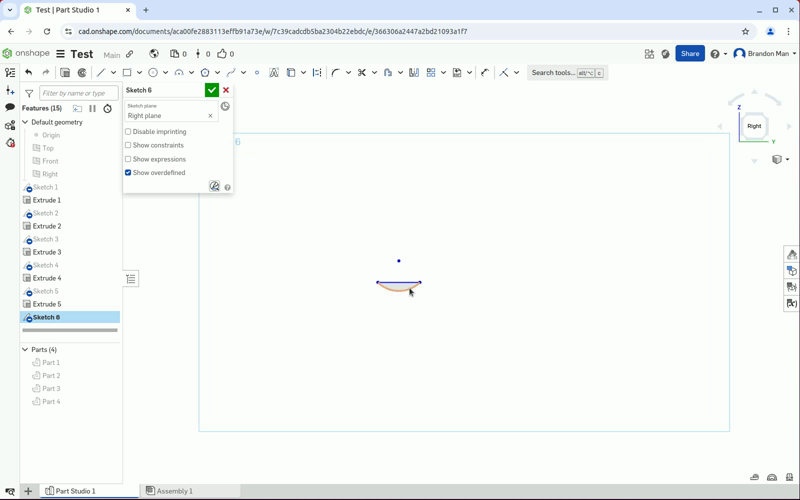
scroll(6)
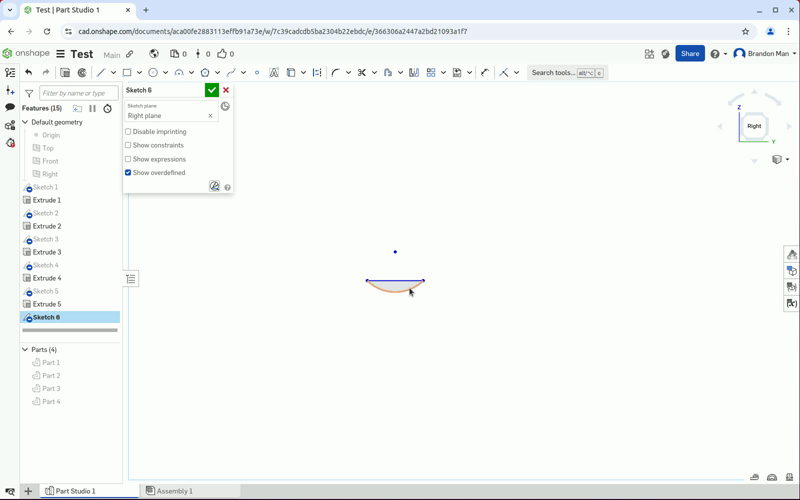
scroll(6)
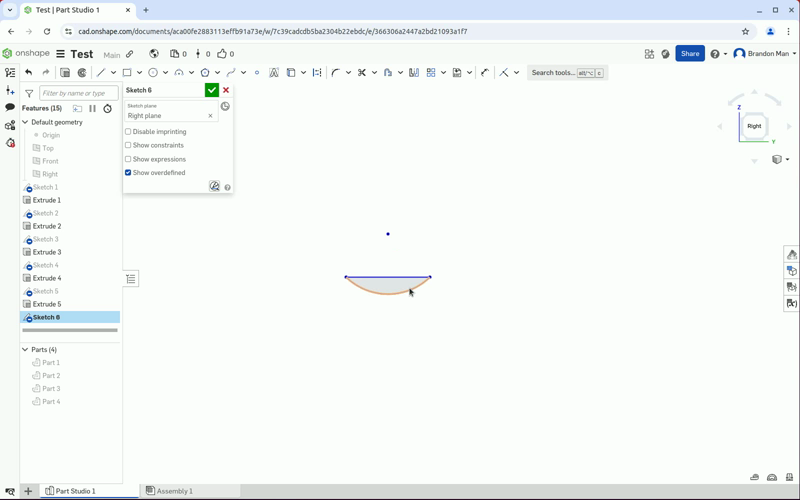
scroll(6)
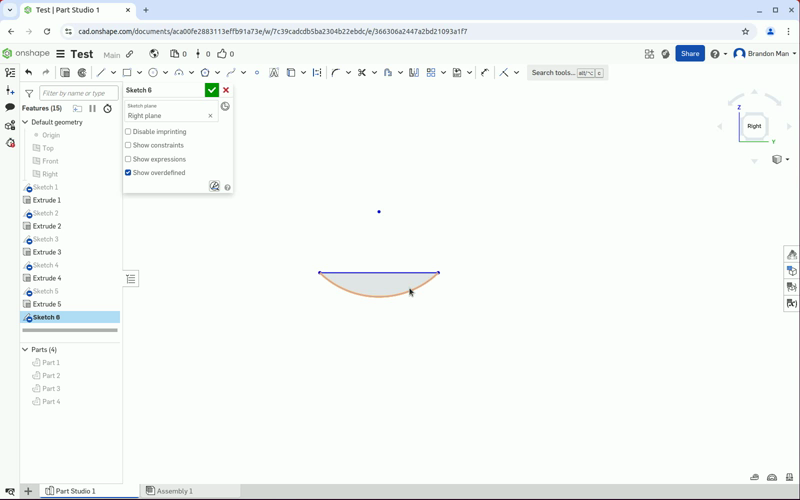
scroll(6)
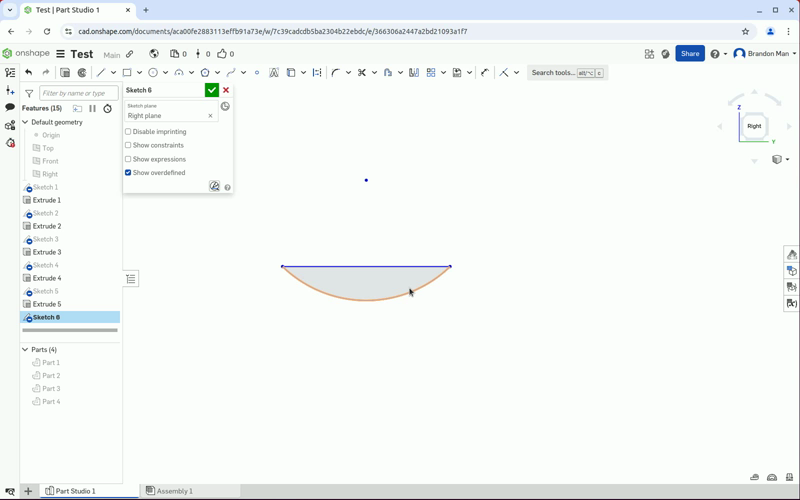
scroll(6)
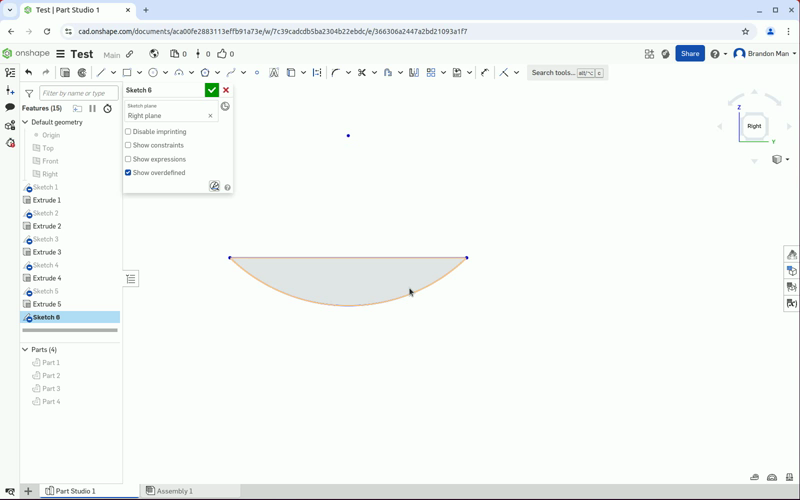
scroll(6)
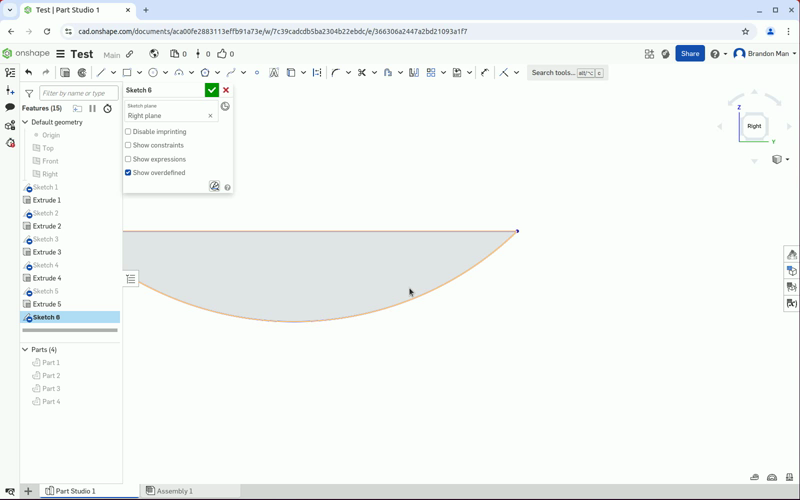
click(409, 287)
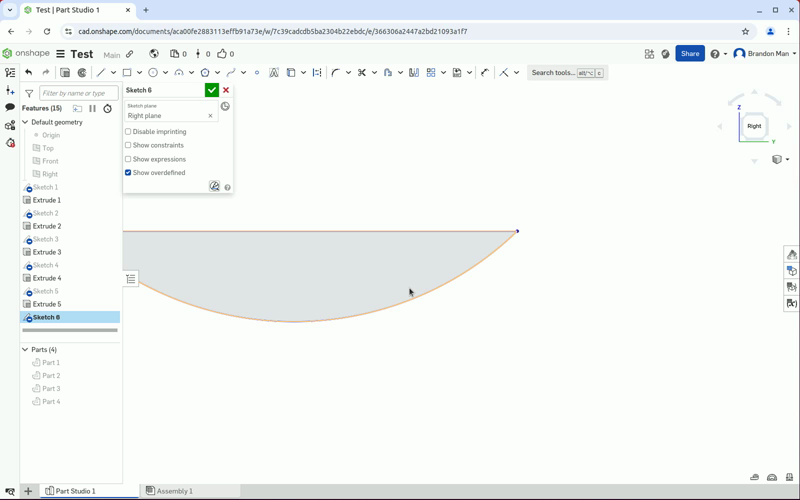
scroll(-6)
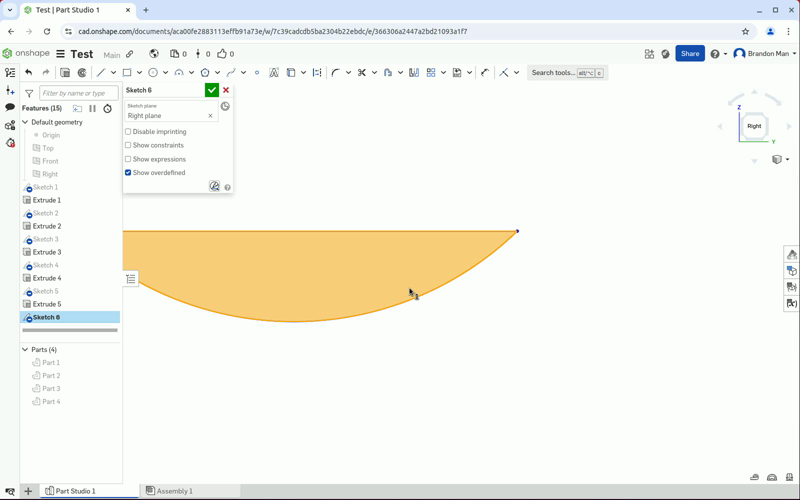
scroll(-6)
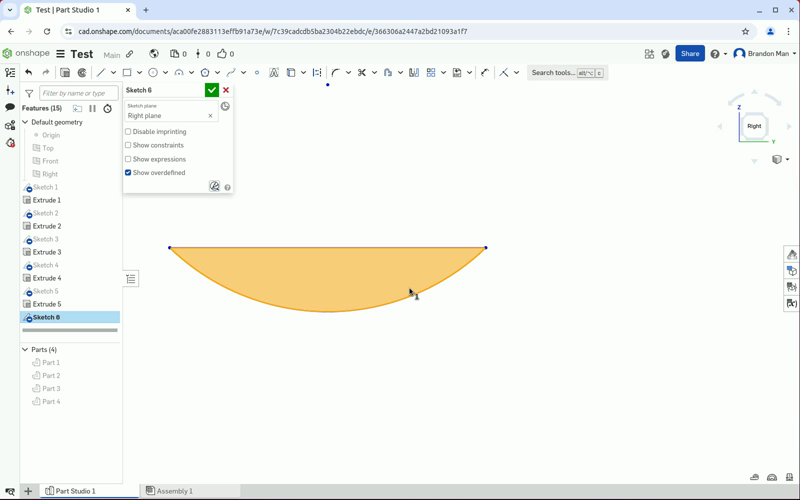
scroll(-6)
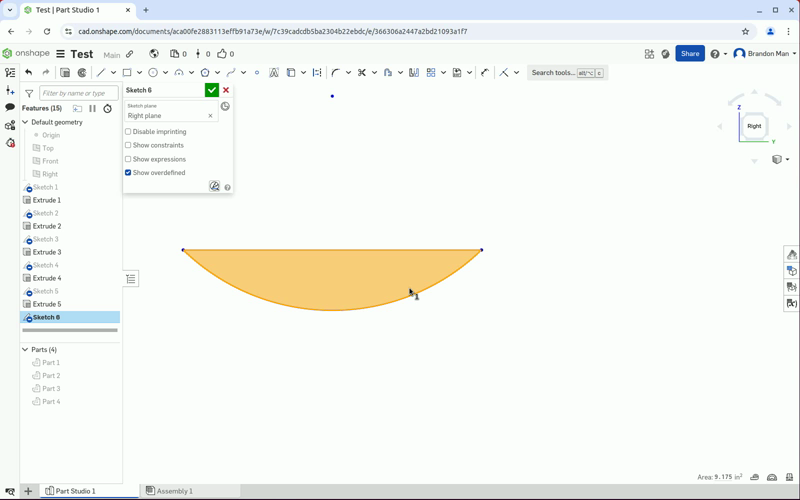
scroll(-6)
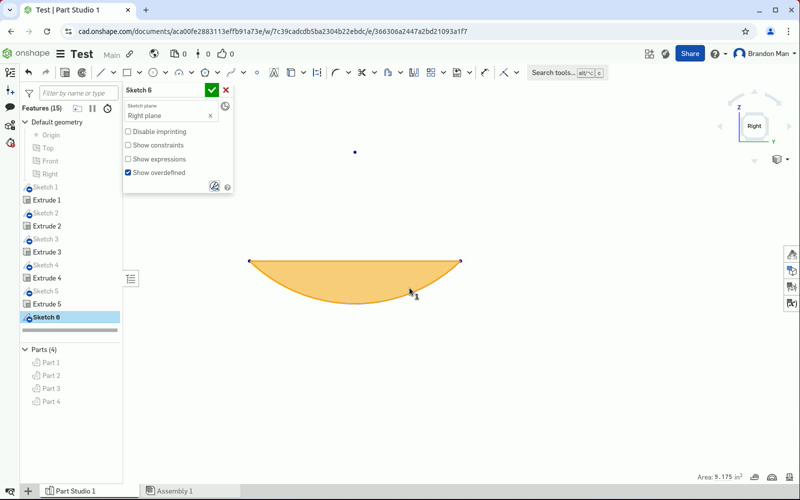
scroll(-6)
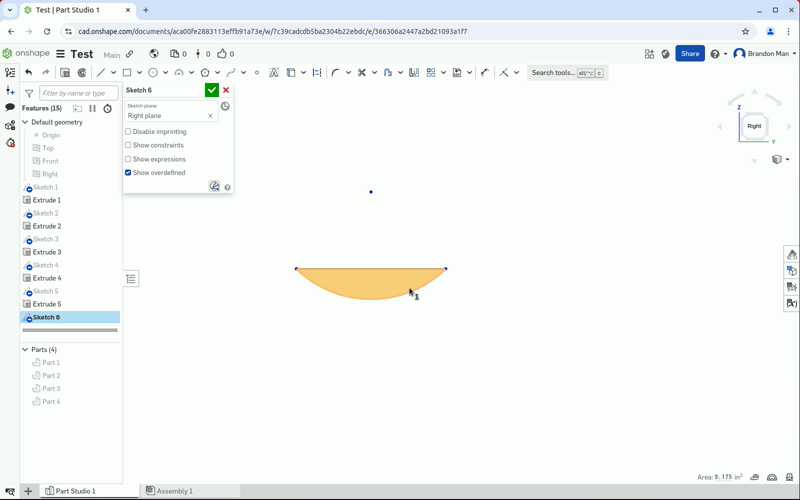
scroll(-6)
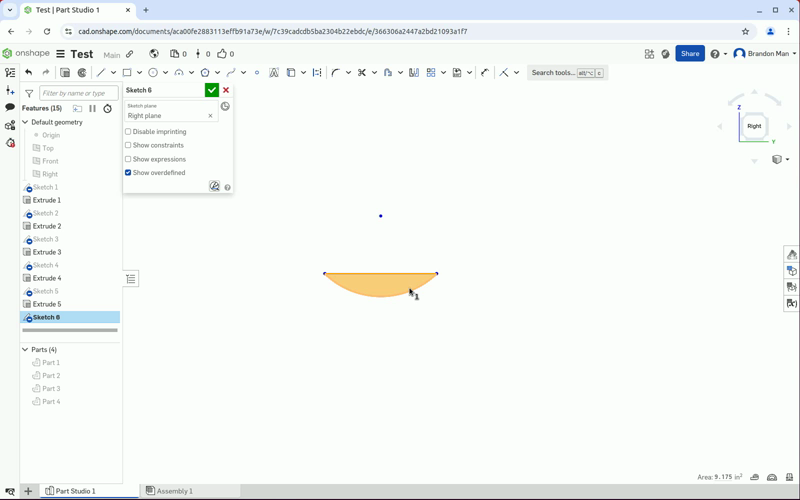
scroll(-6)
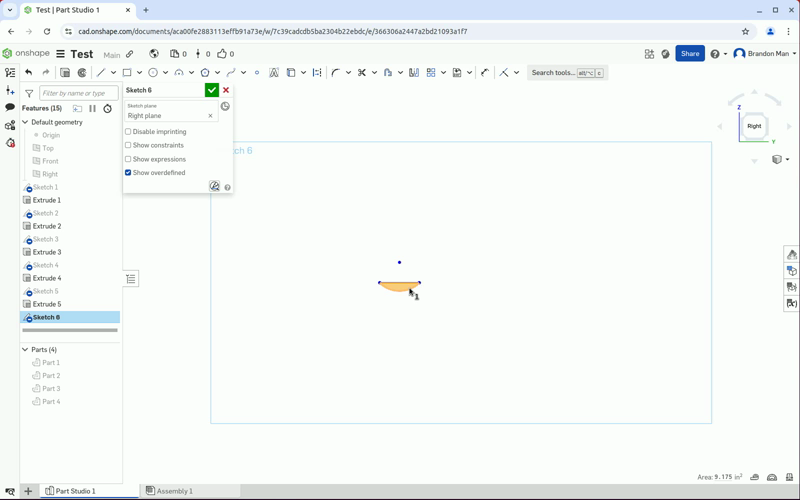
mouse_move(73, 352)
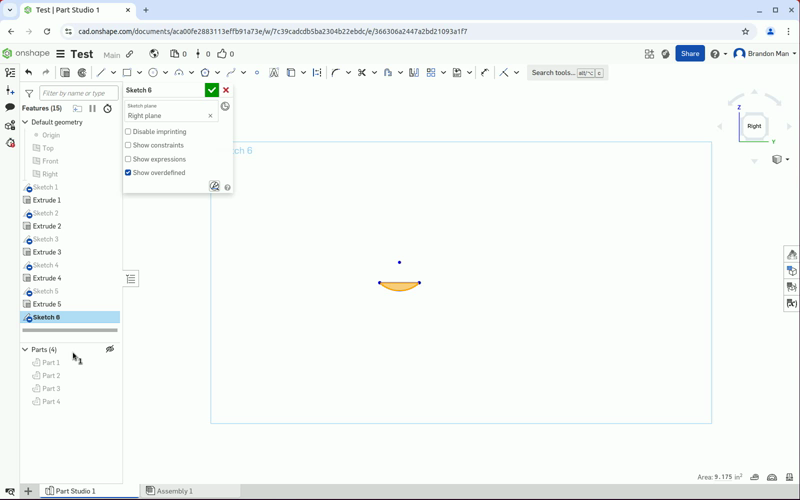
key(shift+y)
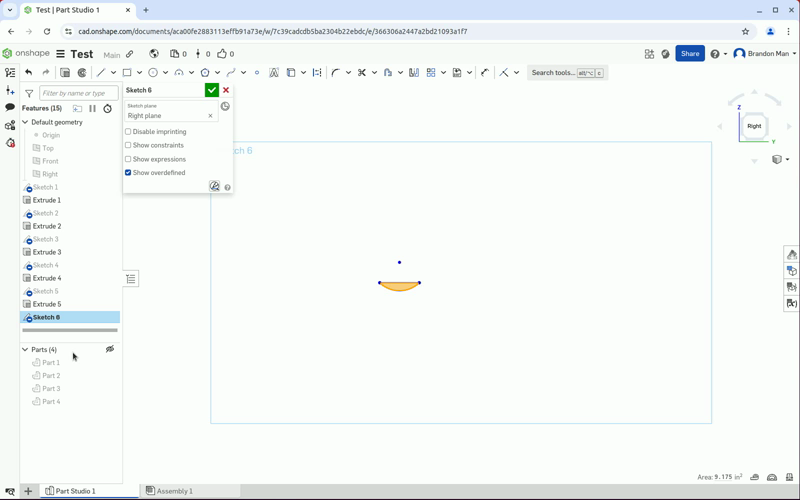
key(shift+e)
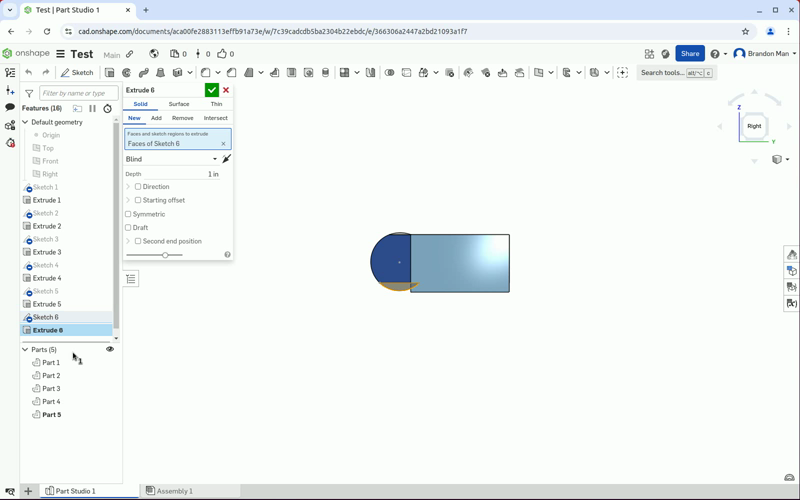
mouse_move(143, 106)
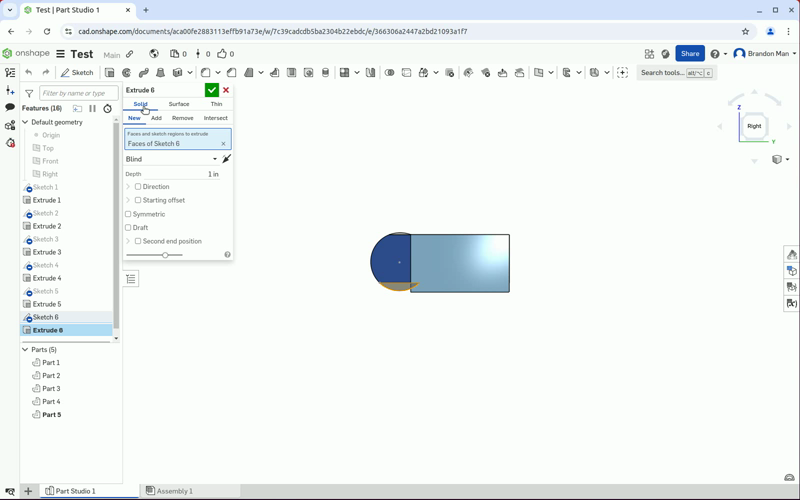
click(143, 106)
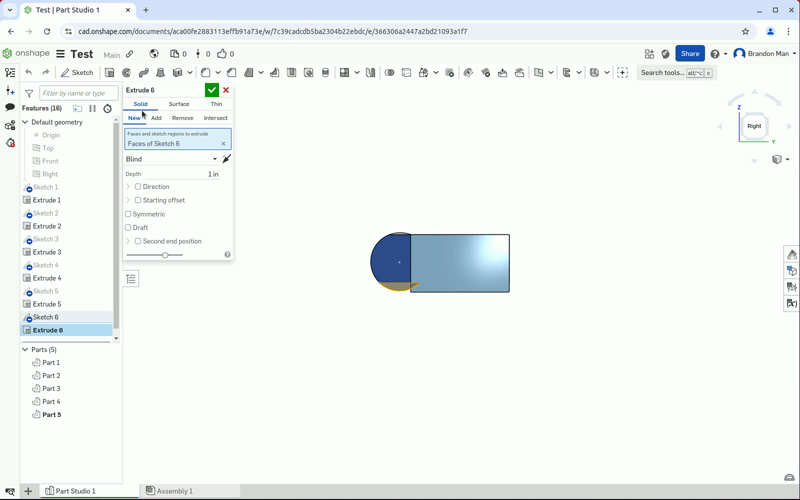
mouse_move(137, 120)
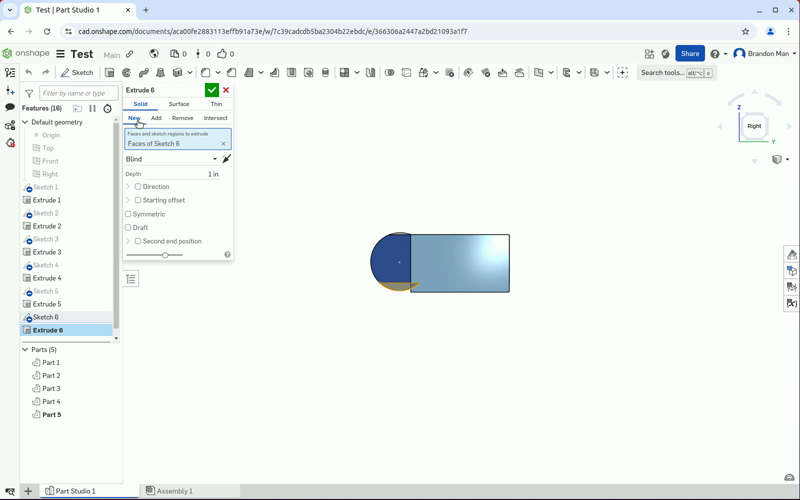
click(137, 120)
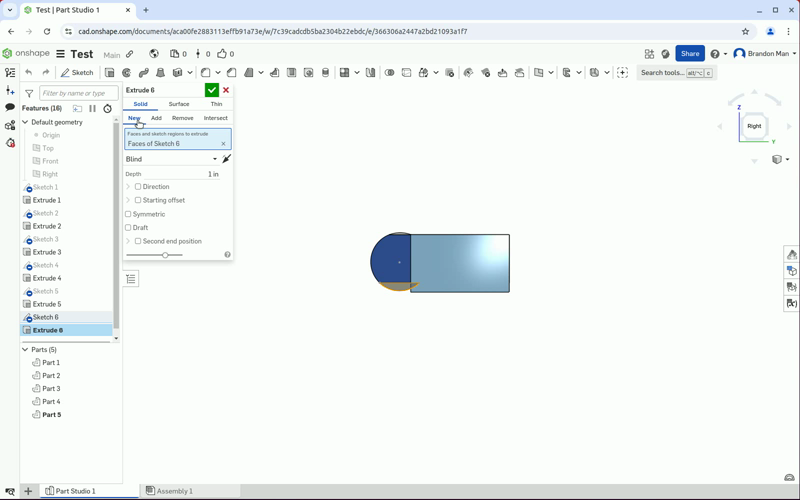
key(tab, 4)
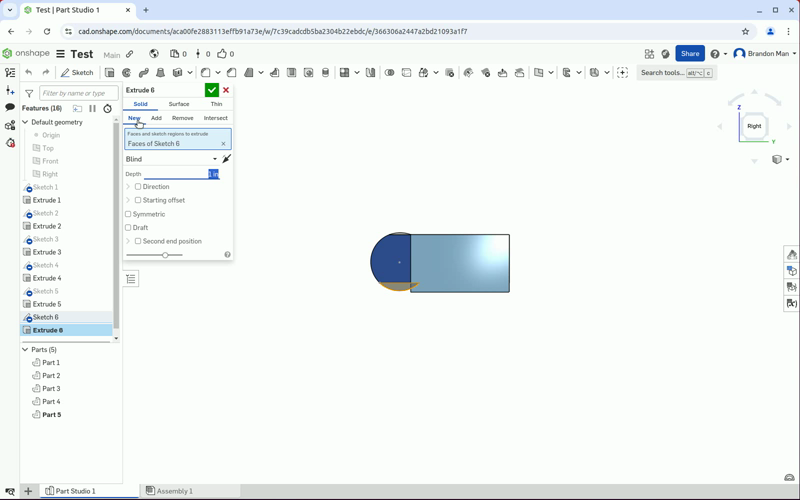
text(5.055)
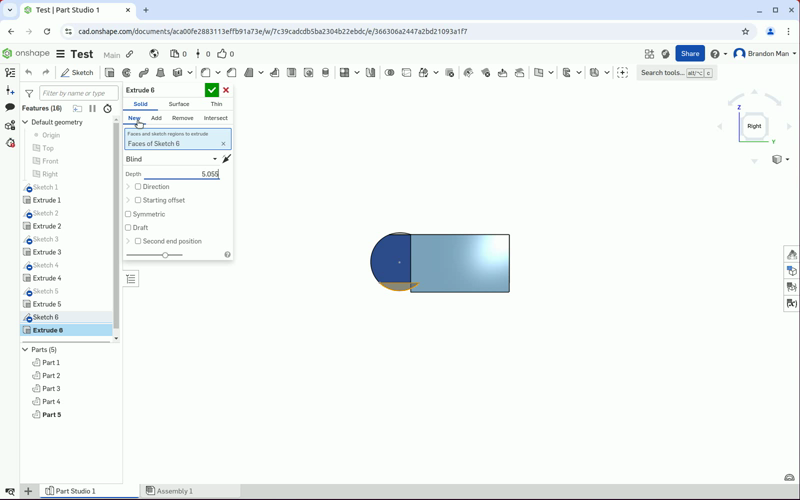
key(tab, 3)
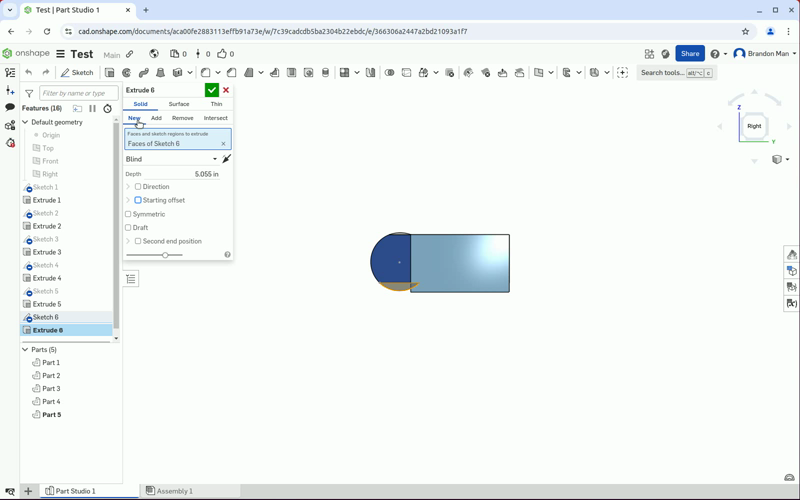
key(tab, 2)
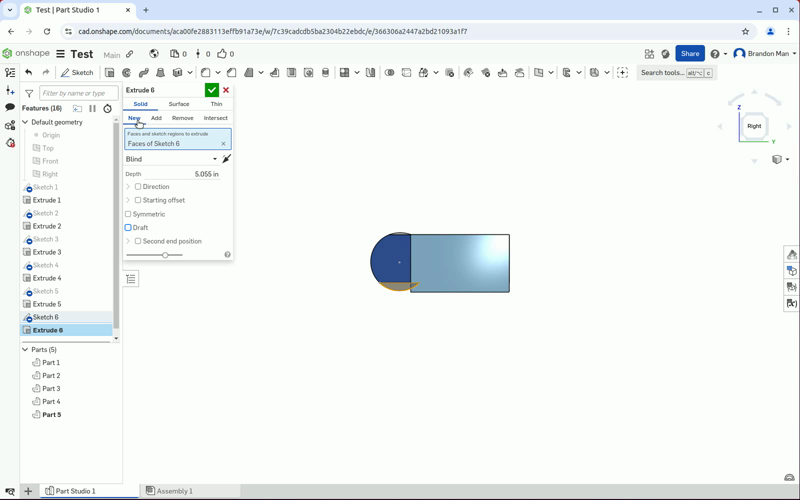
key(space)
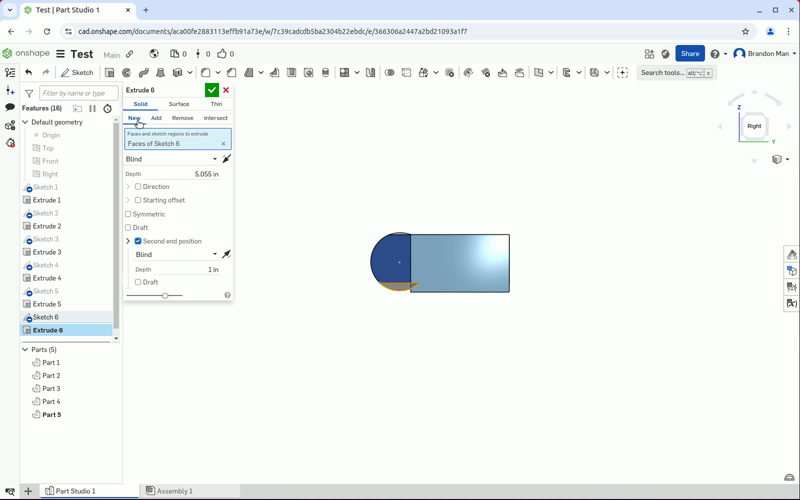
key(tab, 3)
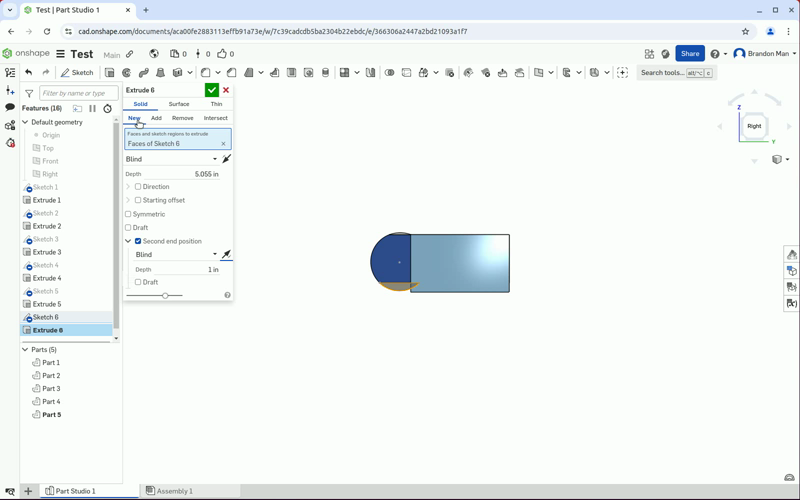
text(1.685)
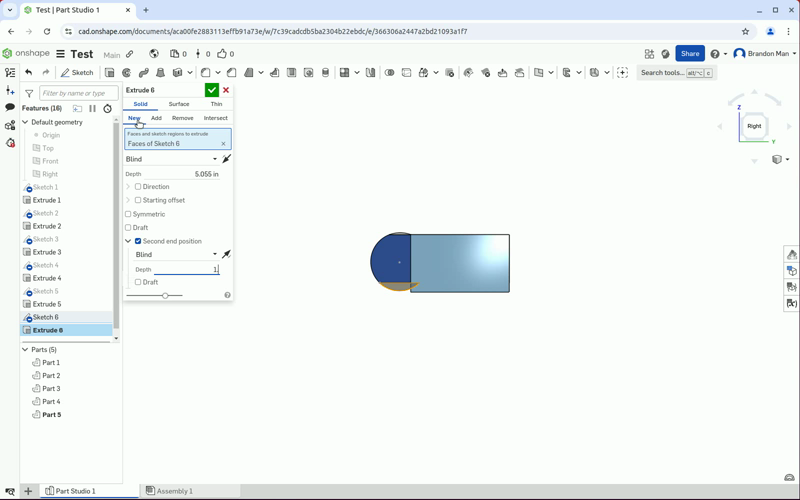
key(enter)
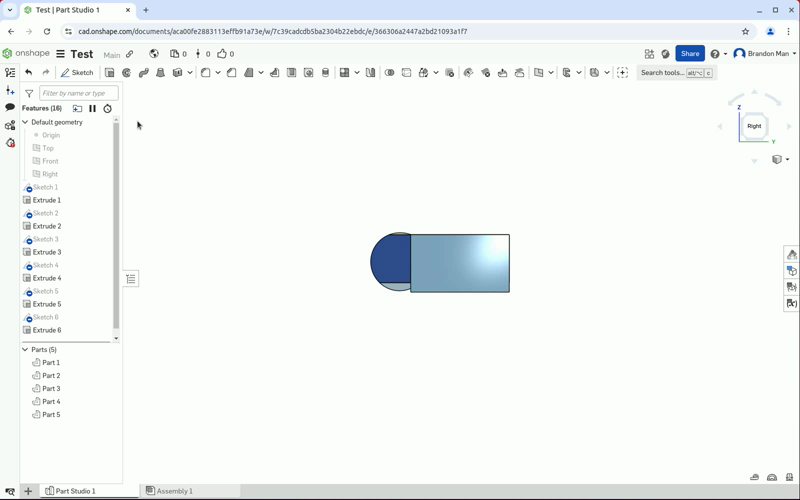
key(shift+h)
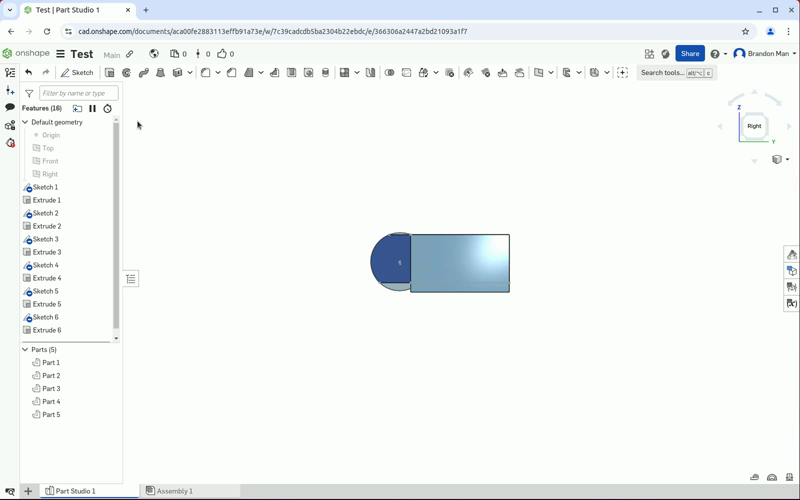
key(shift+h)
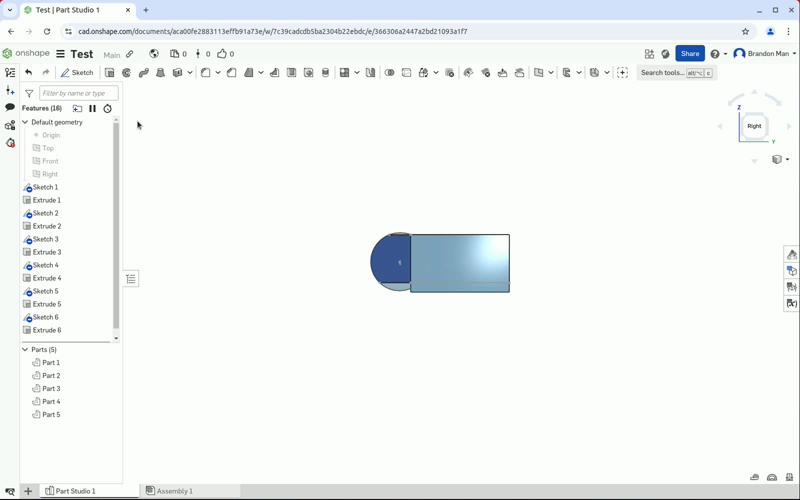
key(shift+7)
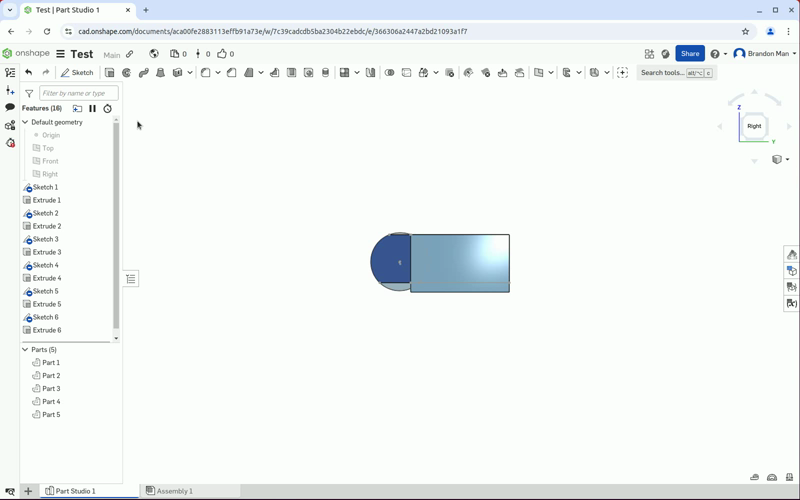
key(right, 2)
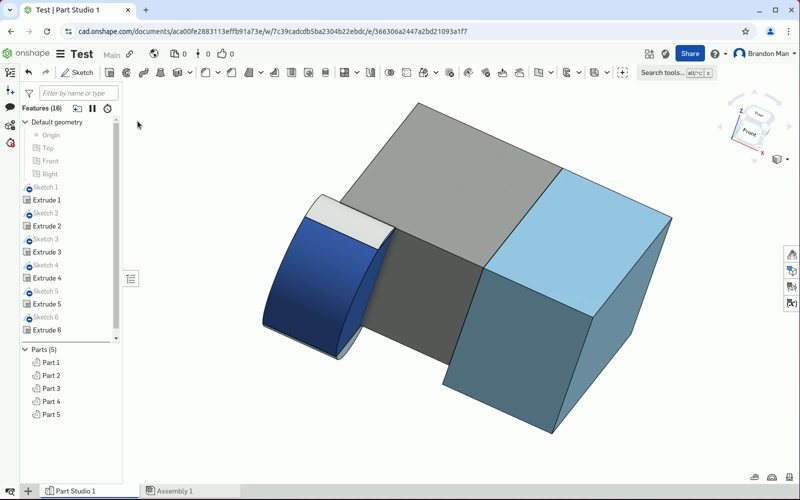
key(down, 2)
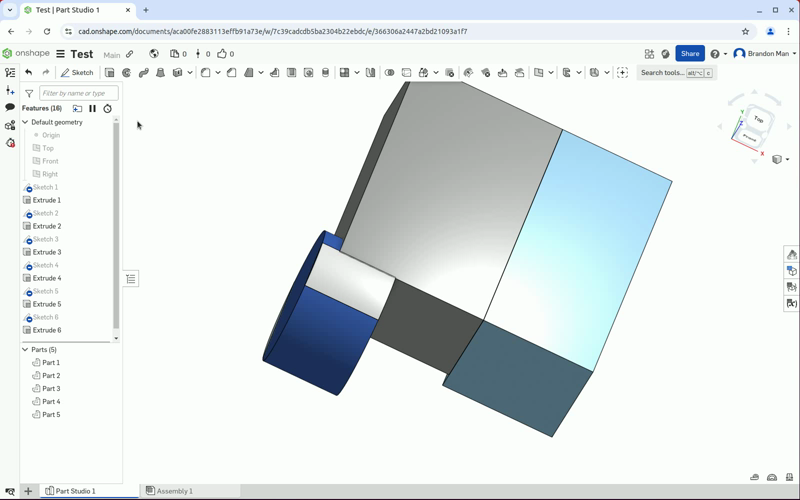
key(up, 2)
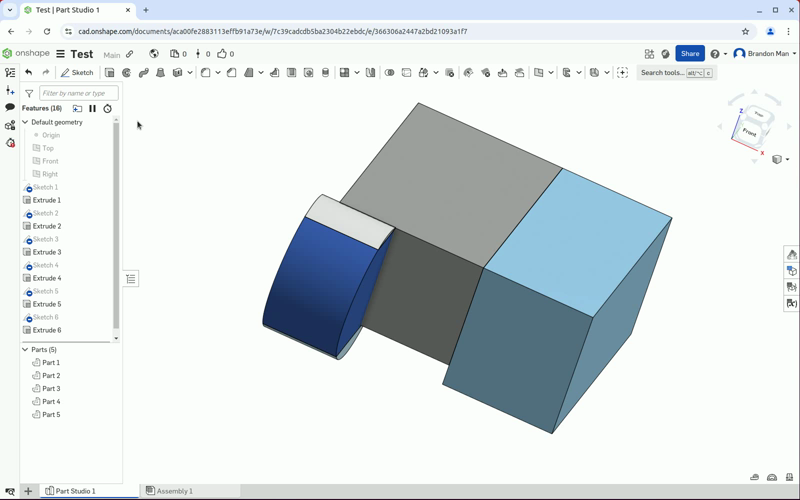
key(left, 2)
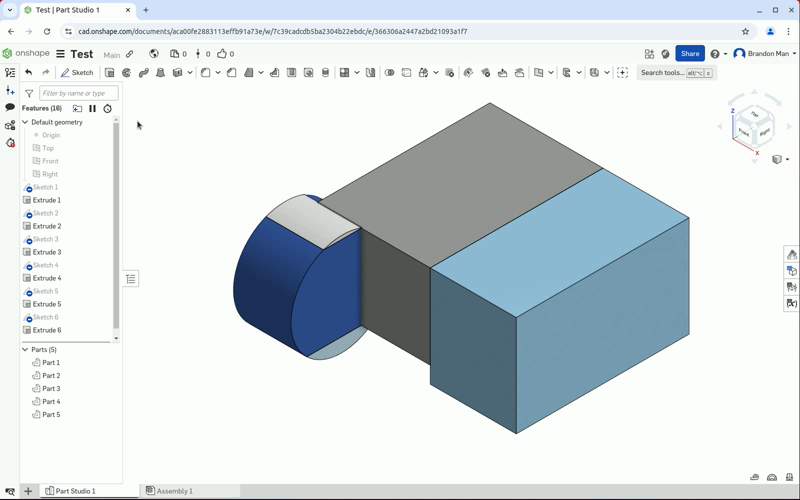
mouse_move(69, 189)
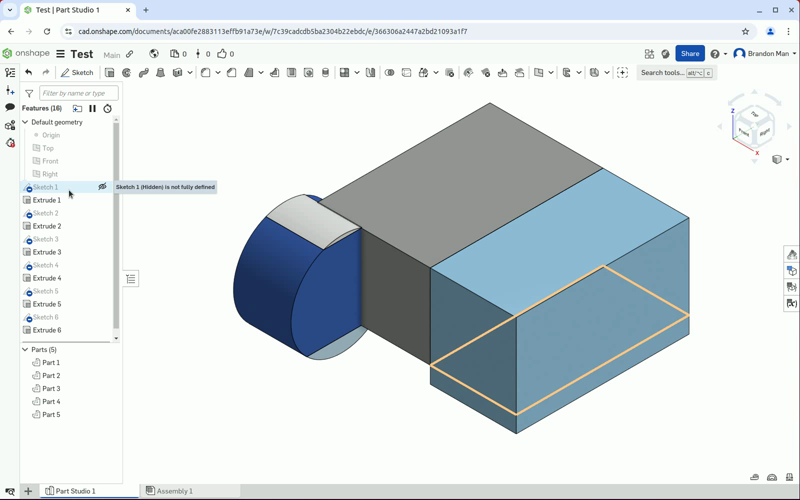
click(69, 189)